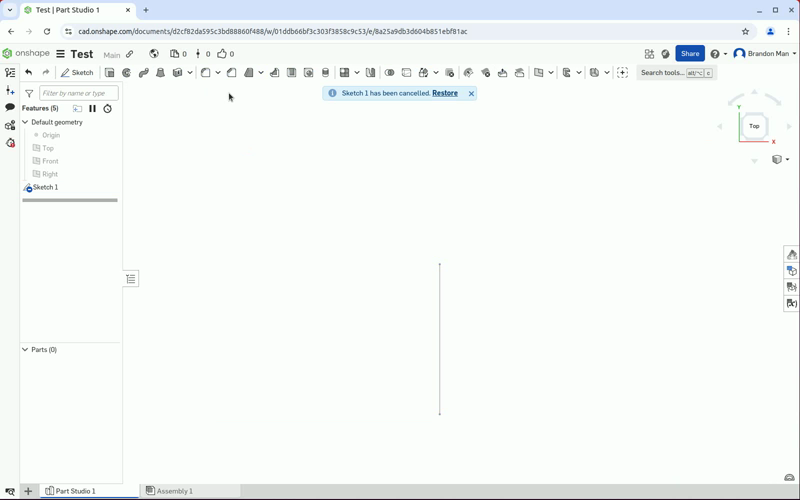
key(shift+h)
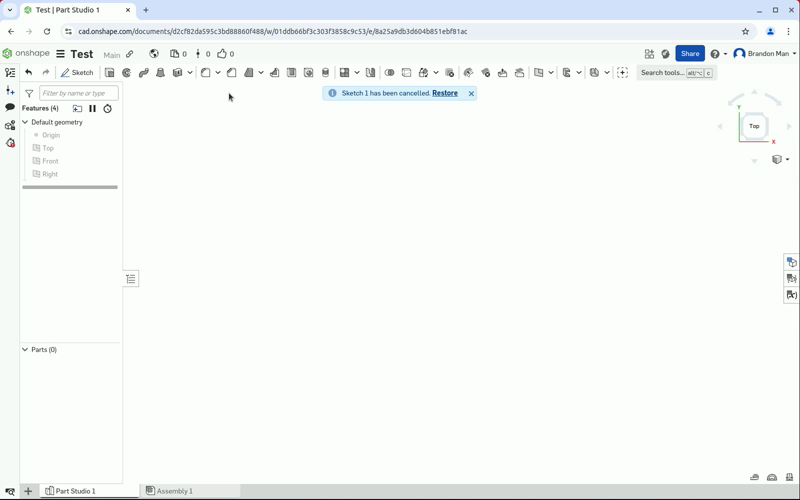
mouse_move(73, 352)
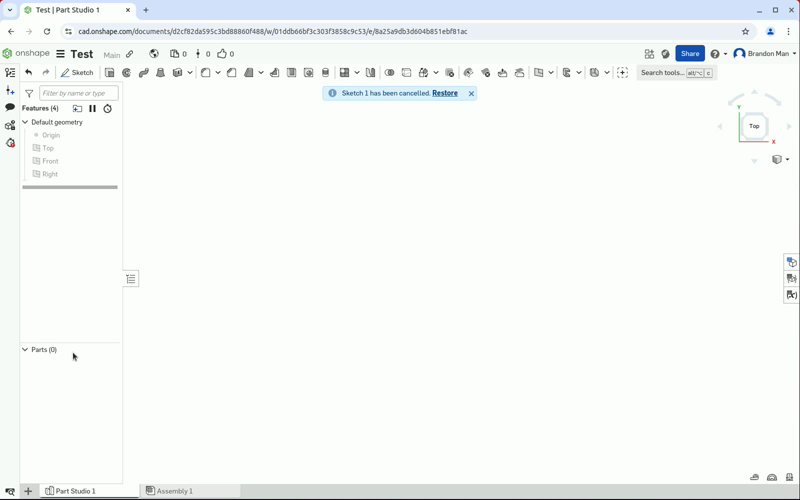
key(y)
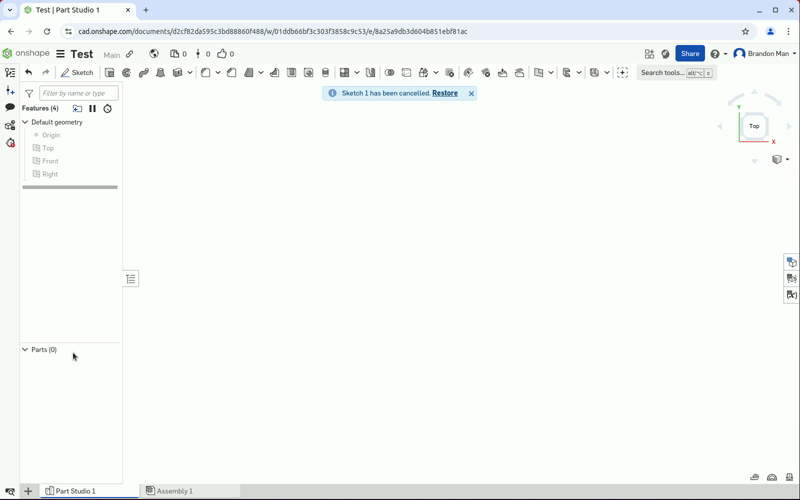
key(shift+p)
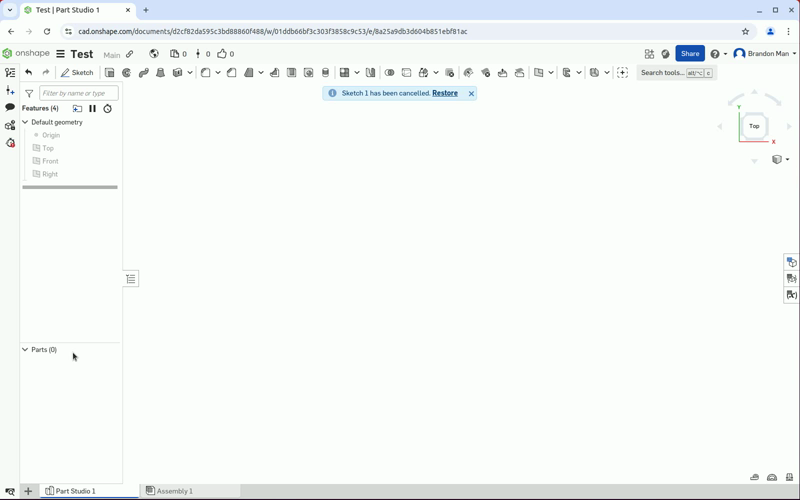
key(space)
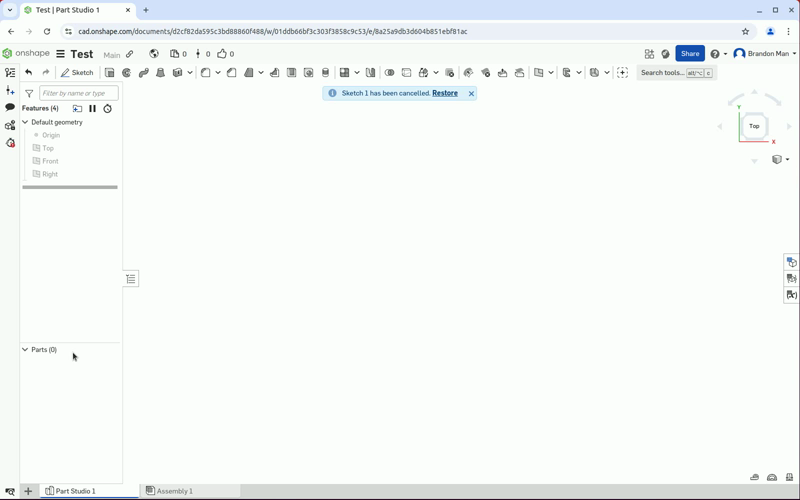
key_down(shift)
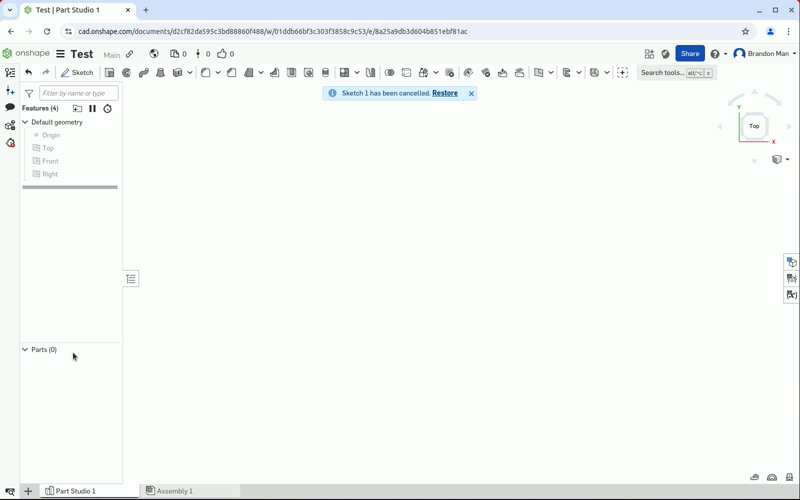
key(up)
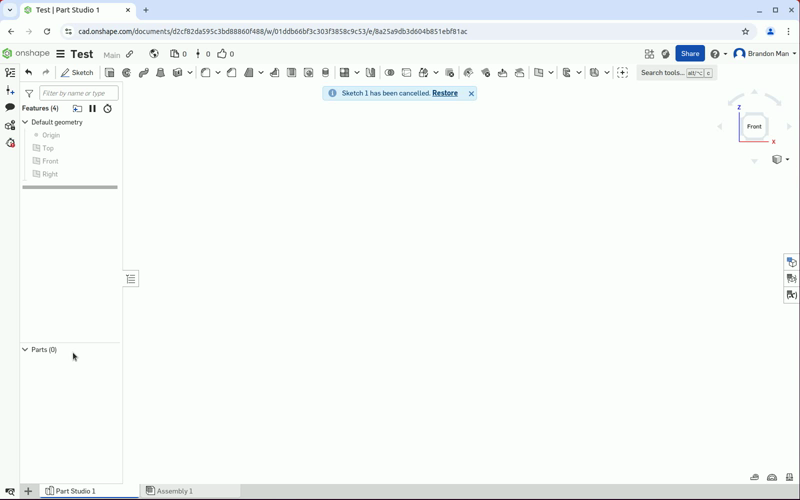
key_up(shift)
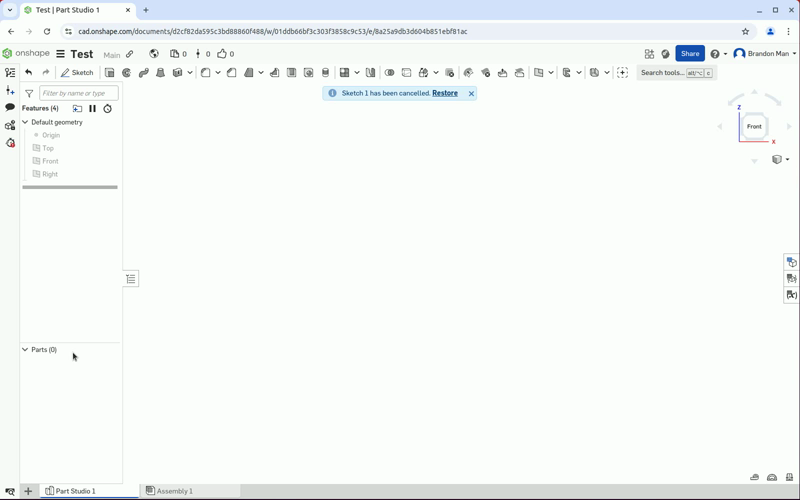
mouse_move(73, 352)
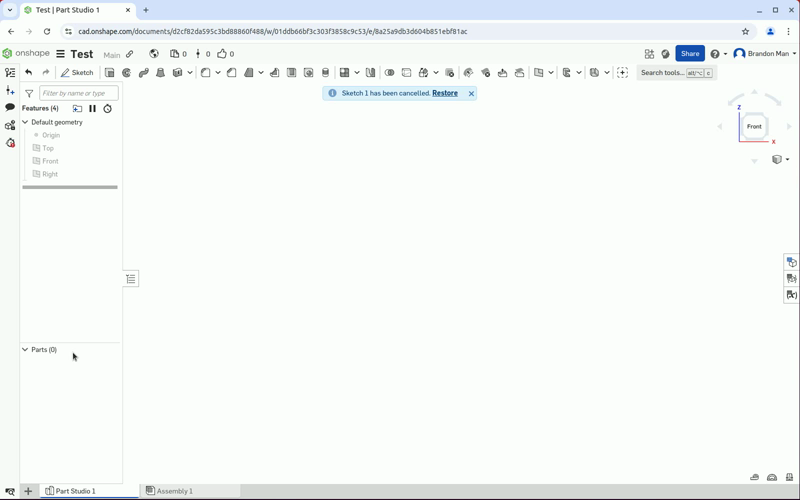
key(shift+y)
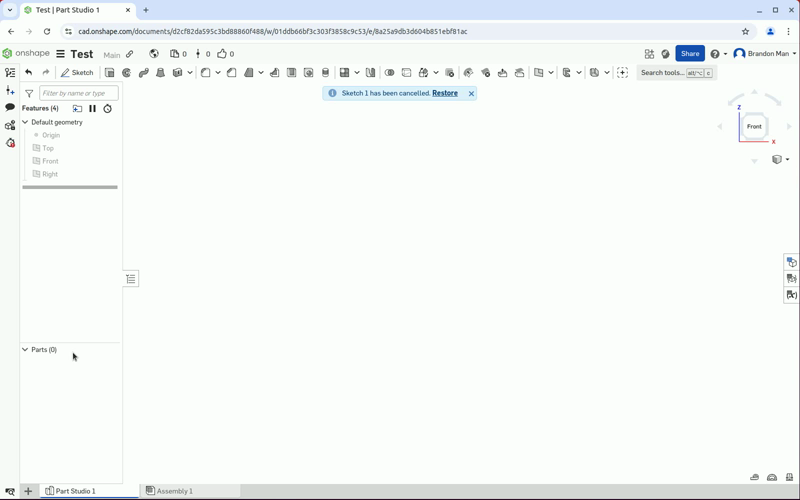
key(shift+s)
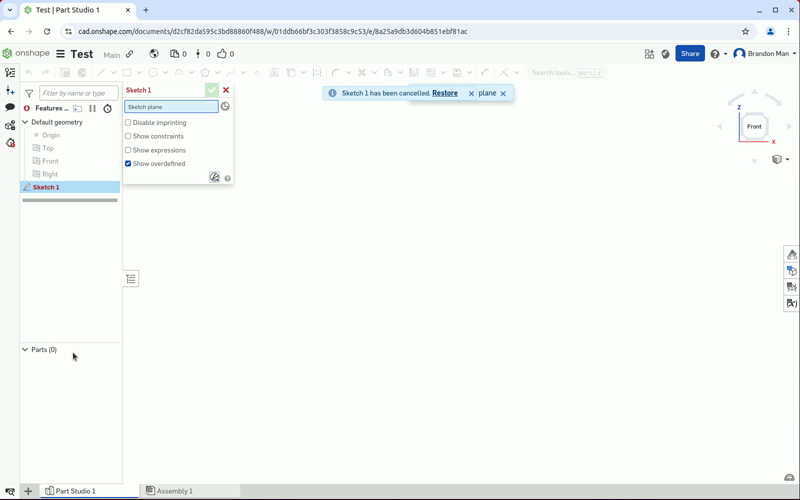
mouse_move(73, 163)
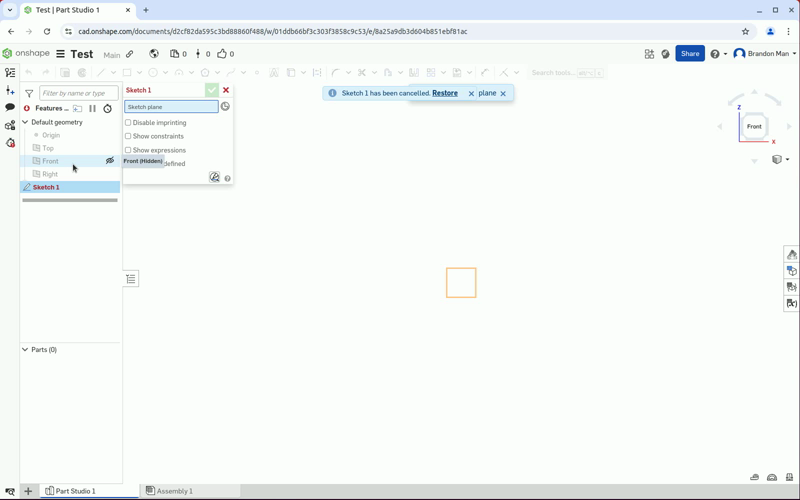
click(73, 163)
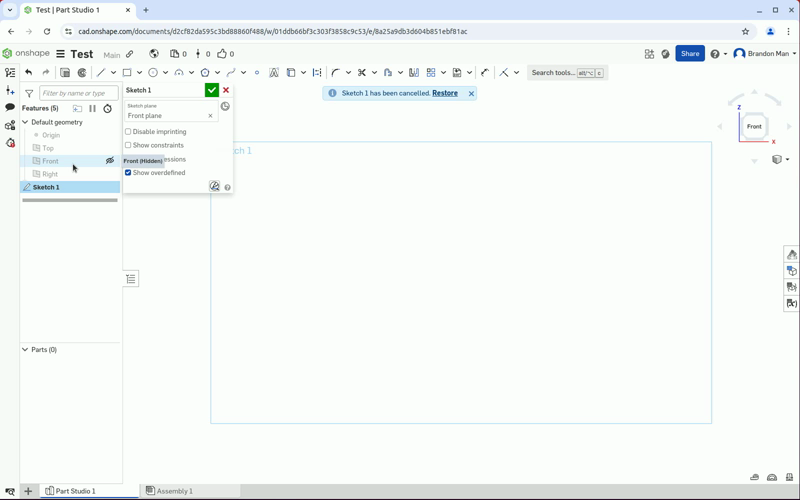
mouse_move(73, 352)
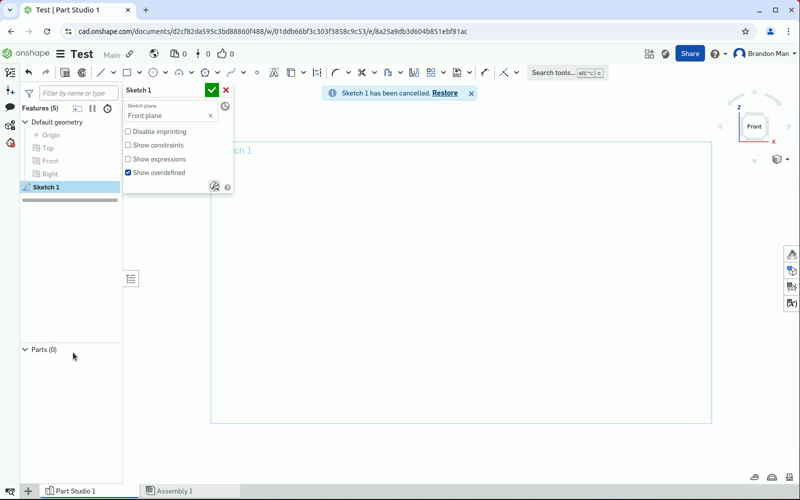
key(y)
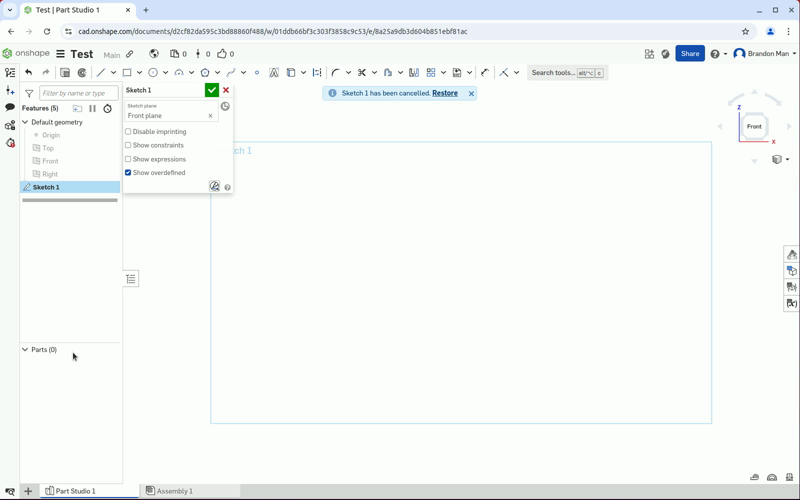
key(c)
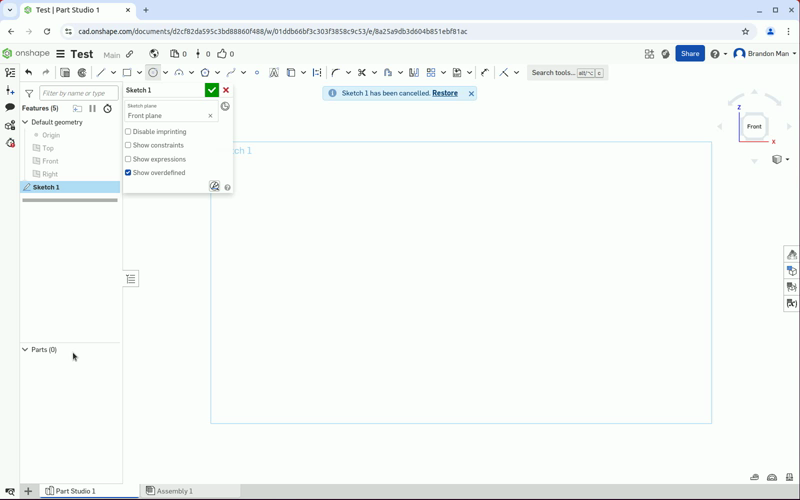
key_down(shift)
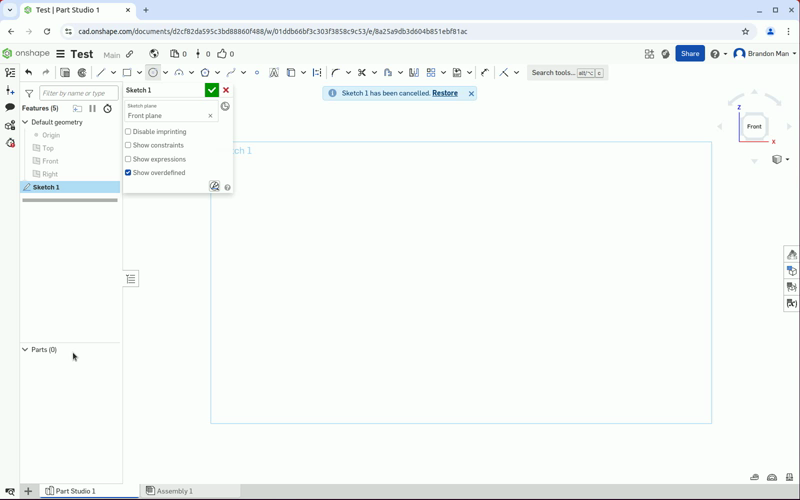
mouse_move(460, 328)
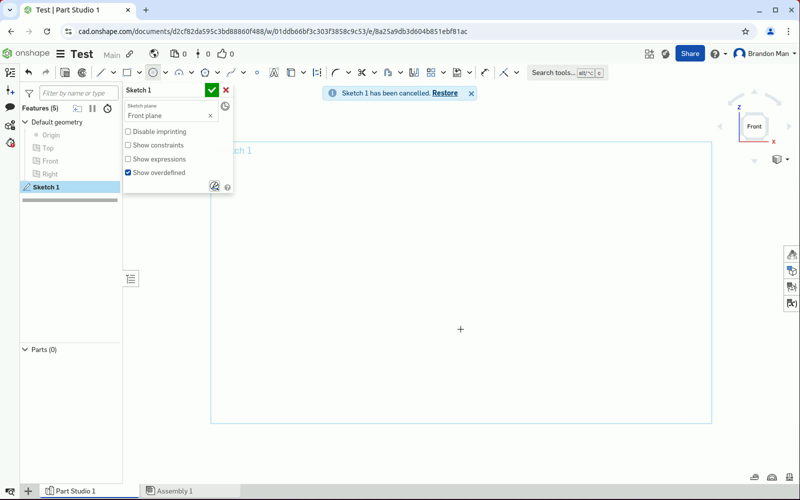
click(460, 328)
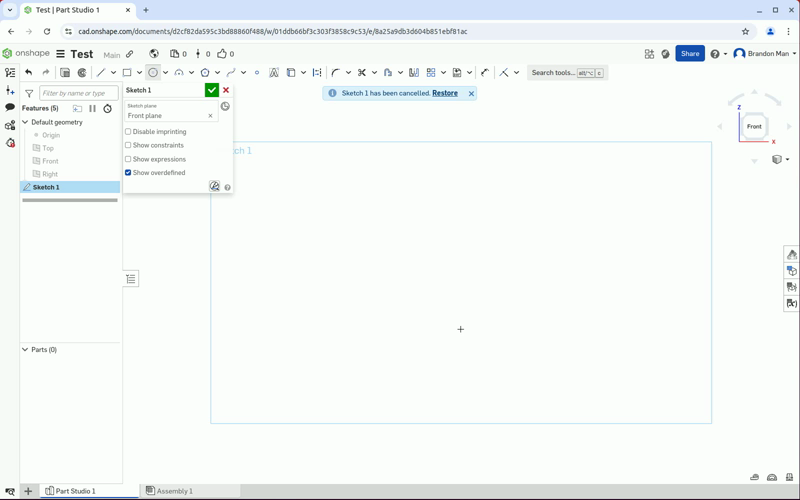
key_up(shift)
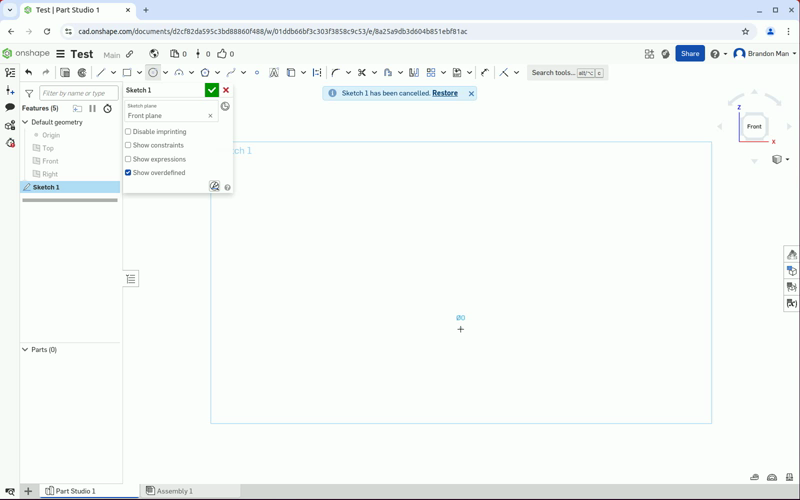
mouse_move(527, 328)
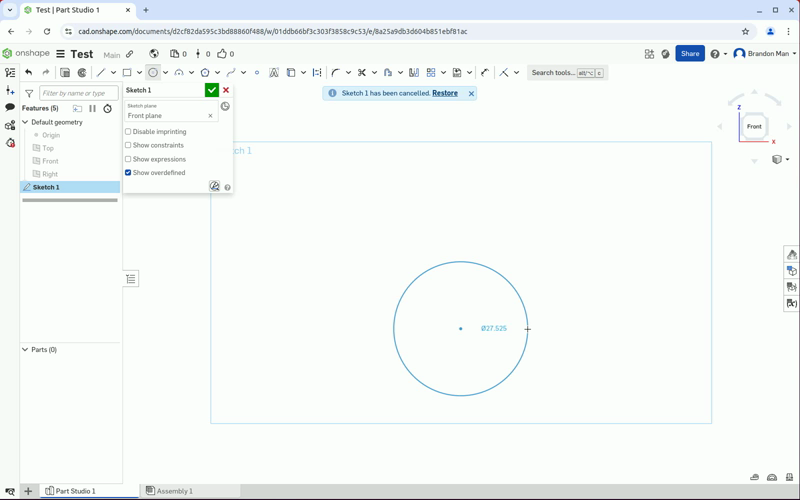
click(527, 328)
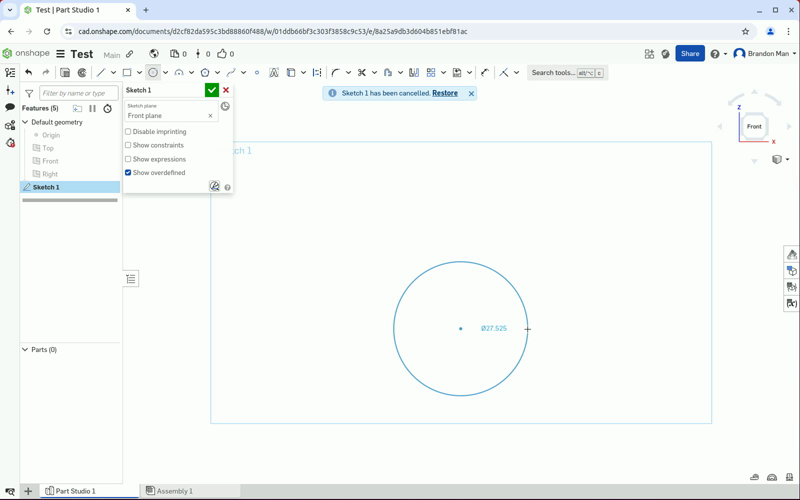
key(esc)
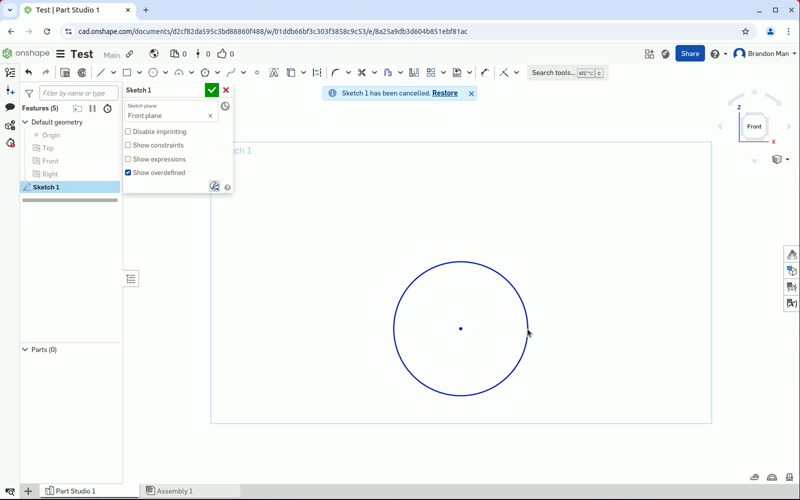
mouse_move(472, 367)
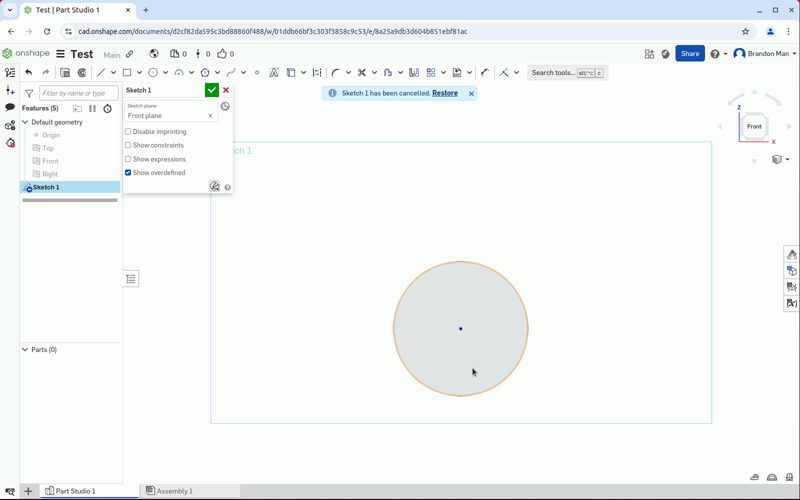
click(472, 367)
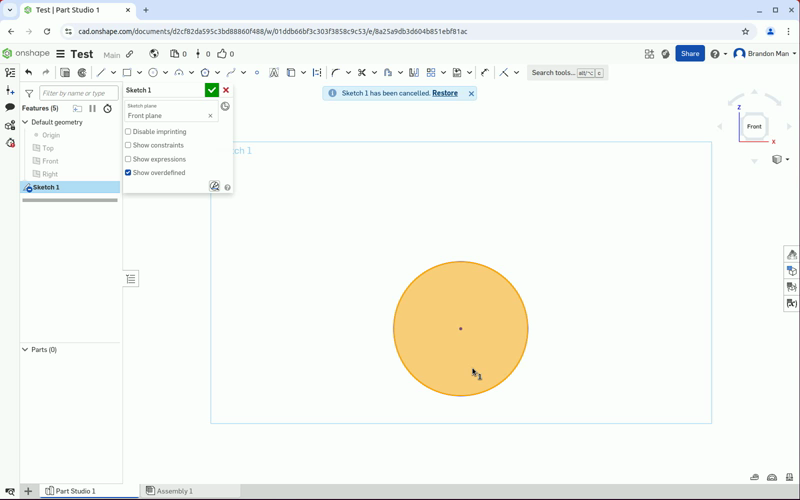
mouse_move(73, 352)
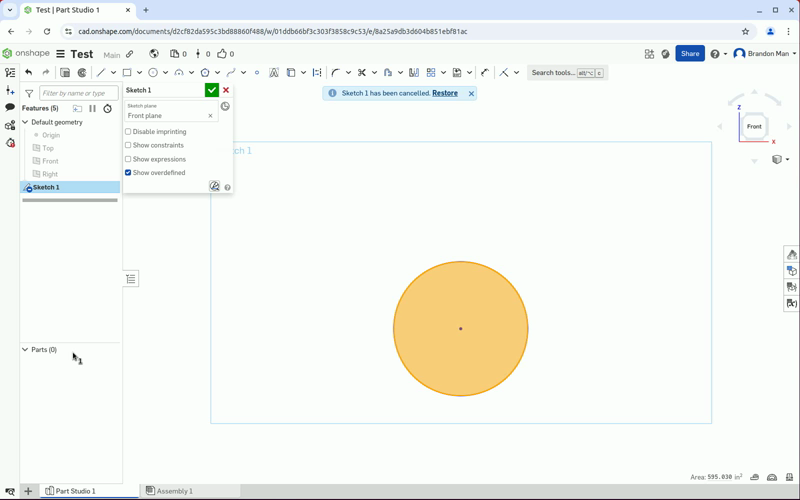
key(shift+y)
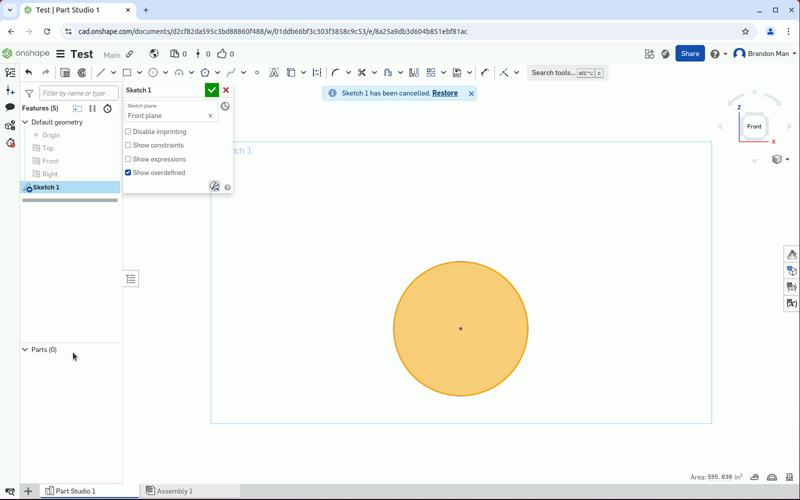
key(shift+e)
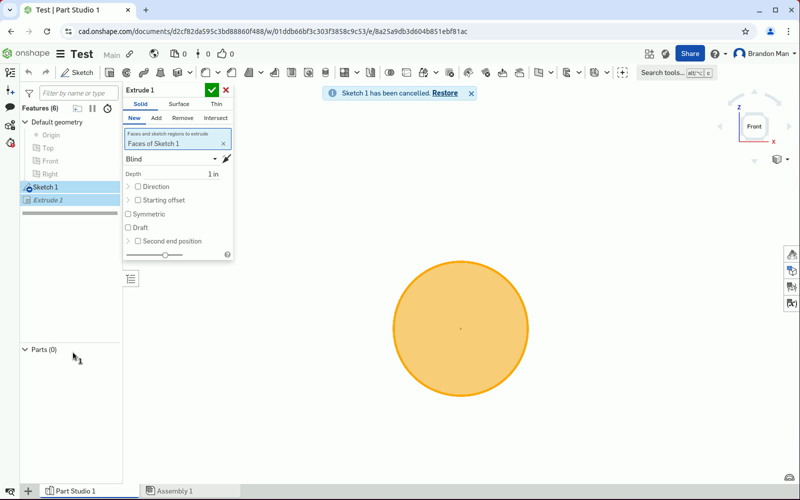
mouse_move(143, 106)
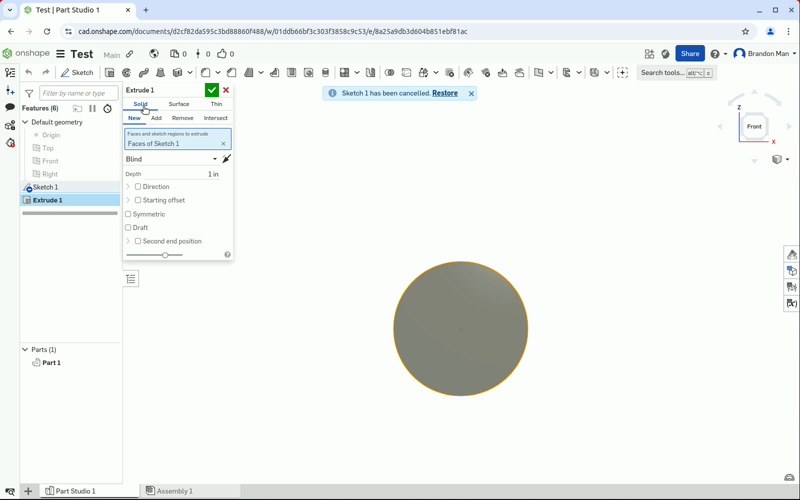
click(143, 106)
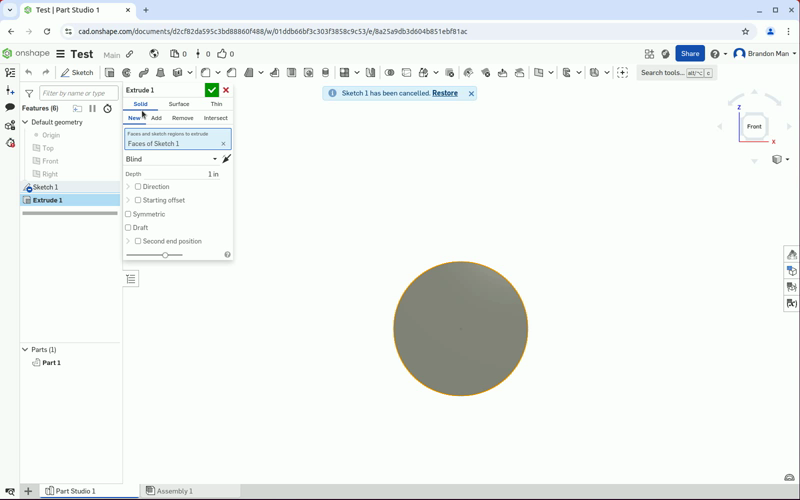
mouse_move(137, 120)
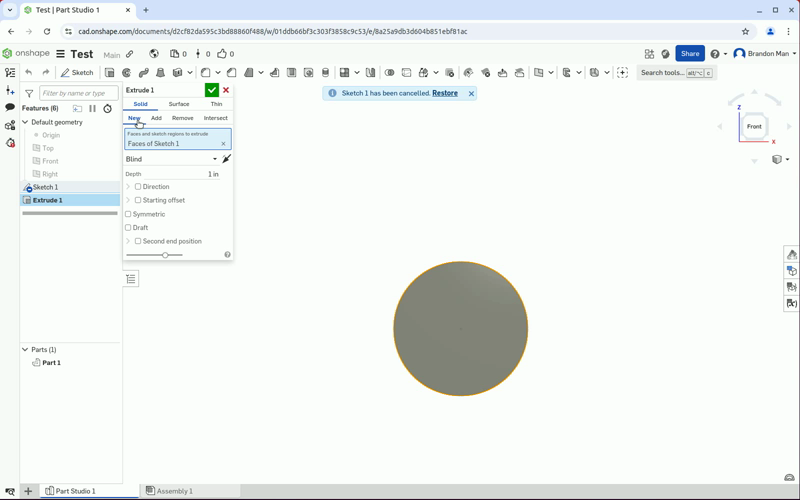
click(137, 120)
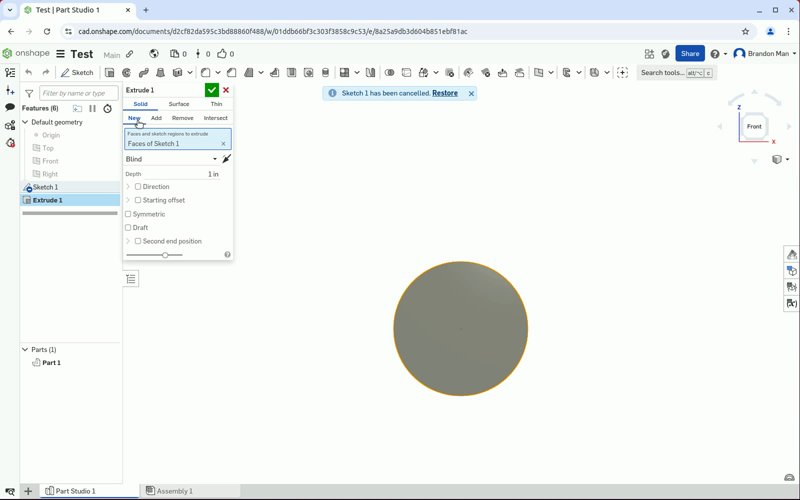
key(tab, 4)
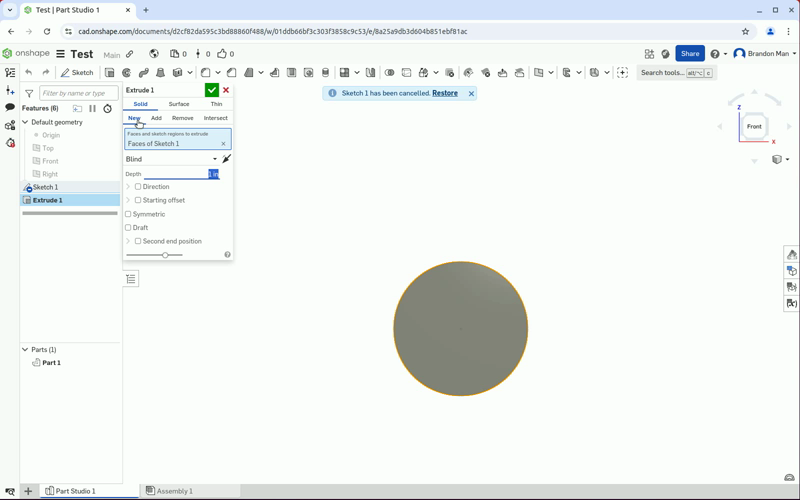
text(3.611)
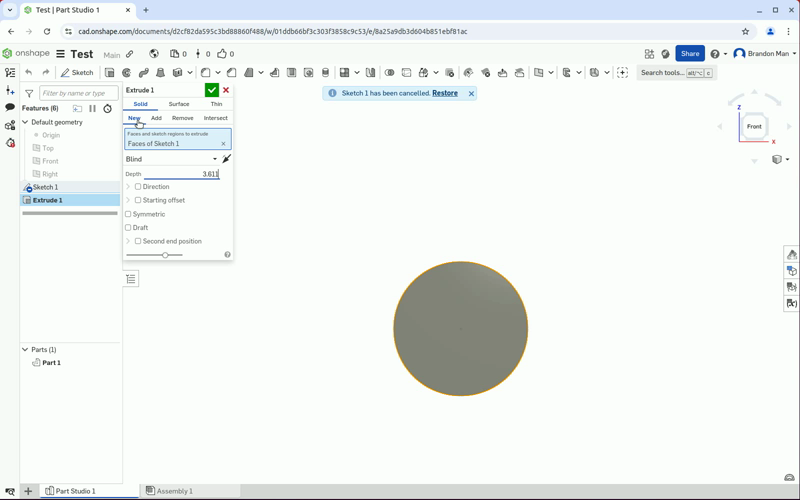
key(enter)
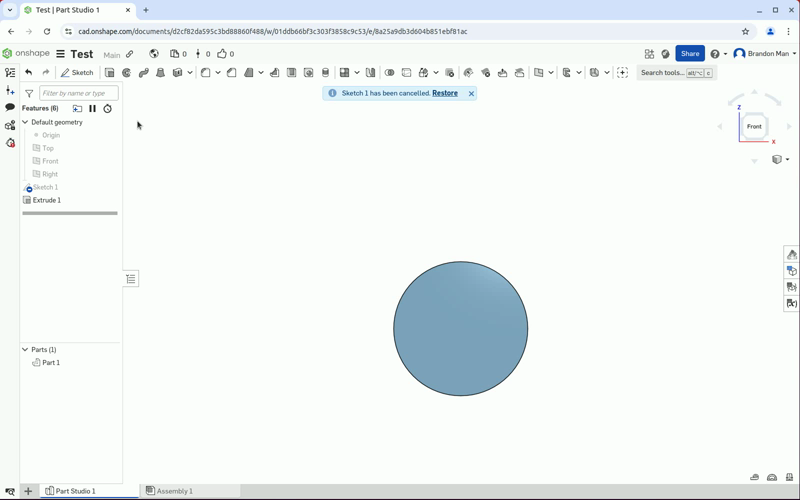
key(shift+h)
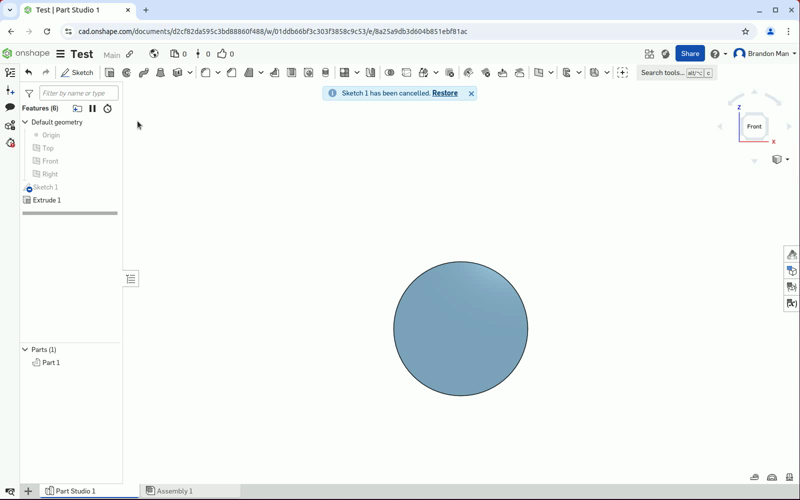
key(shift+h)
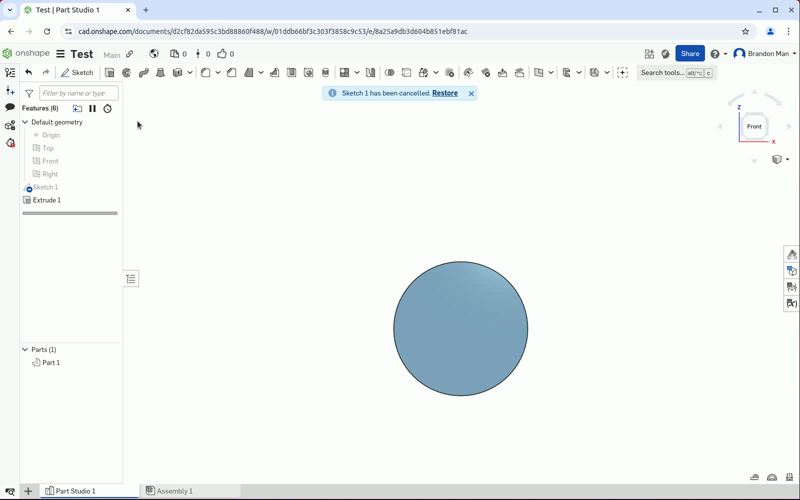
mouse_move(73, 189)
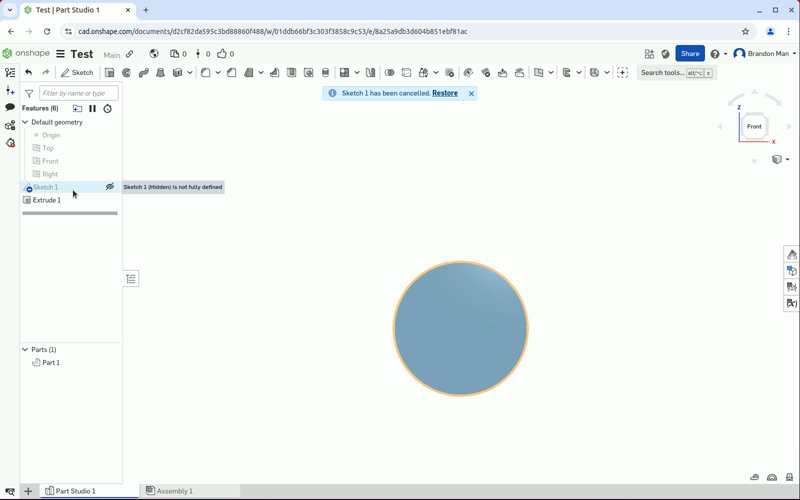
click(73, 189)
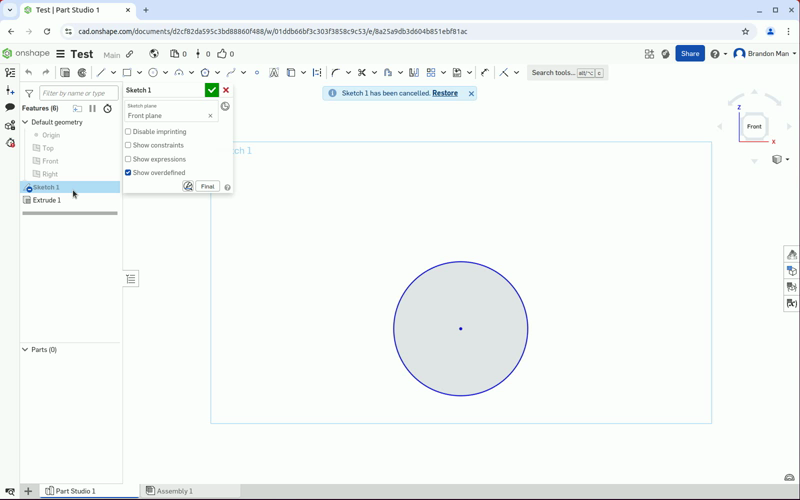
mouse_move(229, 92)
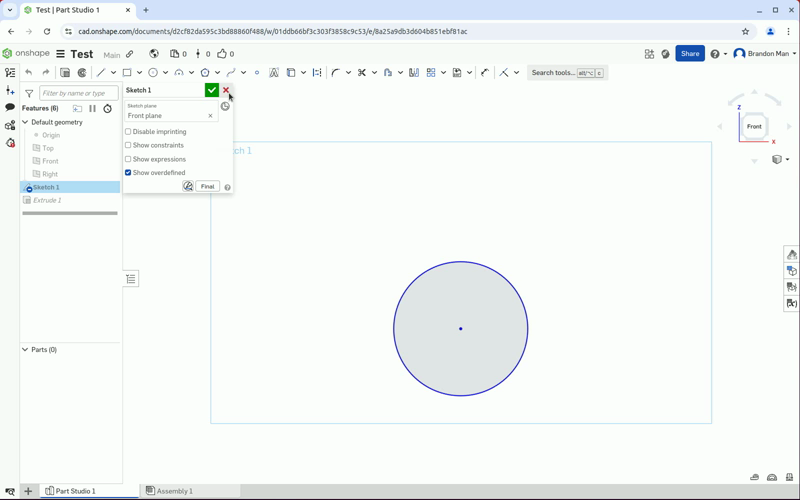
click(229, 92)
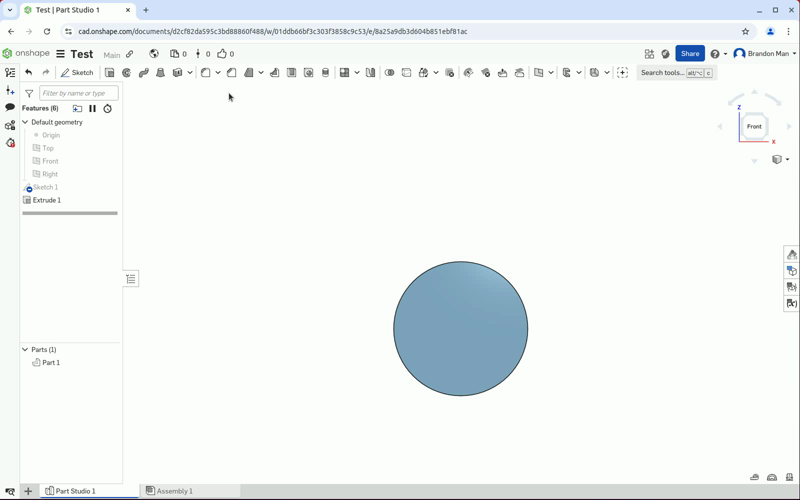
mouse_move(541, 75)
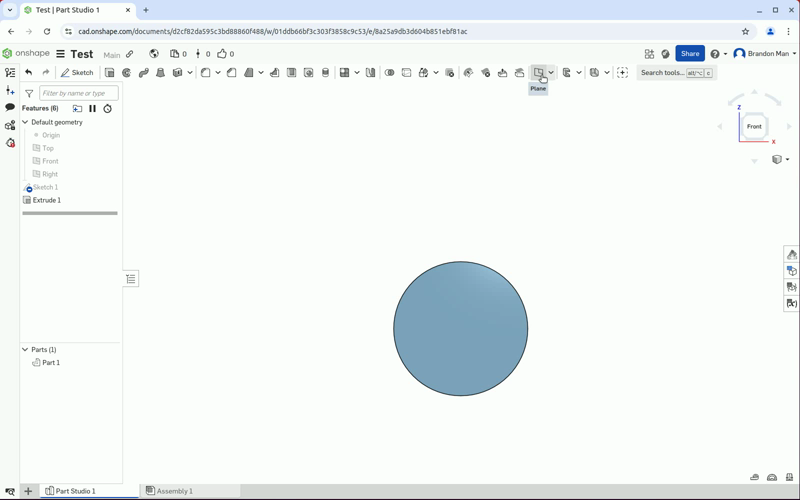
click(541, 75)
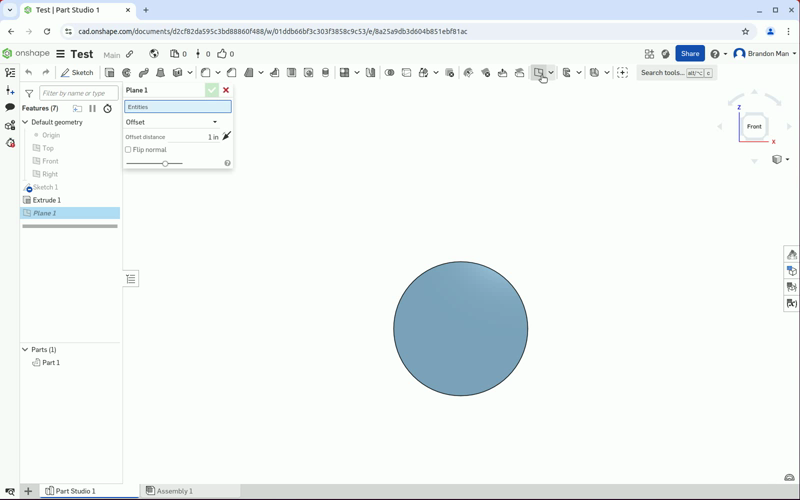
mouse_move(73, 163)
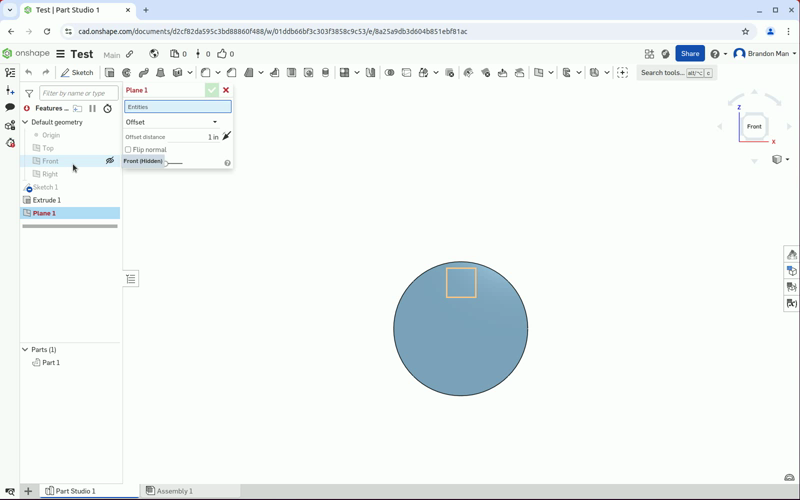
click(73, 163)
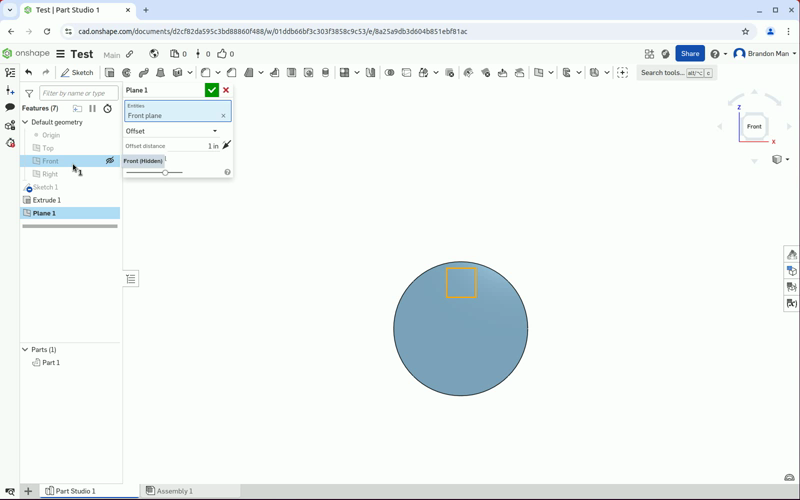
key(tab, 2)
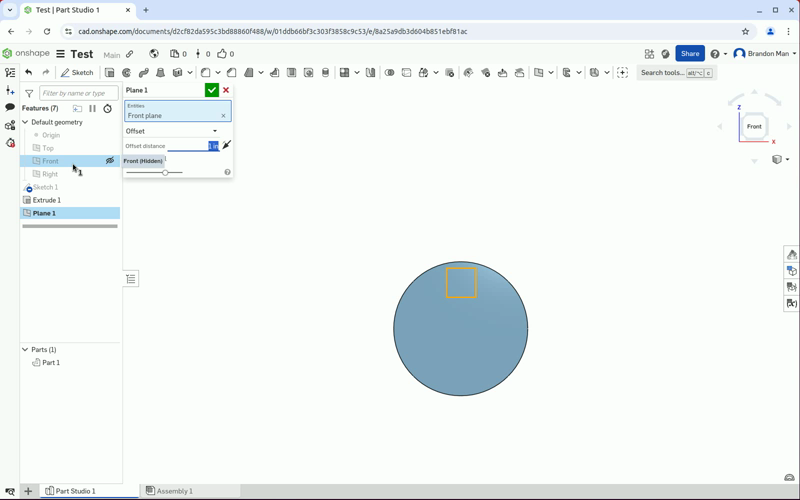
text(3.605)
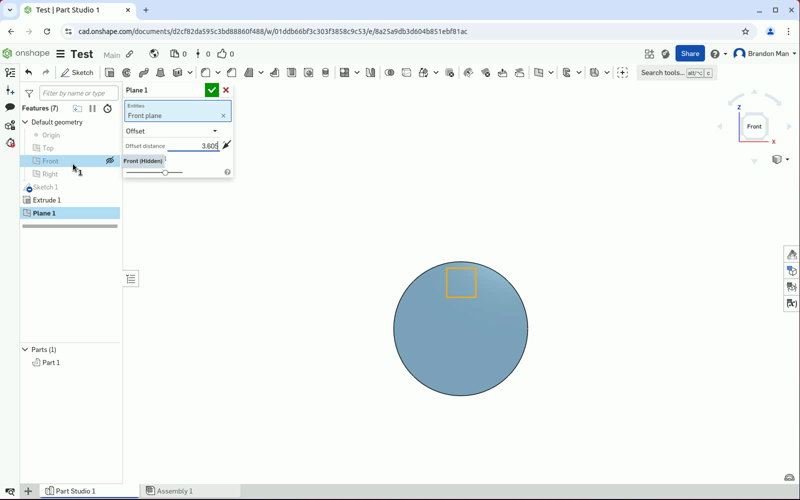
key(enter, 2)
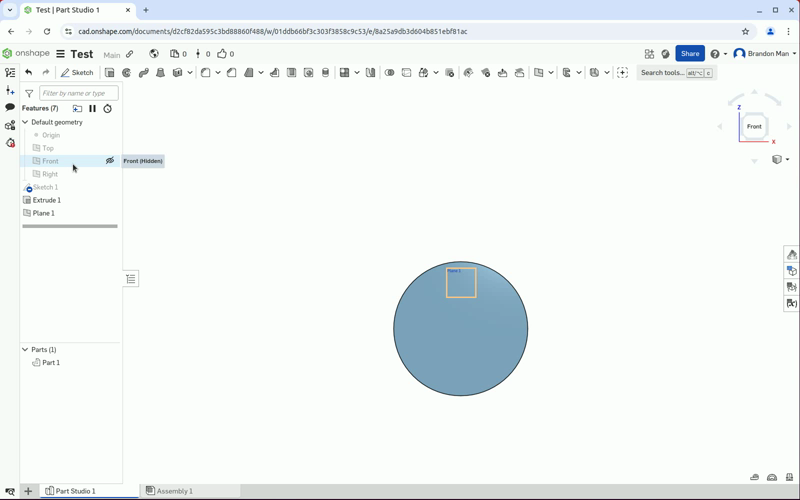
key(shift+s)
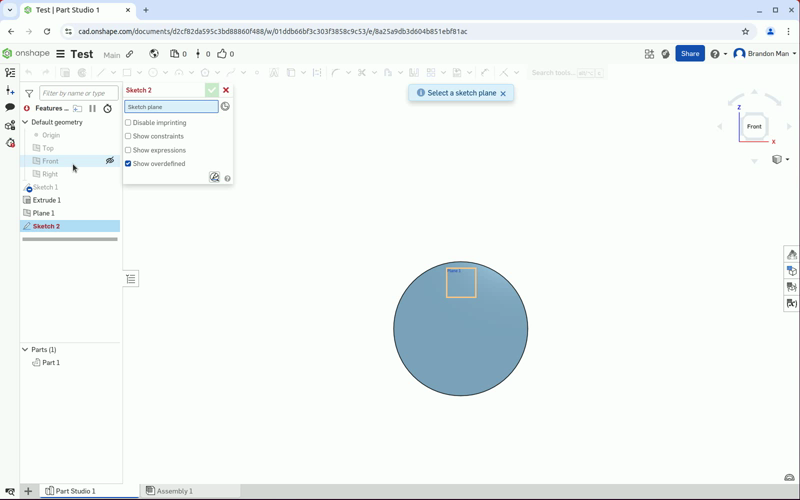
mouse_move(73, 215)
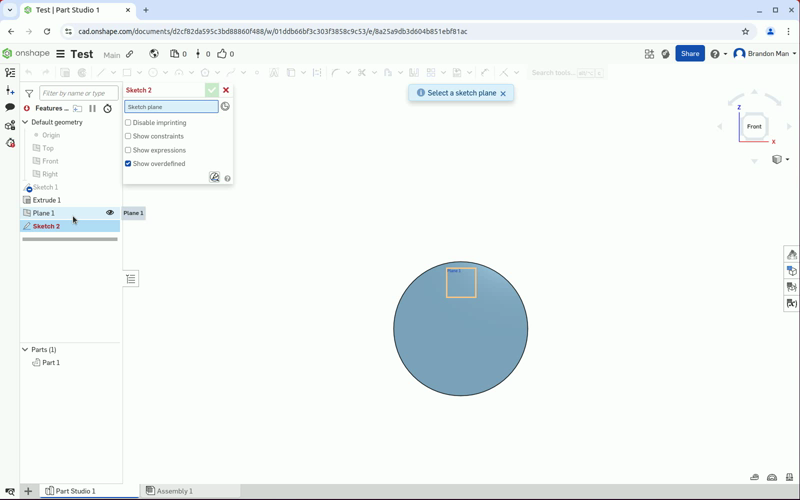
click(73, 215)
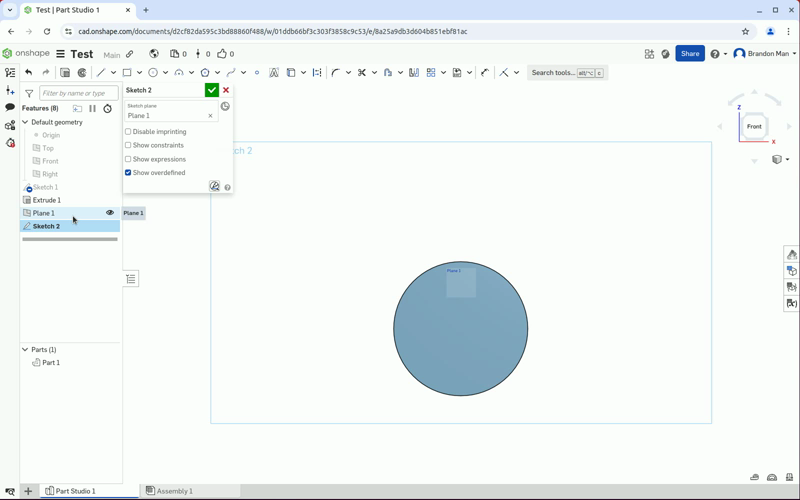
mouse_move(73, 352)
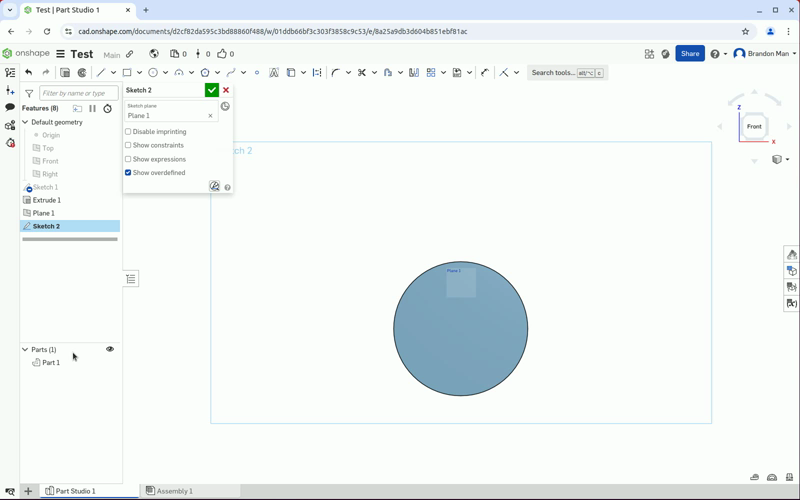
key(y)
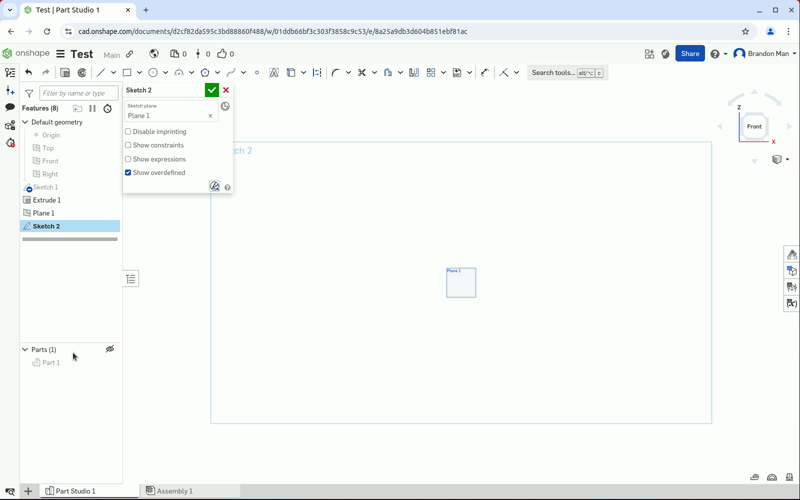
key(c)
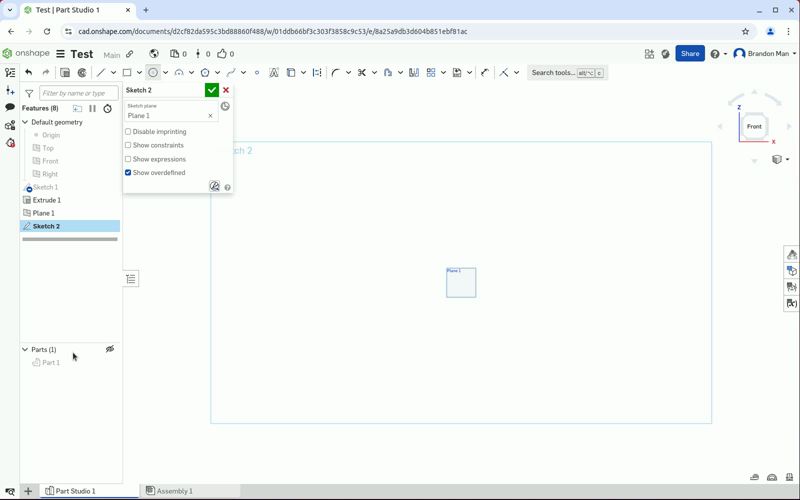
key_down(shift)
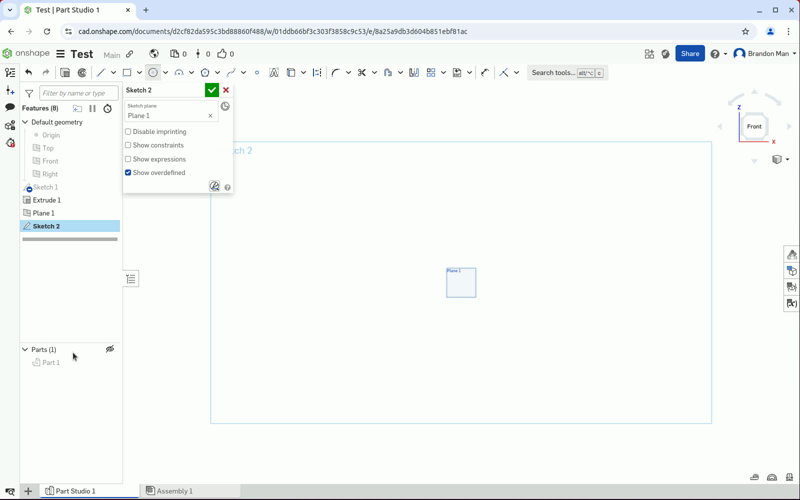
mouse_move(461, 299)
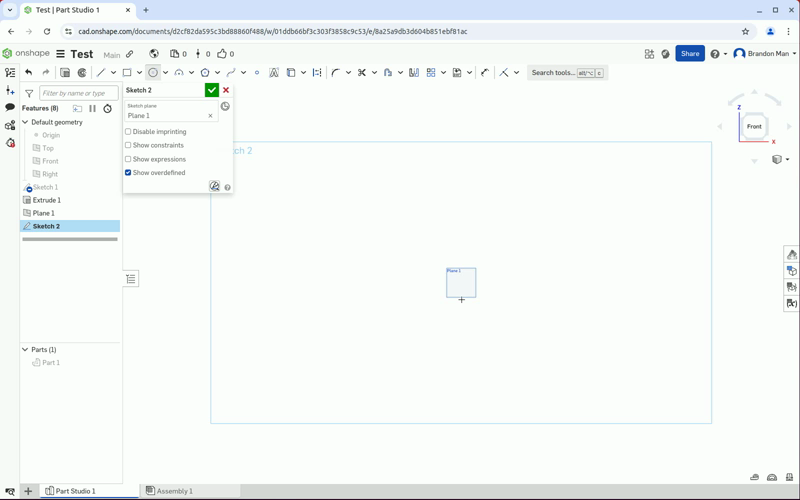
click(461, 299)
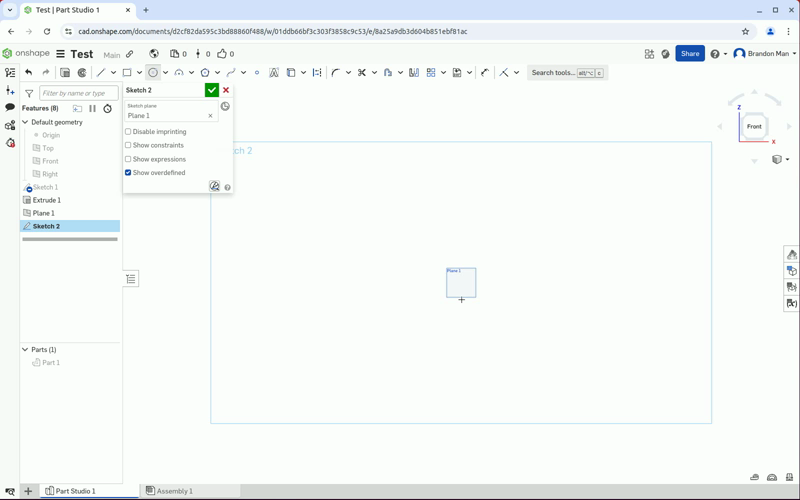
key_up(shift)
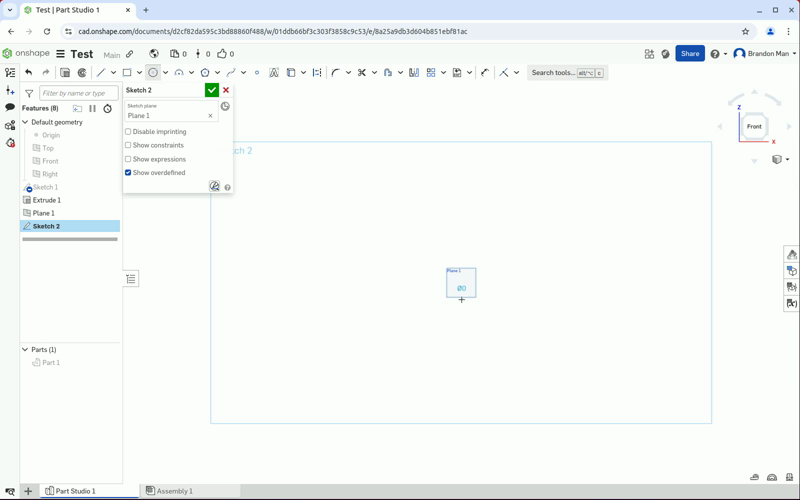
mouse_move(466, 299)
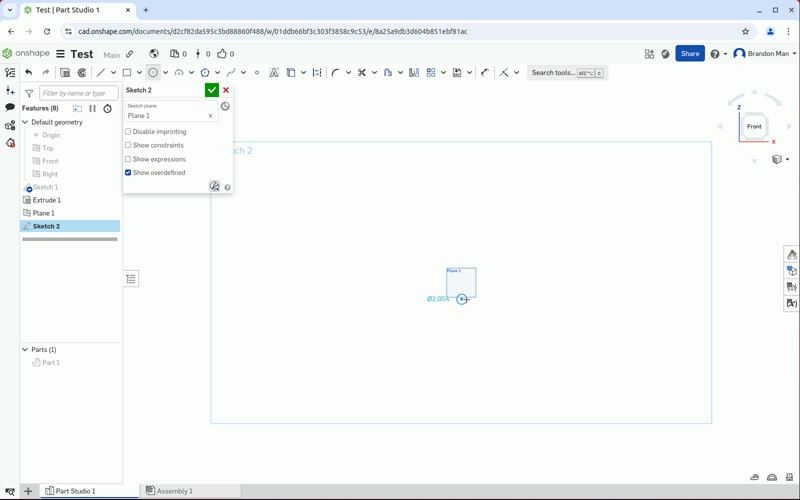
click(466, 299)
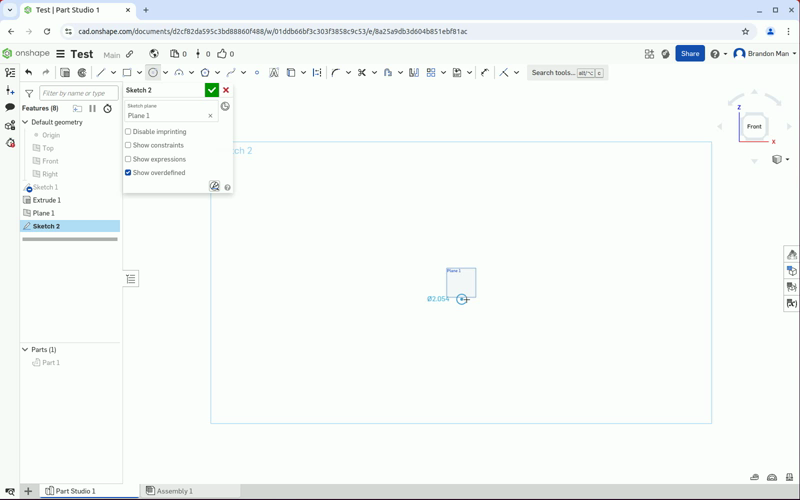
key(esc)
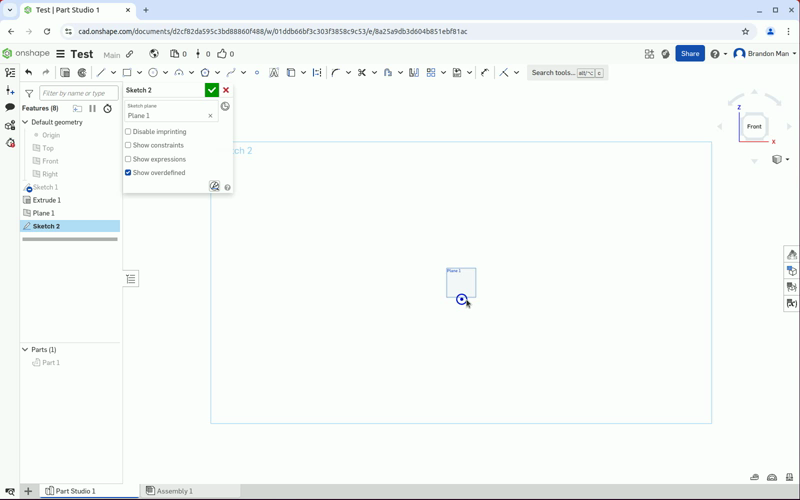
mouse_move(462, 299)
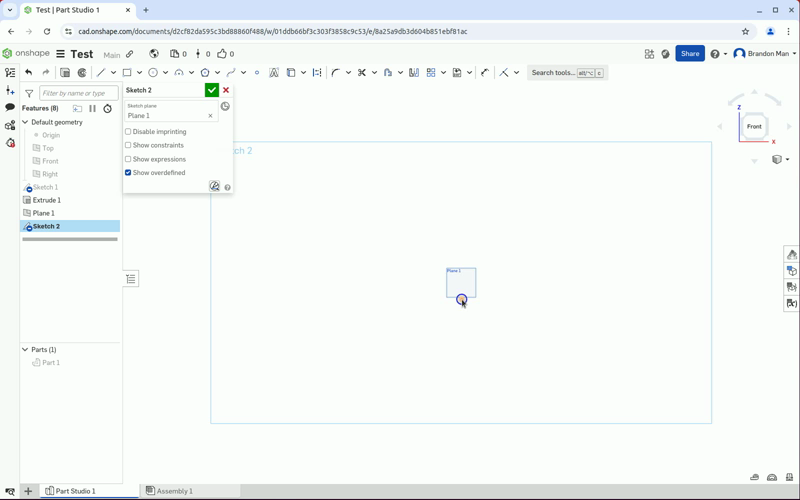
scroll(6)
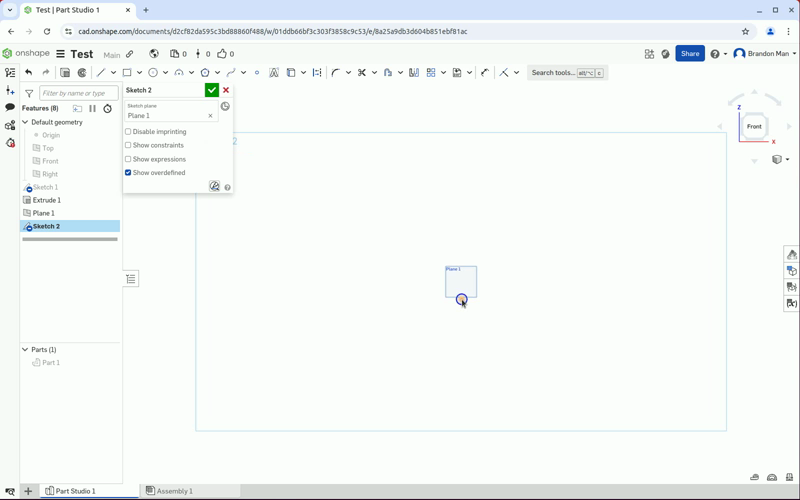
scroll(6)
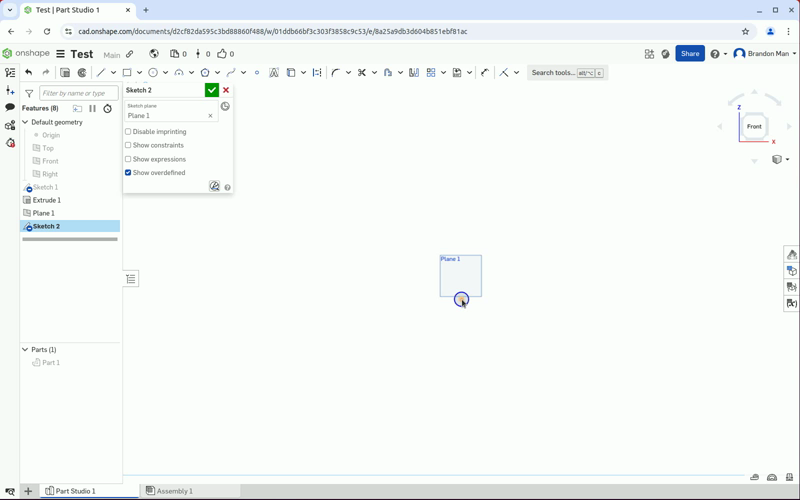
scroll(6)
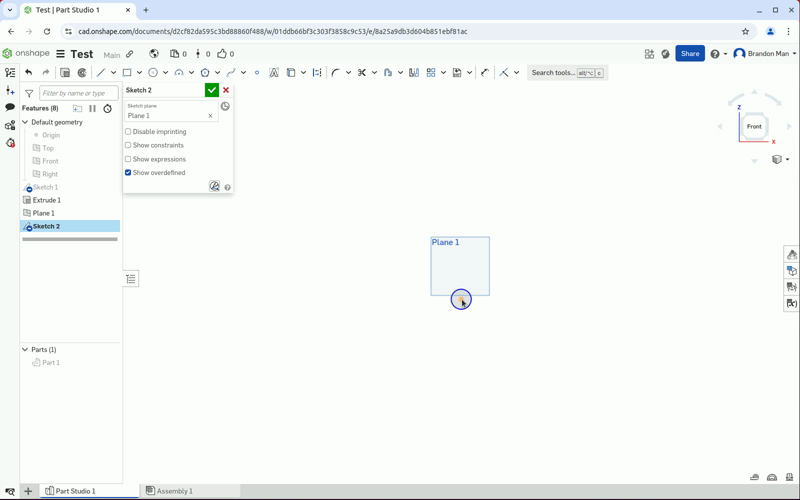
scroll(6)
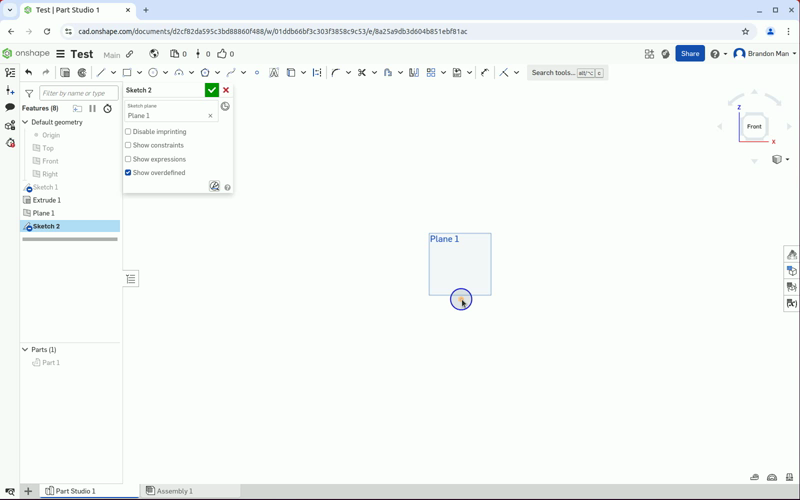
scroll(6)
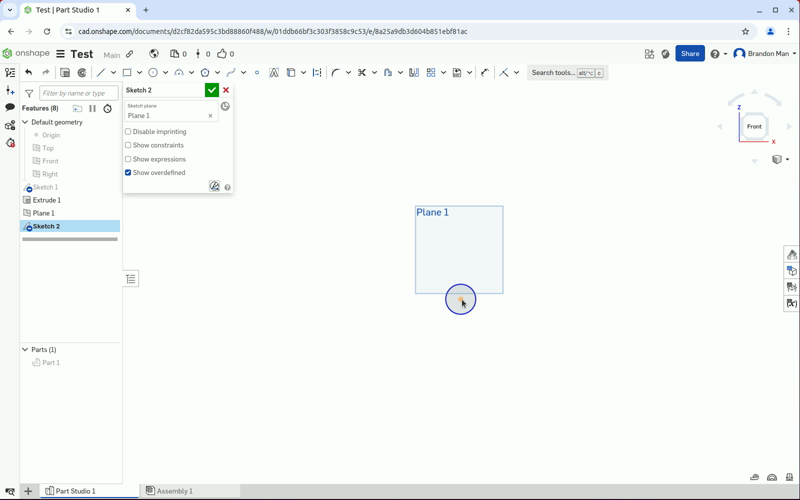
scroll(6)
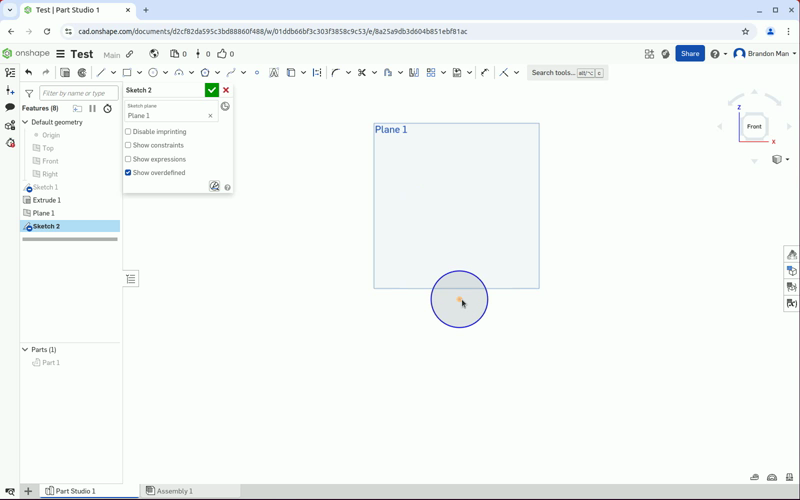
scroll(6)
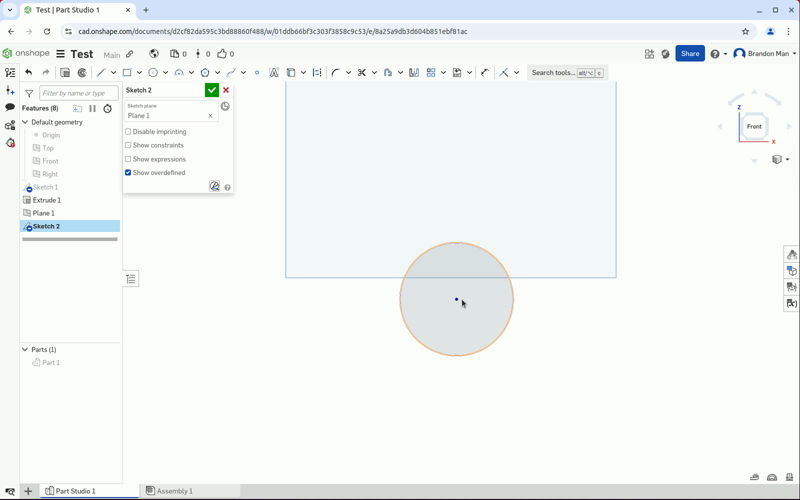
click(462, 299)
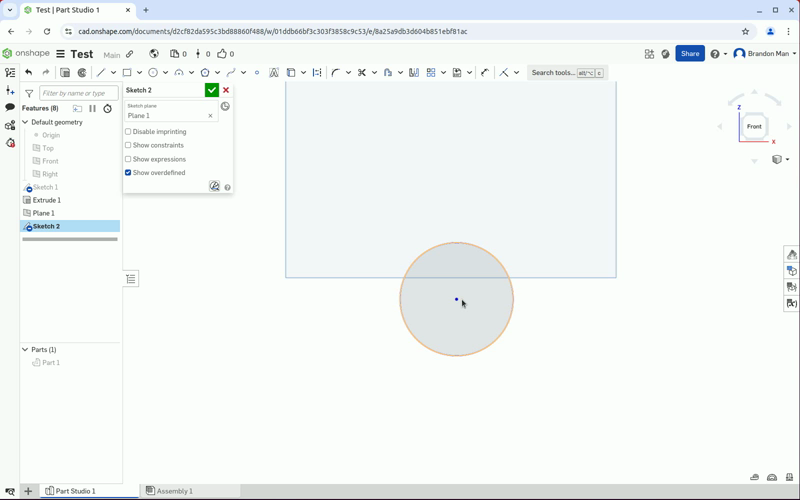
scroll(-6)
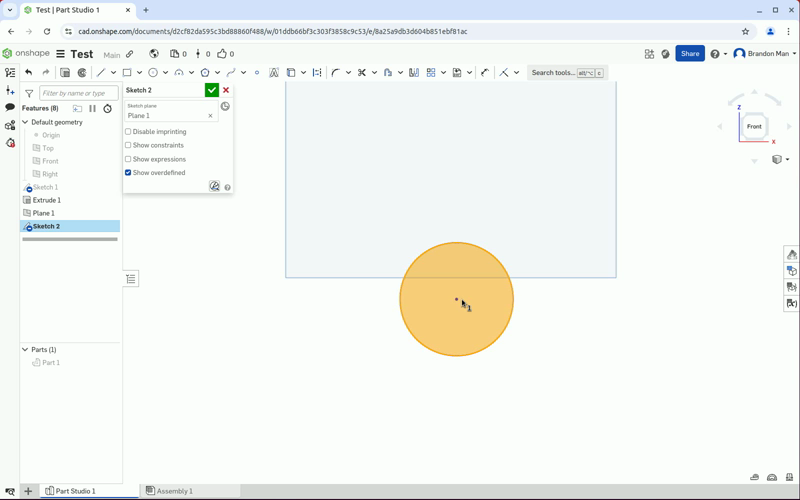
scroll(-6)
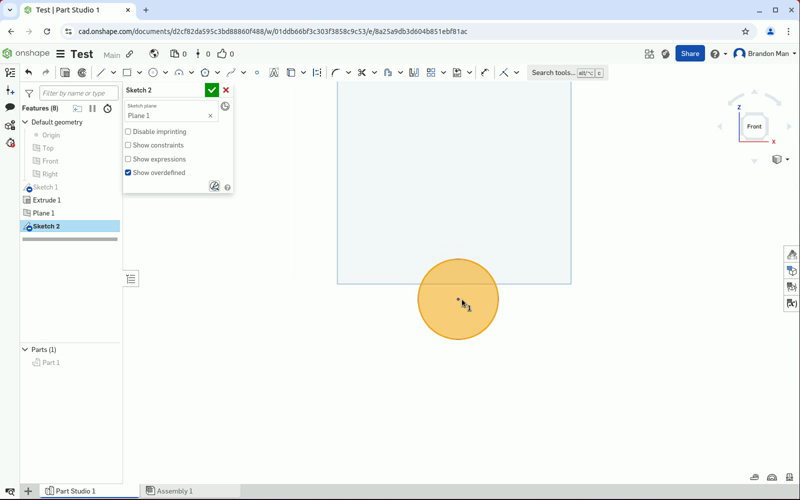
scroll(-6)
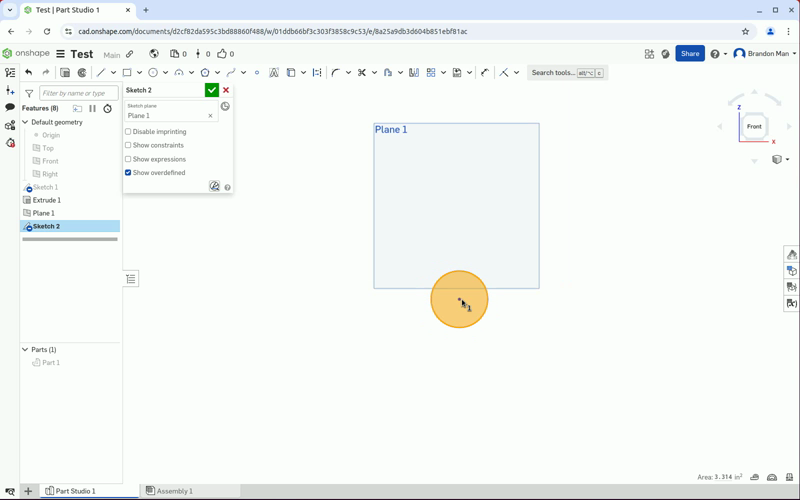
scroll(-6)
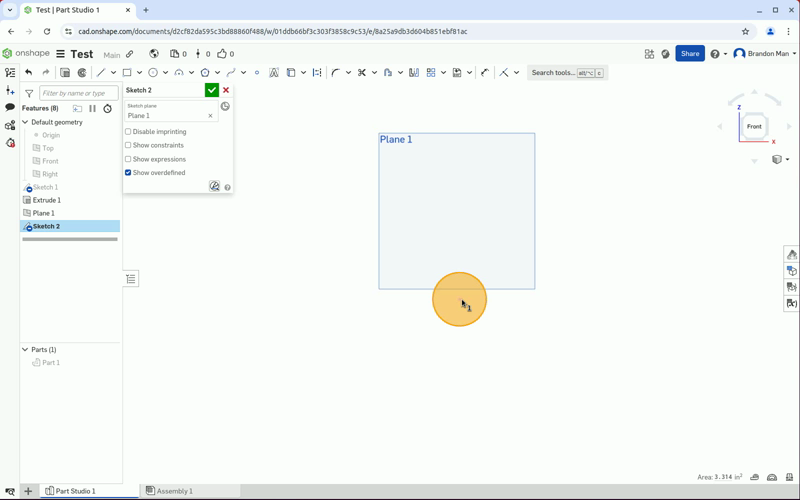
scroll(-6)
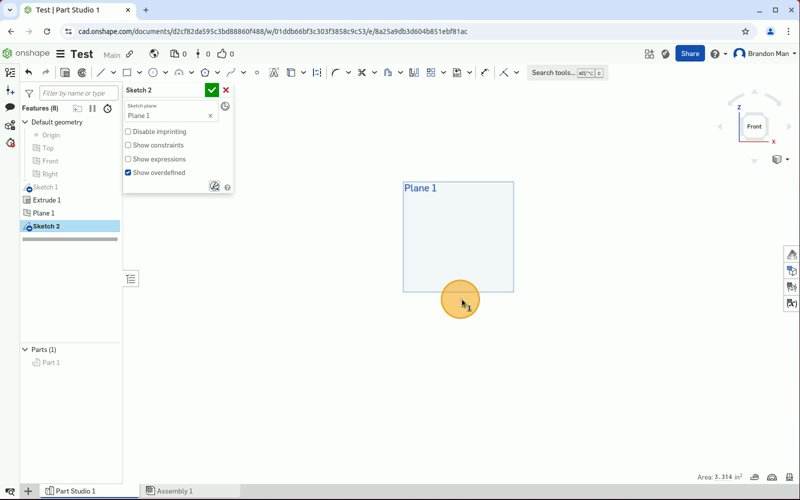
scroll(-6)
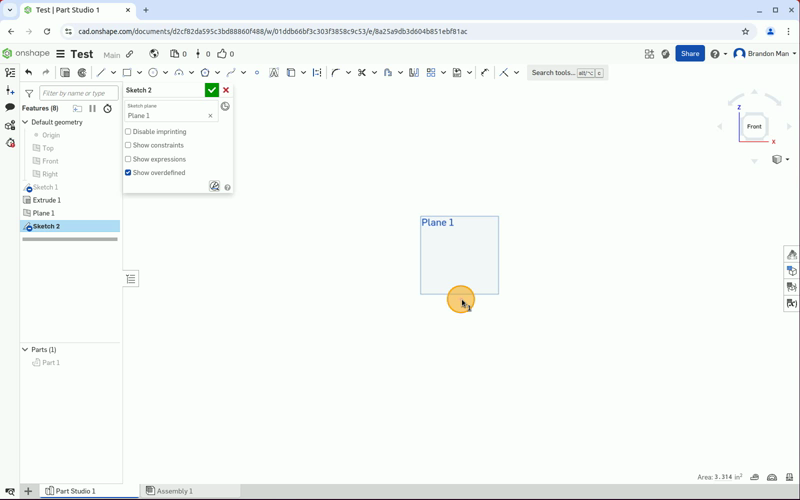
scroll(-6)
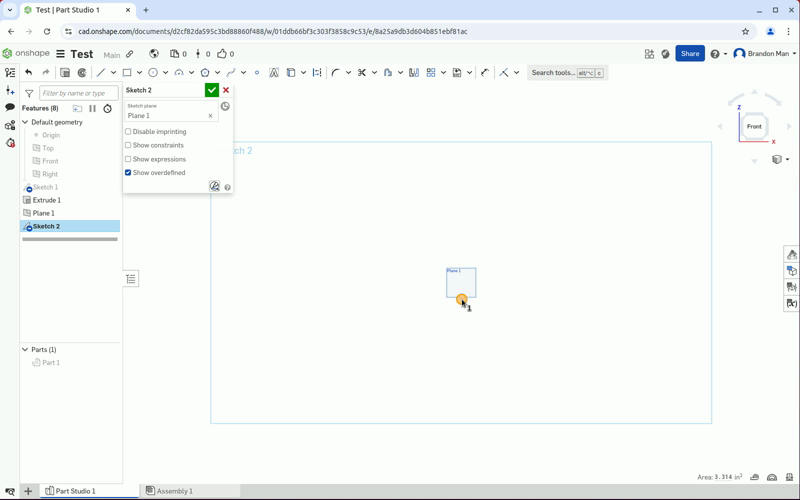
mouse_move(73, 352)
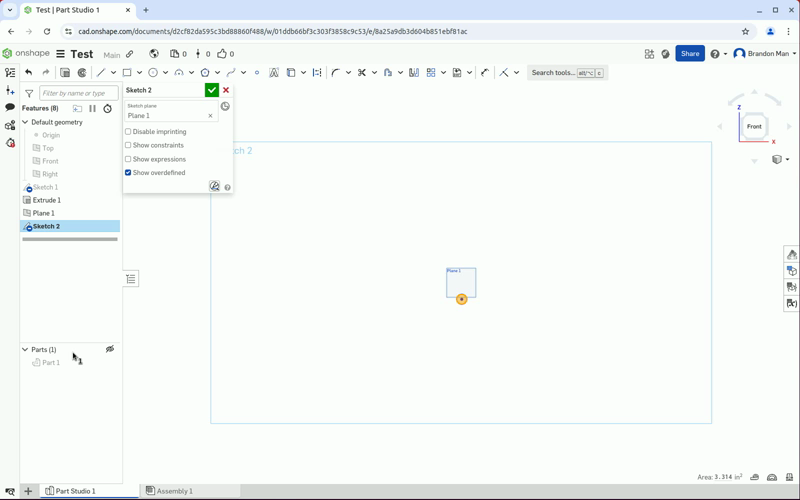
key(shift+y)
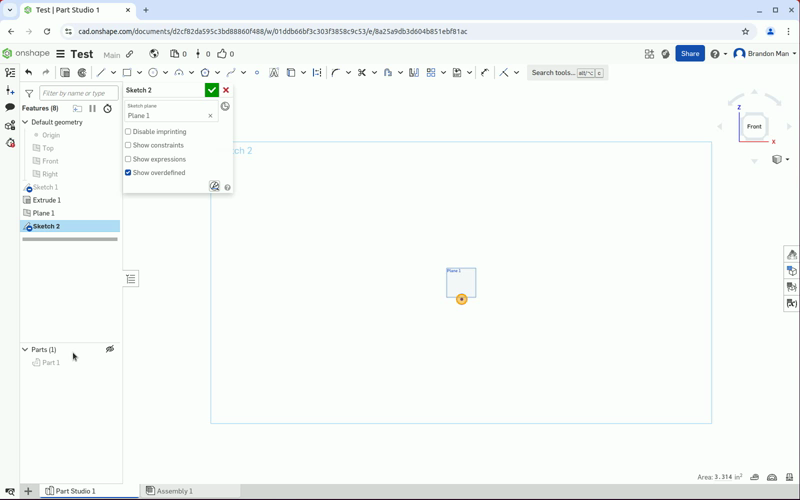
key(shift+e)
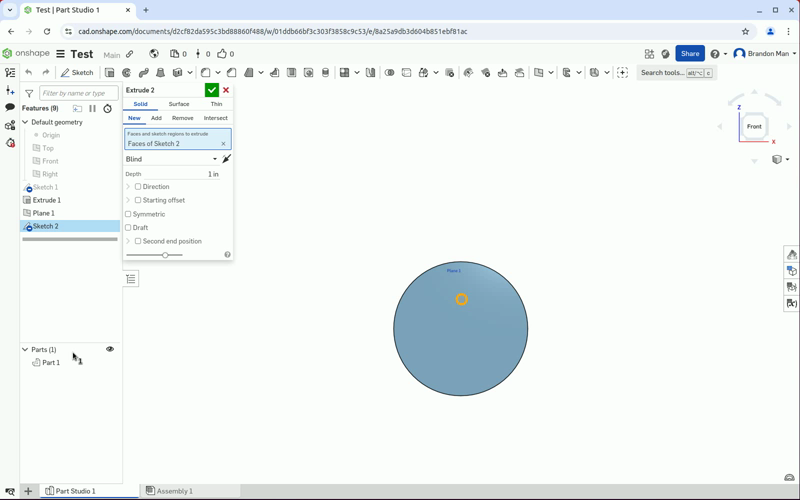
mouse_move(143, 106)
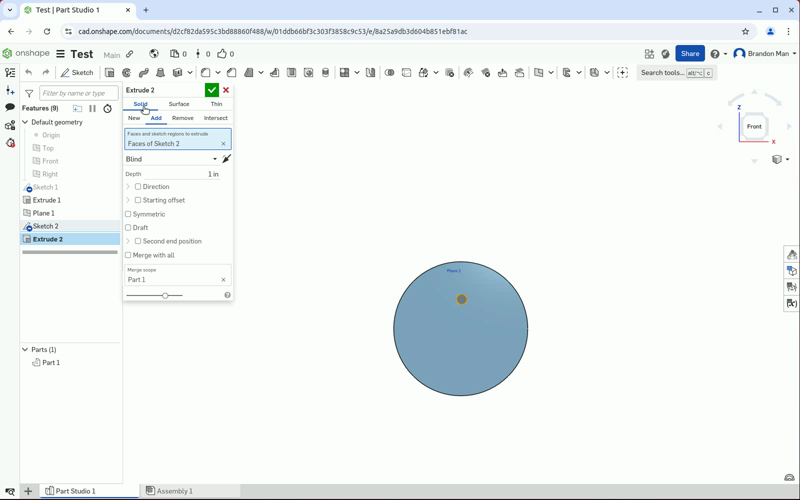
click(143, 106)
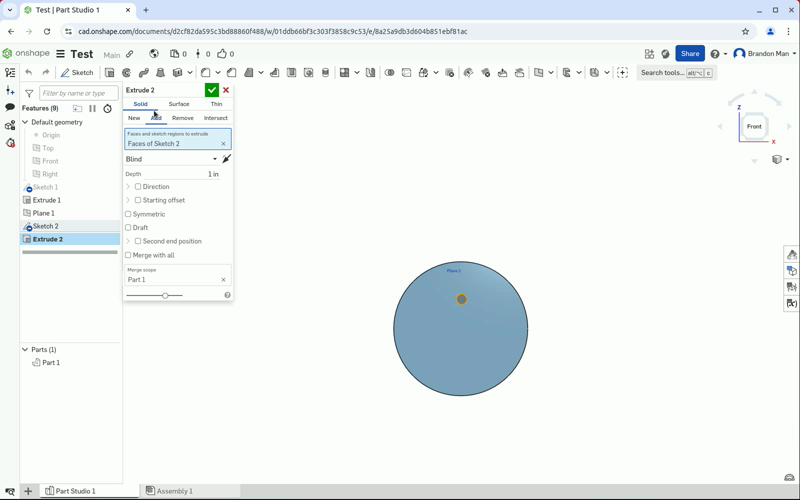
mouse_move(186, 120)
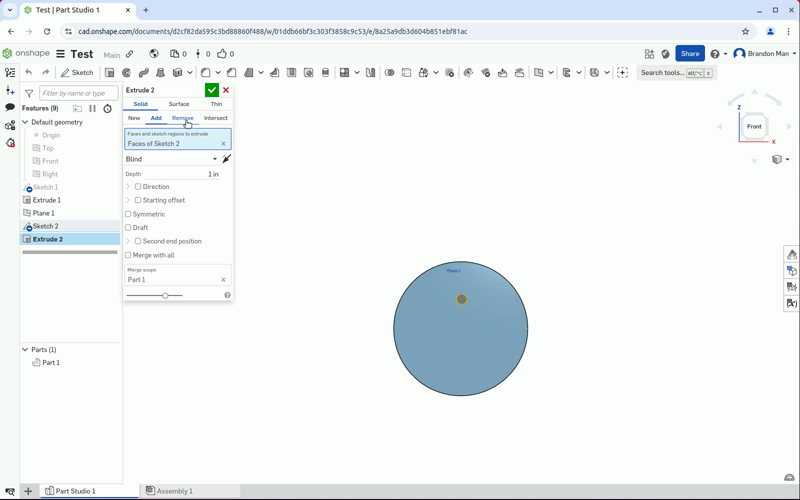
click(186, 120)
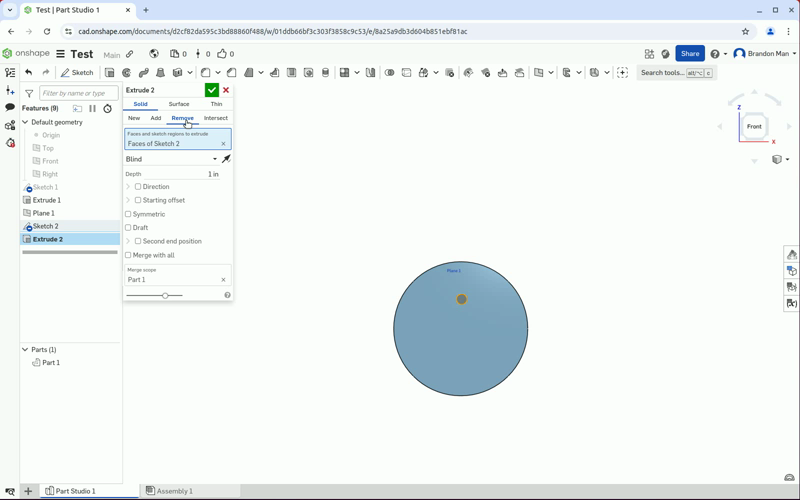
key(tab, 4)
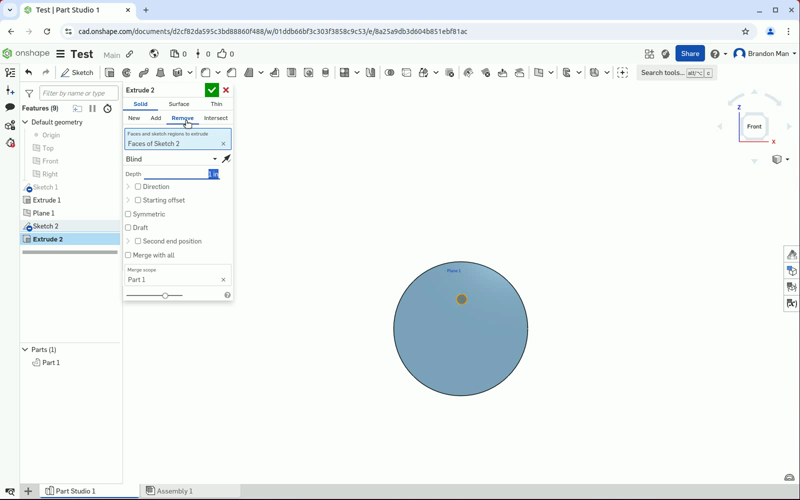
text(3.611)
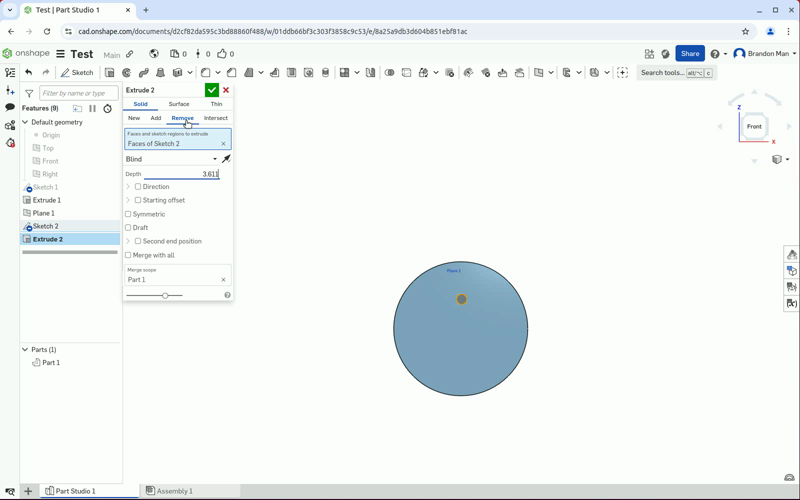
key(tab, 6)
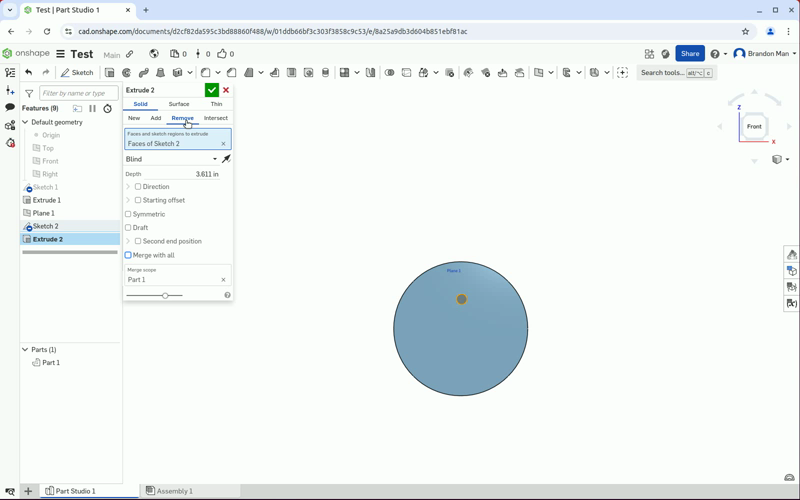
key(space)
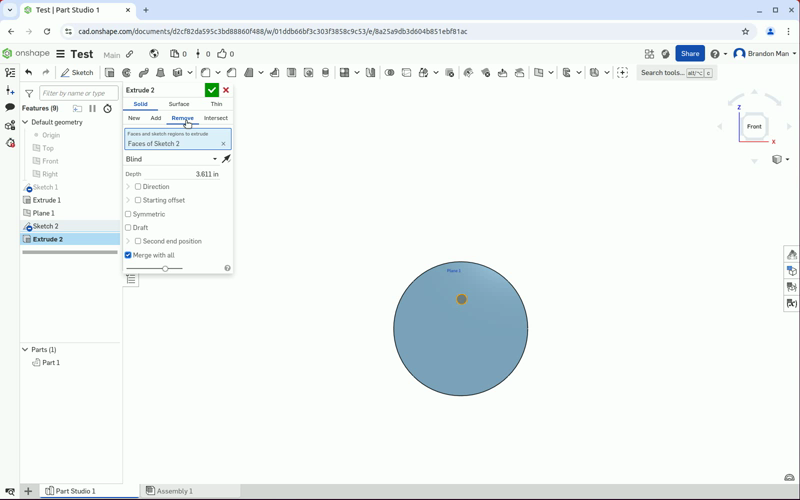
key(enter)
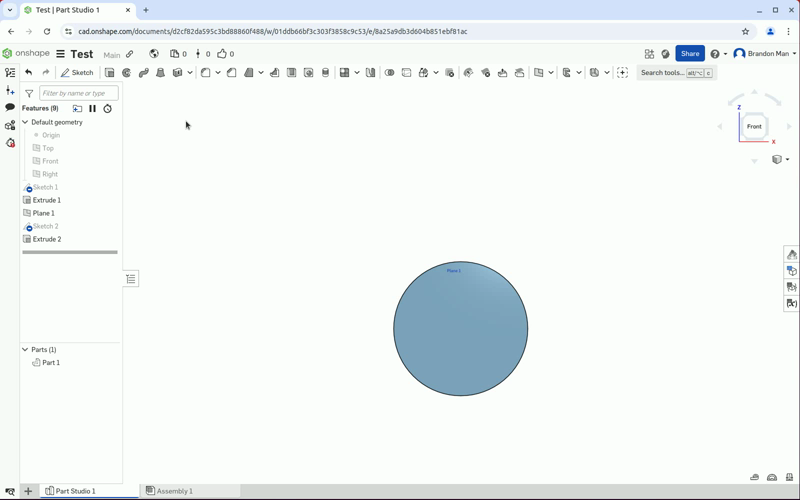
key(shift+h)
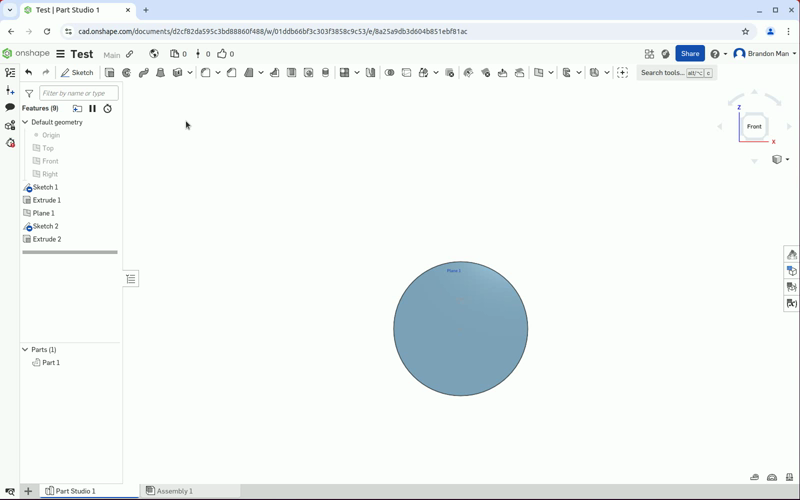
key(shift+h)
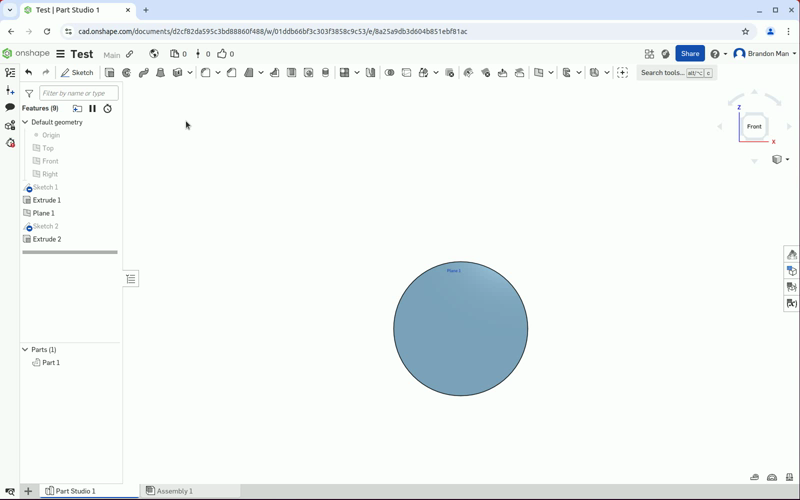
mouse_move(73, 189)
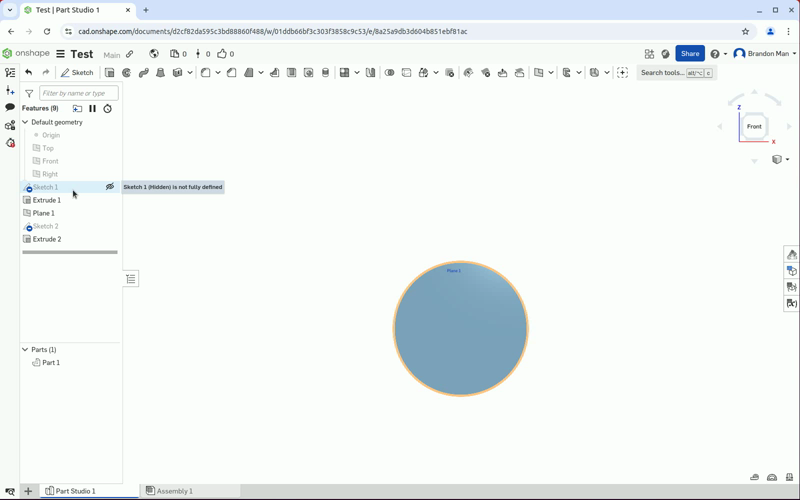
click(73, 189)
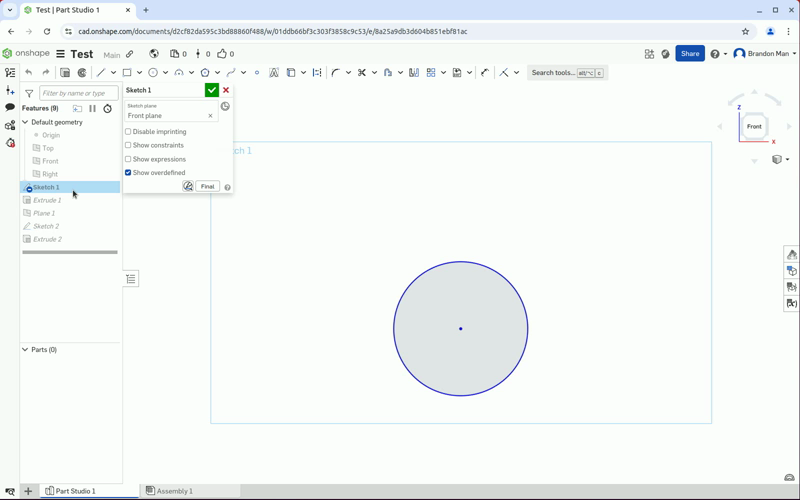
mouse_move(229, 92)
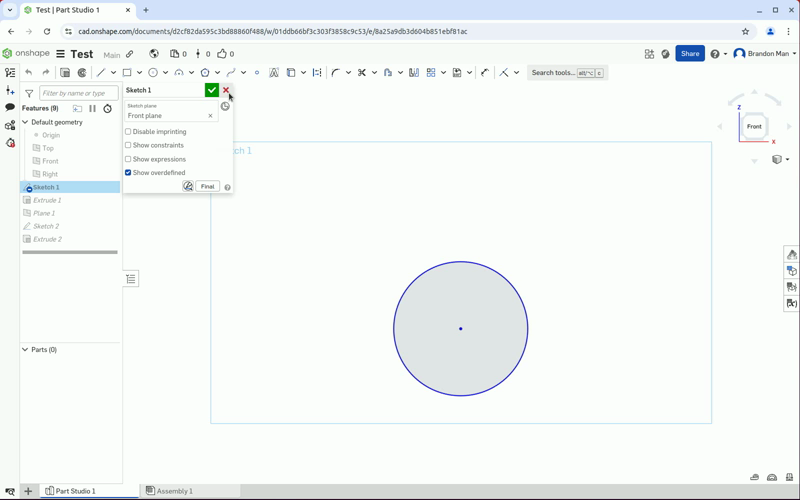
click(229, 92)
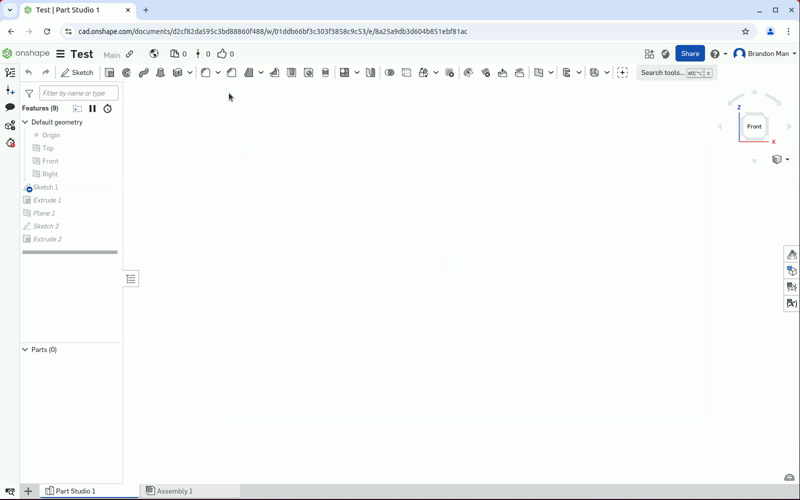
key(shift+s)
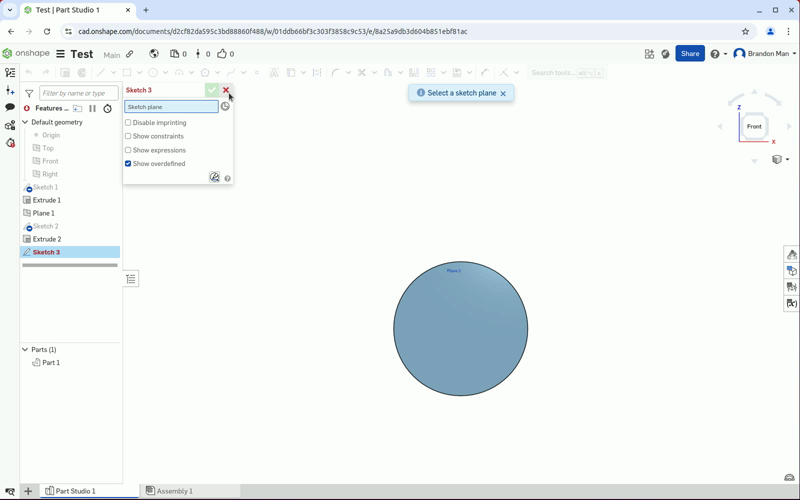
mouse_move(73, 215)
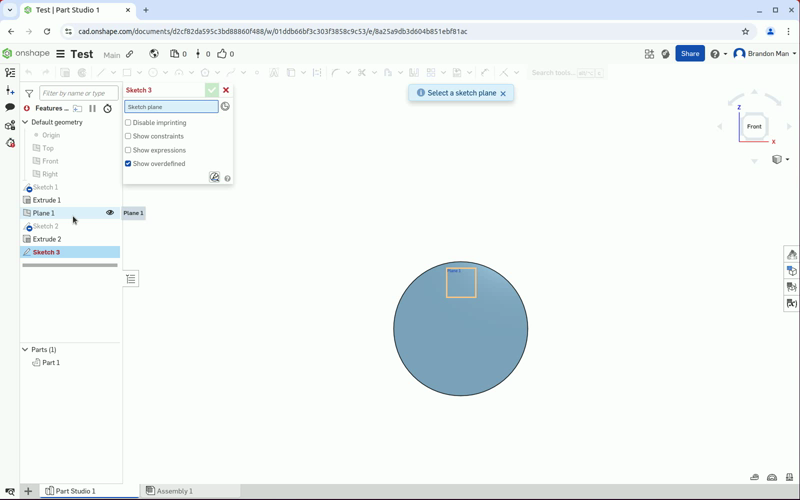
click(73, 215)
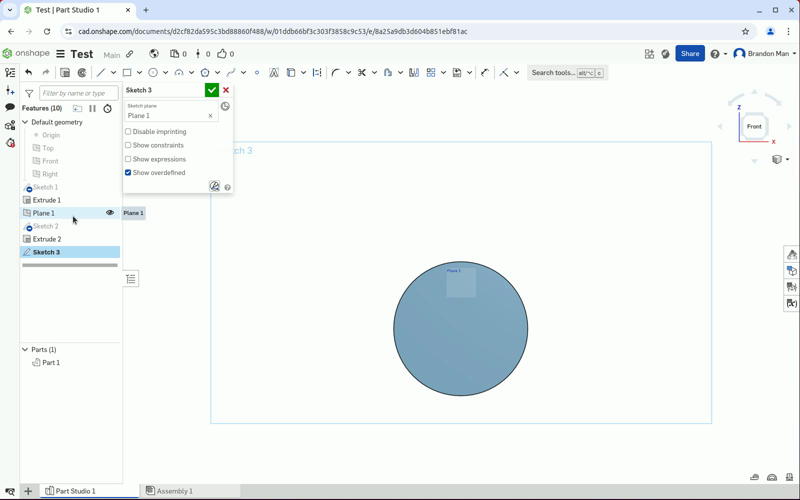
mouse_move(73, 352)
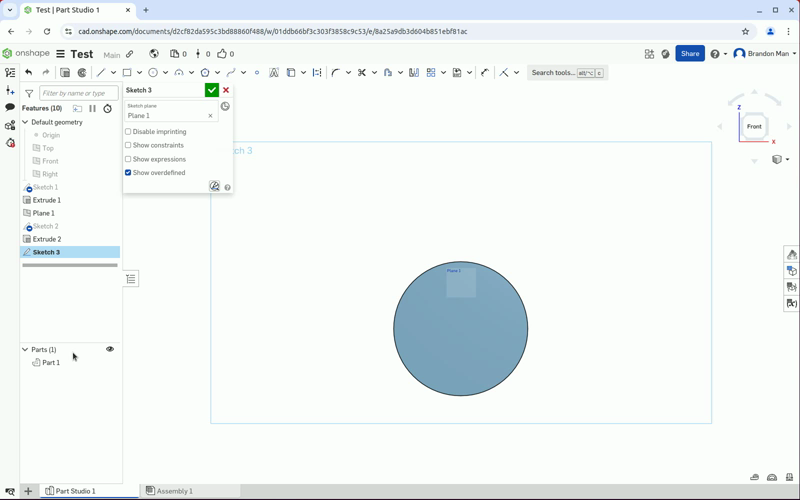
key(y)
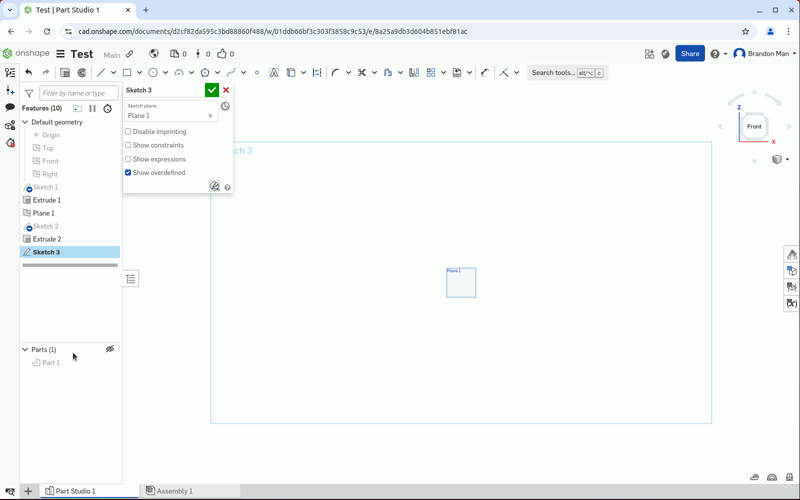
key(c)
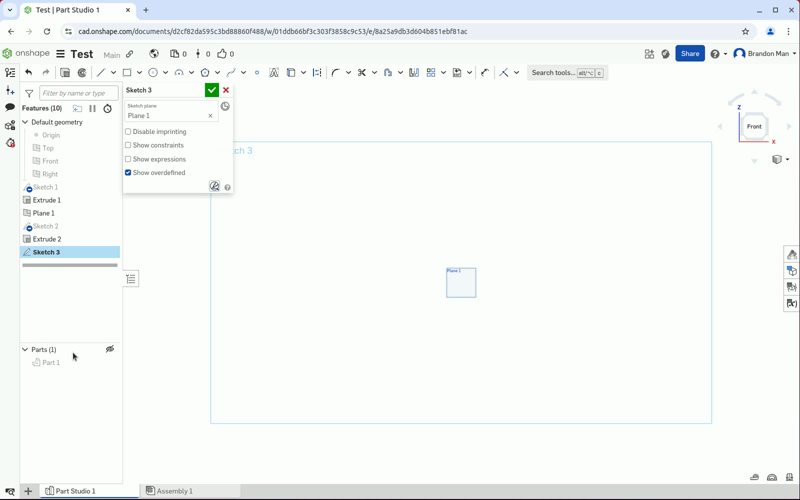
key_down(shift)
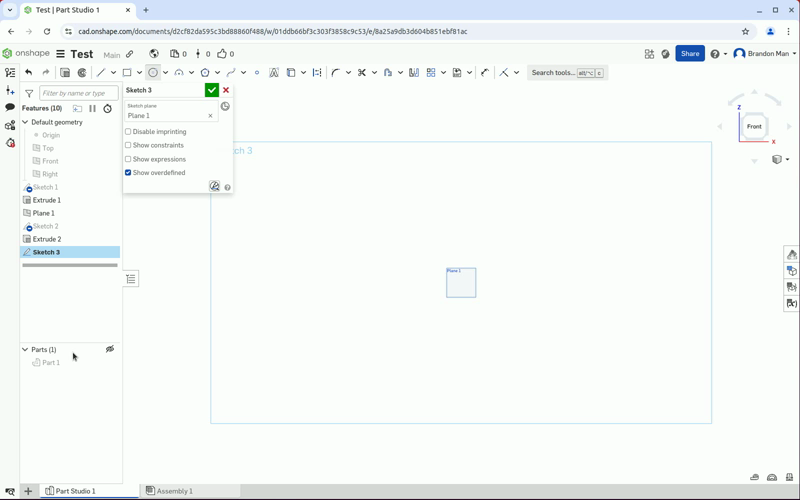
mouse_move(461, 299)
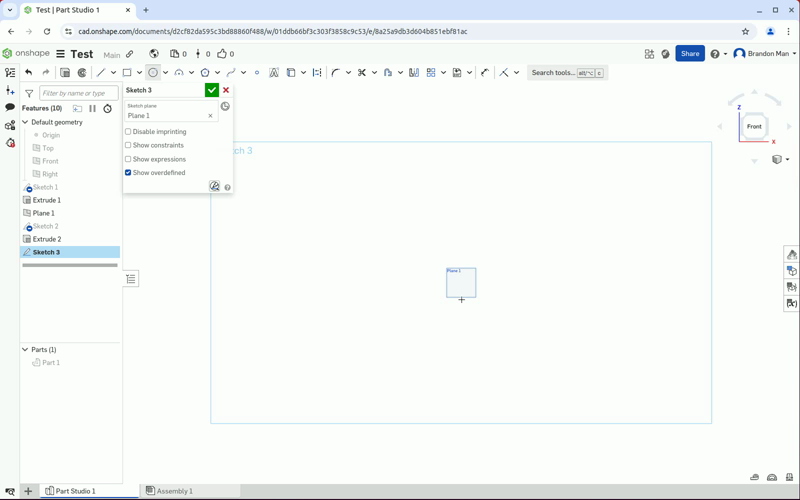
click(461, 299)
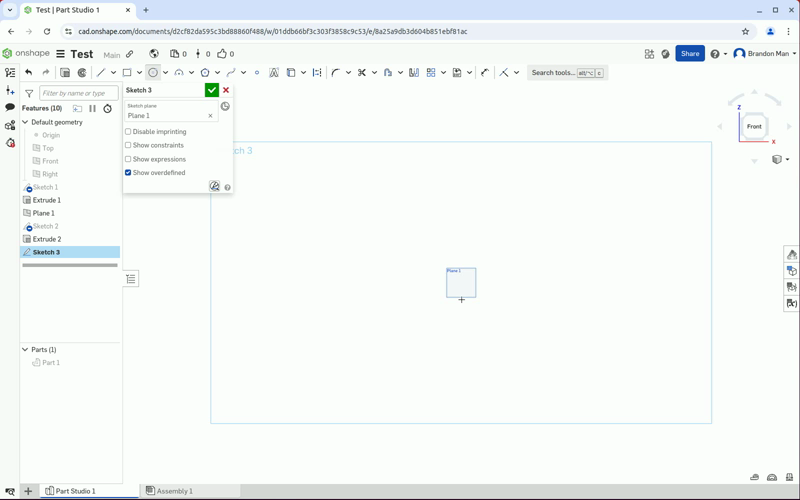
key_up(shift)
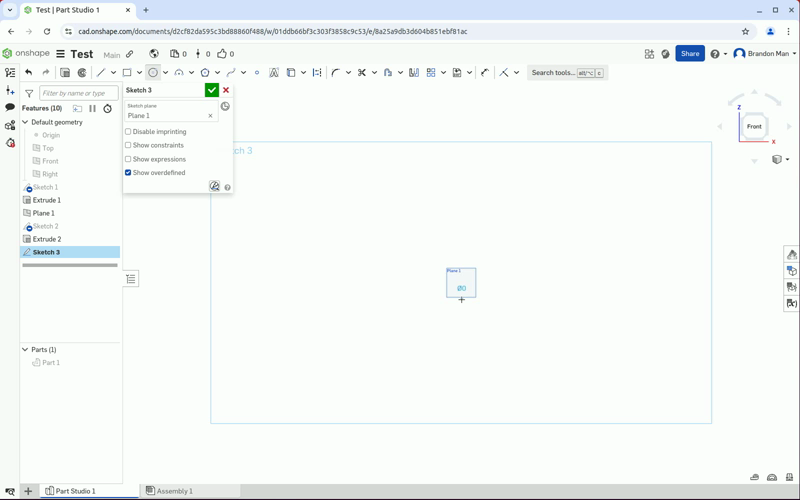
mouse_move(466, 299)
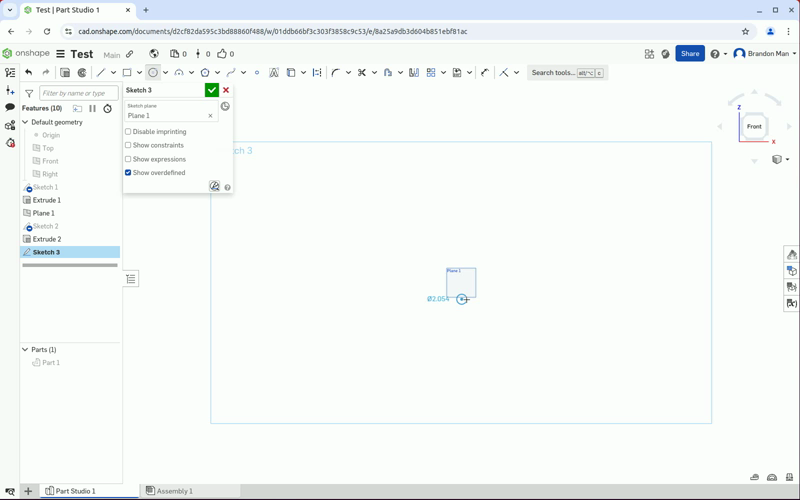
click(466, 299)
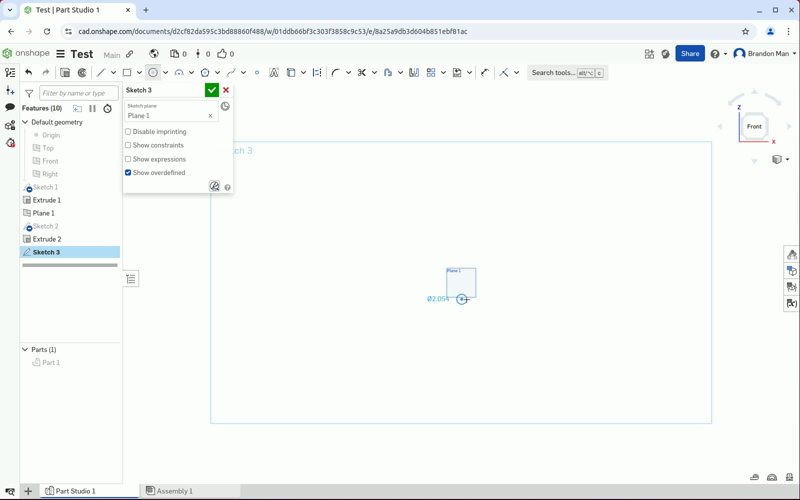
key(esc)
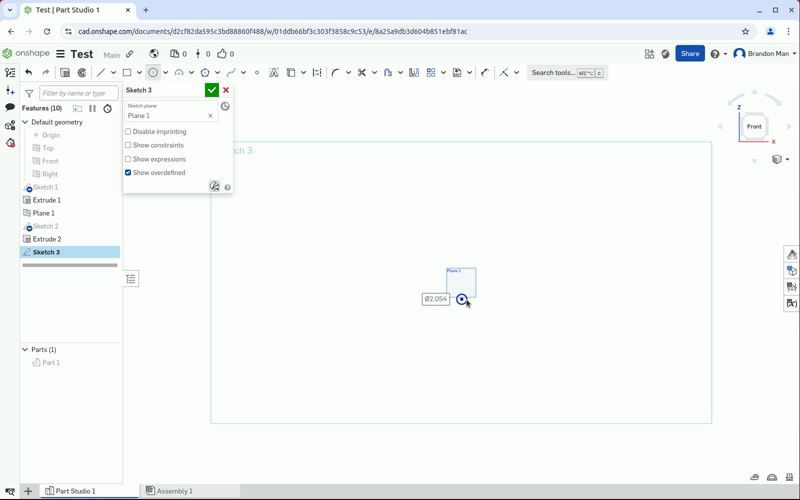
mouse_move(463, 294)
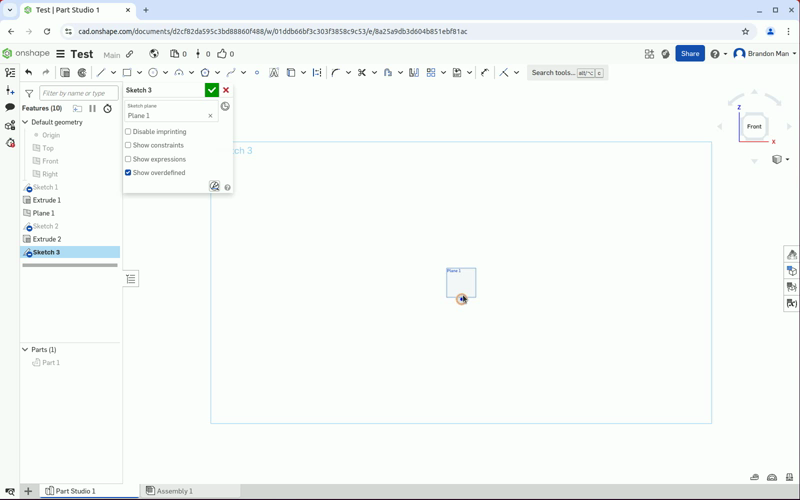
scroll(6)
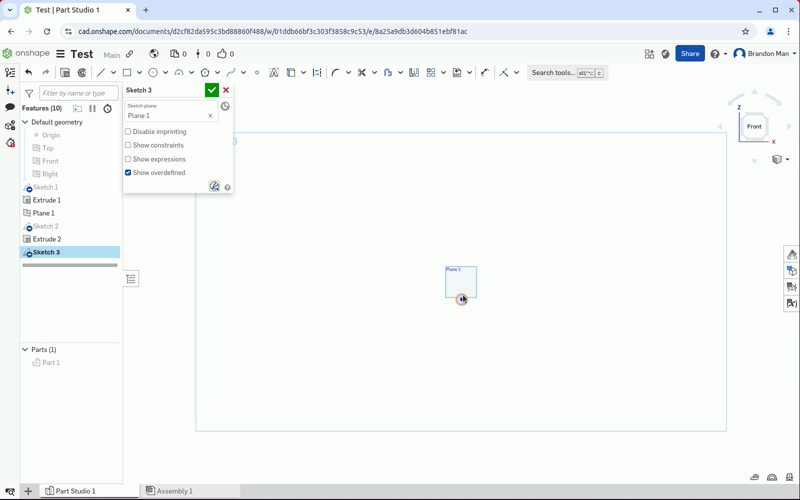
scroll(6)
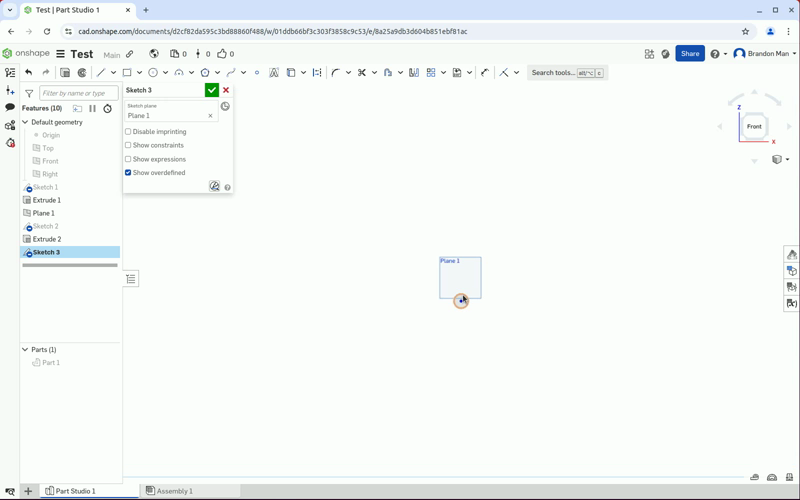
scroll(6)
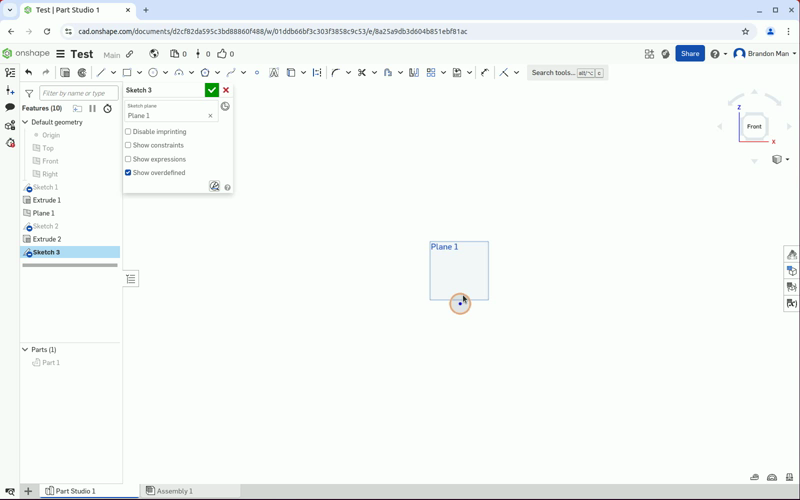
scroll(6)
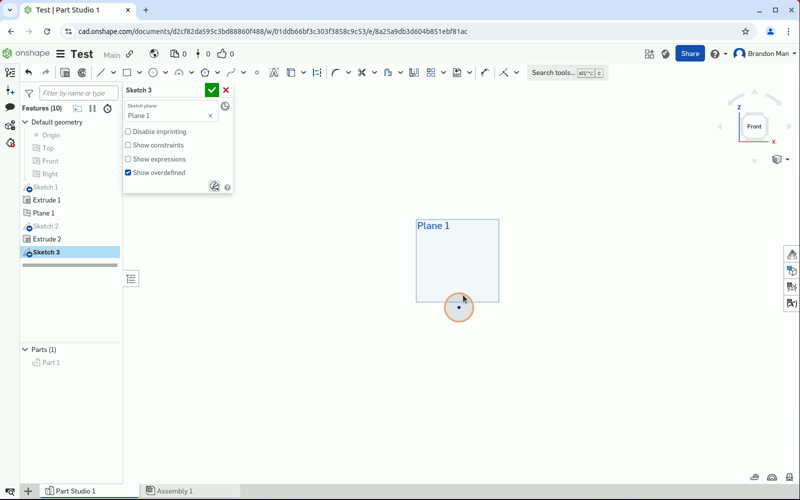
scroll(6)
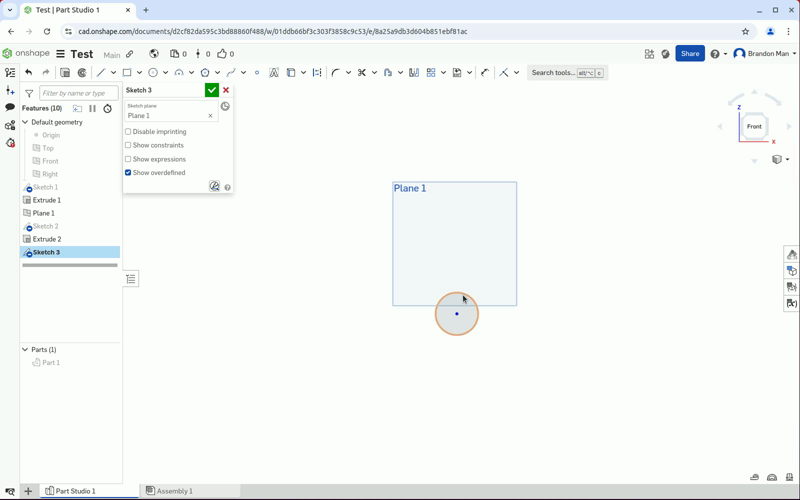
scroll(6)
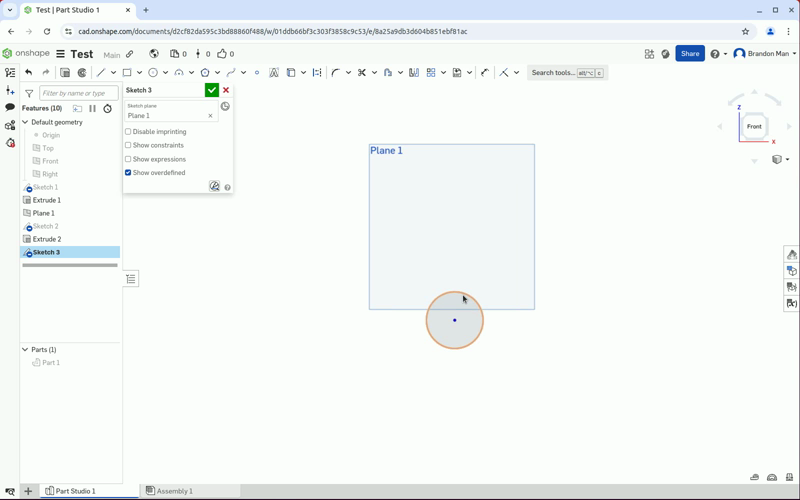
scroll(6)
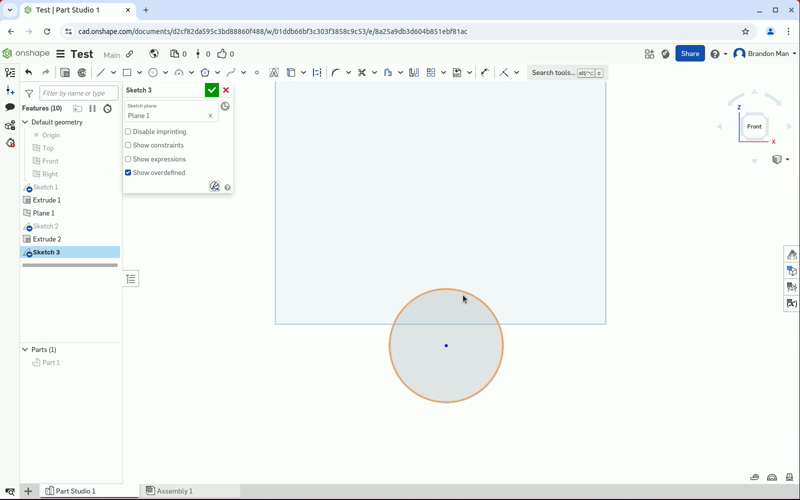
click(463, 294)
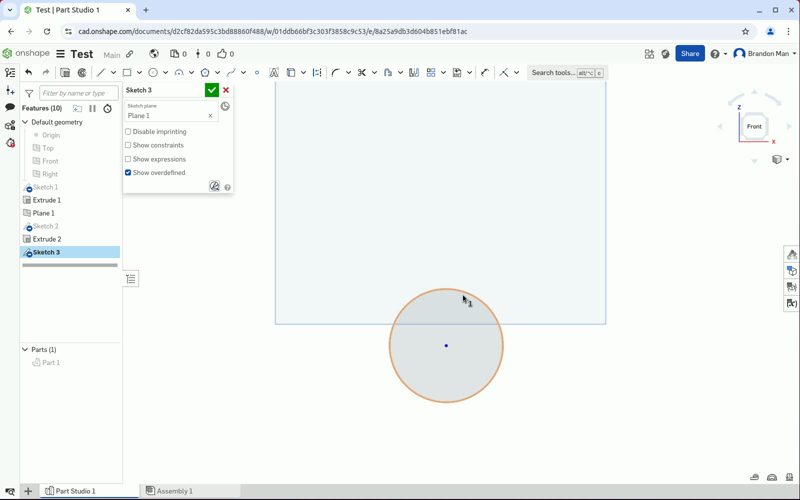
scroll(-6)
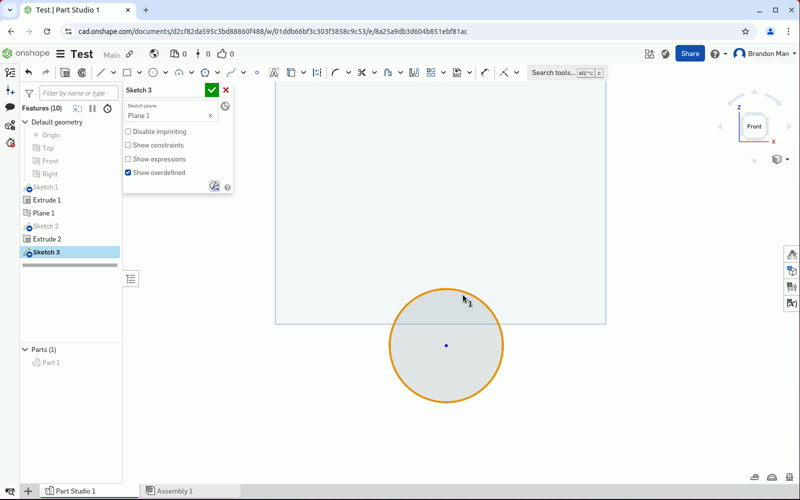
scroll(-6)
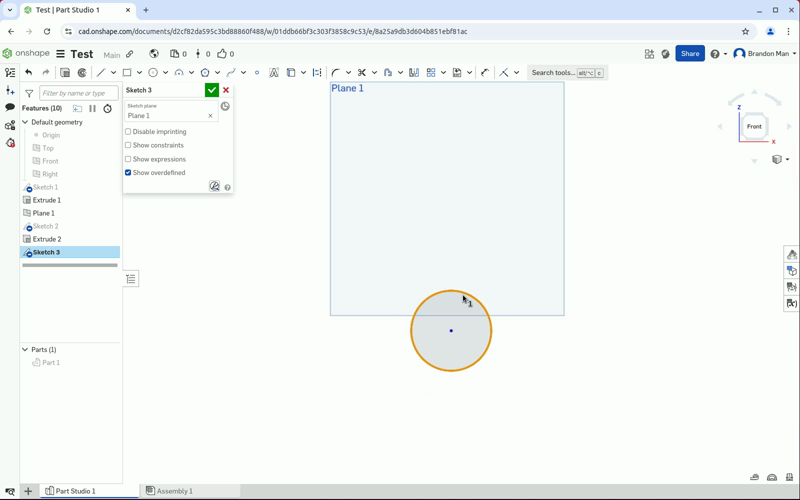
scroll(-6)
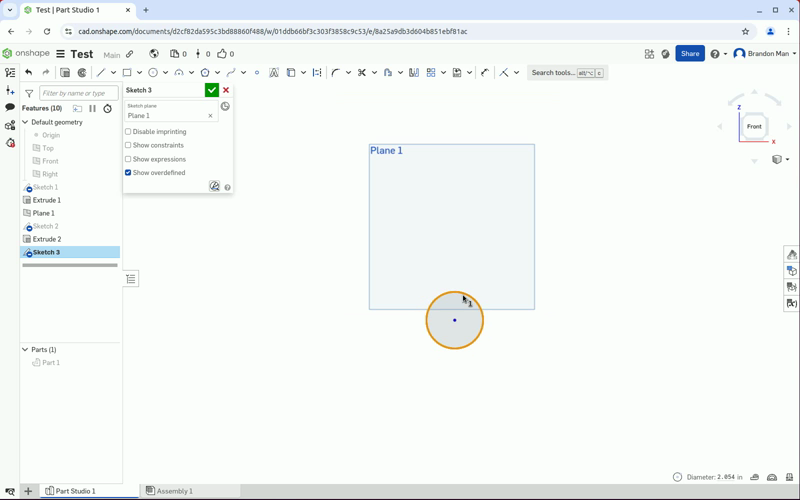
scroll(-6)
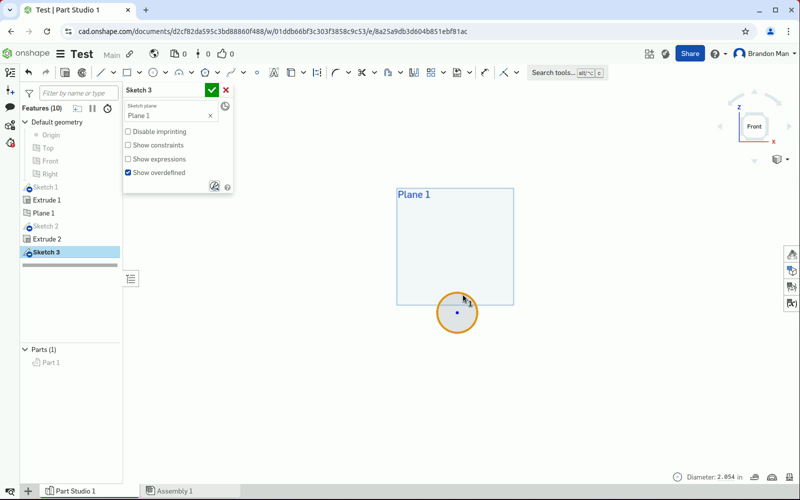
scroll(-6)
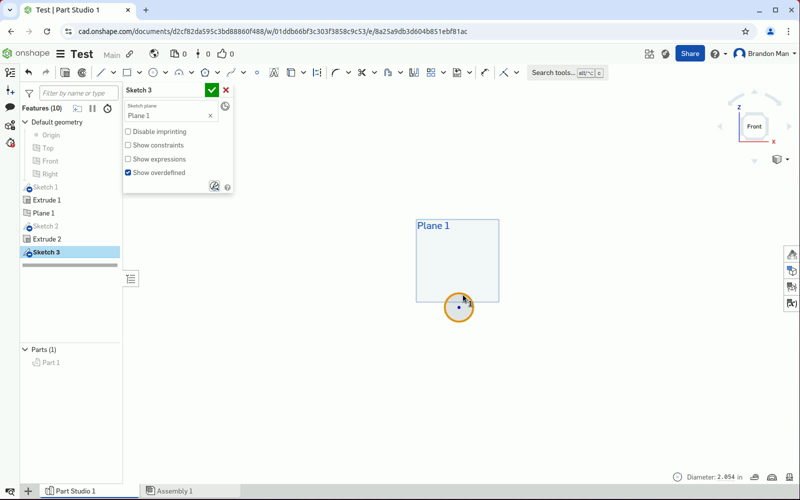
scroll(-6)
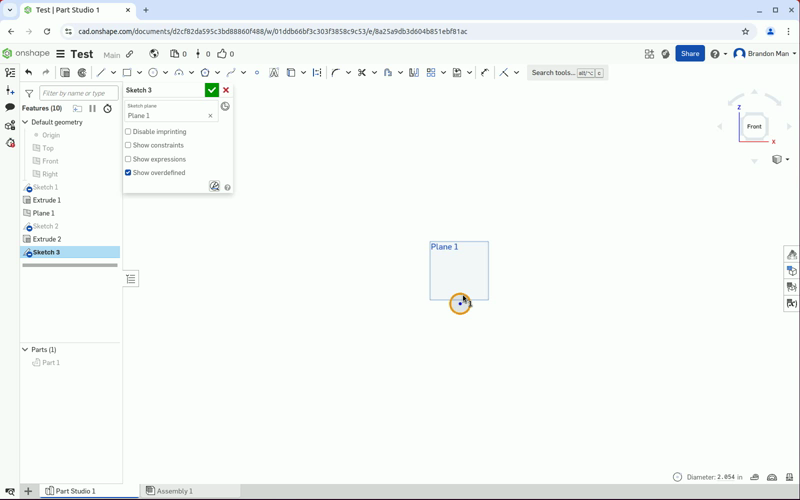
scroll(-6)
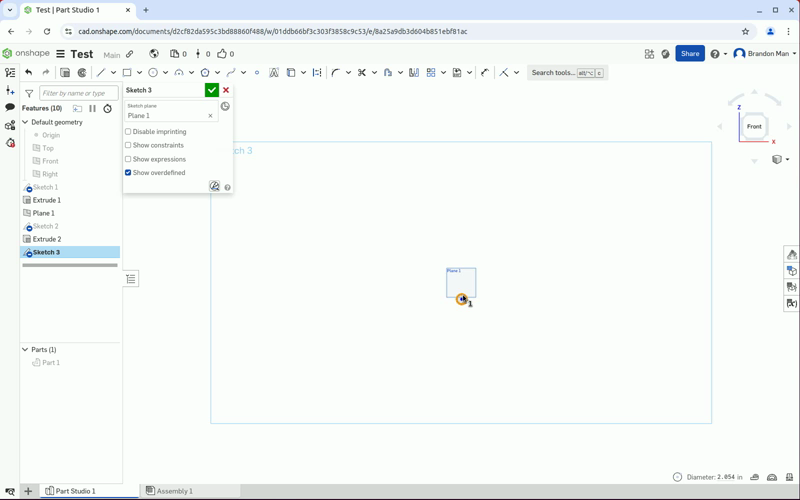
mouse_move(73, 352)
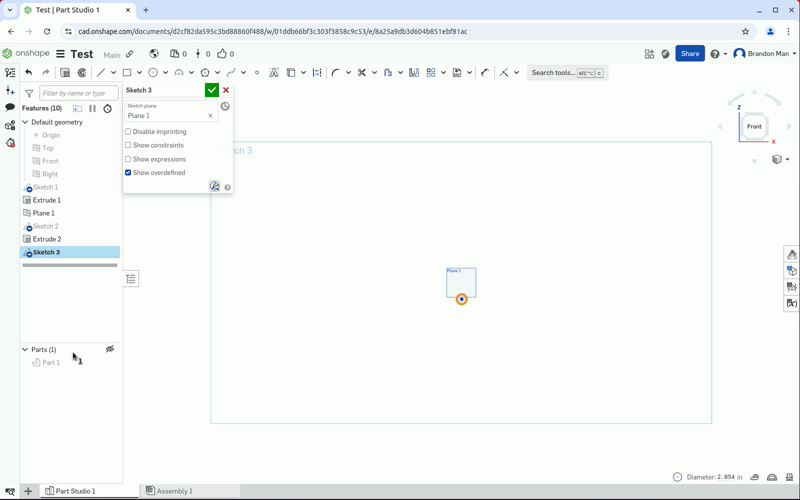
key(shift+y)
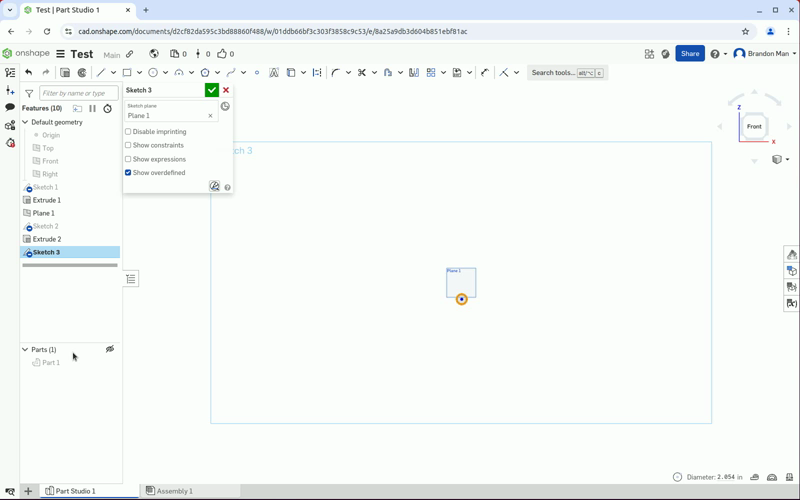
key(shift+e)
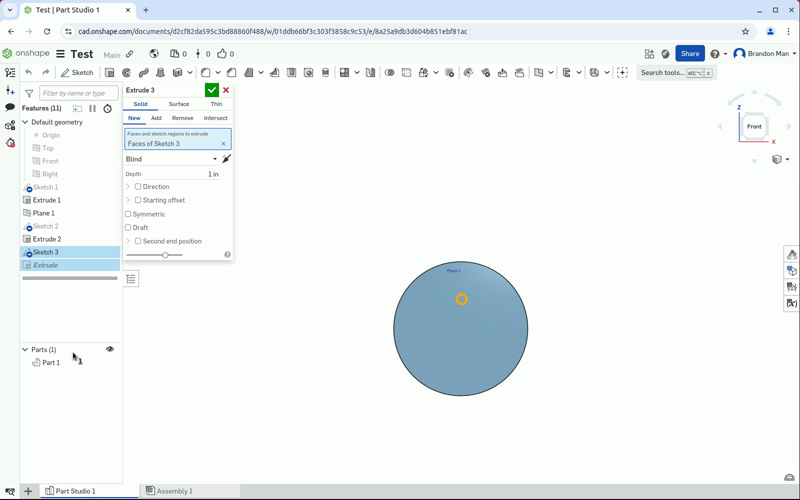
mouse_move(143, 106)
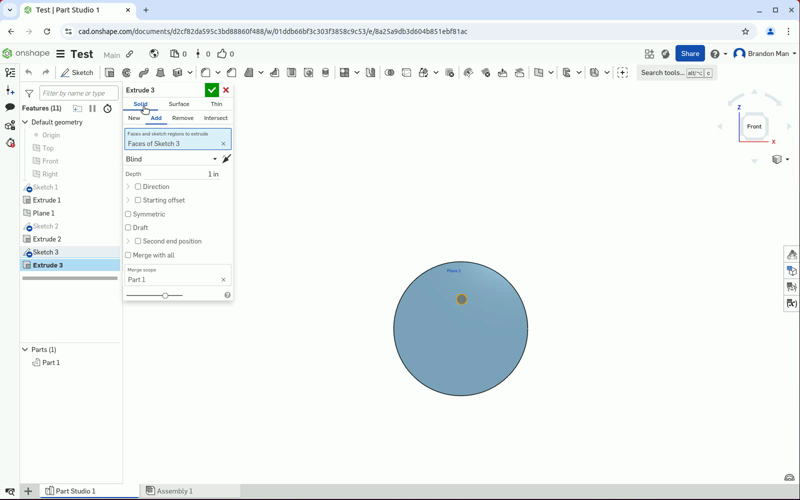
click(143, 106)
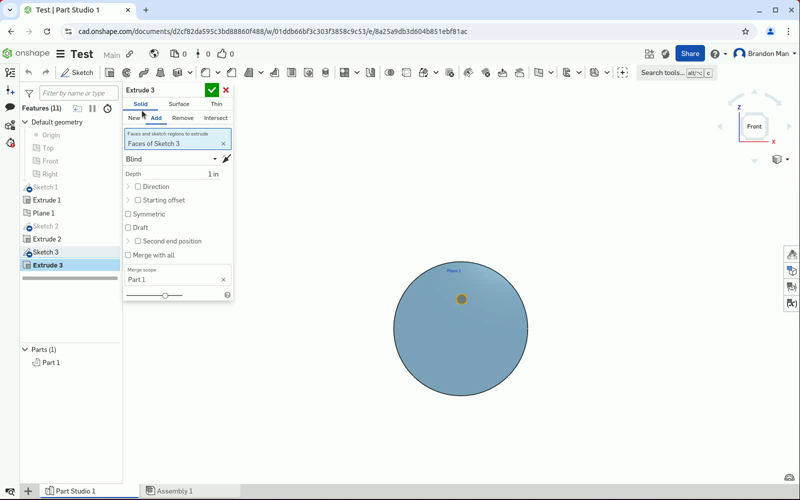
mouse_move(137, 120)
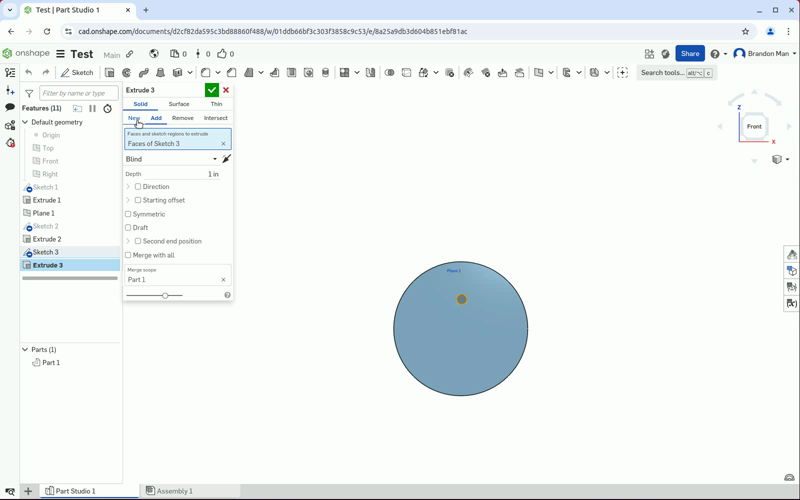
click(137, 120)
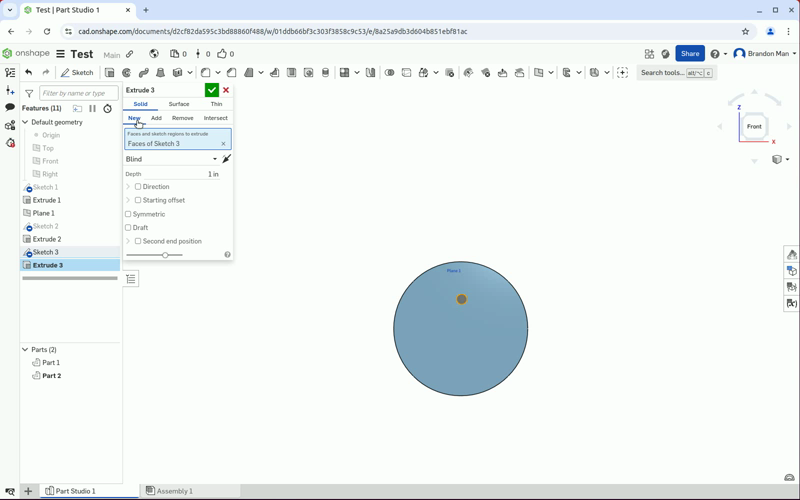
key(tab, 4)
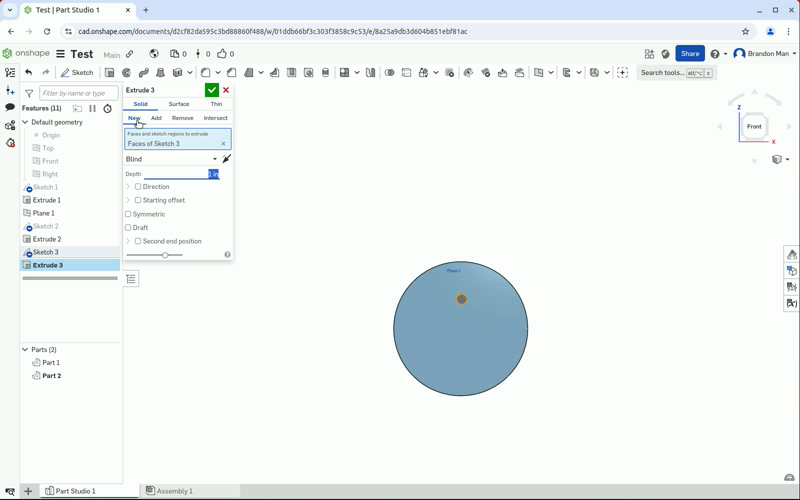
text(3.611)
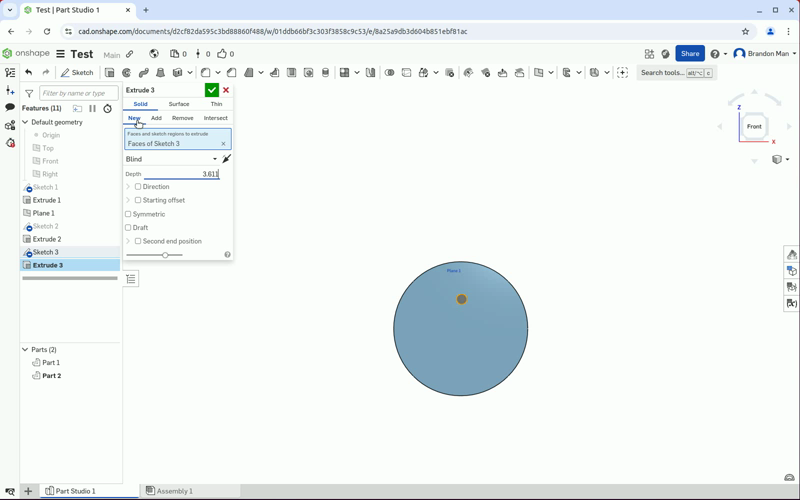
key(enter)
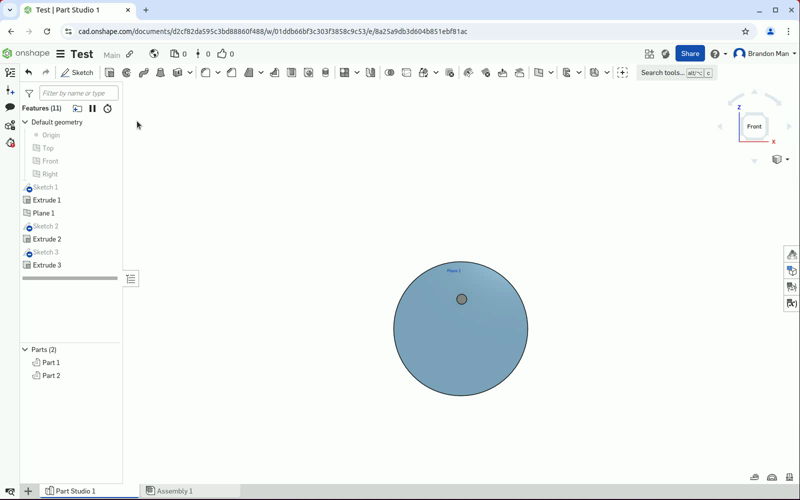
key(shift+h)
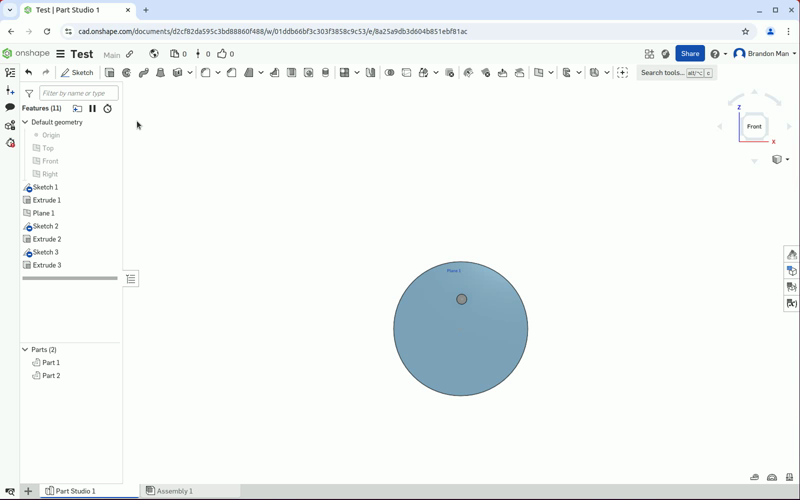
key(shift+h)
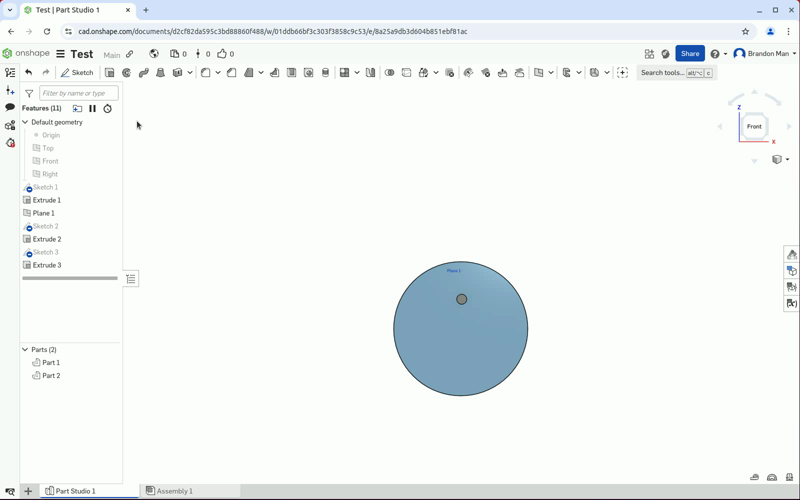
mouse_move(73, 189)
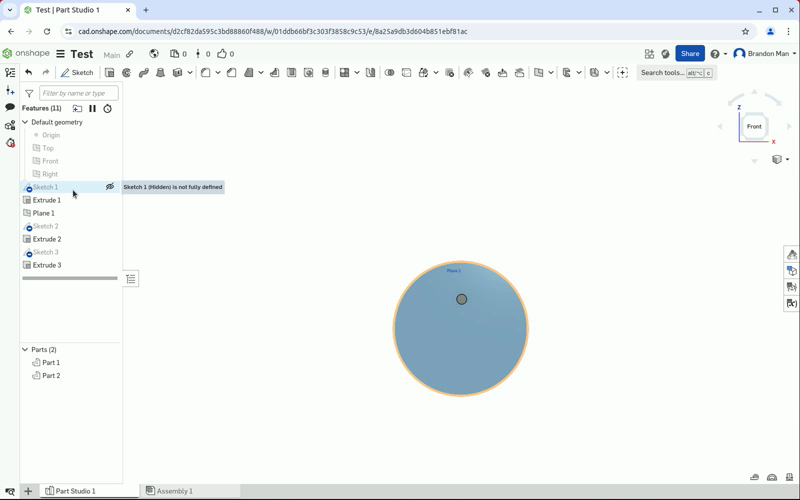
click(73, 189)
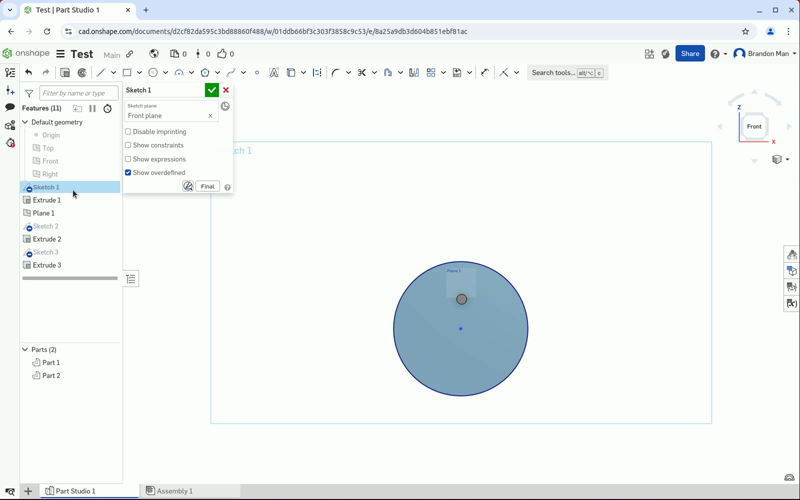
mouse_move(229, 92)
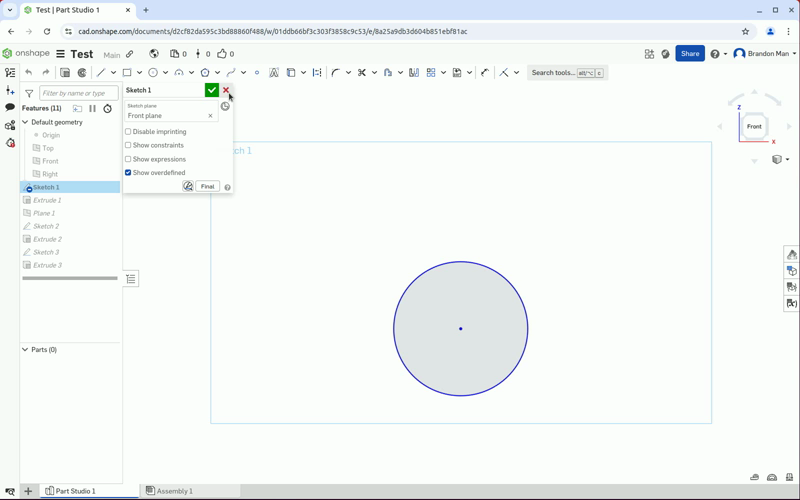
click(229, 92)
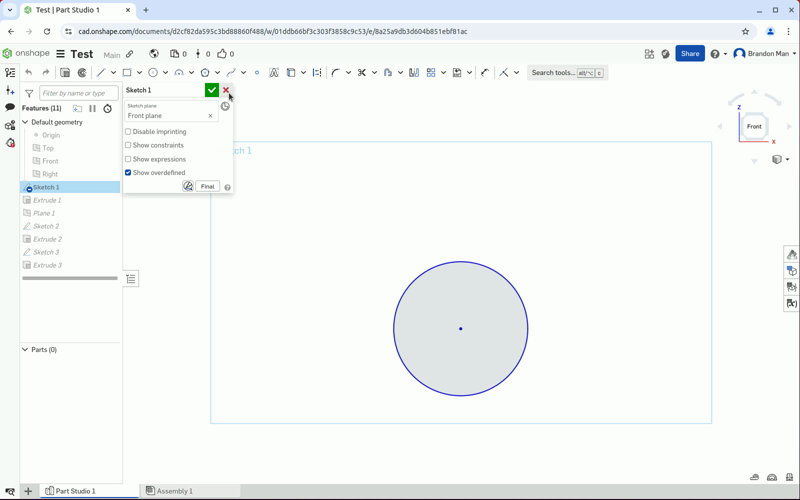
key(shift+s)
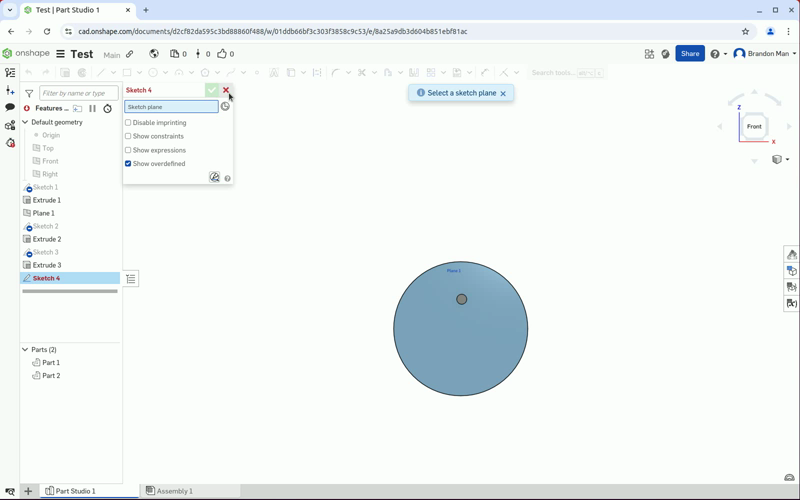
mouse_move(73, 215)
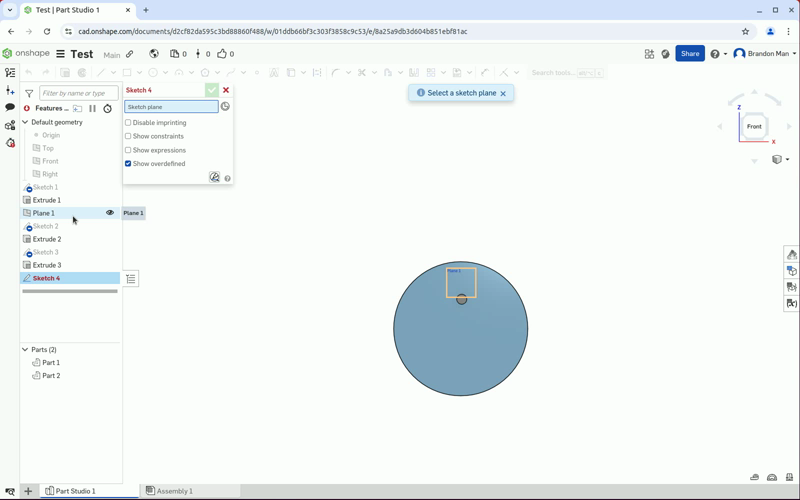
click(73, 215)
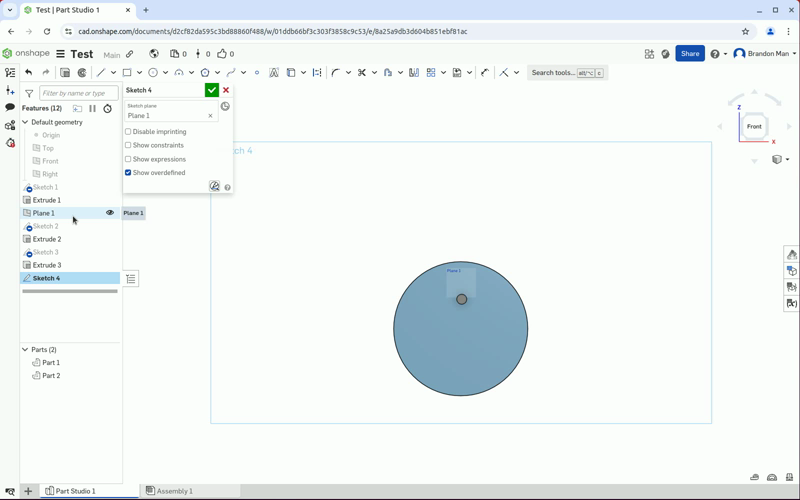
mouse_move(73, 352)
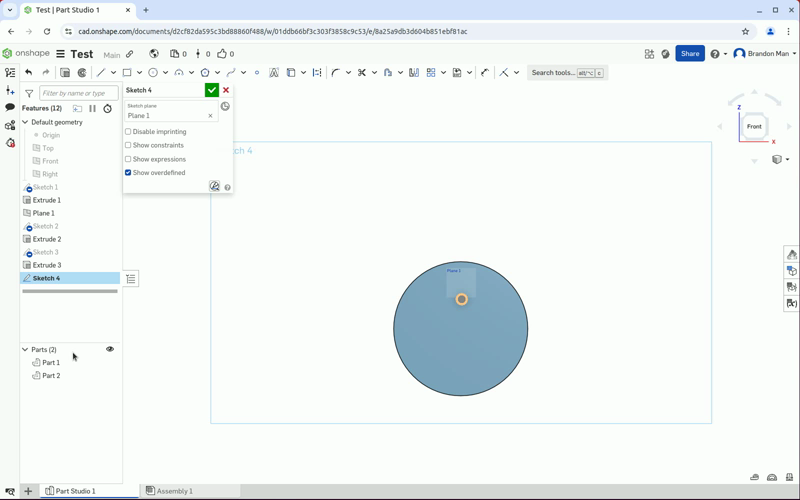
key(y)
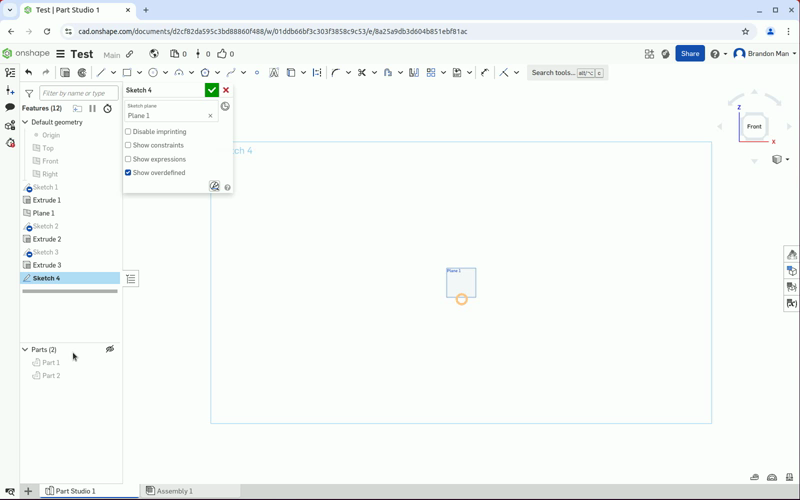
key(a)
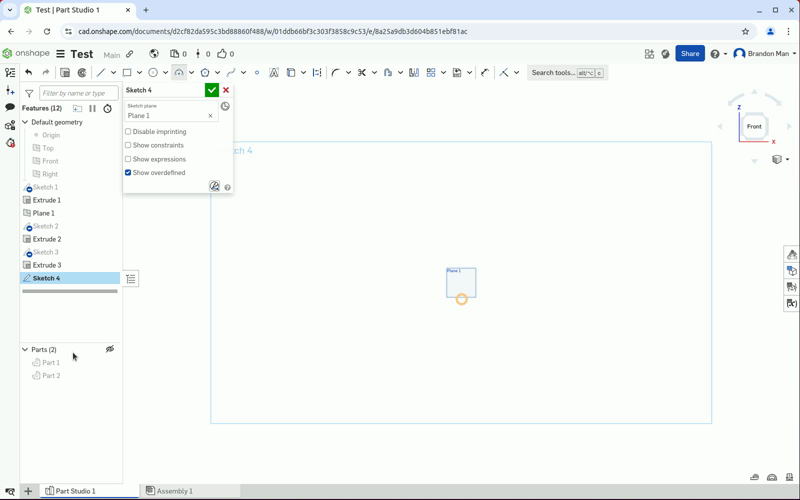
key_down(shift)
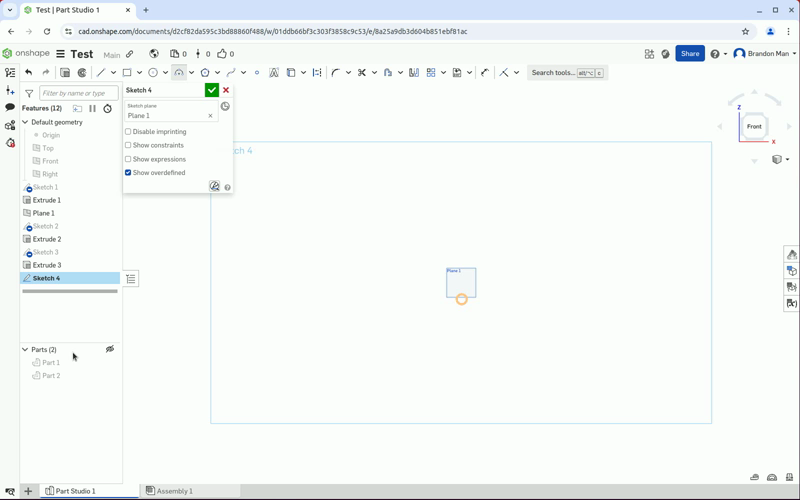
mouse_move(441, 265)
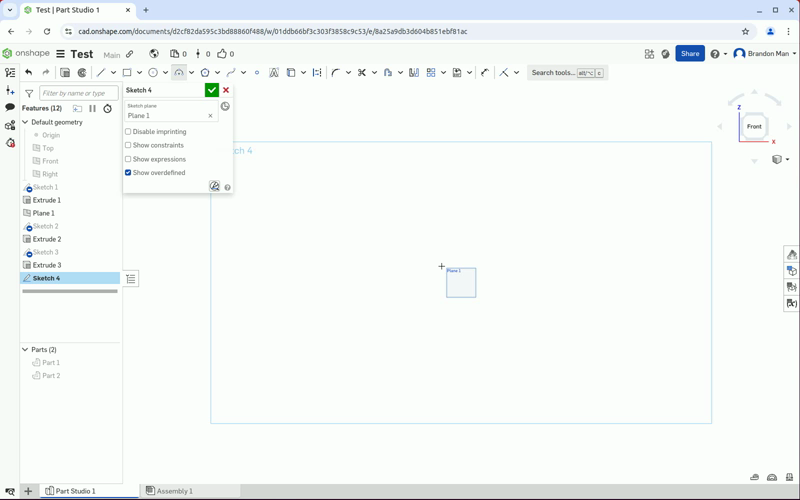
click(441, 265)
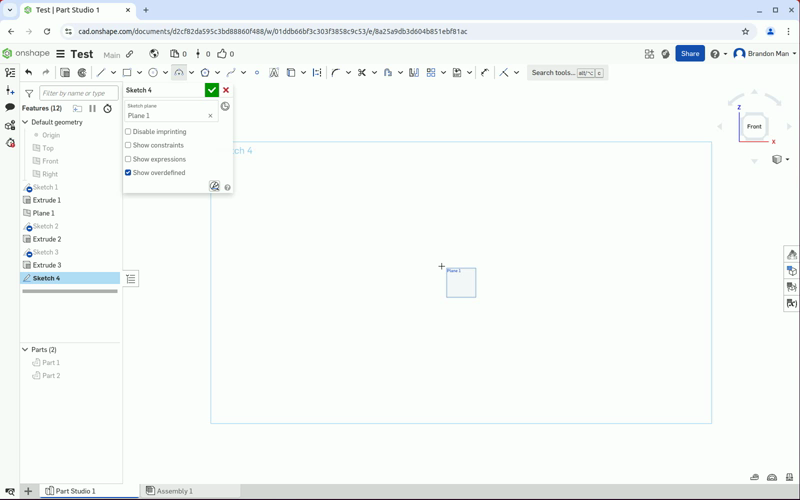
key_up(shift)
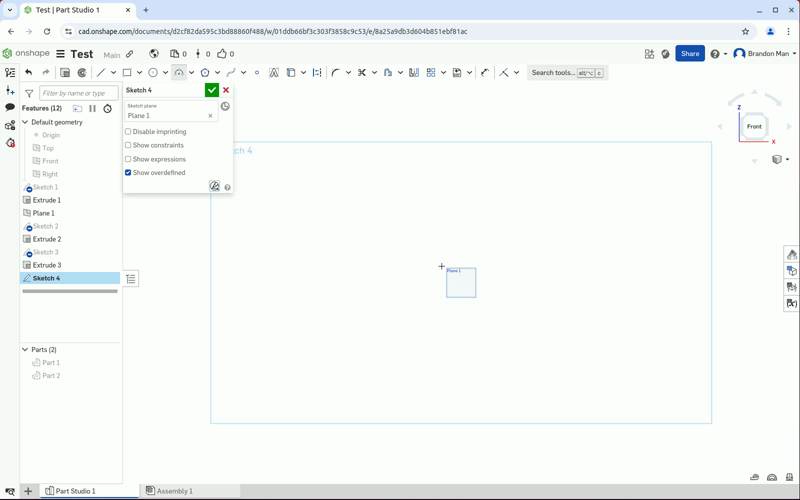
key_down(shift)
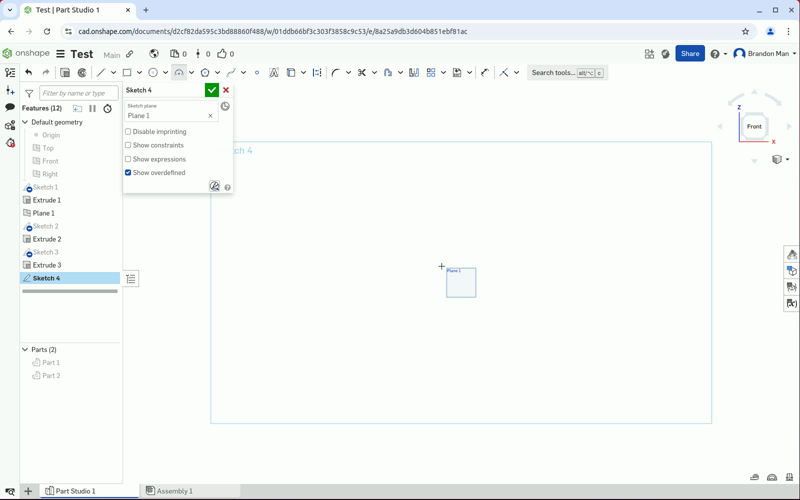
mouse_move(480, 265)
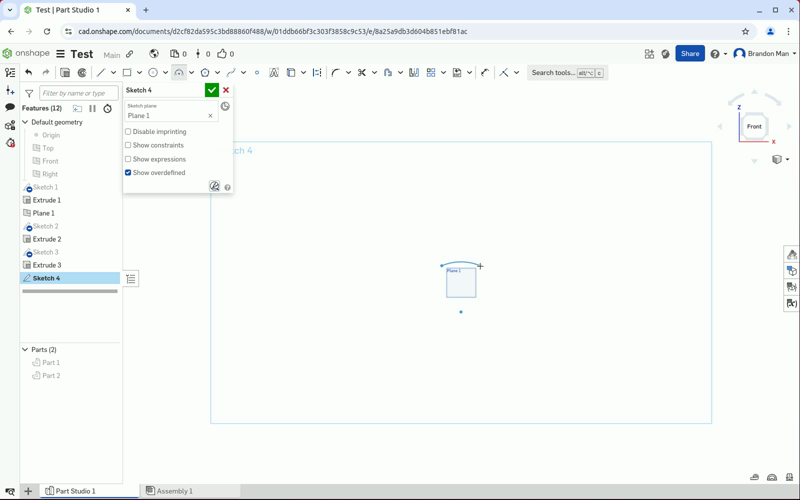
click(480, 265)
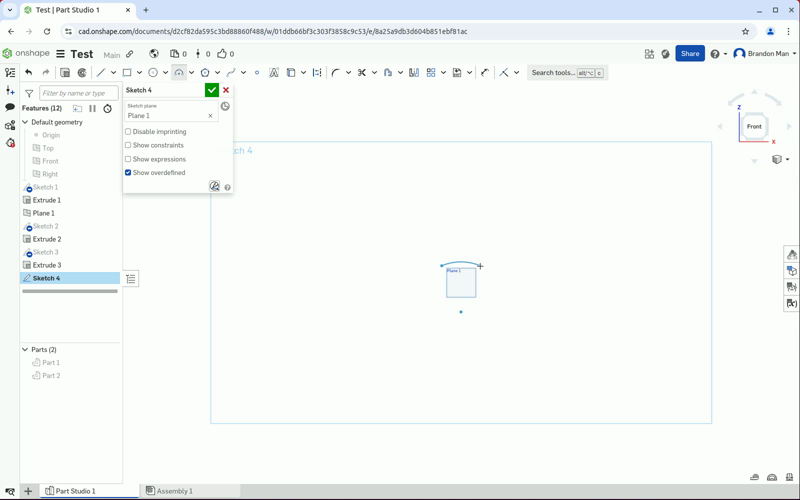
mouse_move(461, 262)
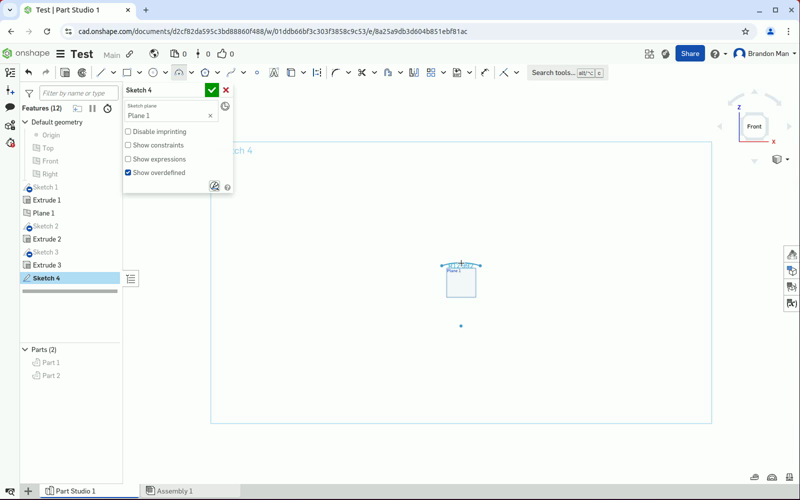
click(461, 262)
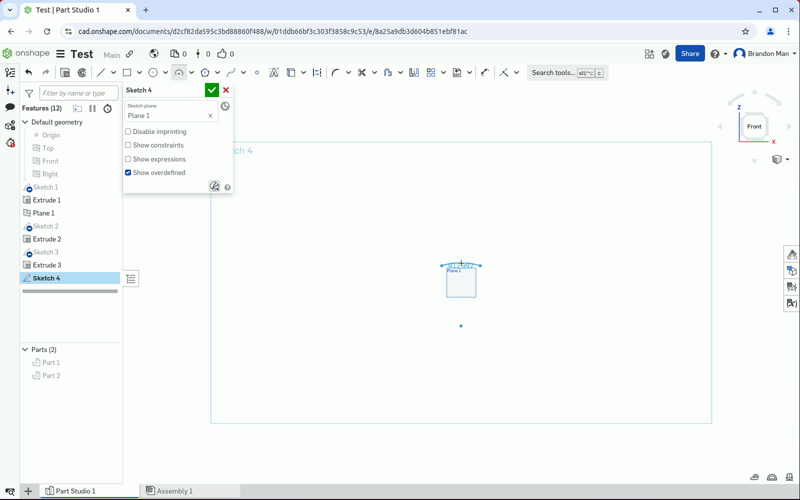
key_up(shift)
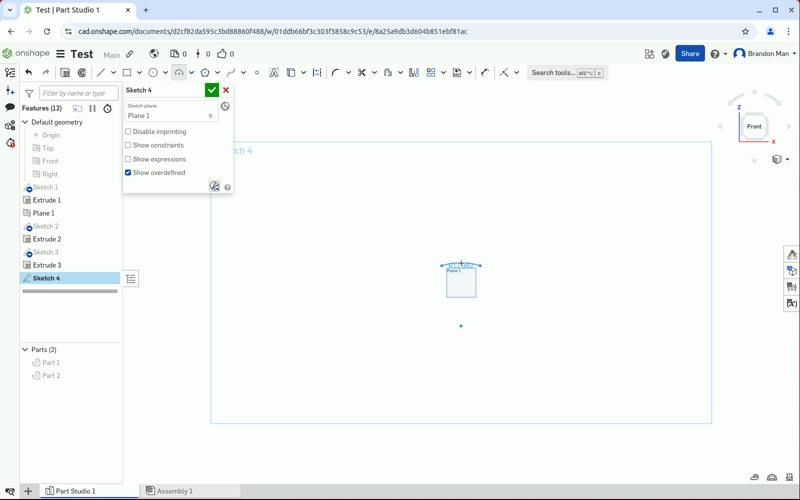
key(esc)
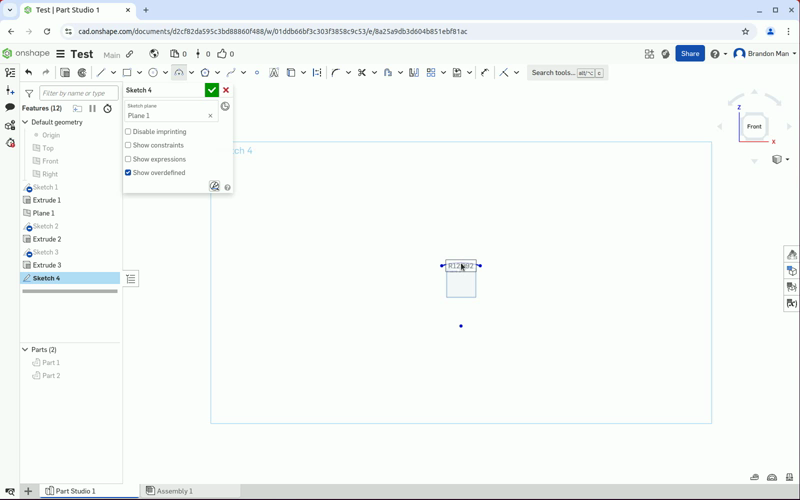
key(l)
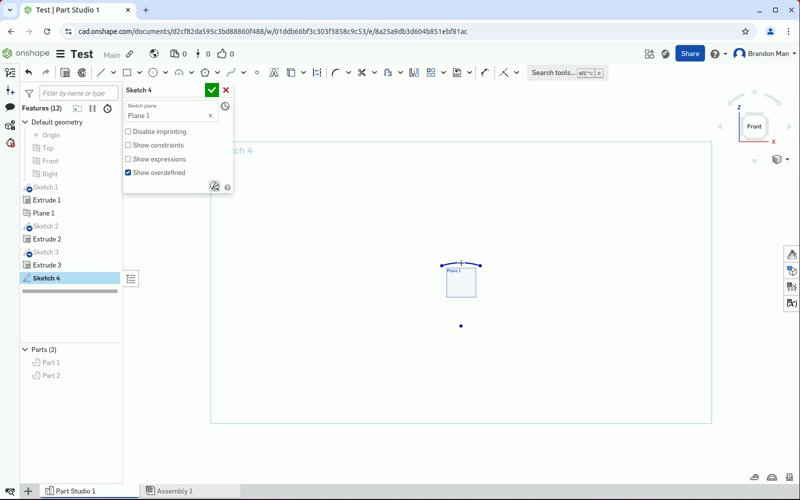
mouse_move(480, 265)
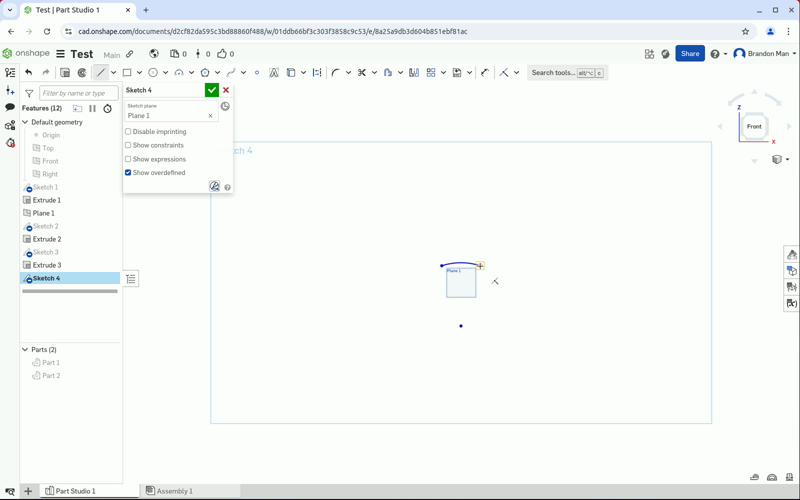
click(480, 265)
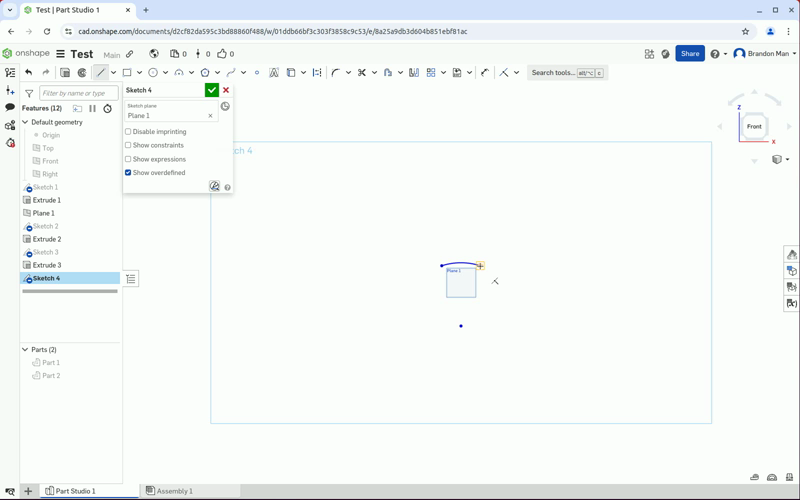
key_down(shift)
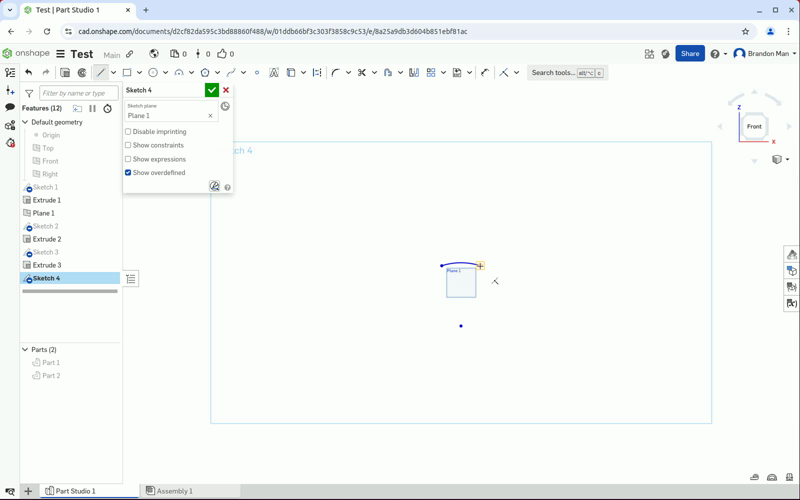
mouse_move(510, 265)
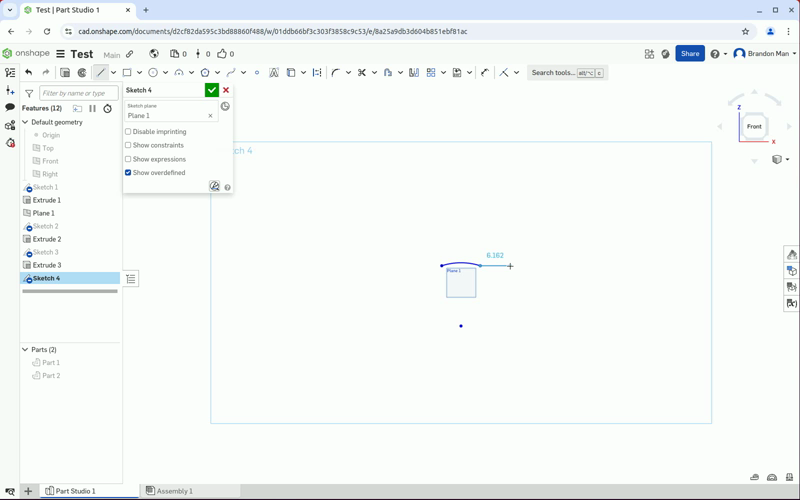
mouse_move(480, 238)
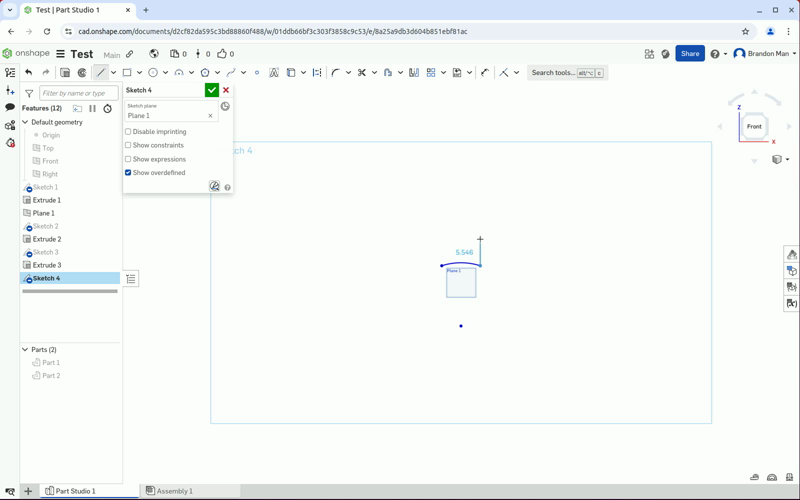
click(480, 238)
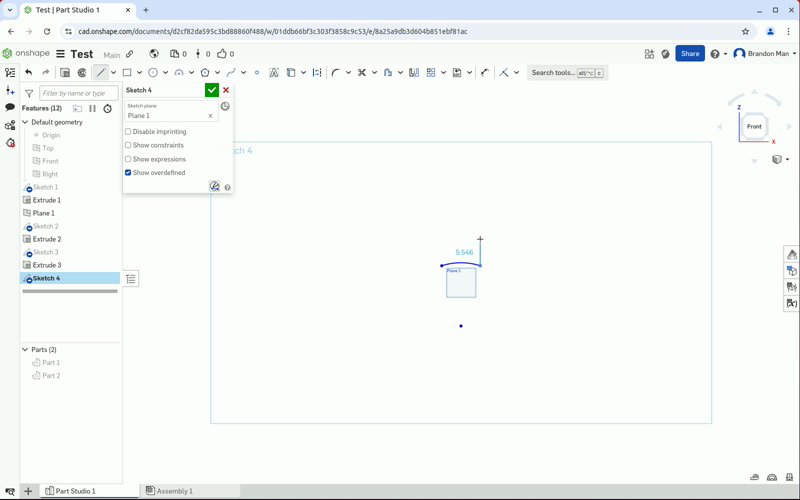
key_up(shift)
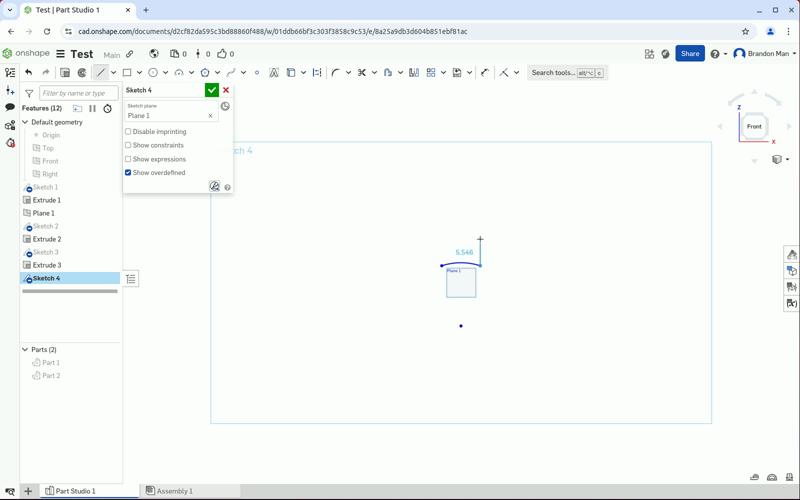
key_down(shift)
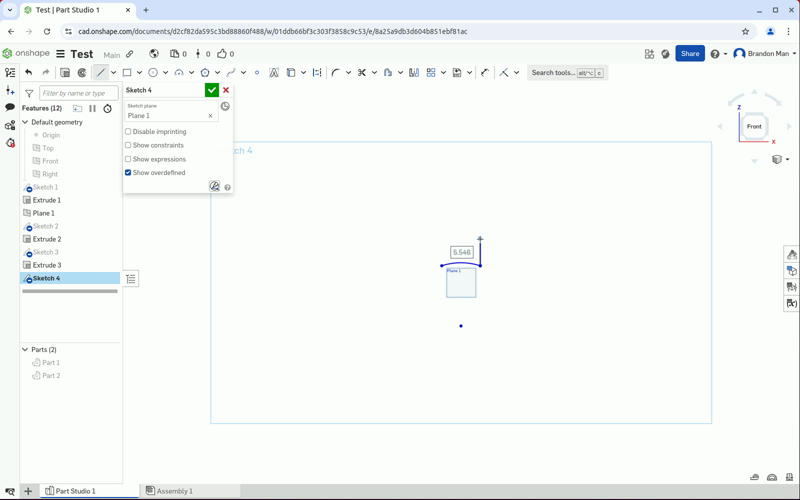
mouse_move(510, 238)
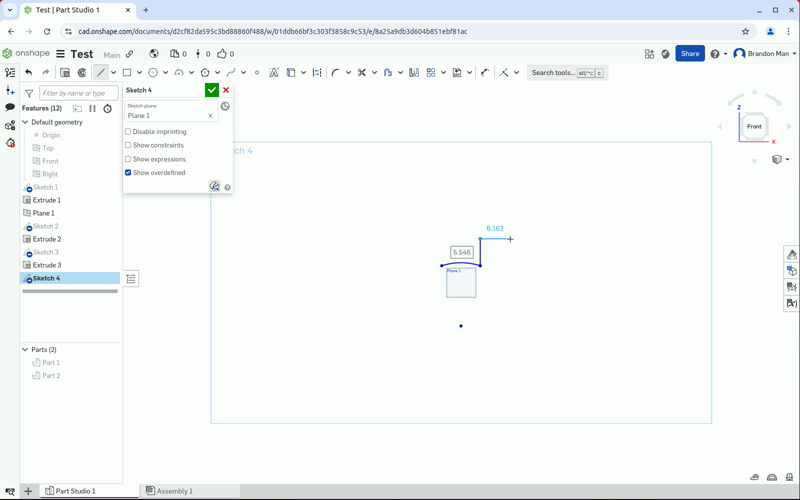
mouse_move(441, 238)
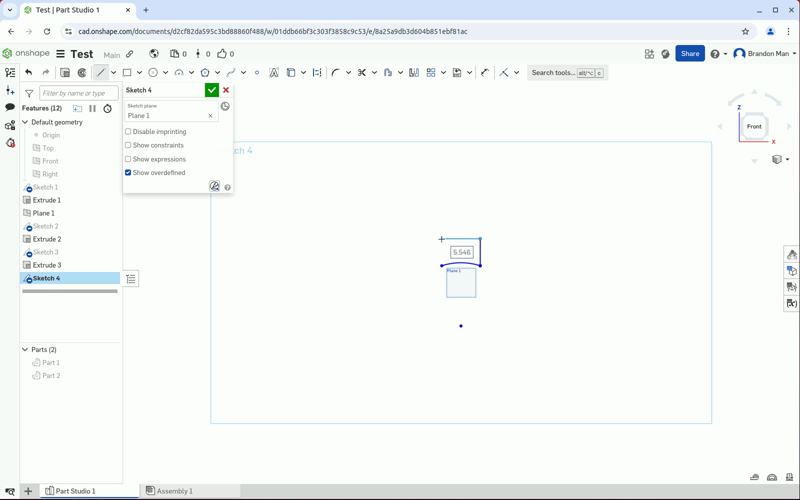
click(441, 238)
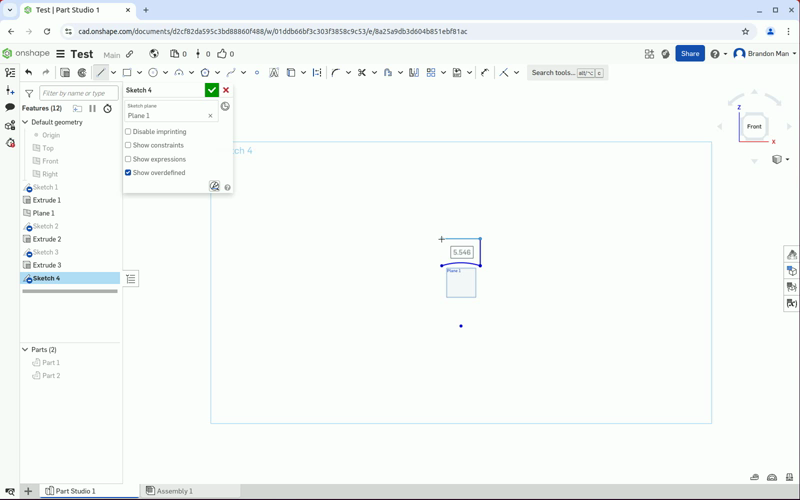
key_up(shift)
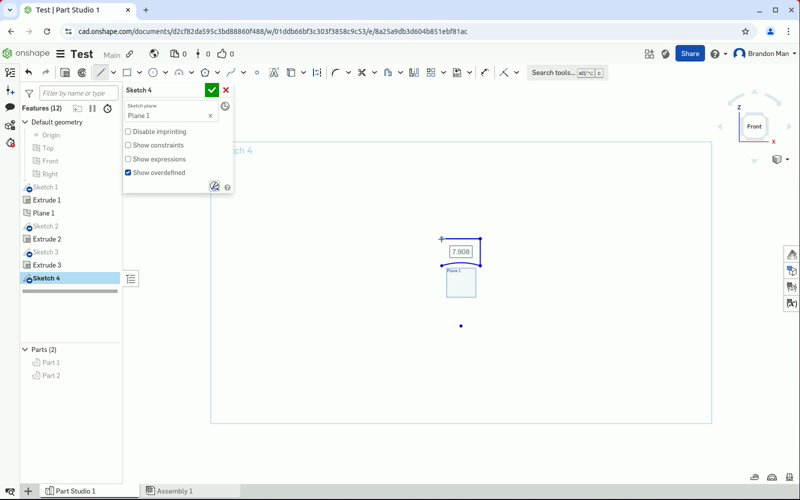
mouse_move(471, 238)
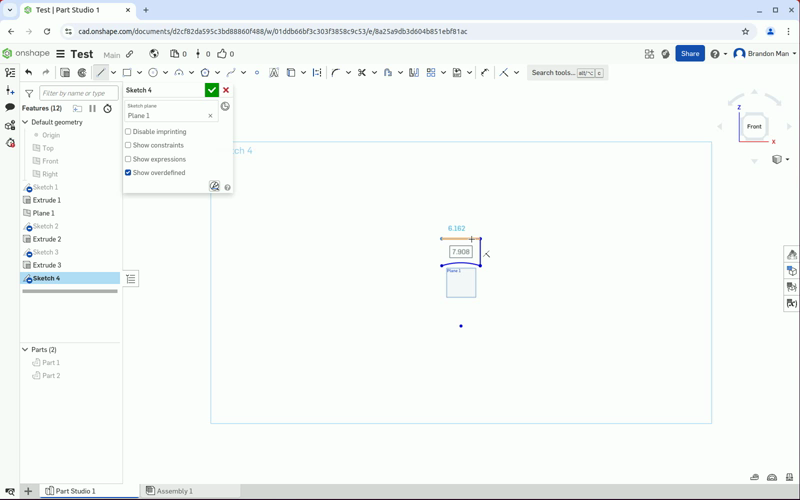
key_down(shift)
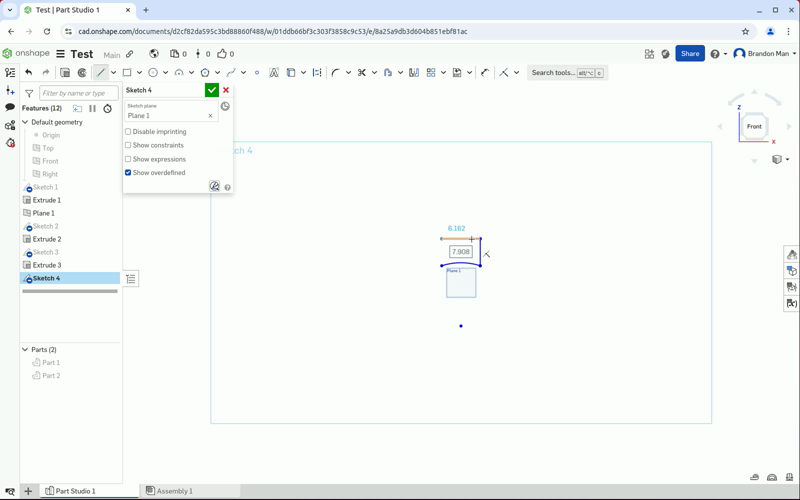
mouse_move(441, 265)
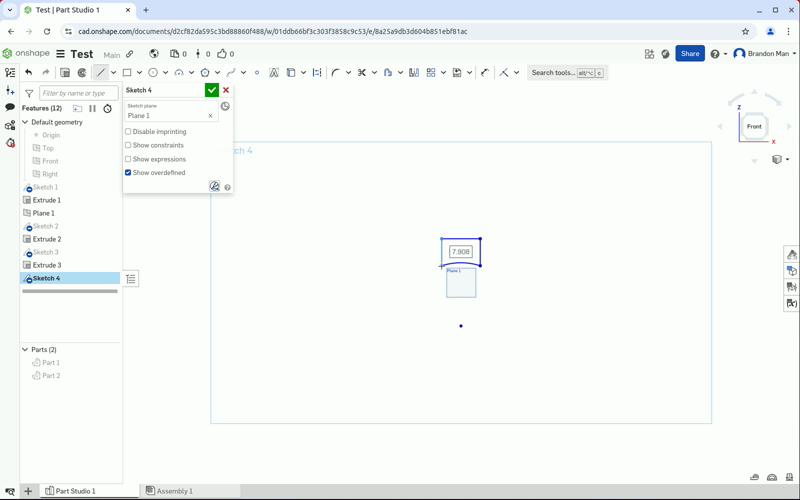
key_up(shift)
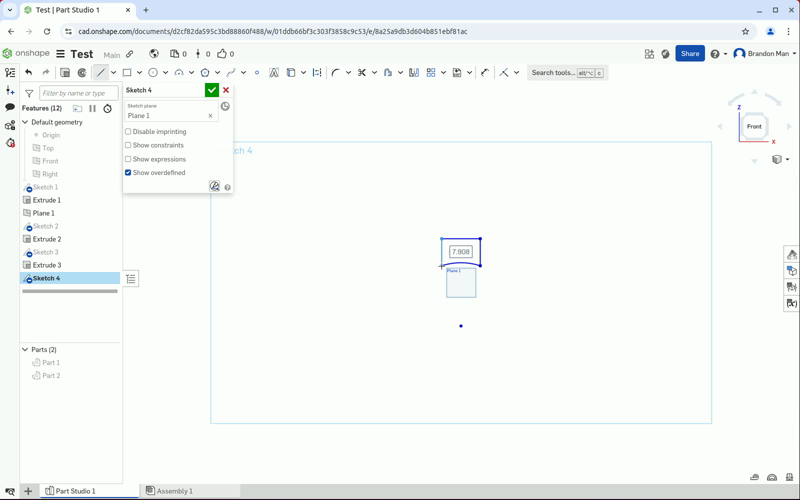
click(441, 265)
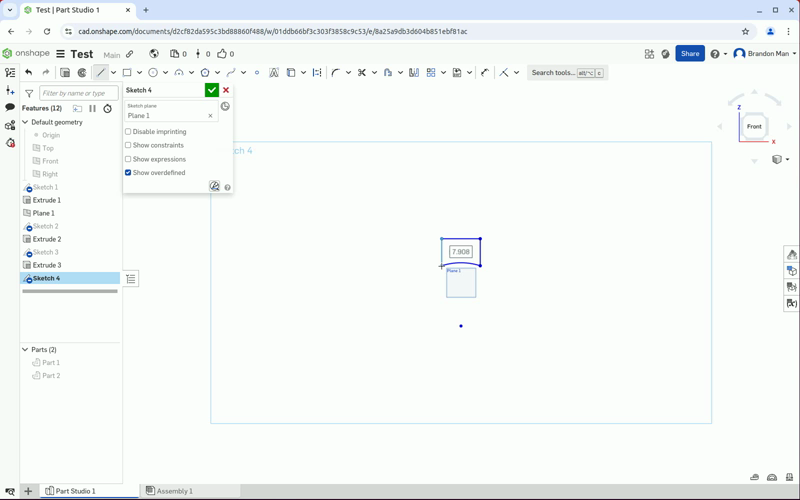
key(esc)
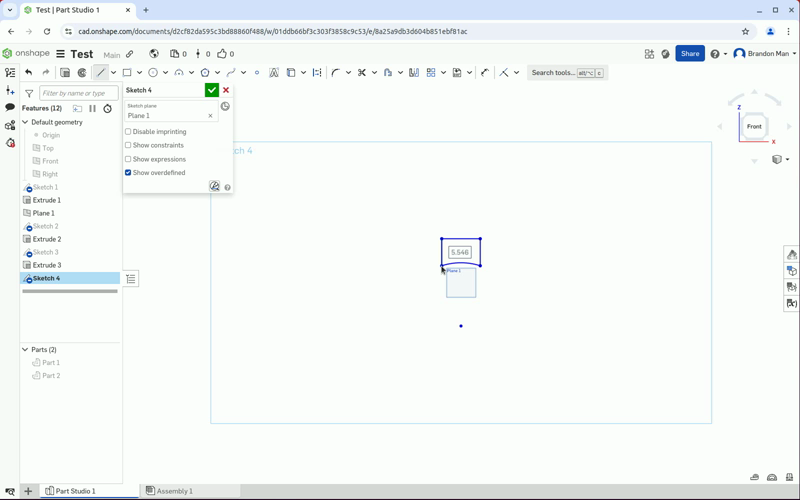
mouse_move(459, 243)
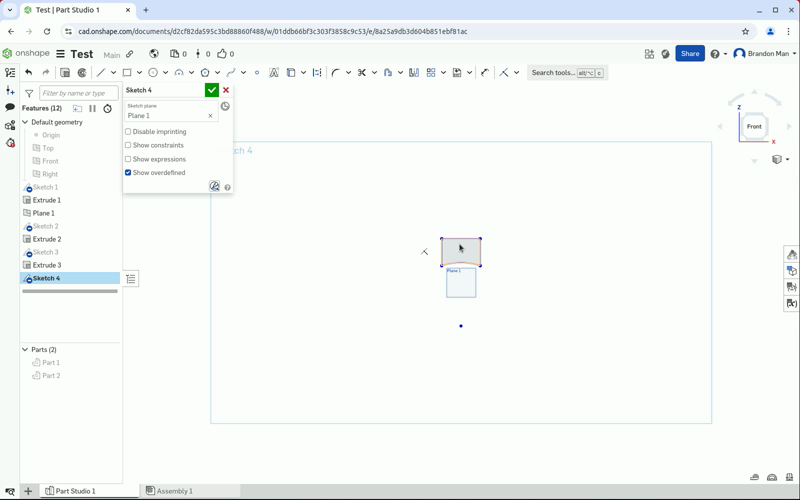
scroll(6)
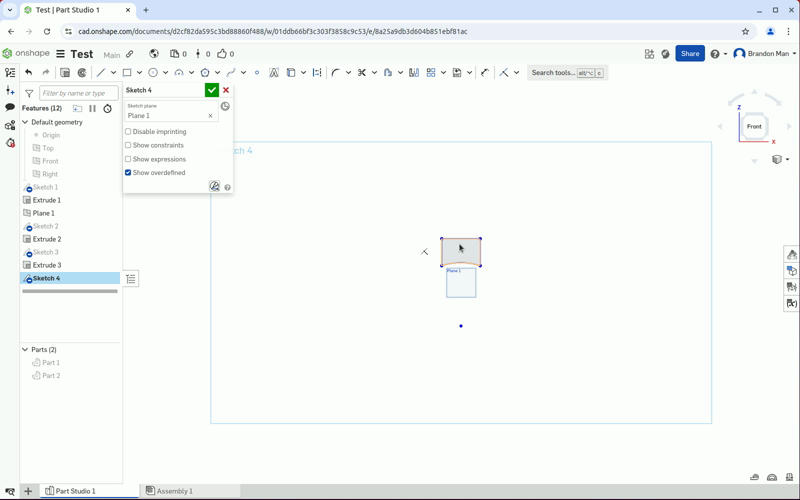
scroll(6)
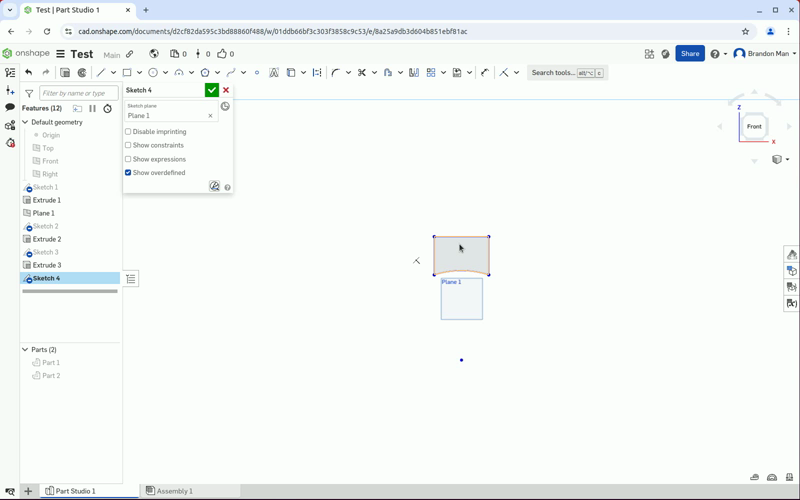
scroll(6)
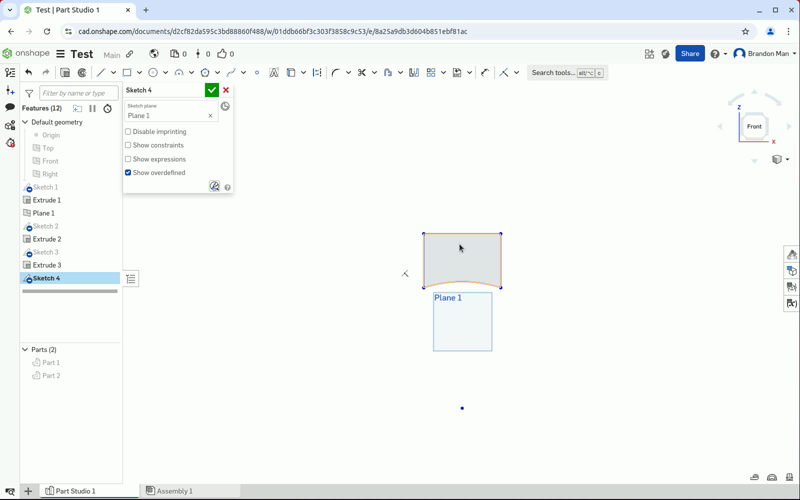
scroll(6)
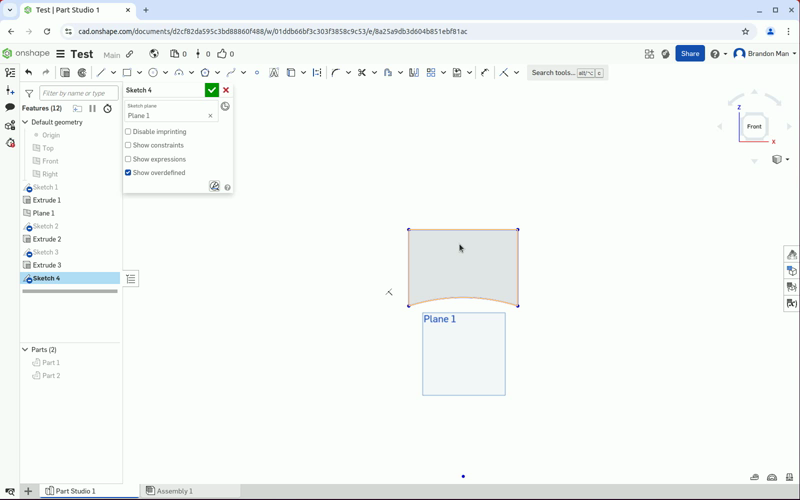
scroll(6)
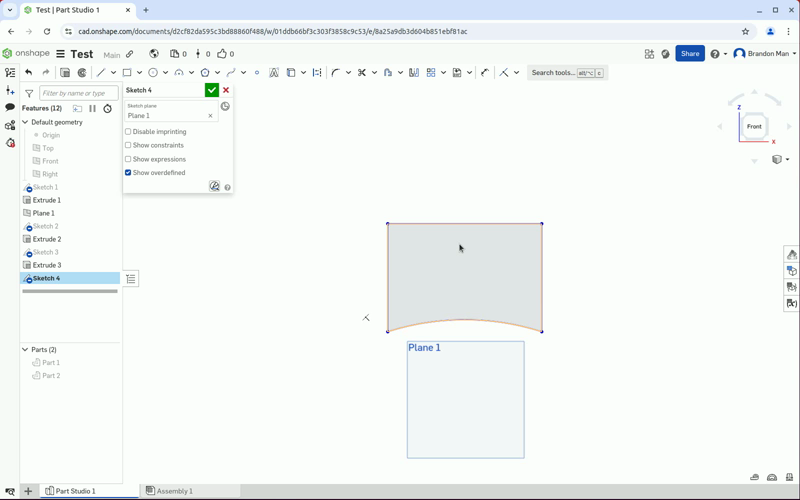
scroll(6)
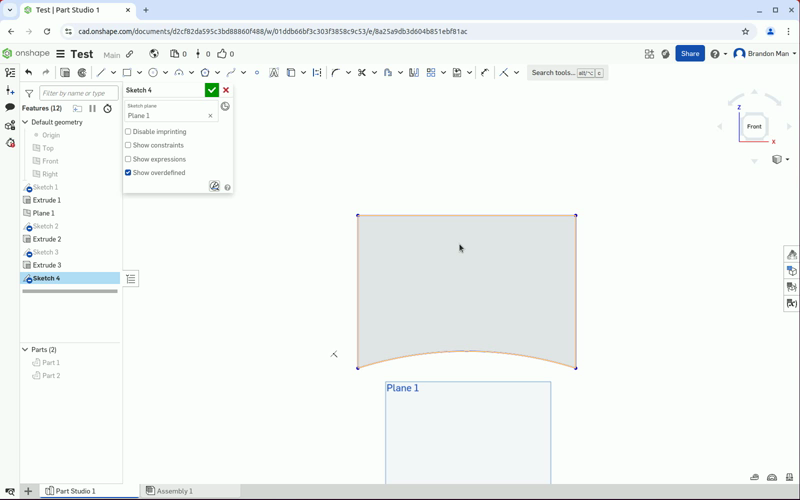
scroll(6)
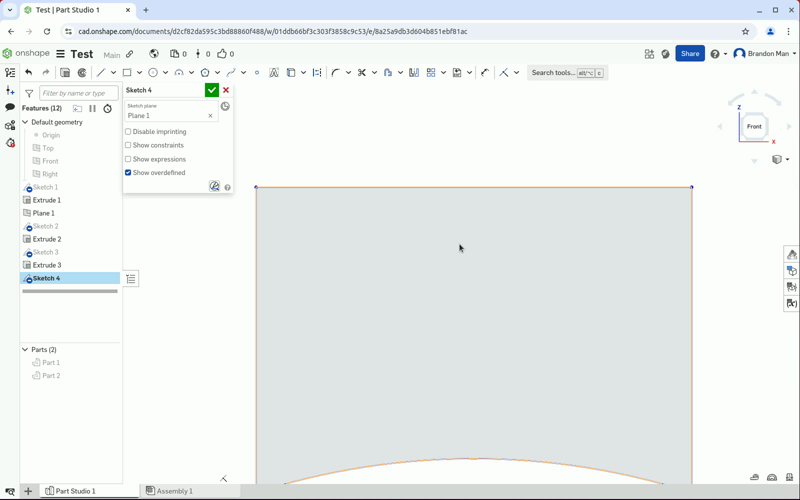
click(459, 243)
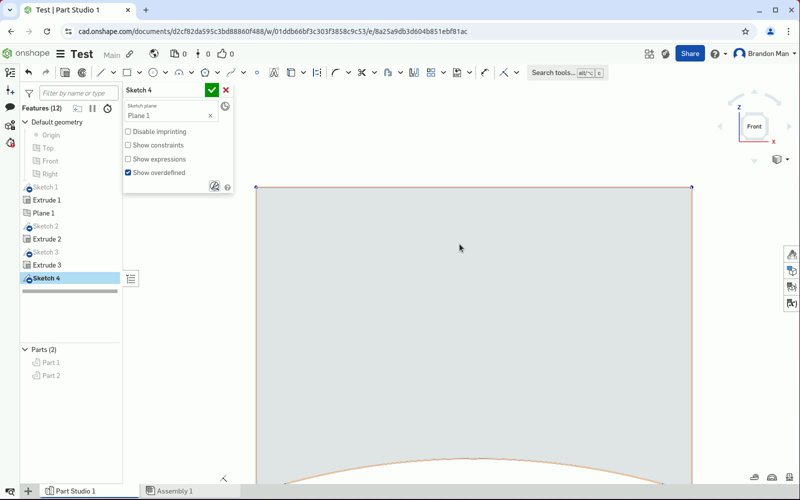
scroll(-6)
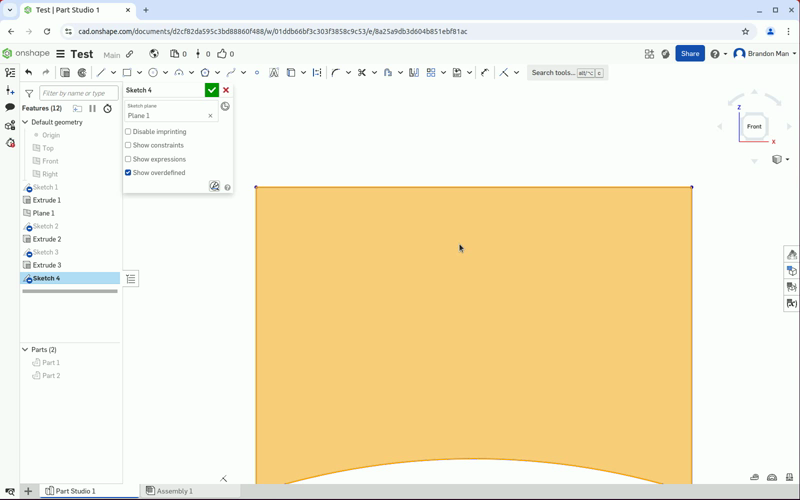
scroll(-6)
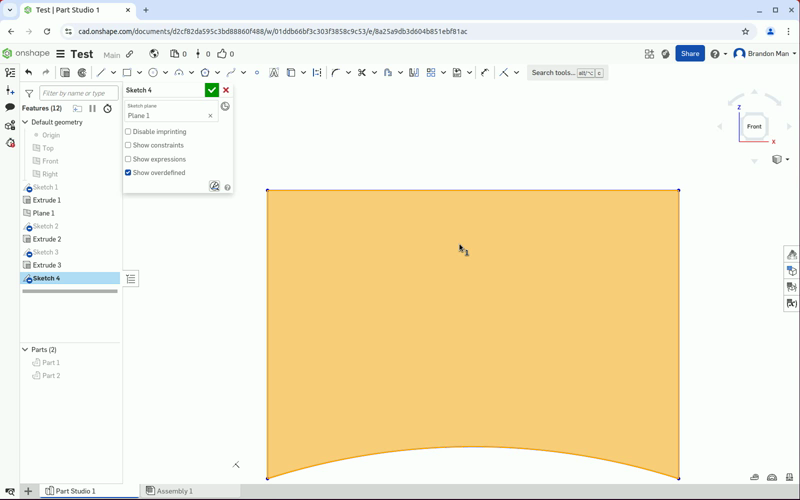
scroll(-6)
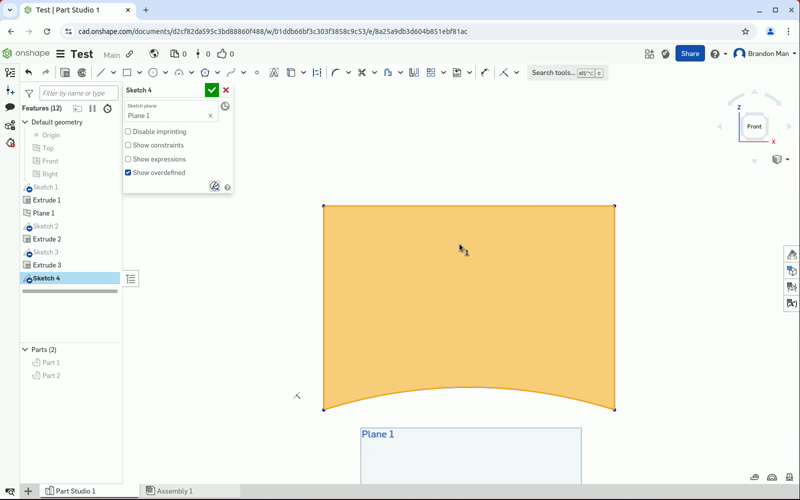
scroll(-6)
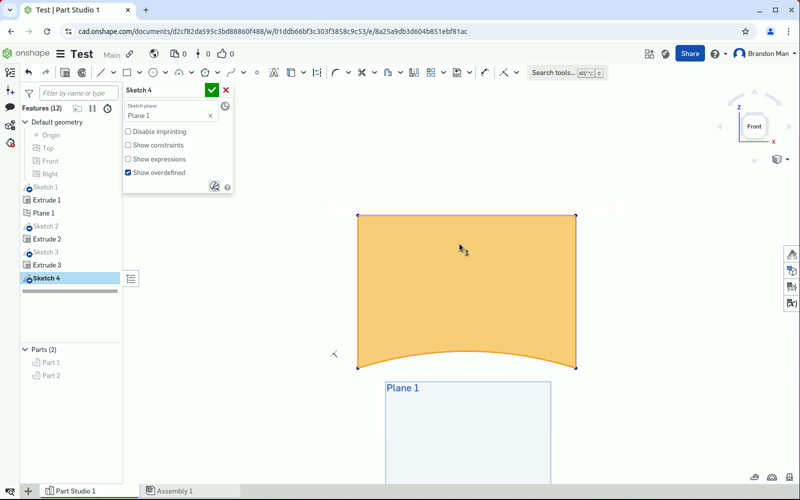
scroll(-6)
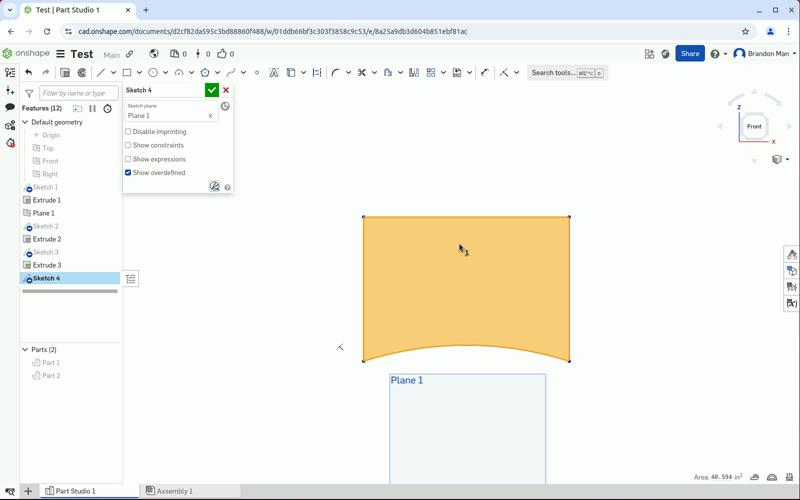
scroll(-6)
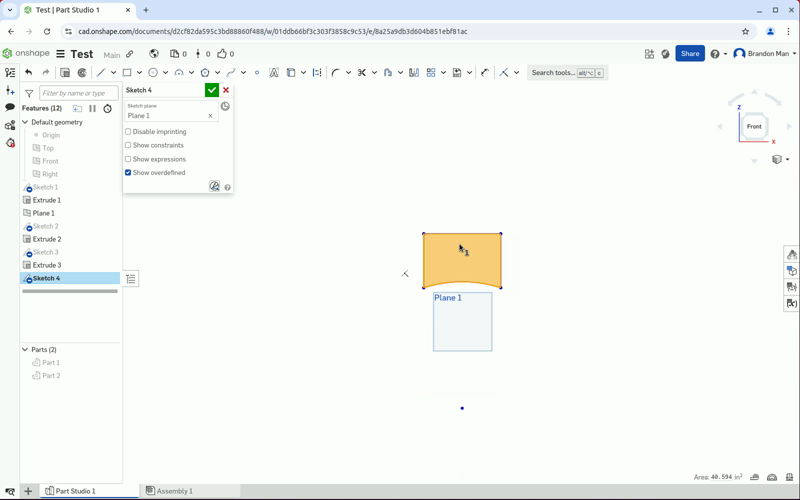
scroll(-6)
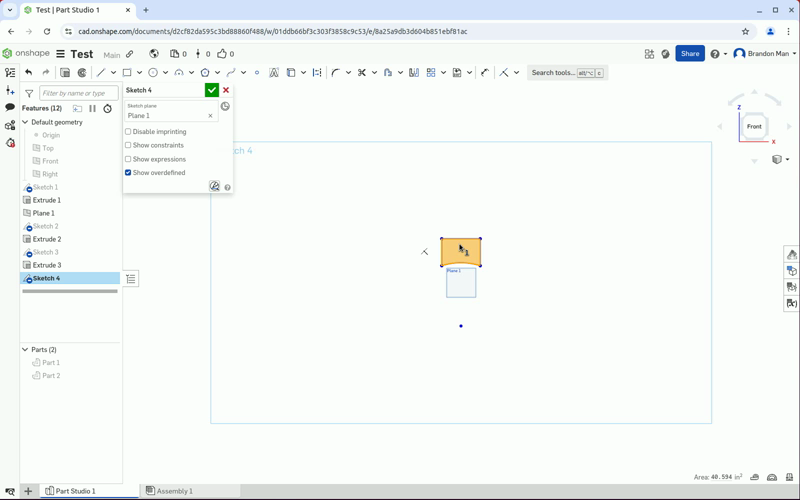
mouse_move(73, 352)
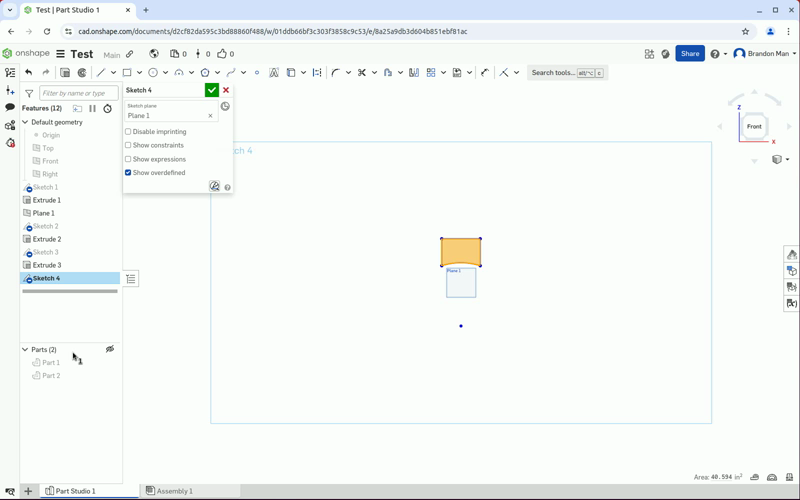
key(shift+y)
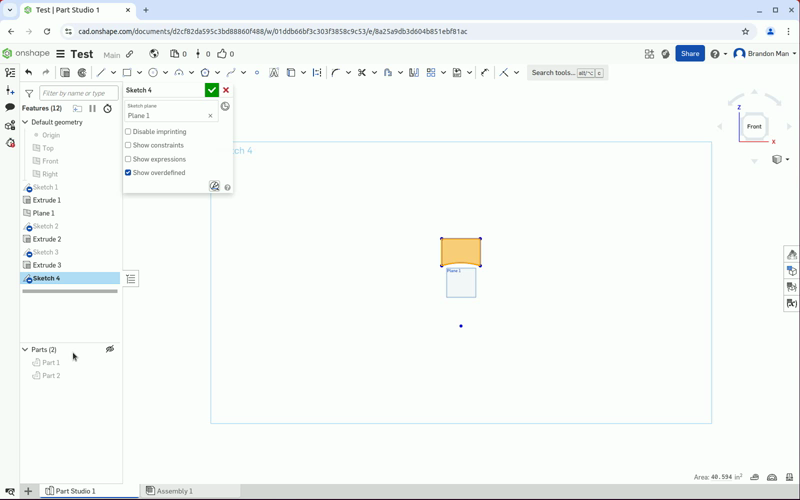
key(shift+e)
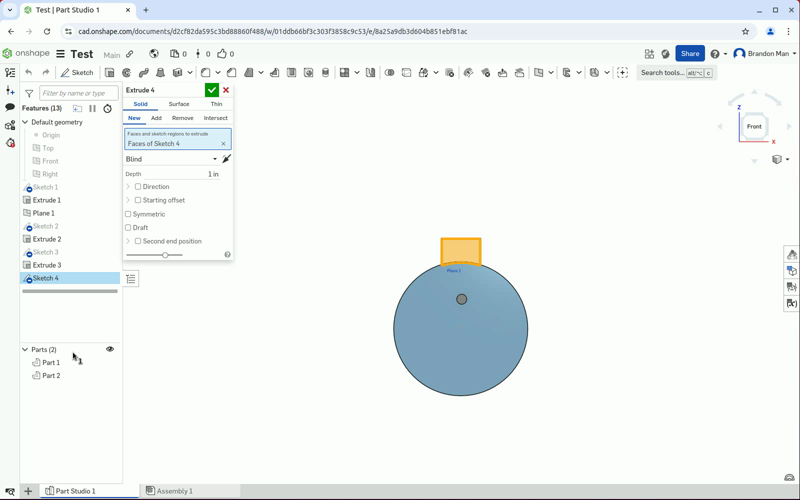
mouse_move(143, 106)
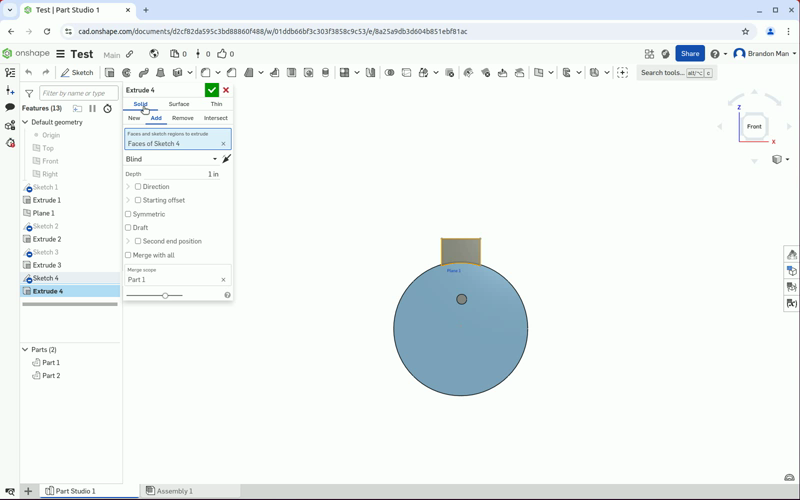
click(143, 106)
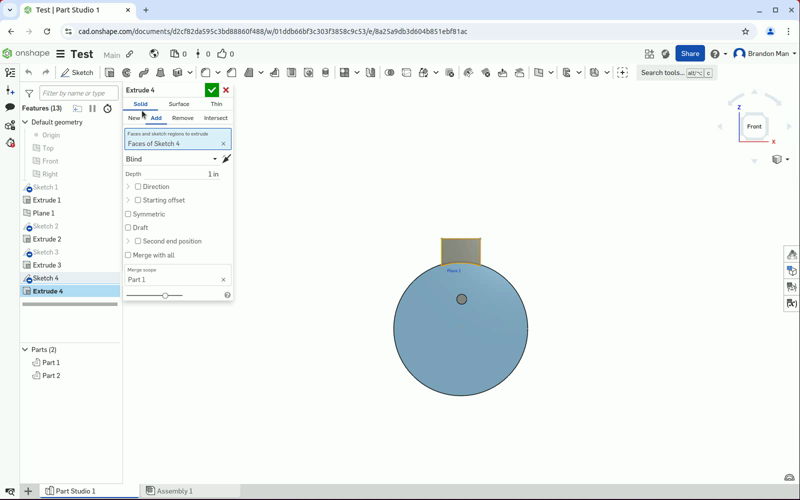
mouse_move(137, 120)
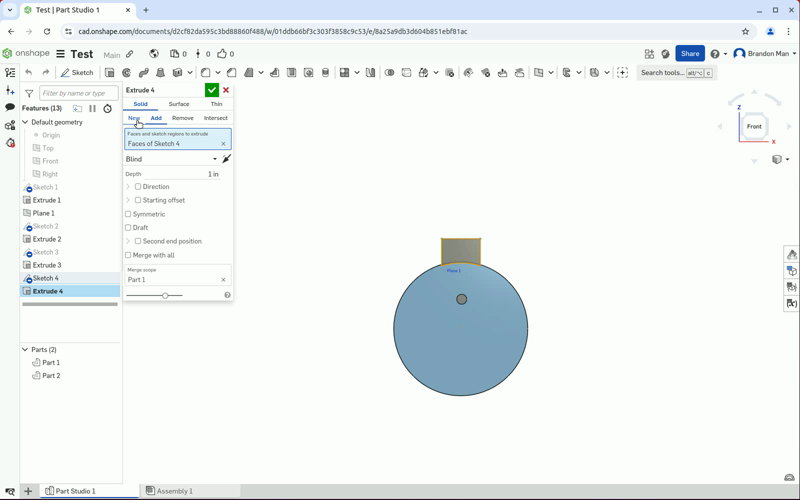
click(137, 120)
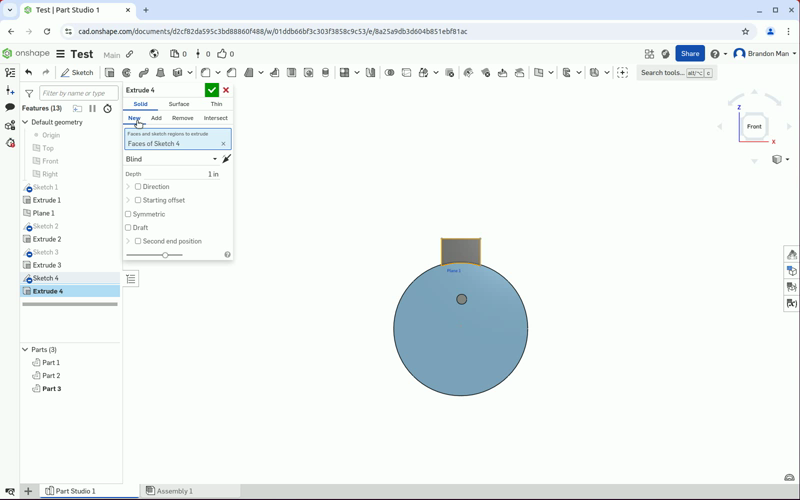
key(tab, 4)
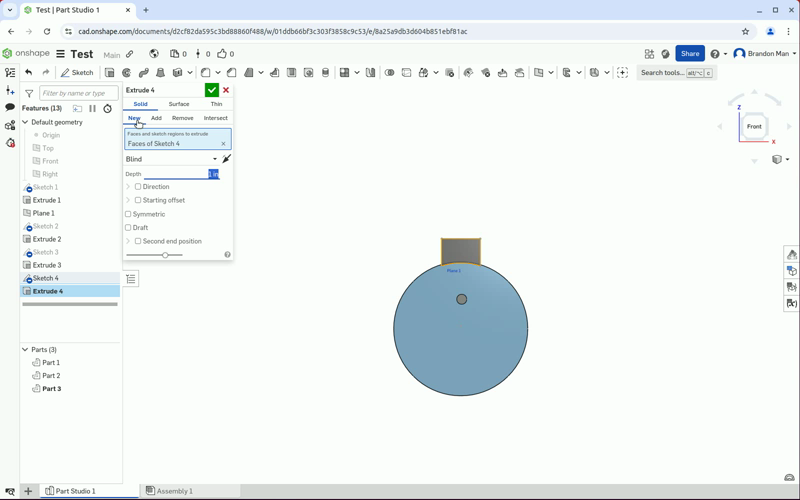
text(3.611)
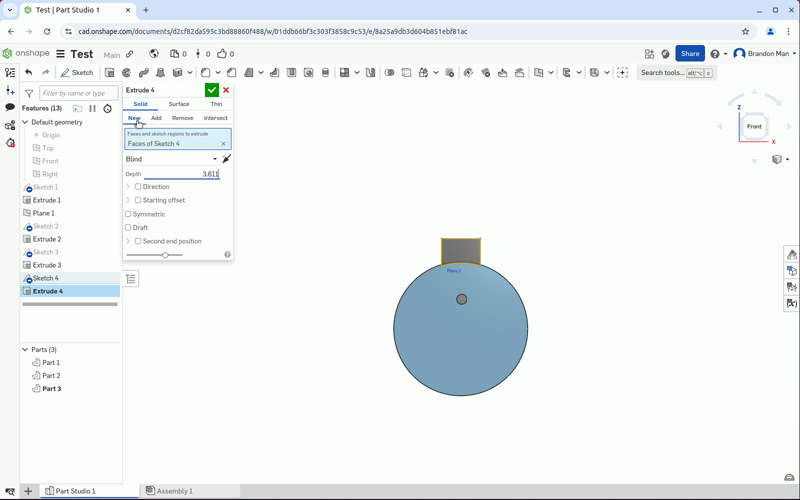
key(enter)
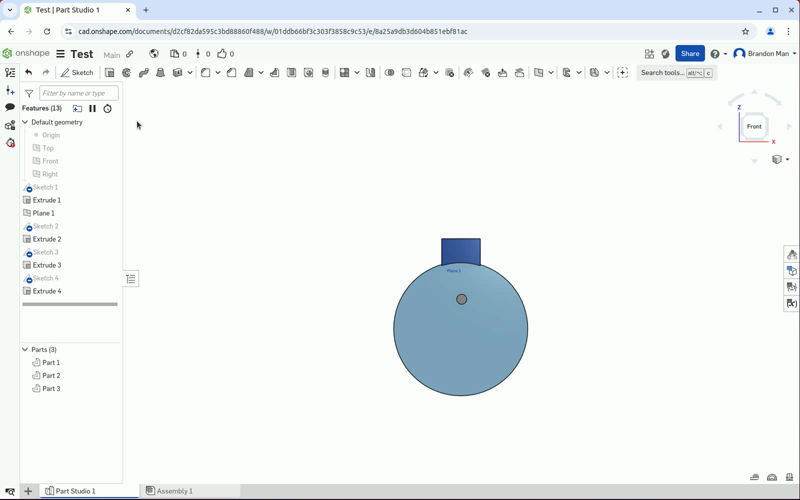
key(shift+h)
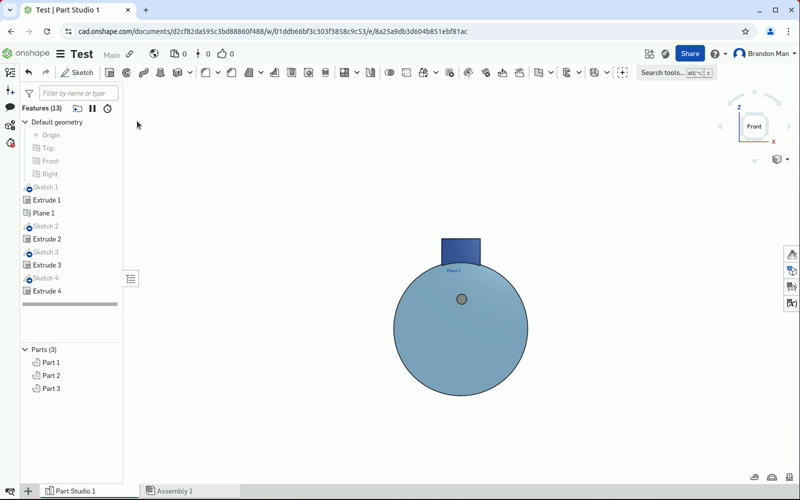
key(shift+h)
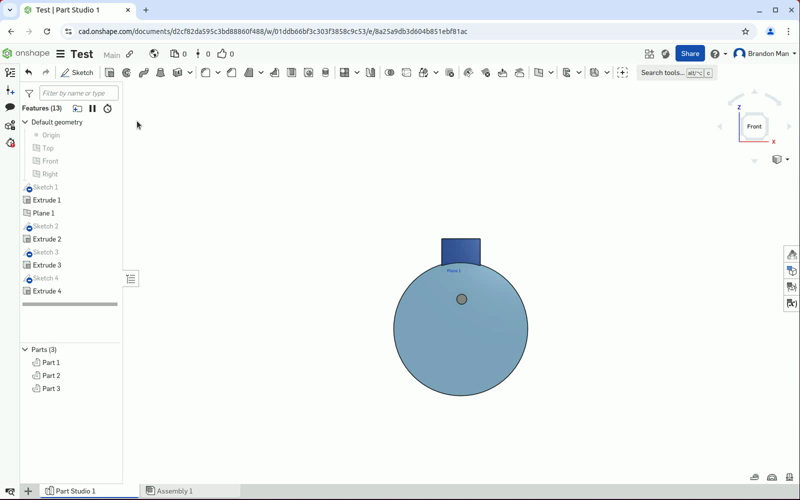
mouse_move(73, 189)
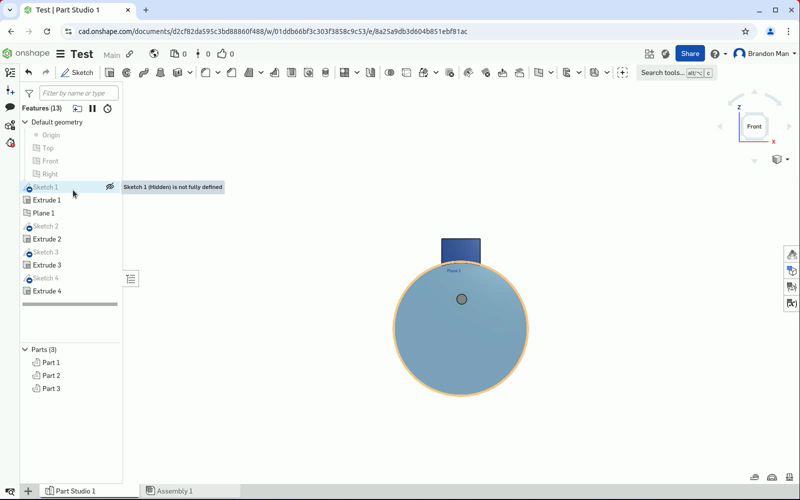
click(73, 189)
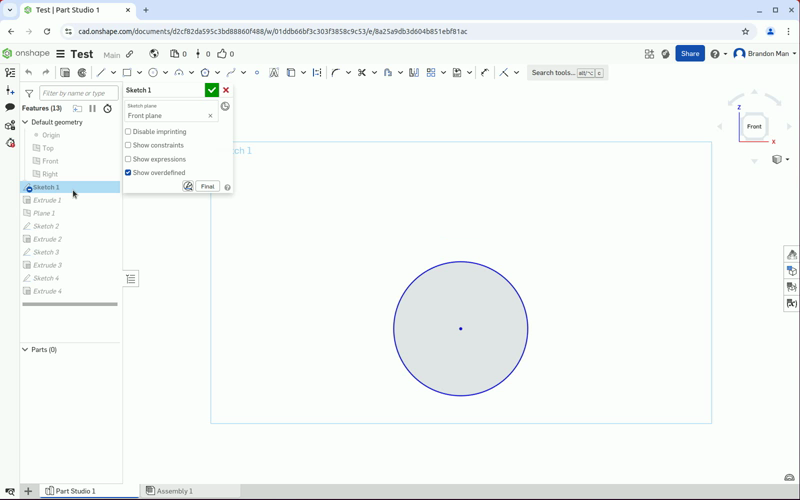
mouse_move(229, 92)
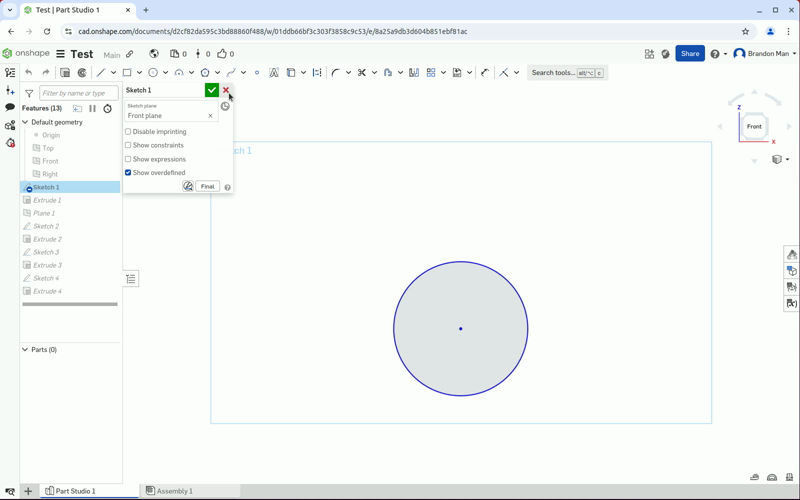
click(229, 92)
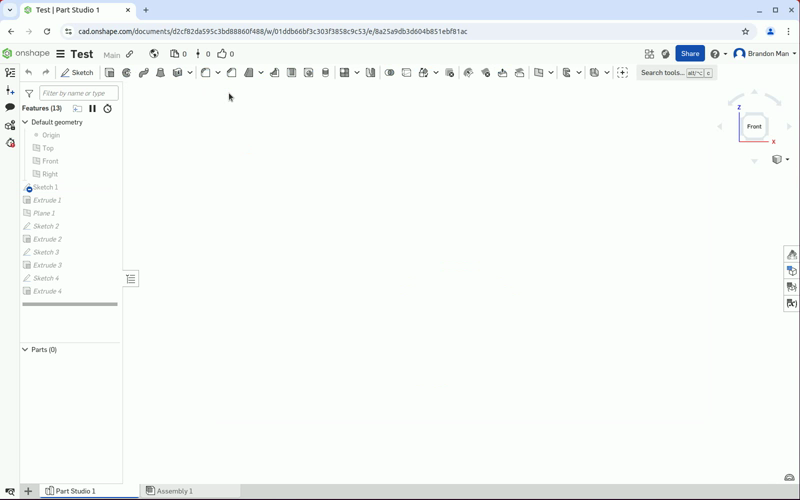
key(shift+s)
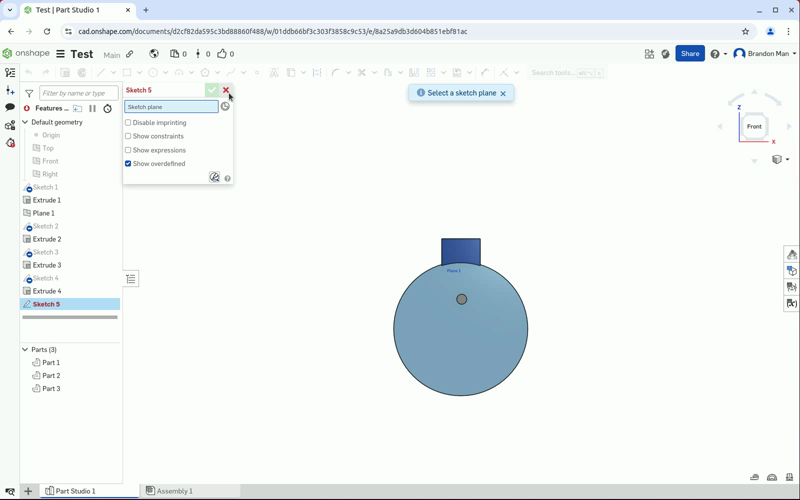
mouse_move(73, 215)
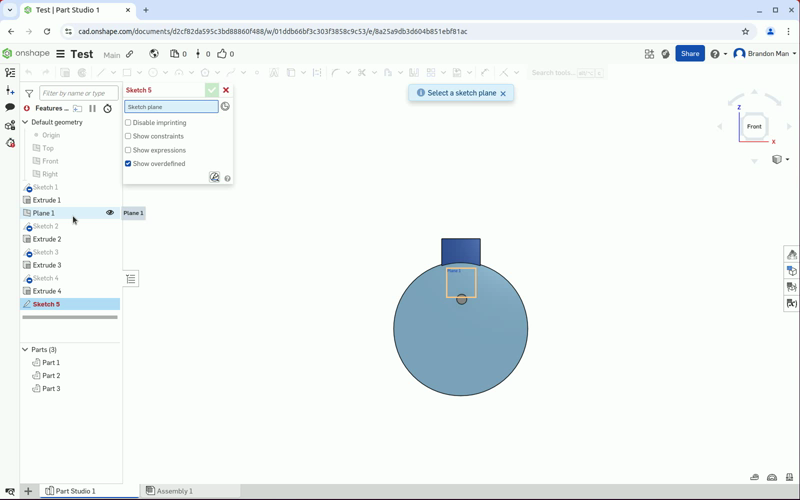
click(73, 215)
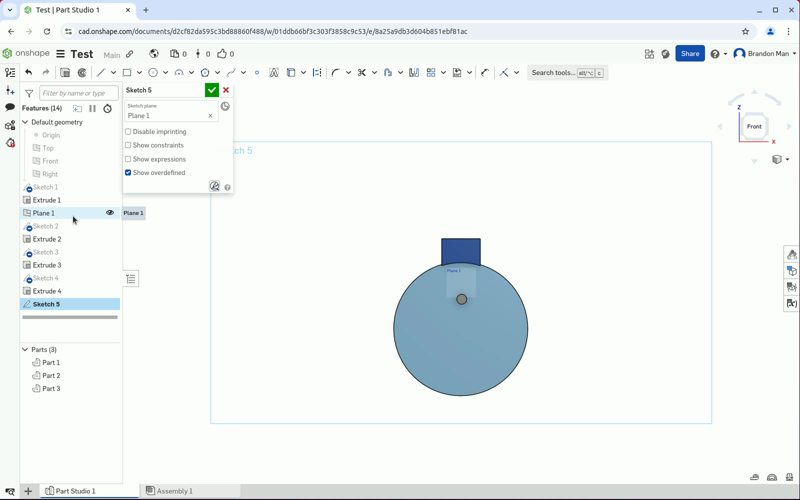
mouse_move(73, 352)
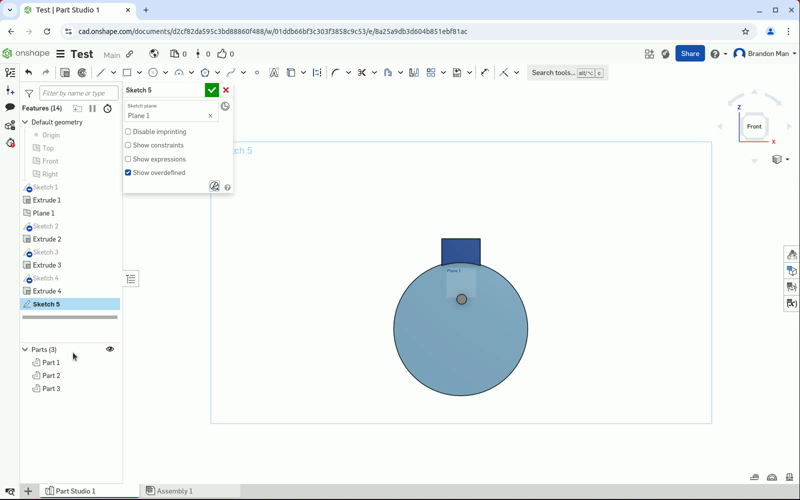
key(y)
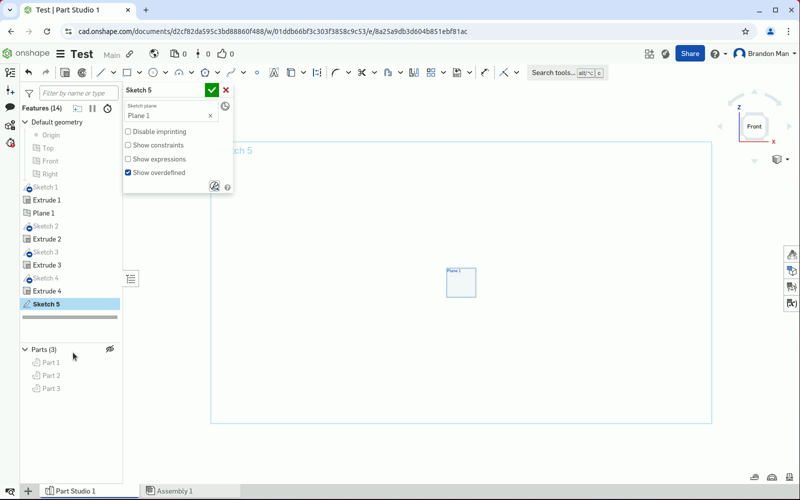
key(l)
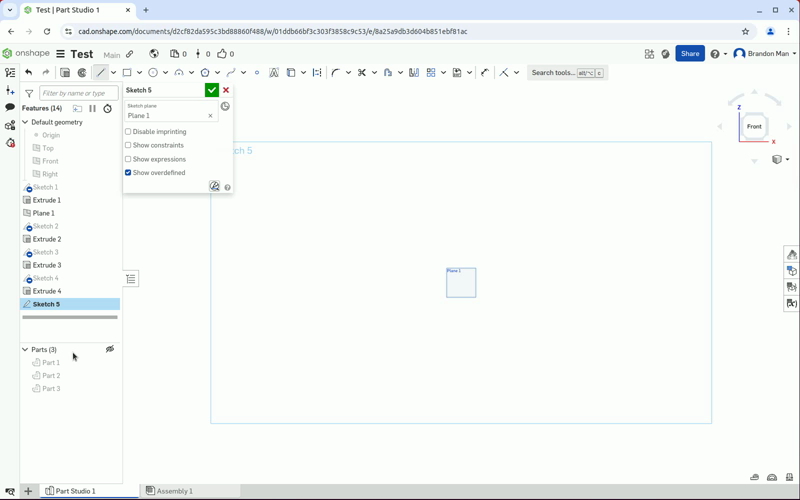
key_down(shift)
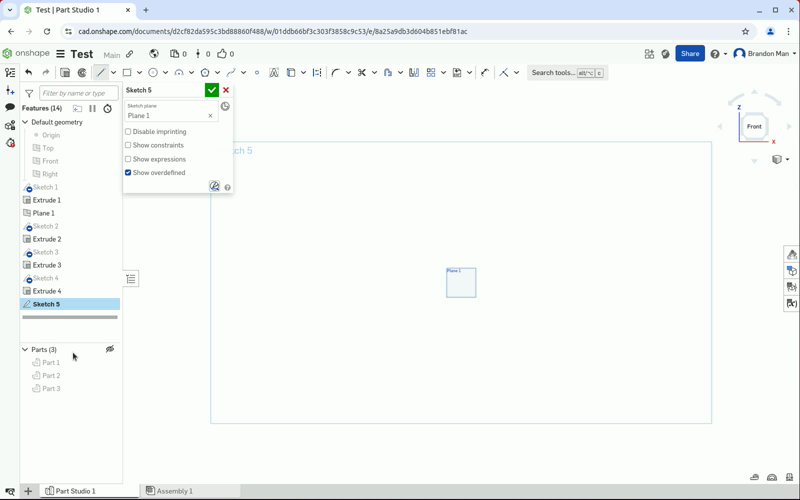
mouse_move(441, 327)
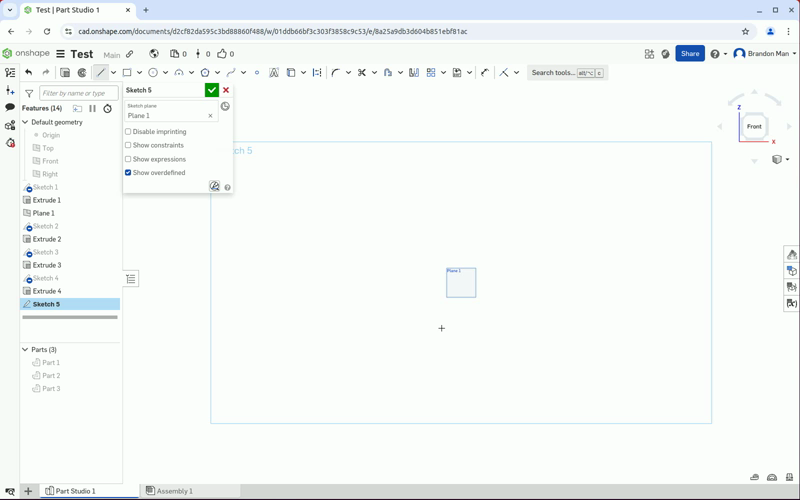
click(441, 327)
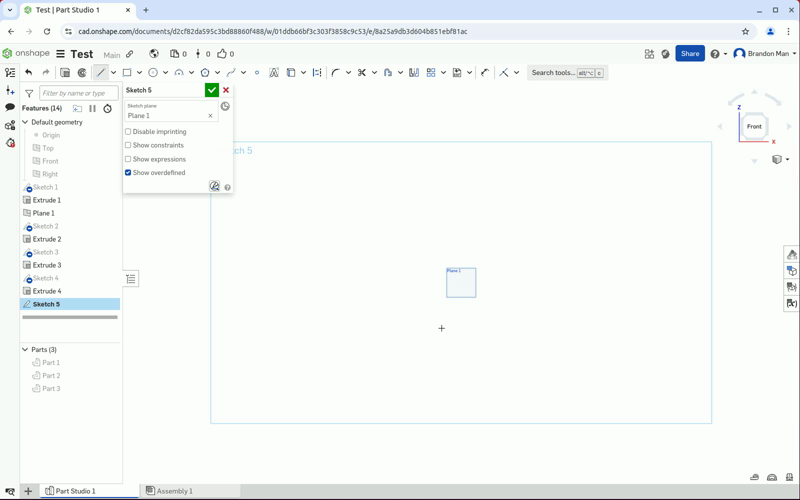
key_up(shift)
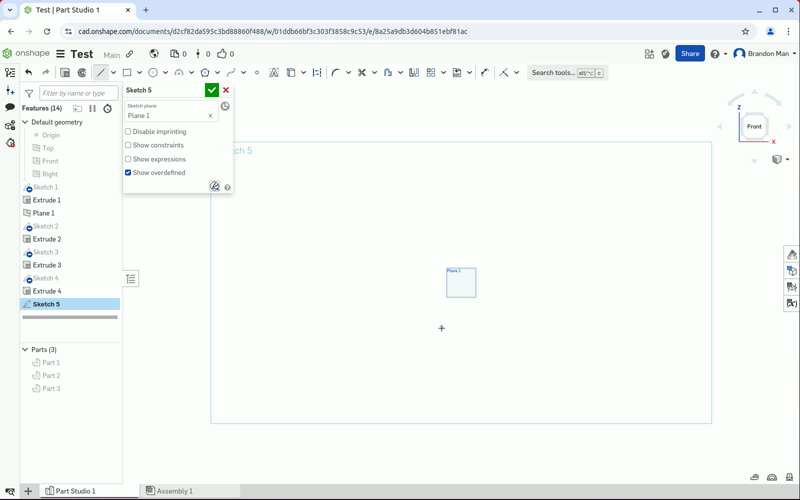
key_down(shift)
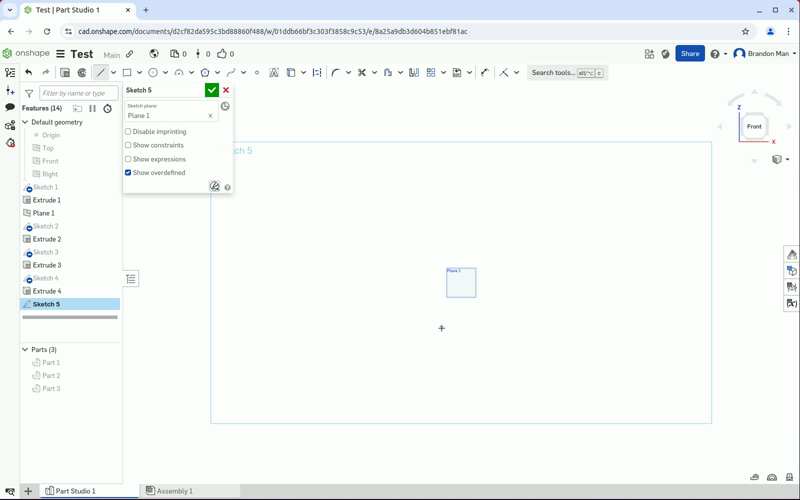
mouse_move(471, 327)
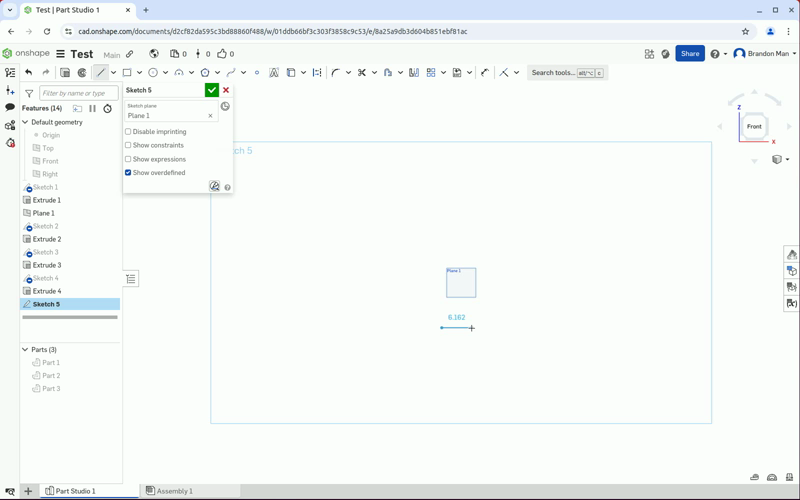
mouse_move(480, 327)
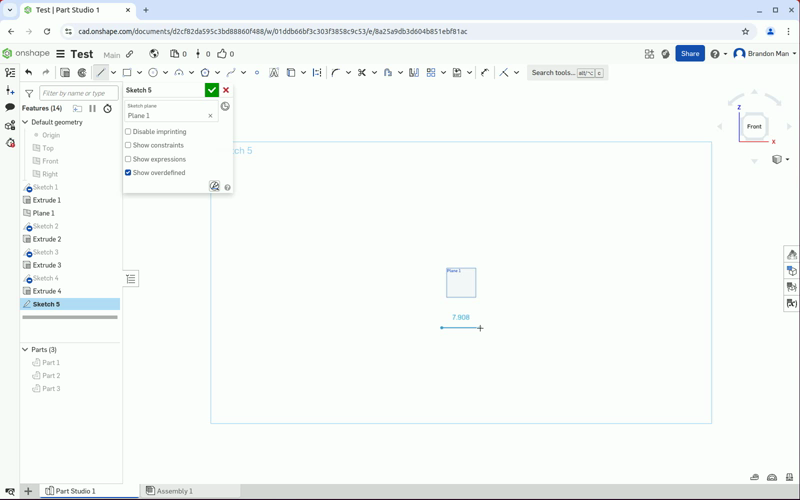
click(480, 327)
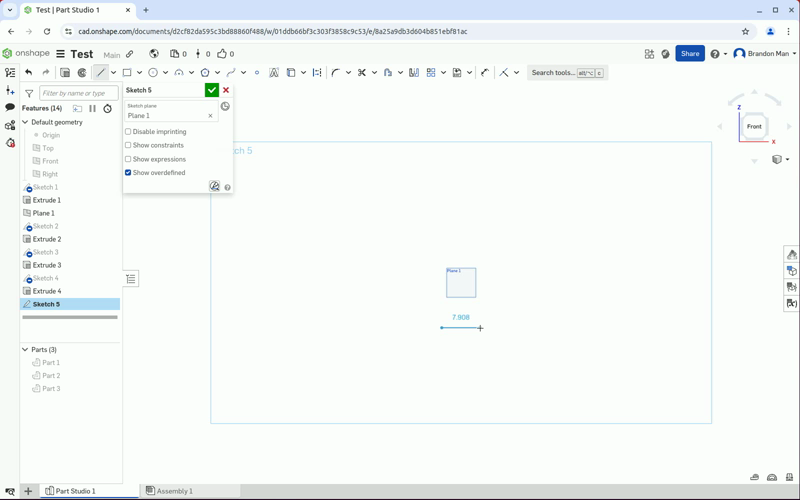
key_up(shift)
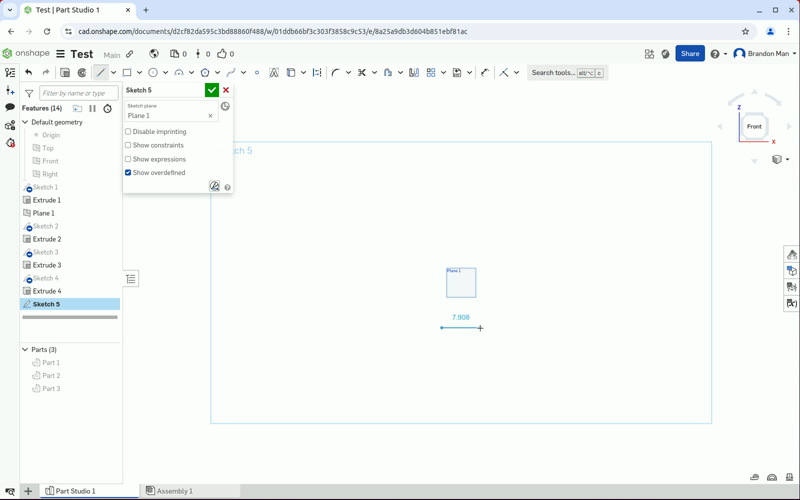
key_down(shift)
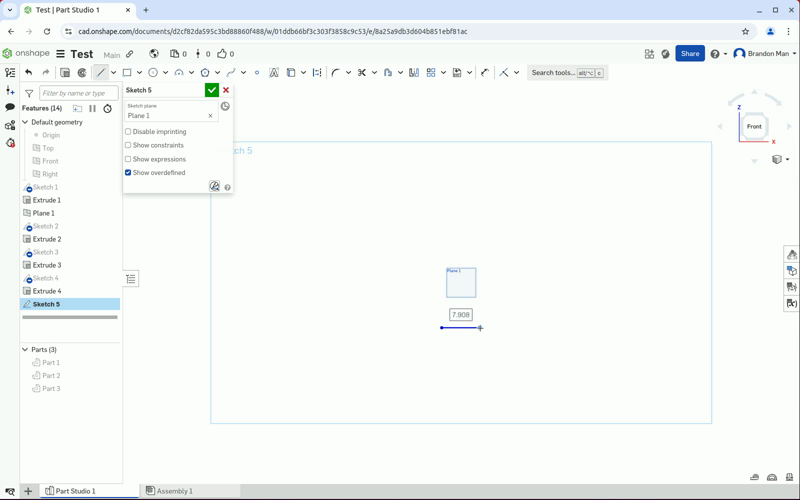
mouse_move(480, 264)
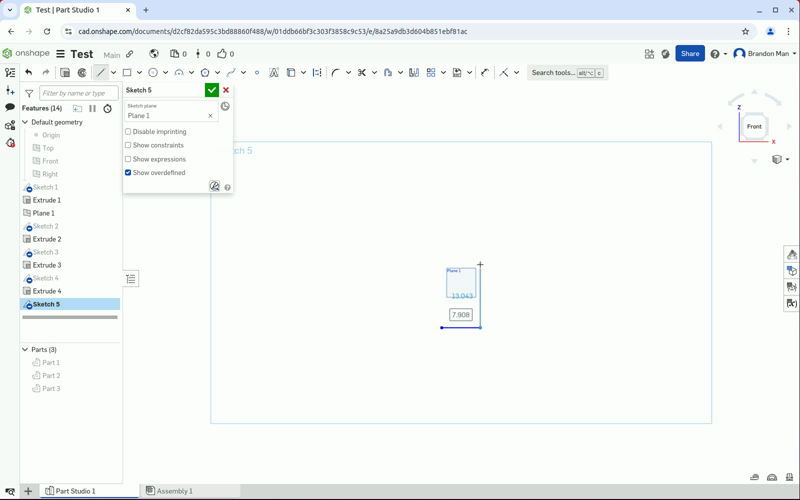
click(480, 264)
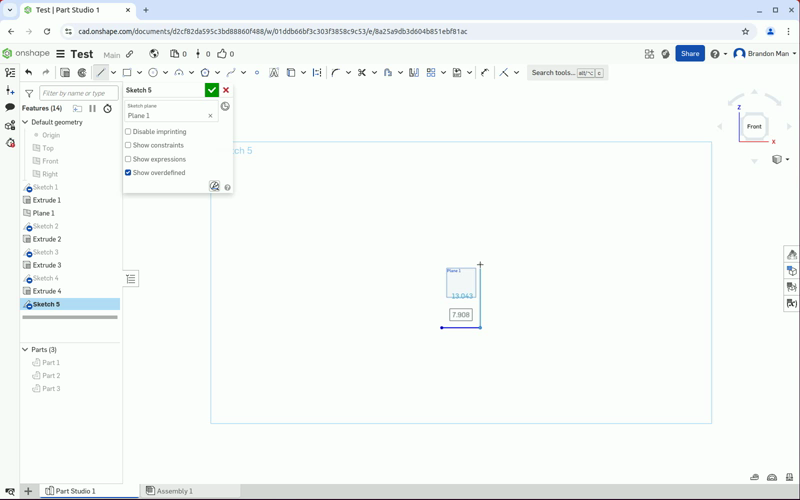
key_up(shift)
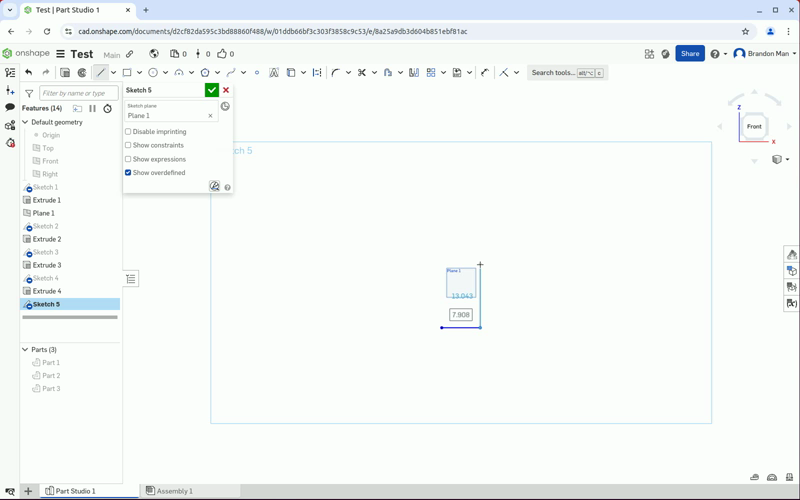
key(esc)
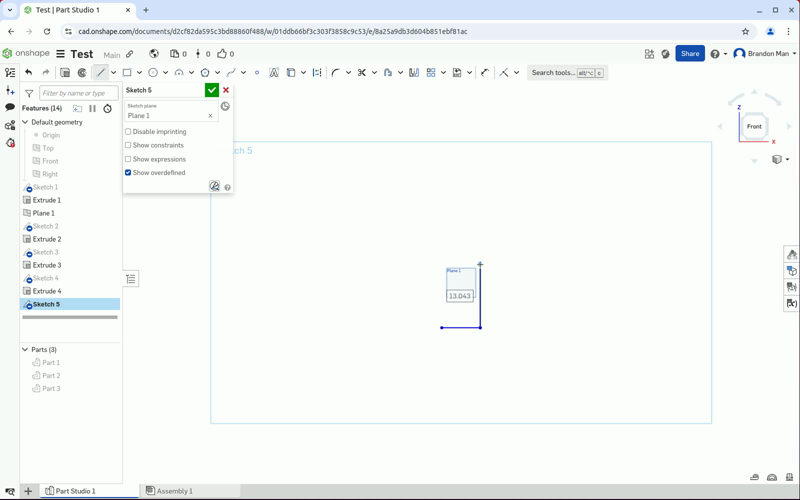
key(a)
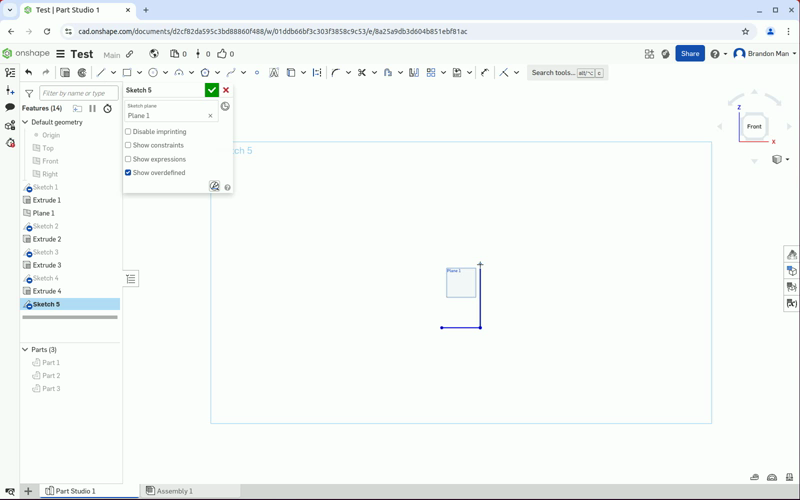
mouse_move(480, 264)
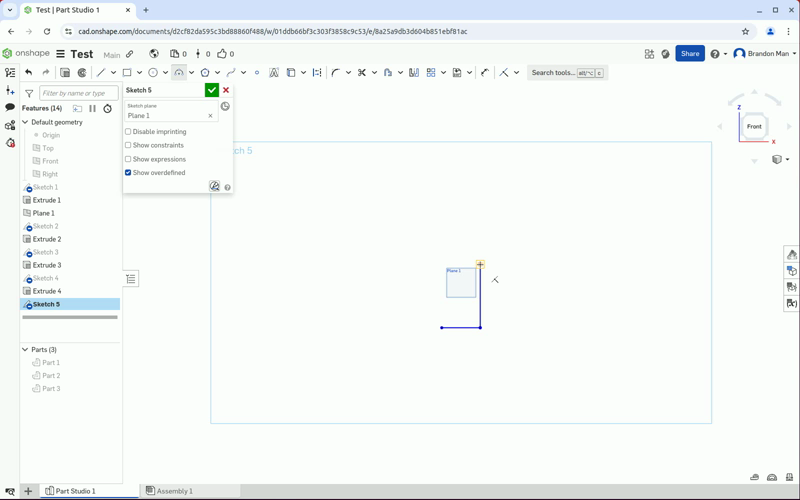
click(480, 264)
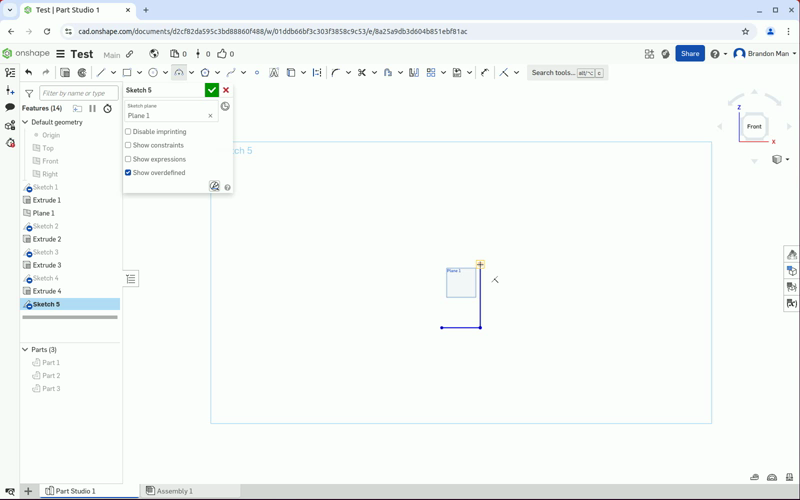
key_down(shift)
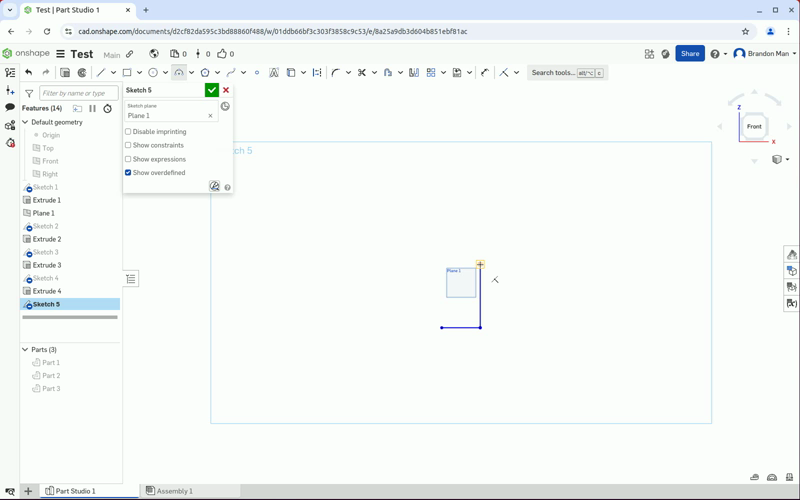
mouse_move(441, 264)
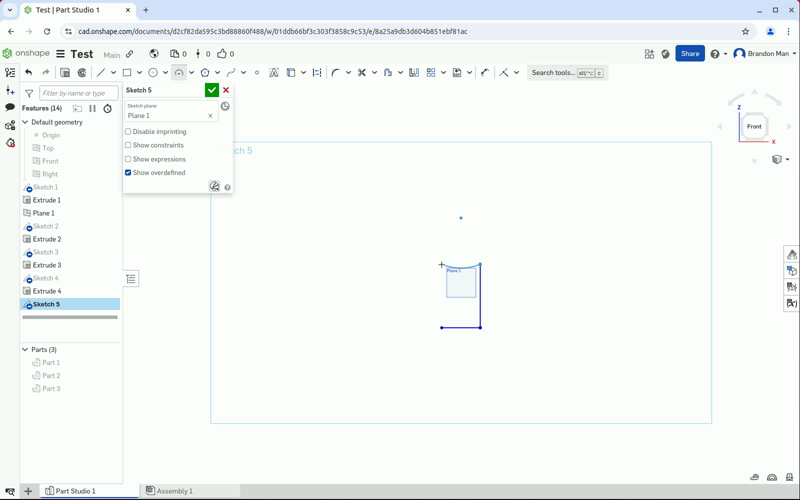
click(441, 264)
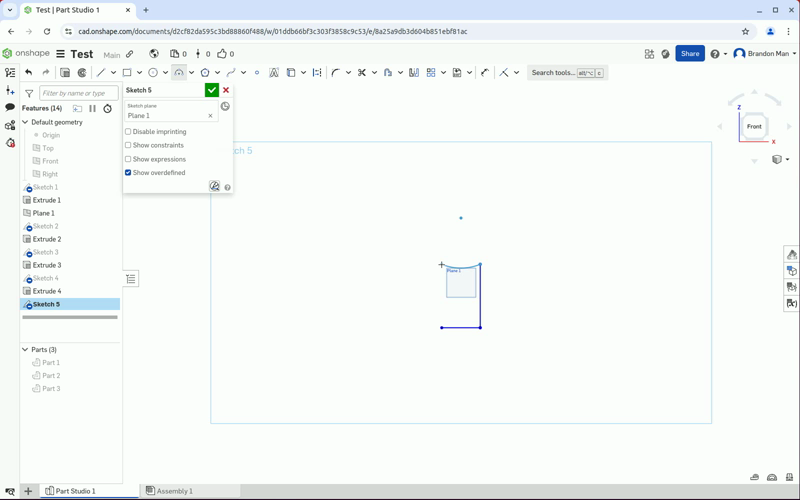
mouse_move(461, 261)
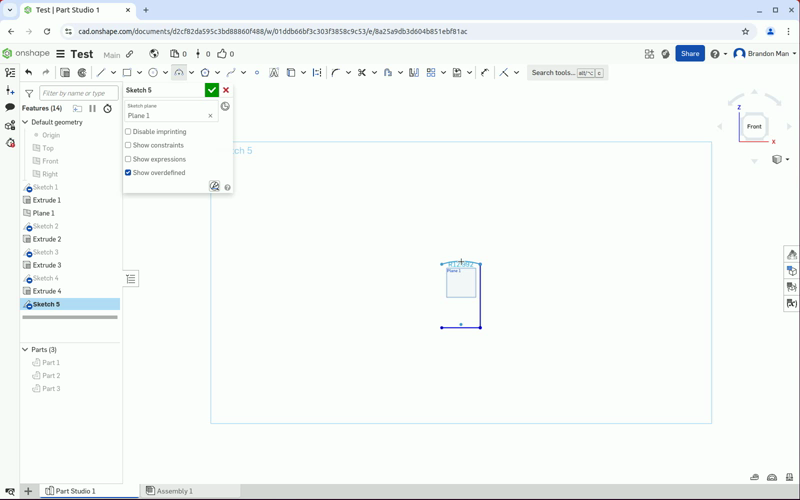
click(461, 261)
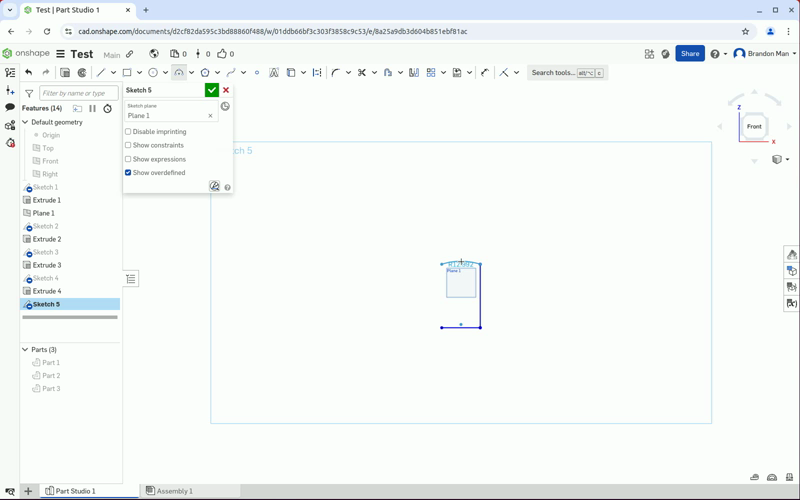
key_up(shift)
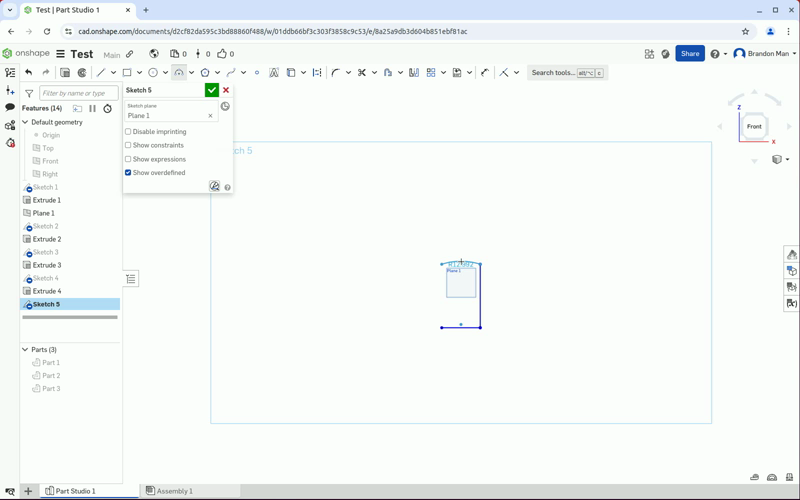
key(esc)
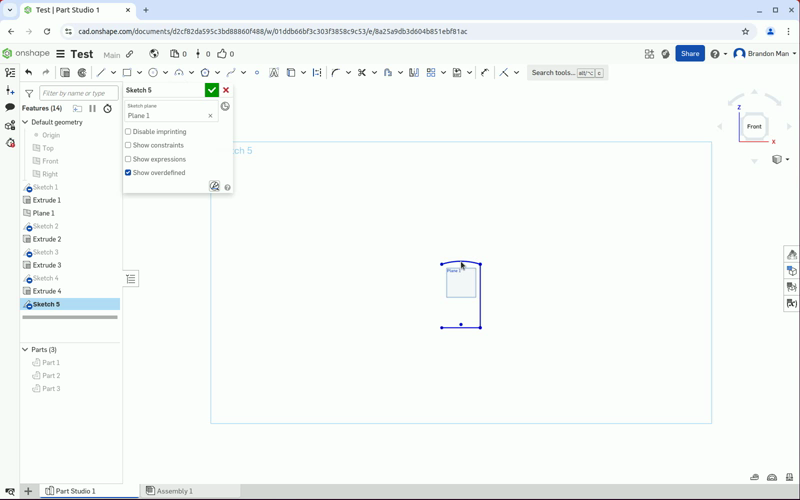
key(l)
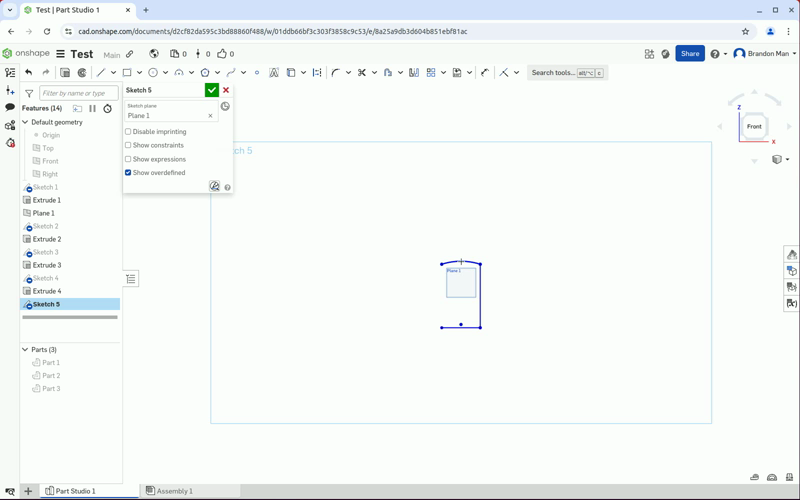
mouse_move(441, 264)
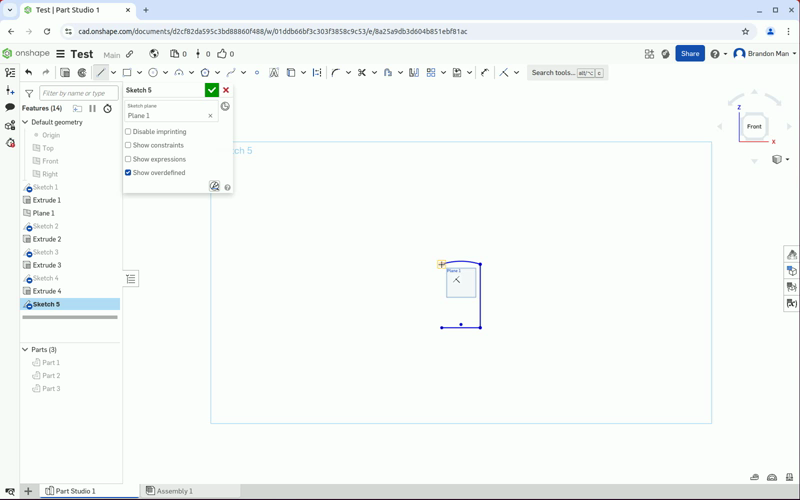
click(441, 264)
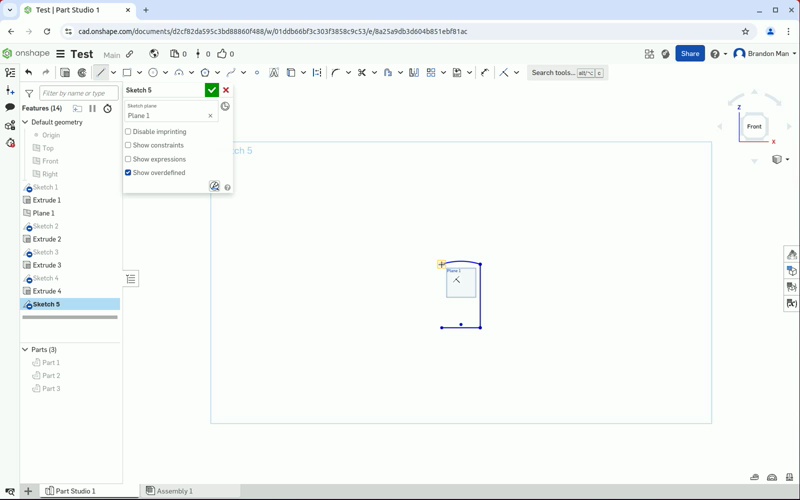
key_down(shift)
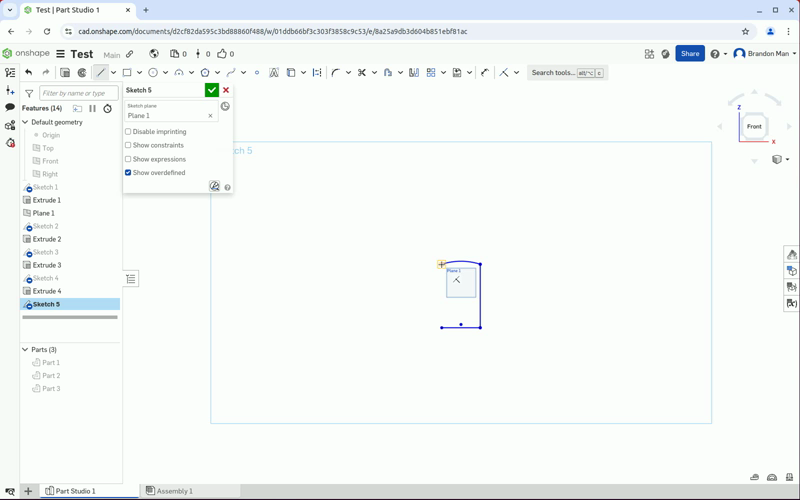
mouse_move(441, 327)
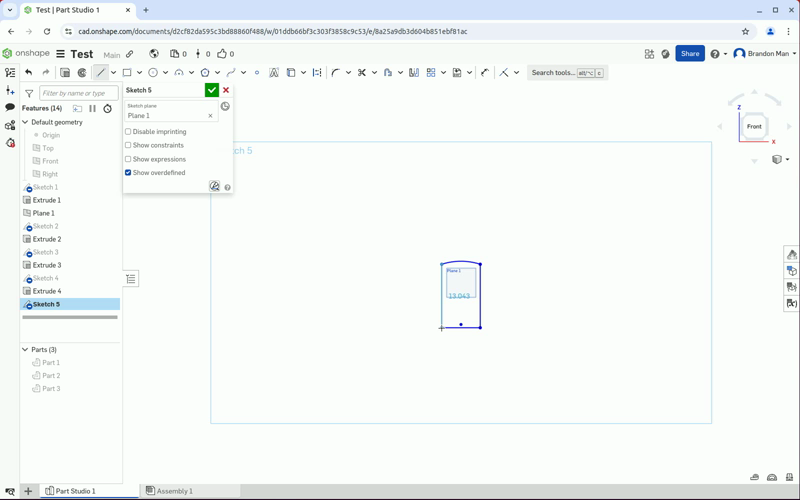
key_up(shift)
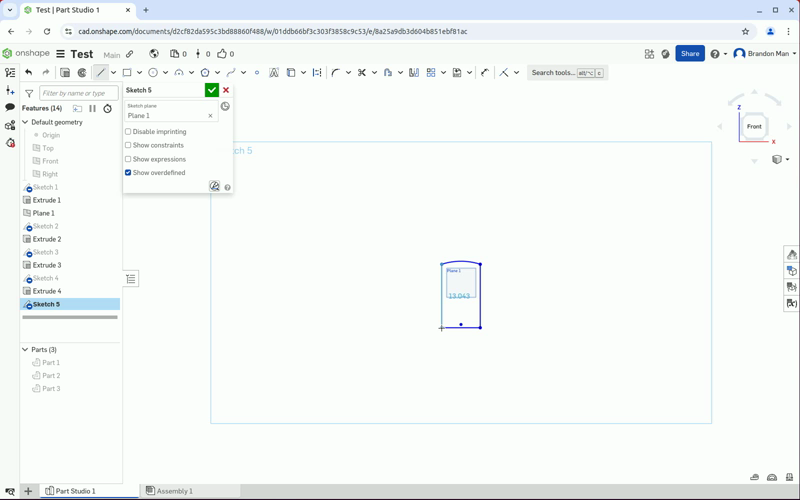
click(441, 327)
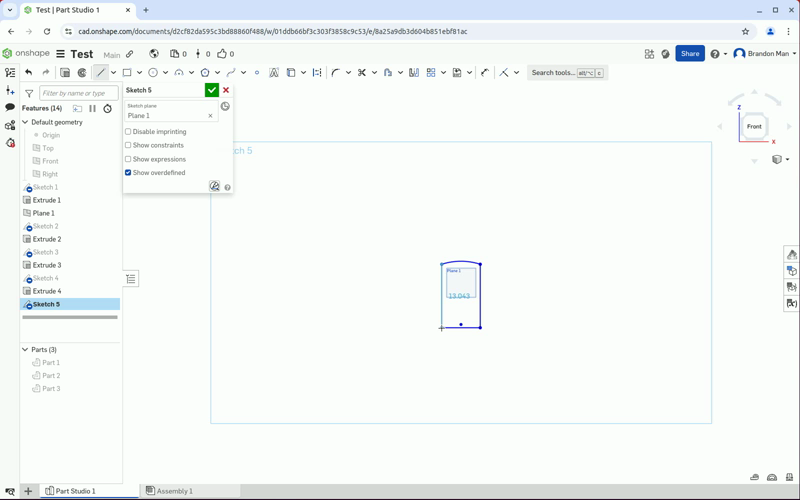
key(esc)
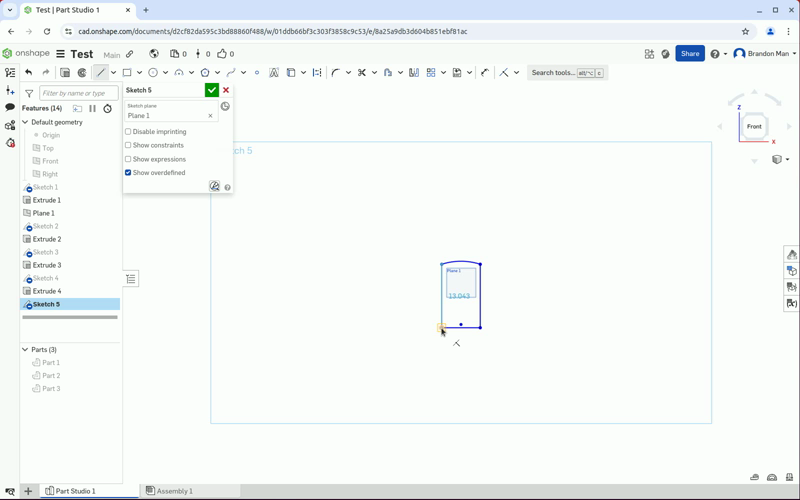
key(c)
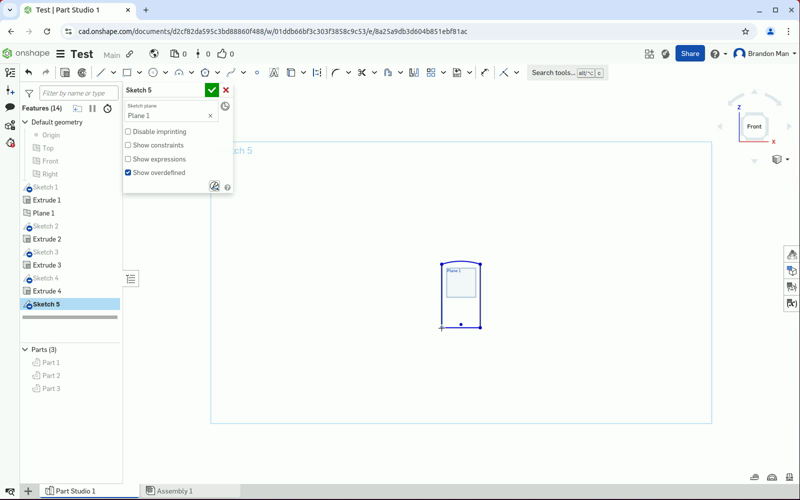
key_down(shift)
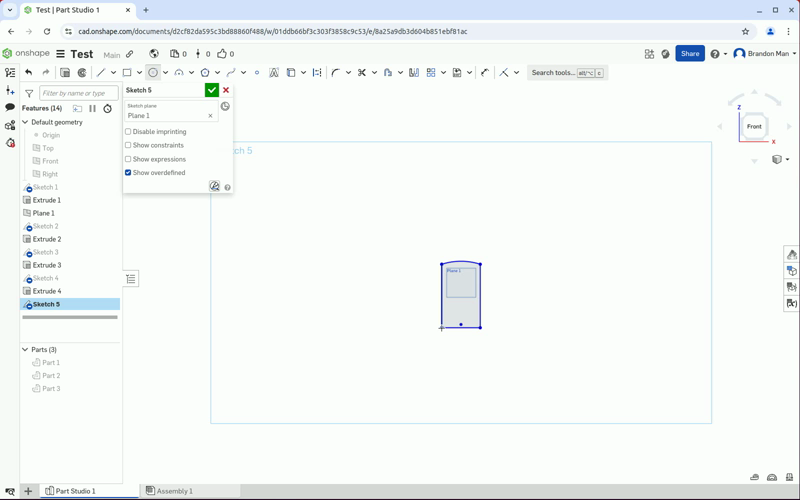
mouse_move(461, 298)
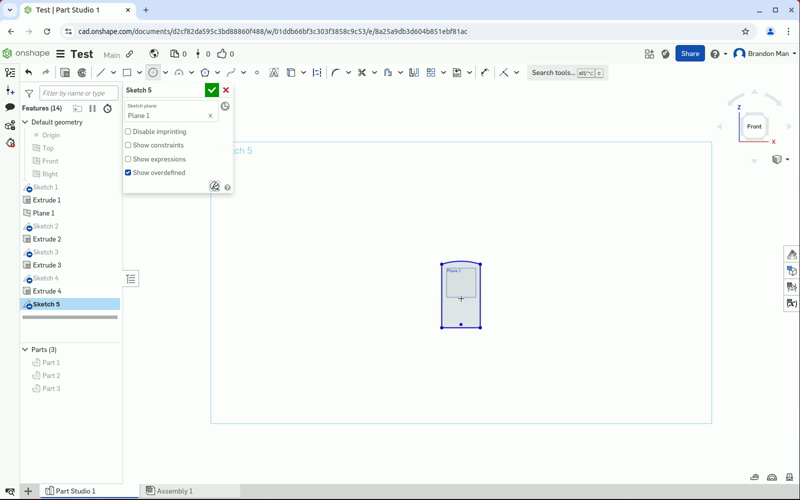
click(461, 298)
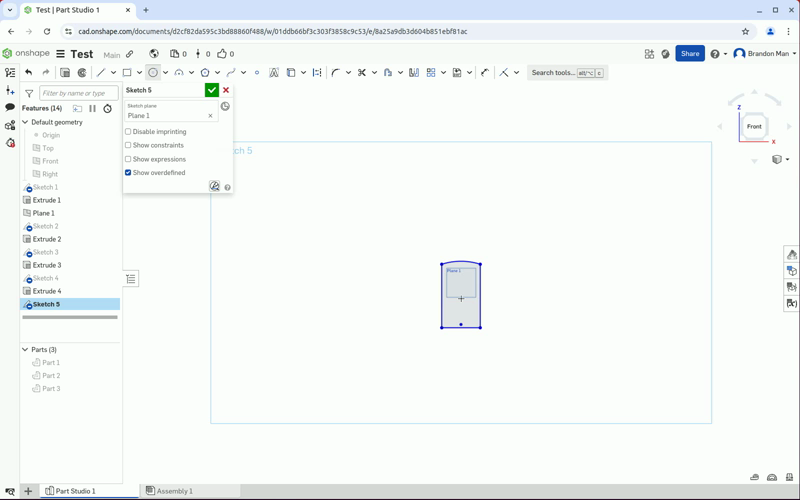
key_up(shift)
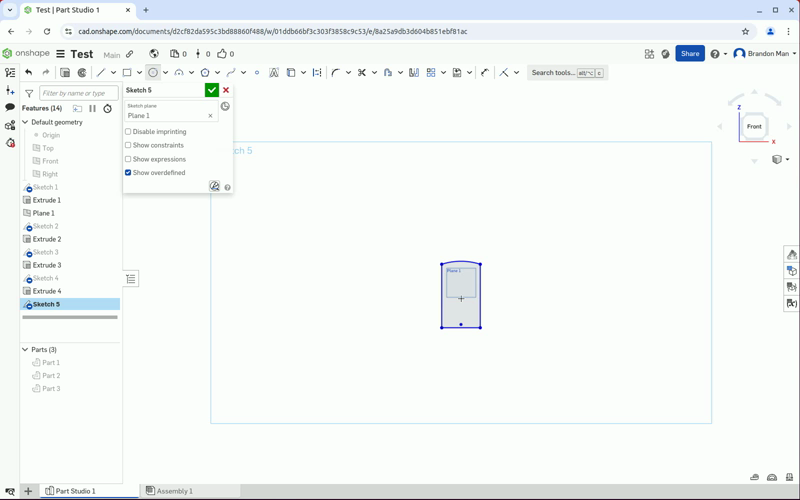
mouse_move(465, 298)
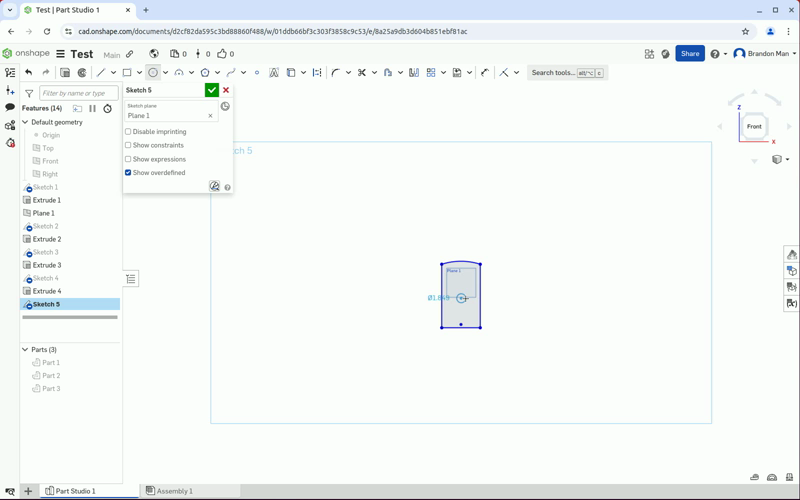
click(465, 298)
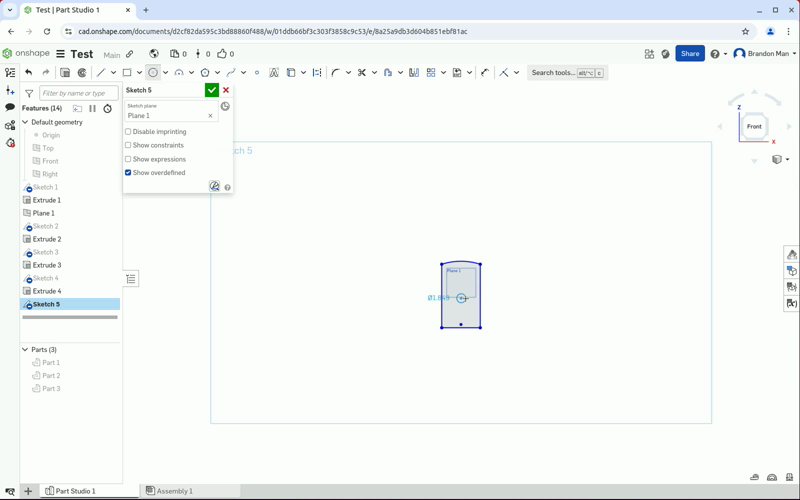
key(esc)
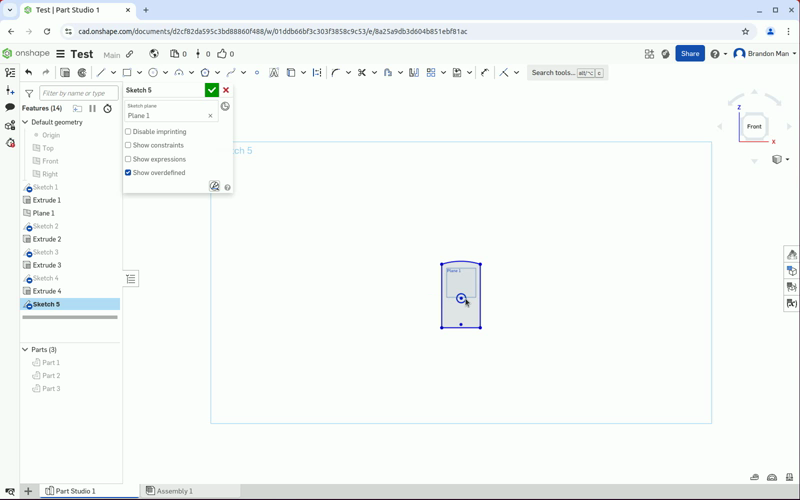
mouse_move(475, 278)
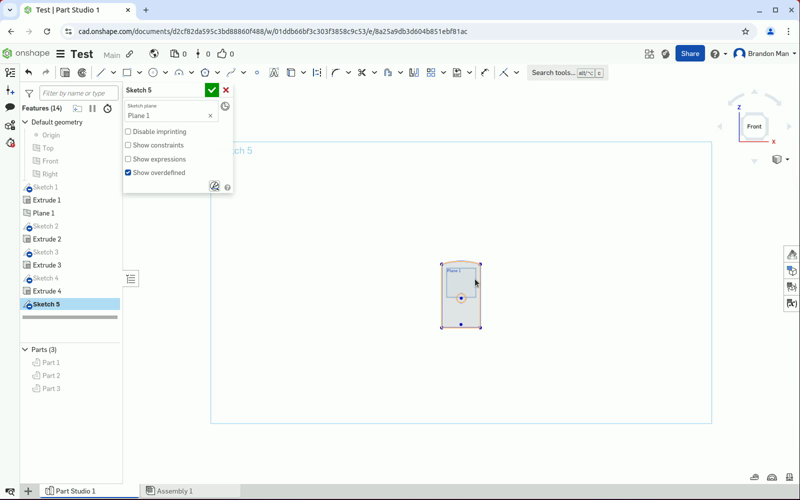
click(475, 278)
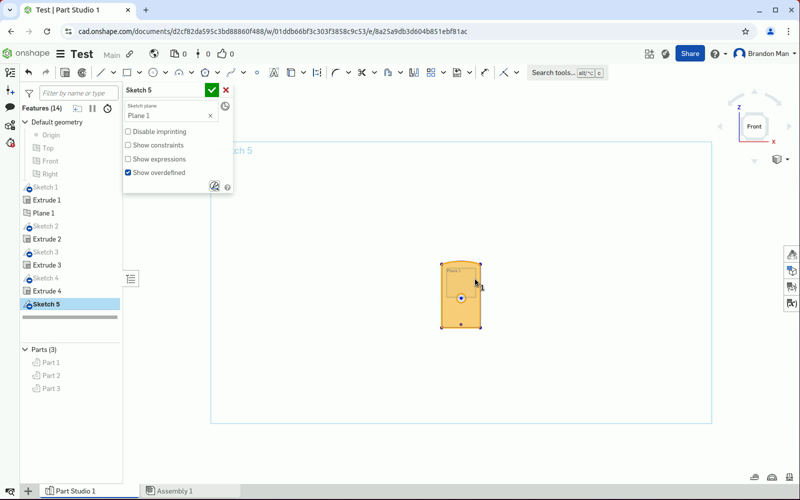
mouse_move(73, 352)
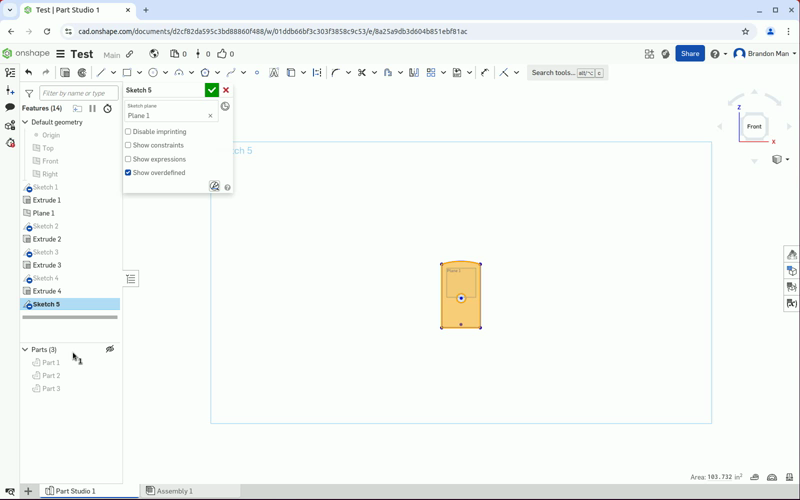
key(shift+y)
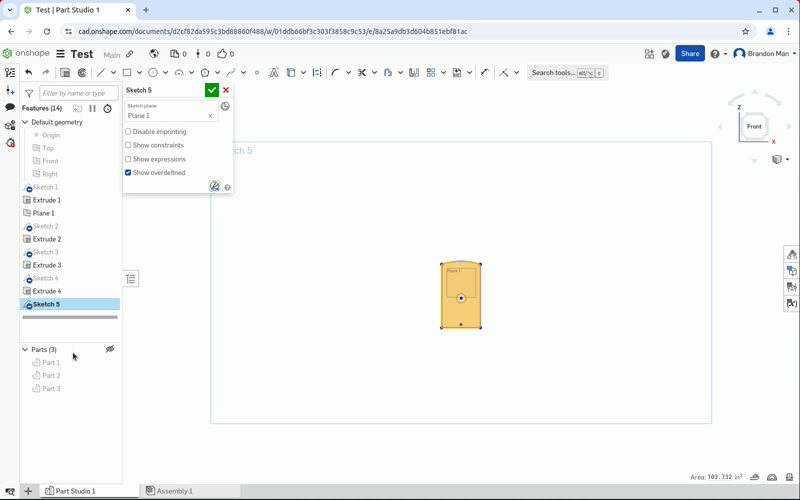
key(shift+e)
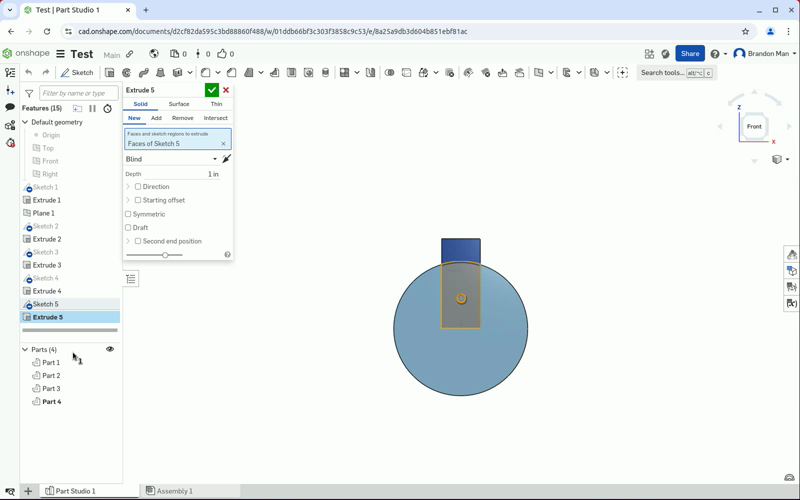
mouse_move(143, 106)
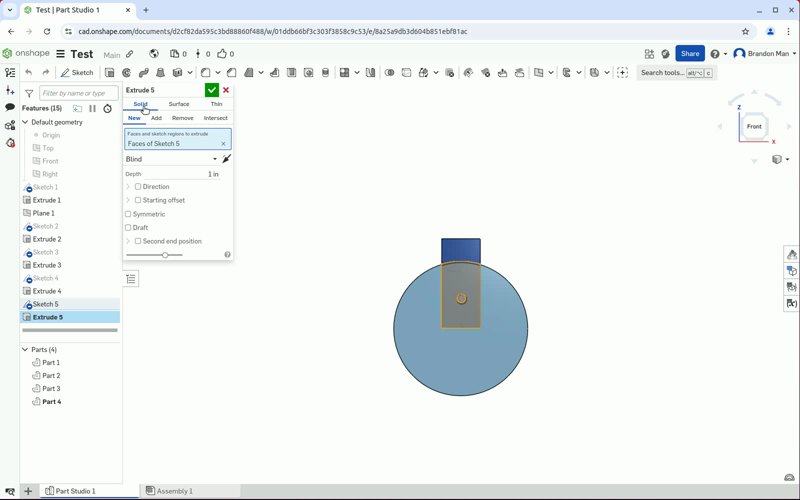
click(143, 106)
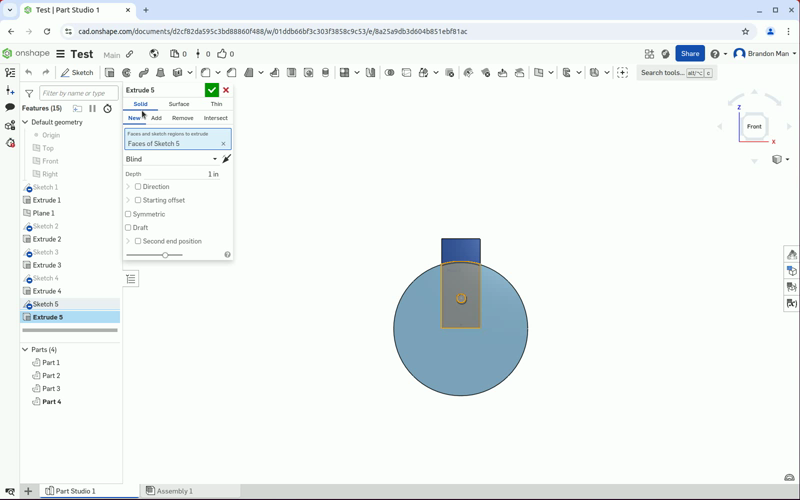
mouse_move(137, 120)
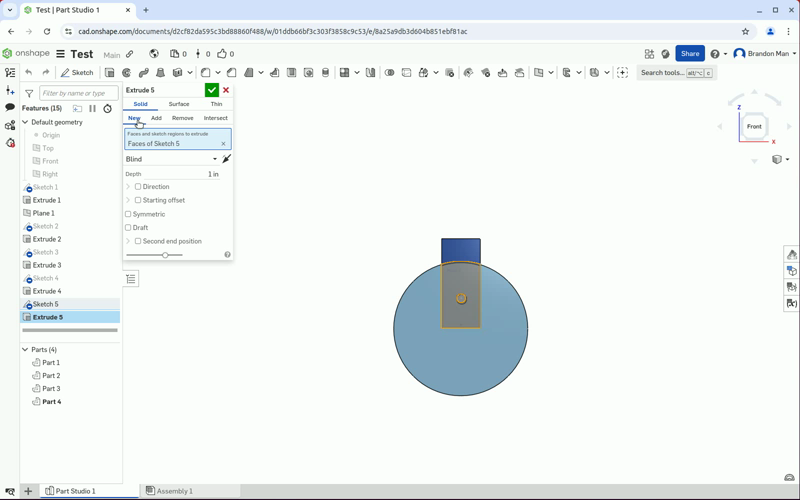
click(137, 120)
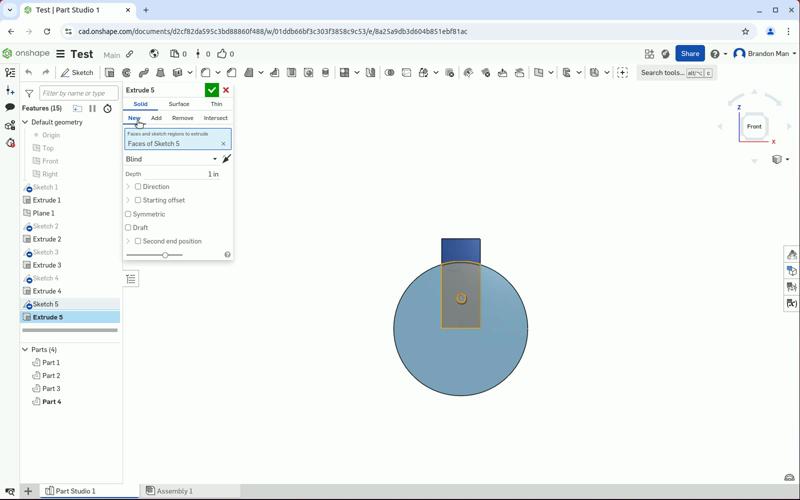
key(tab, 4)
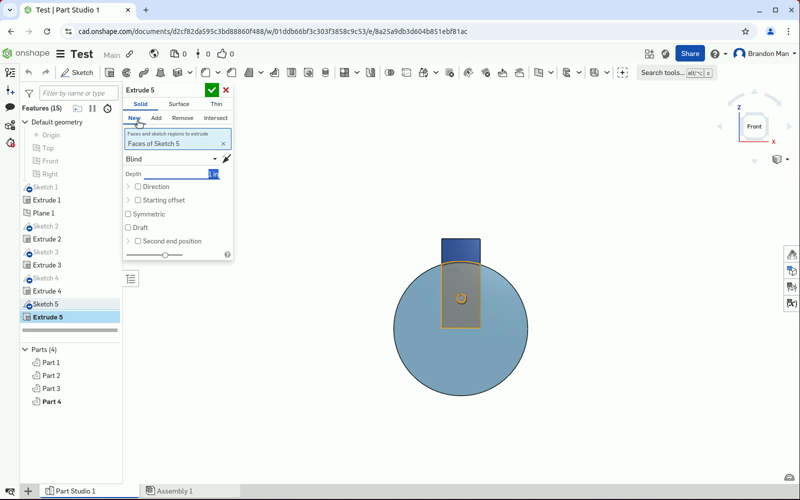
text(3.611)
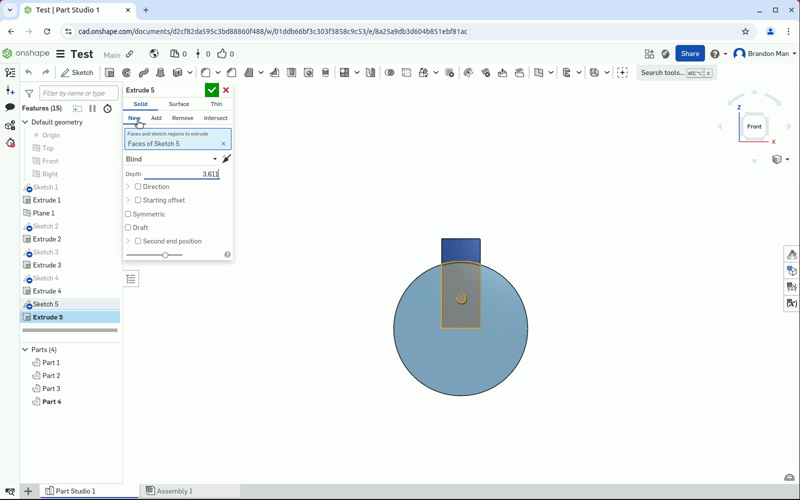
key(enter)
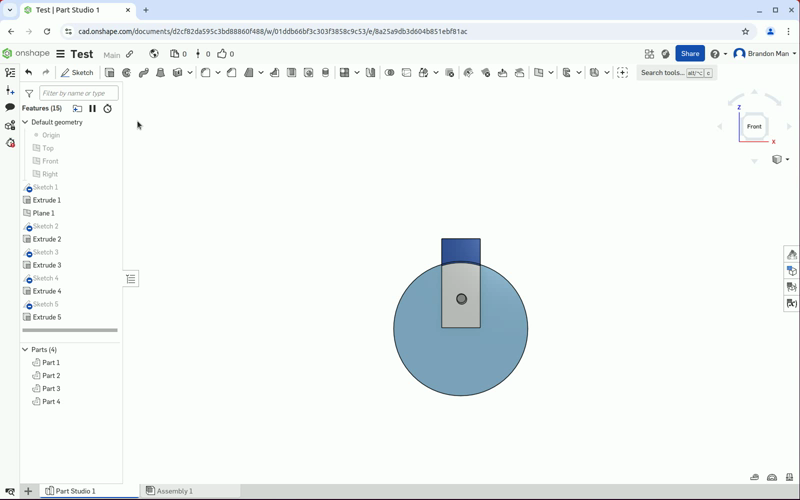
key(shift+h)
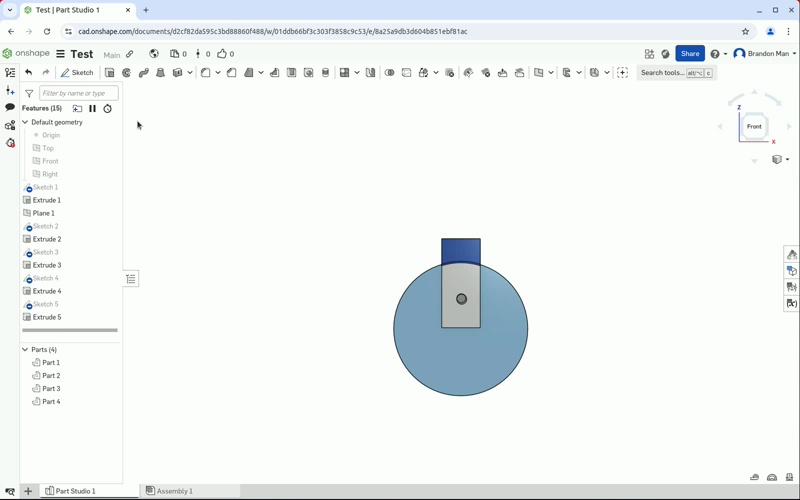
key(shift+h)
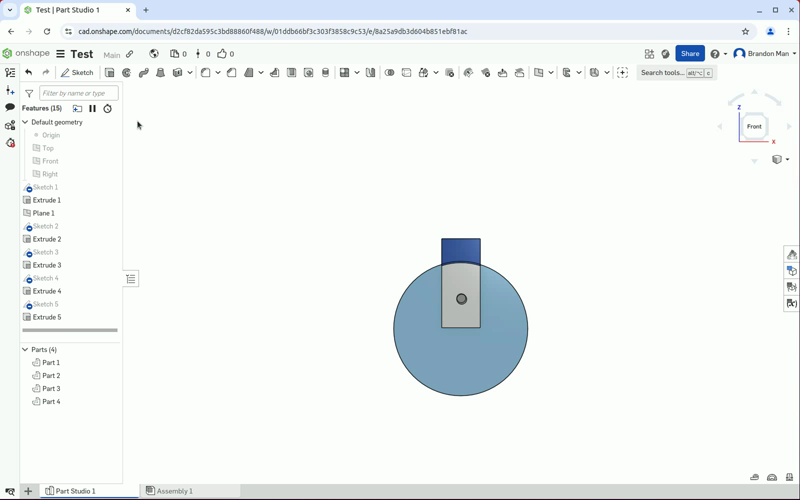
mouse_move(73, 189)
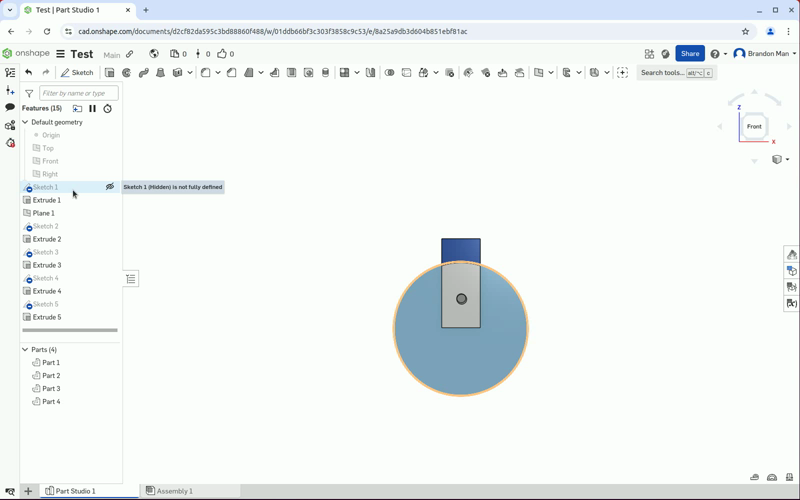
click(73, 189)
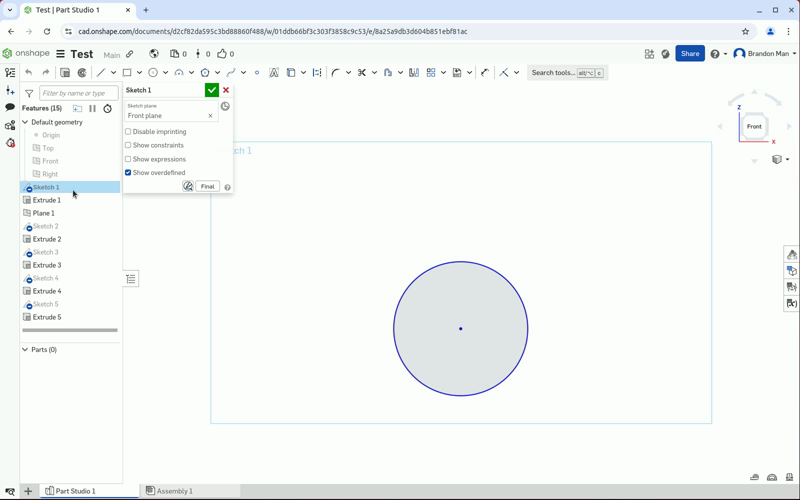
mouse_move(229, 92)
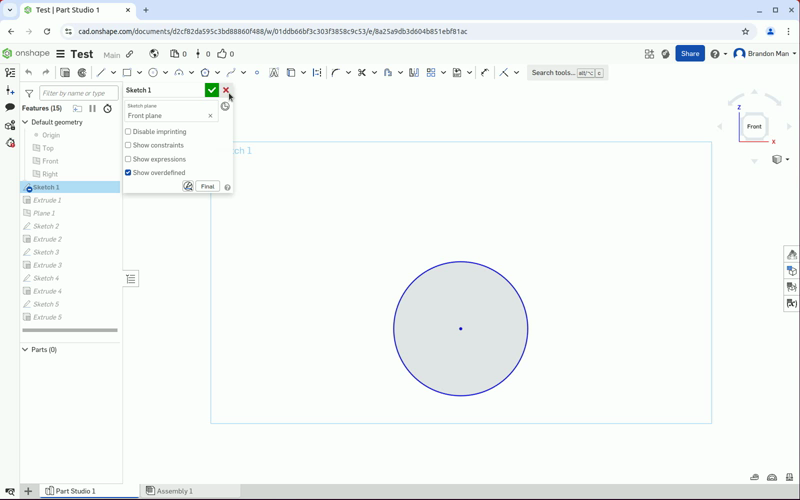
click(229, 92)
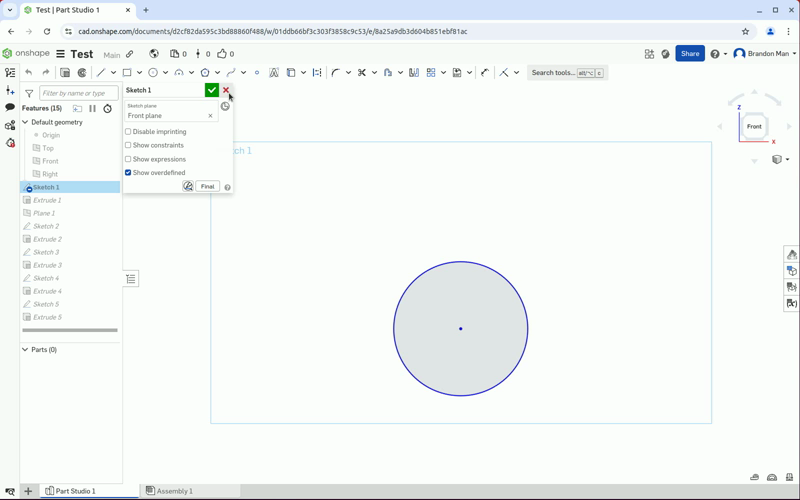
key(shift+s)
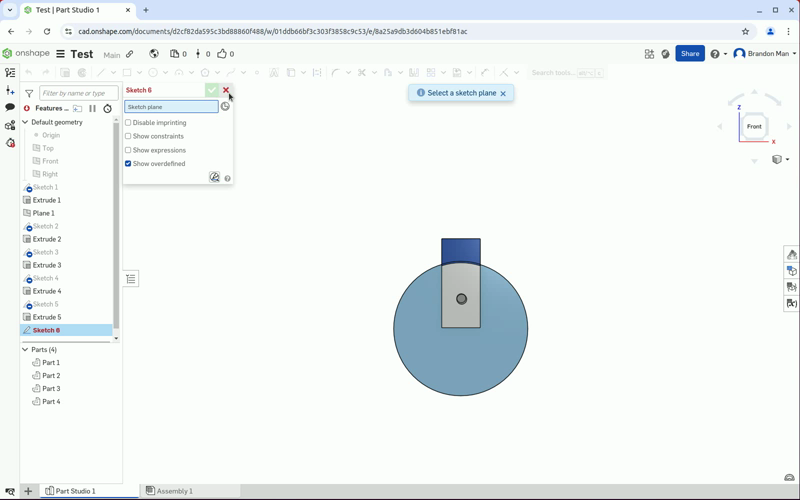
mouse_move(69, 215)
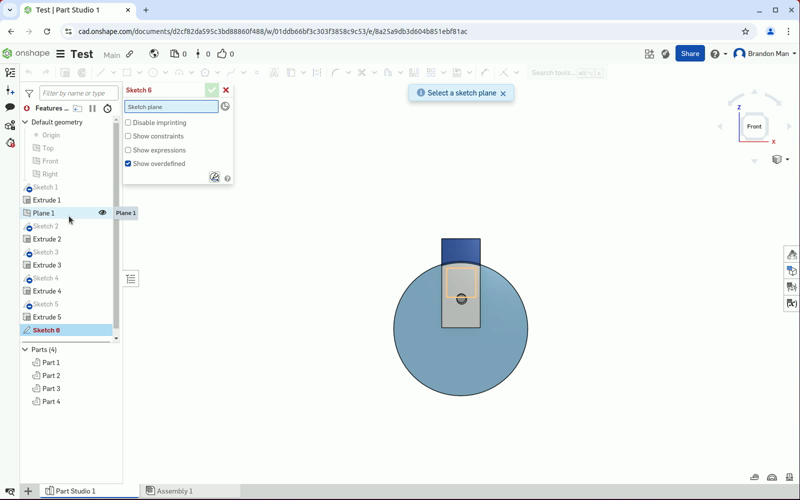
click(69, 215)
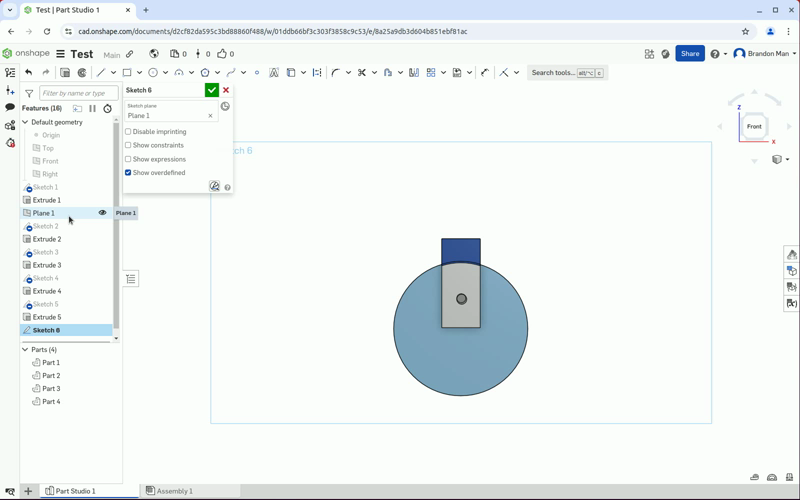
mouse_move(73, 352)
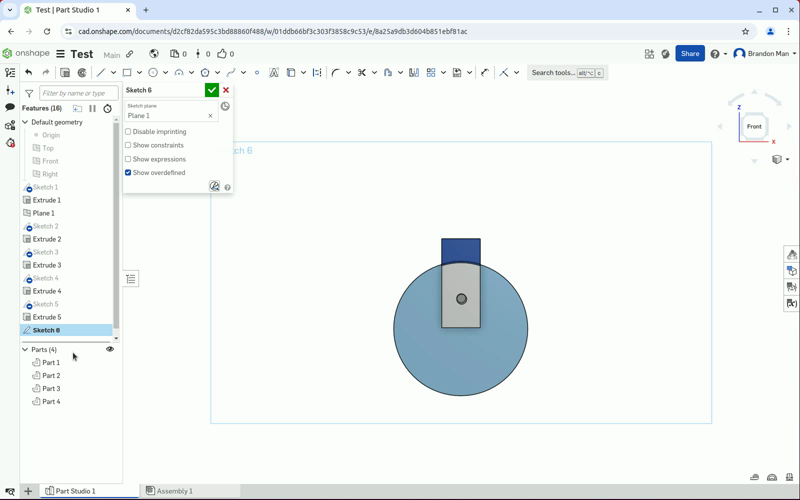
key(y)
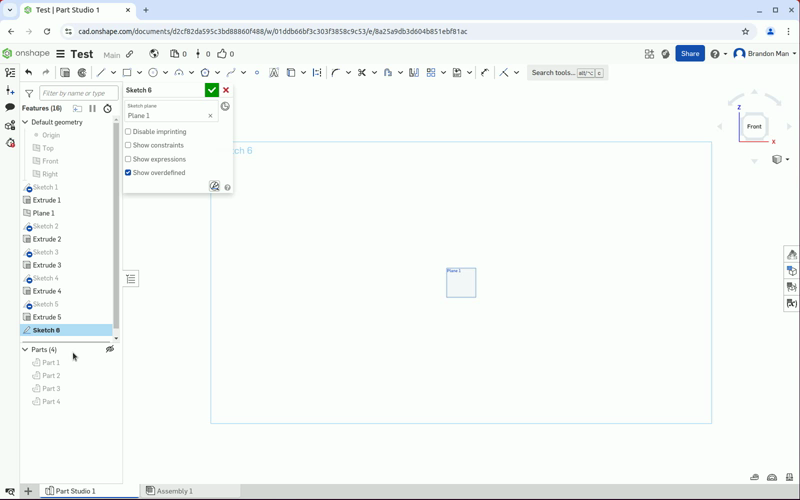
key(a)
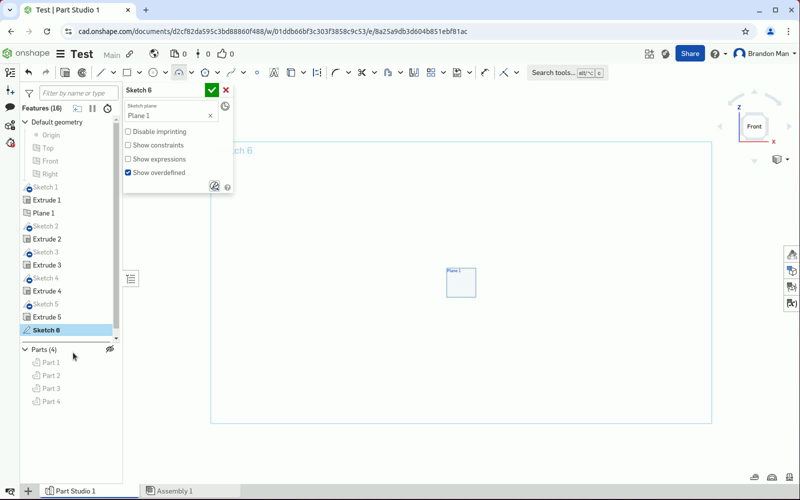
key_down(shift)
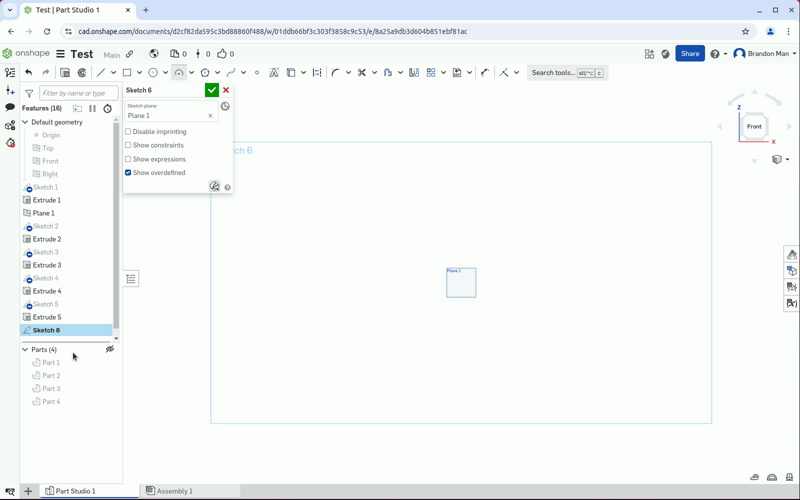
mouse_move(454, 327)
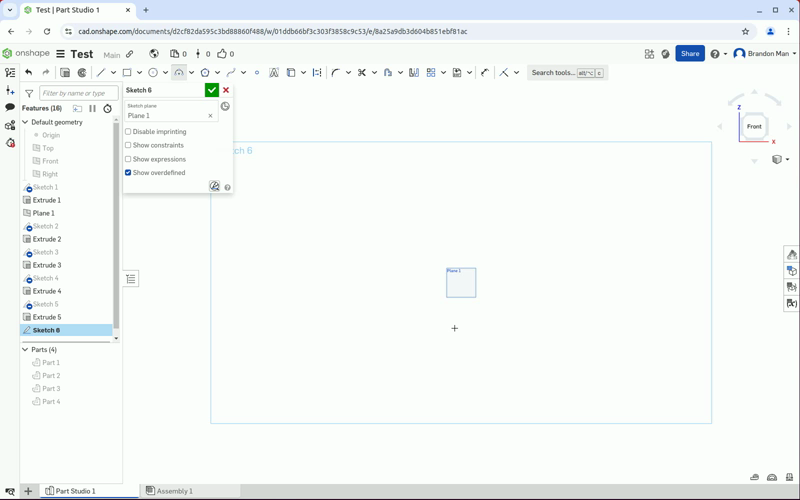
click(454, 327)
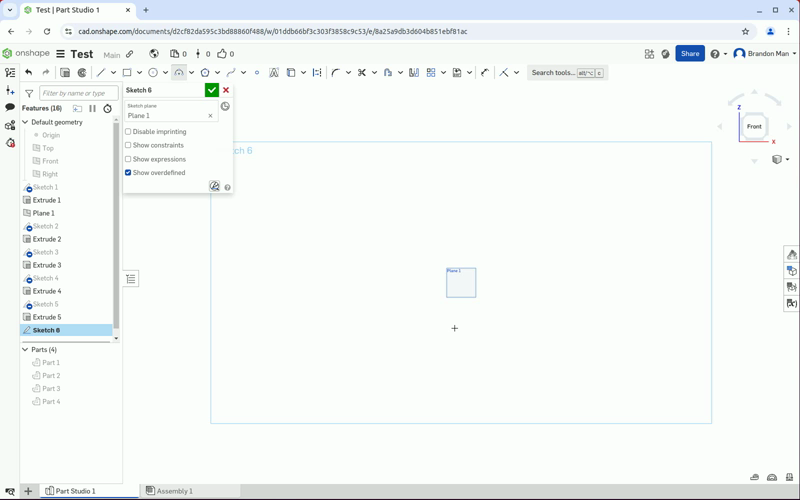
key_up(shift)
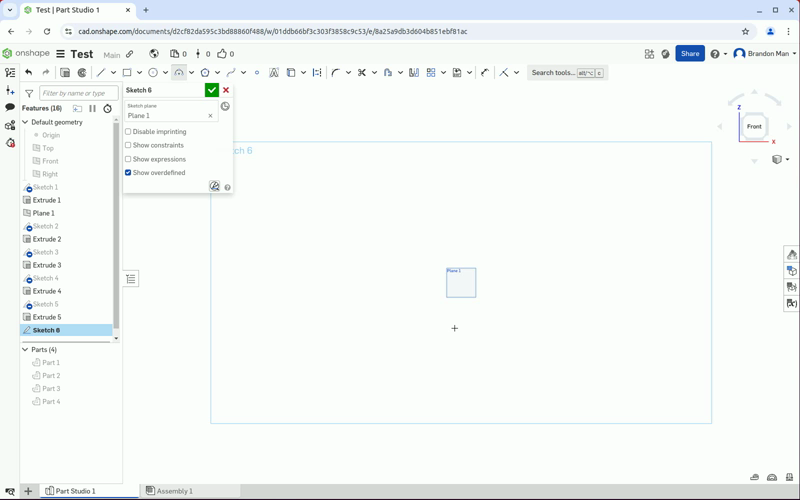
key_down(shift)
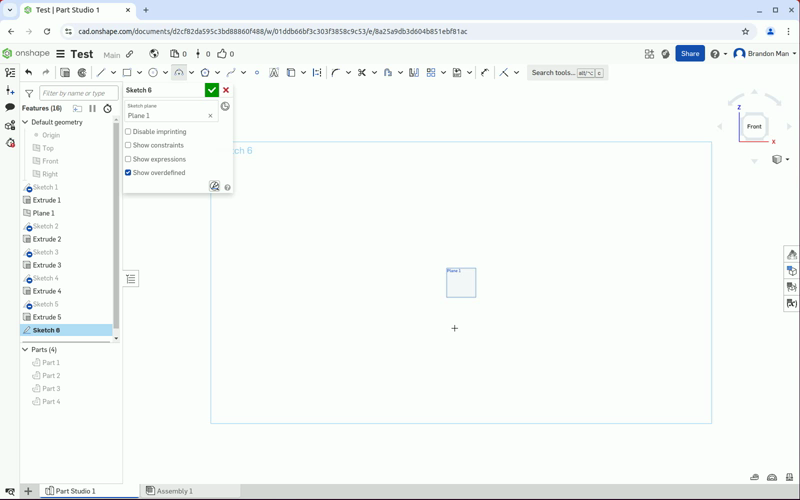
mouse_move(468, 327)
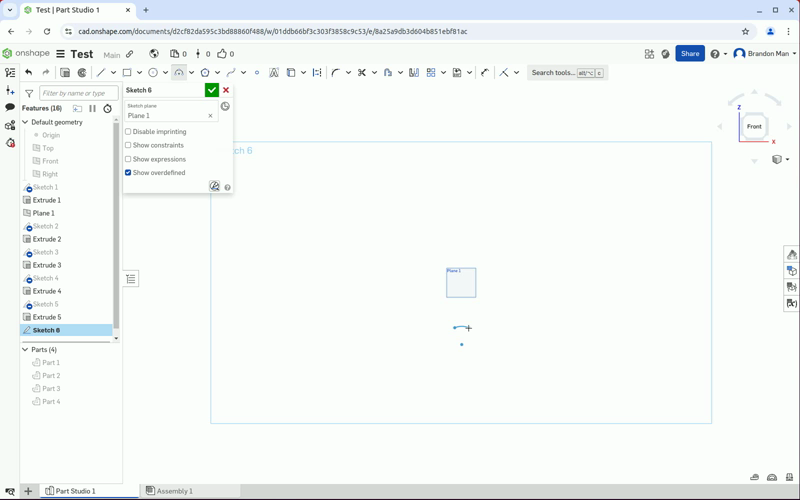
click(468, 327)
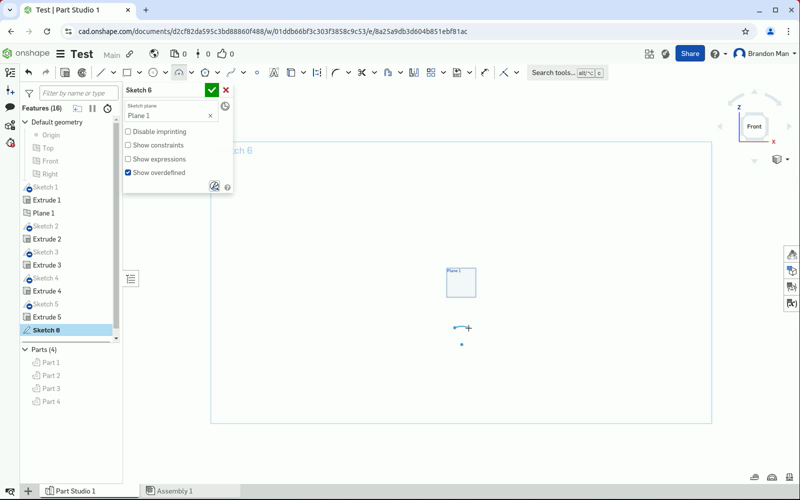
mouse_move(461, 334)
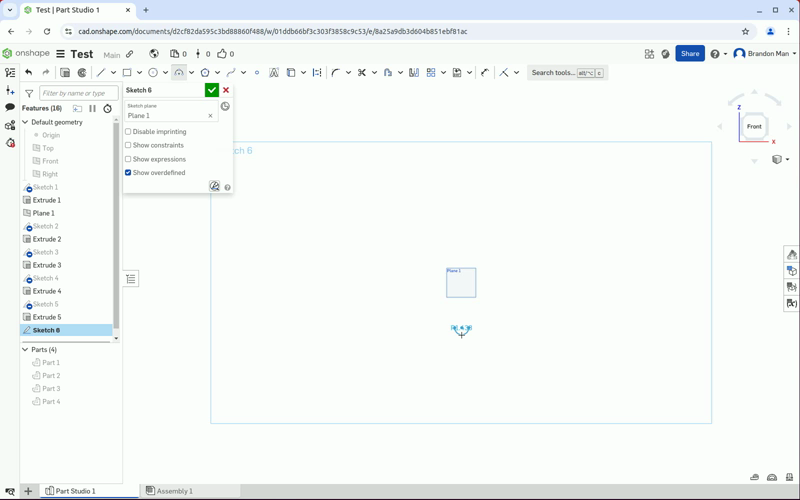
click(461, 334)
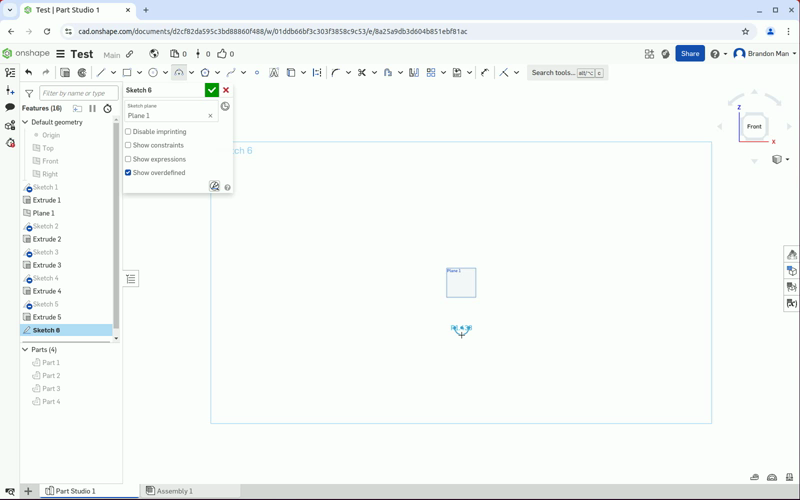
key_up(shift)
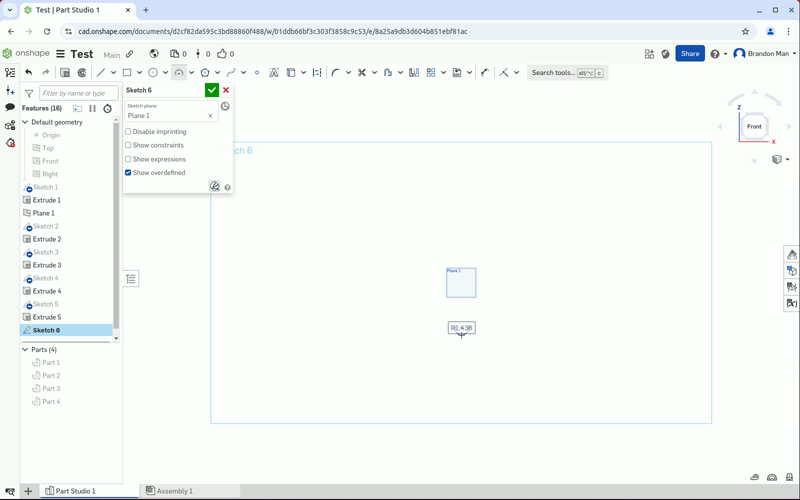
key(esc)
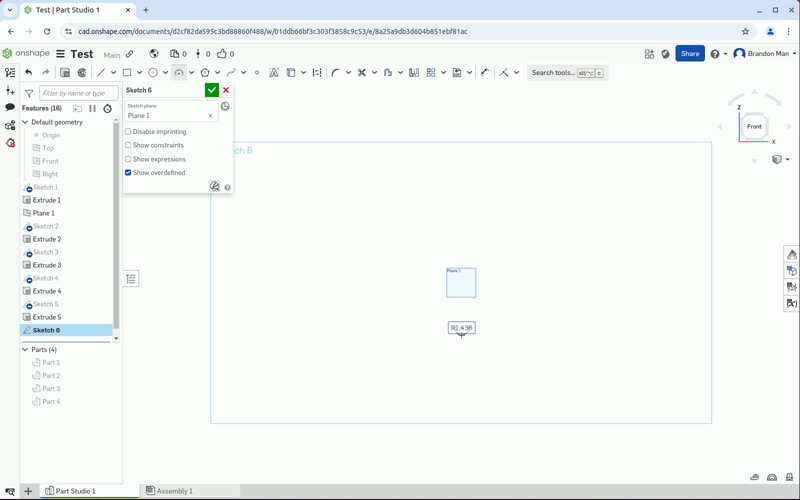
key(l)
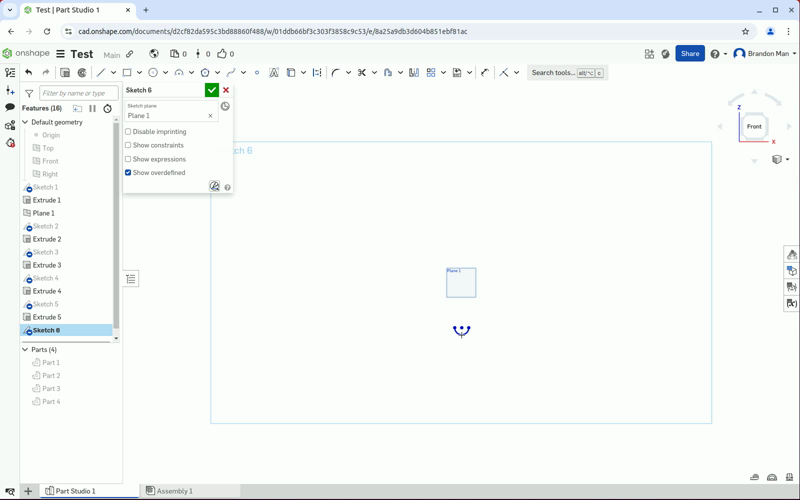
mouse_move(468, 327)
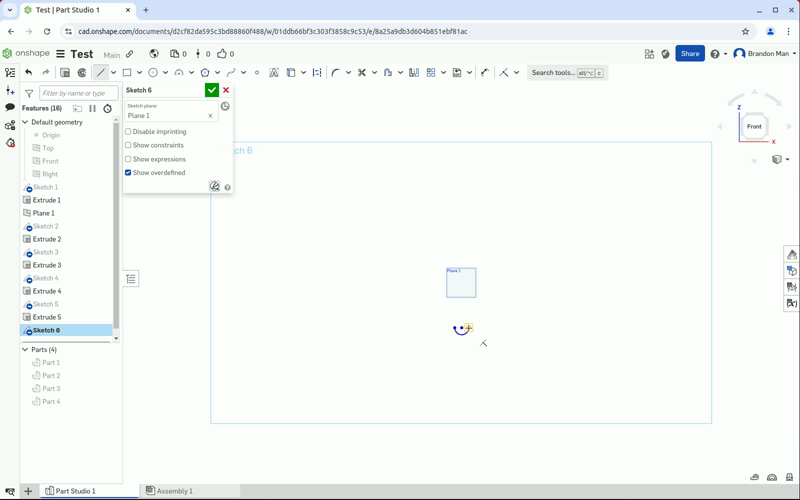
click(468, 327)
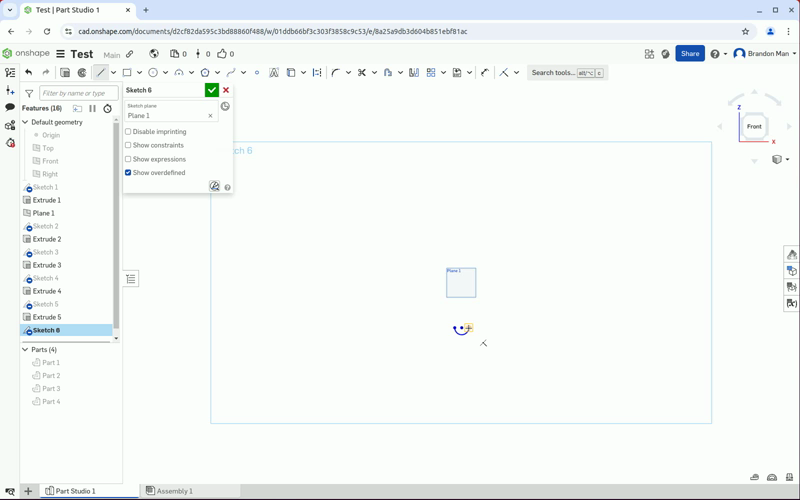
mouse_move(498, 327)
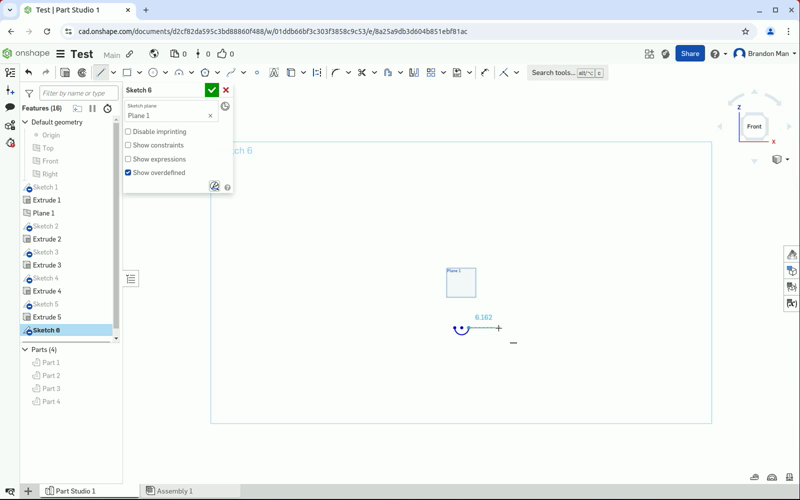
key_down(shift)
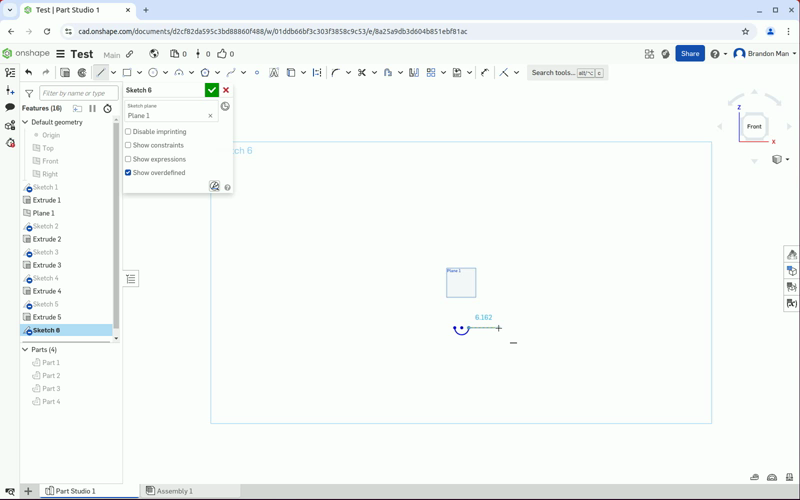
mouse_move(454, 327)
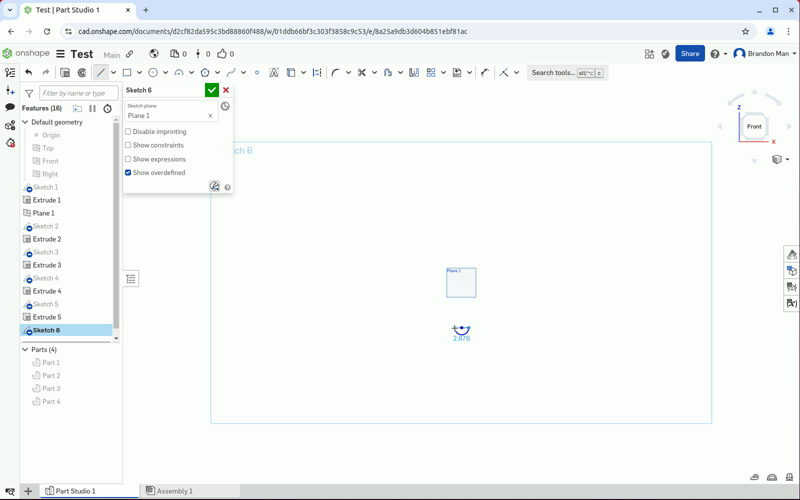
key_up(shift)
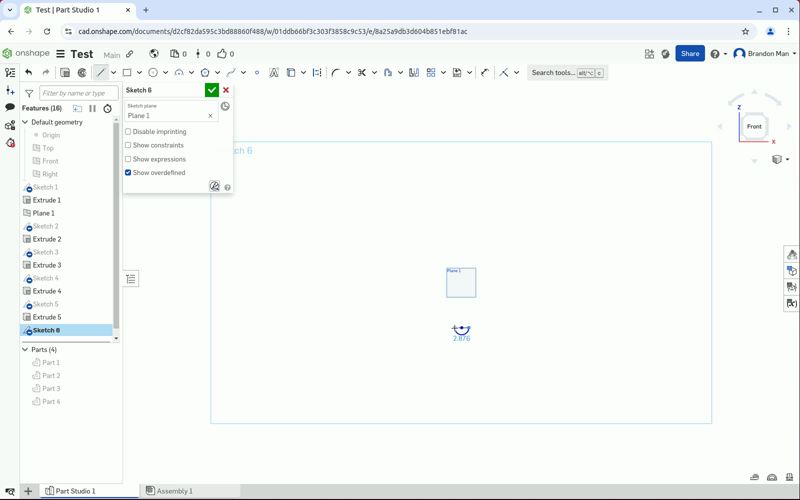
click(454, 327)
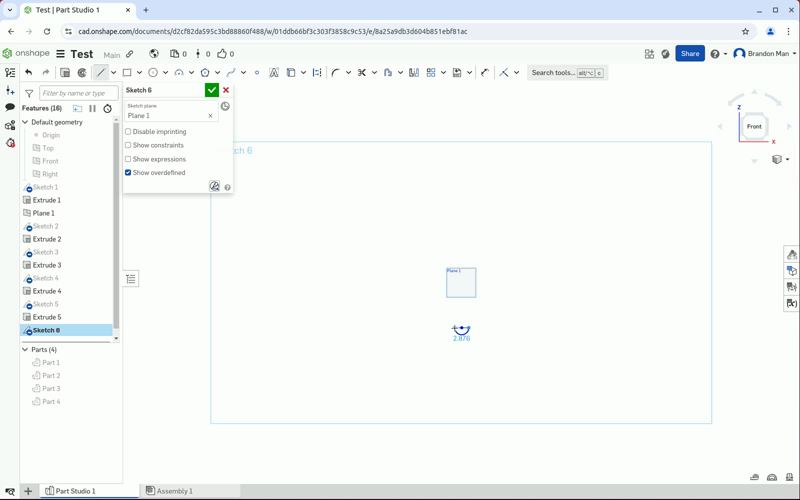
key(esc)
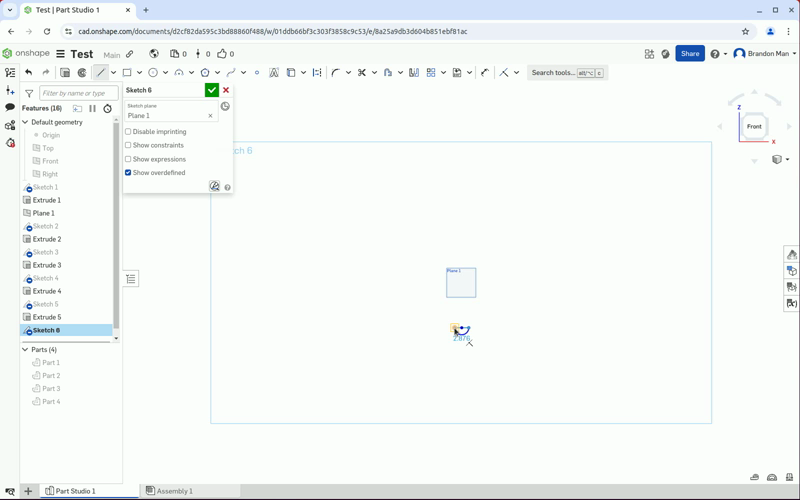
mouse_move(459, 328)
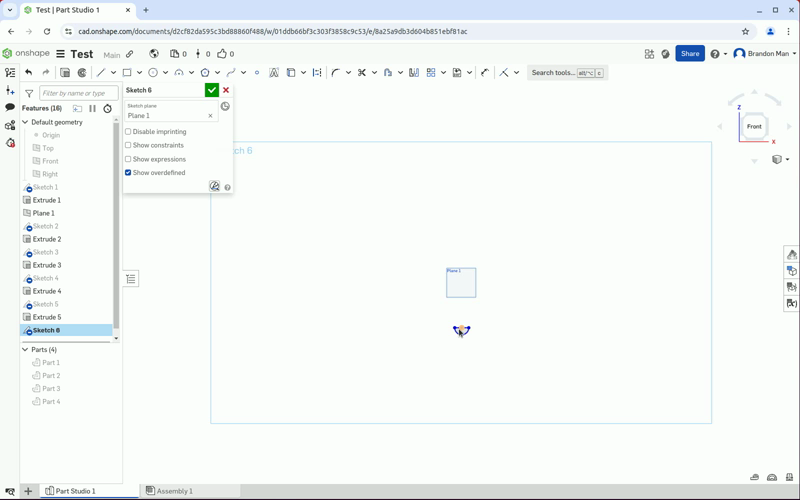
scroll(6)
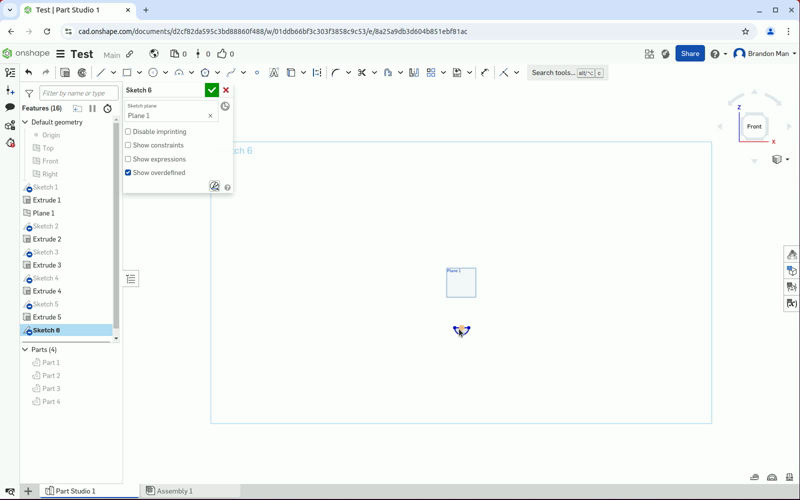
scroll(6)
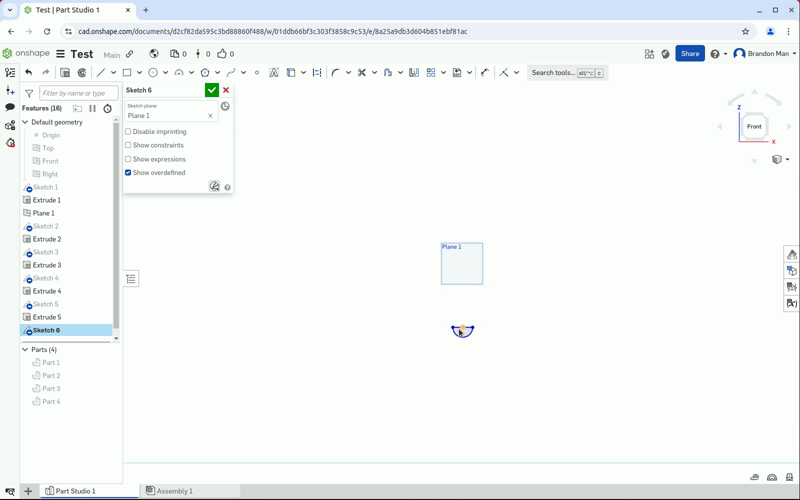
scroll(6)
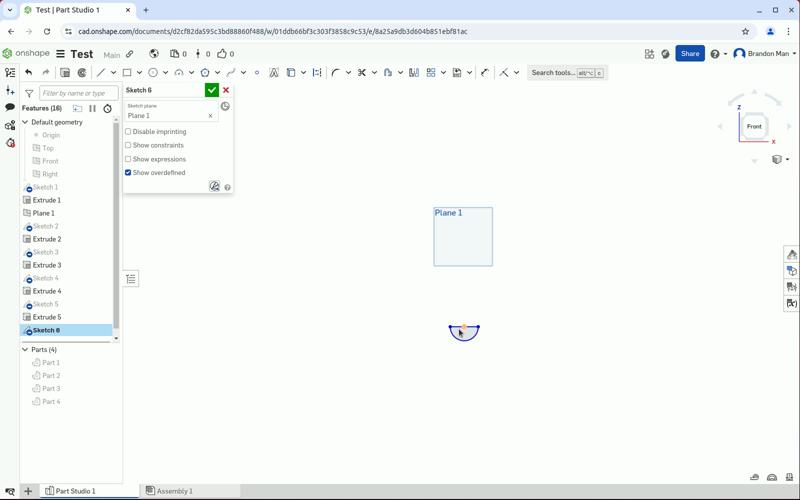
scroll(6)
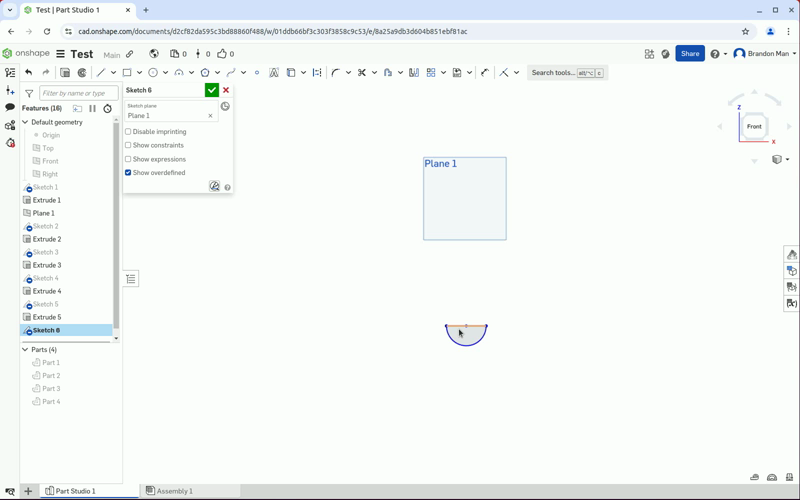
scroll(6)
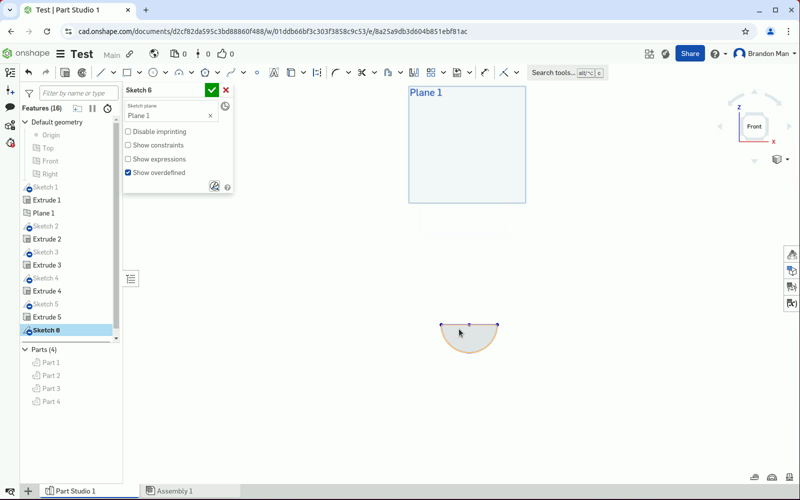
scroll(6)
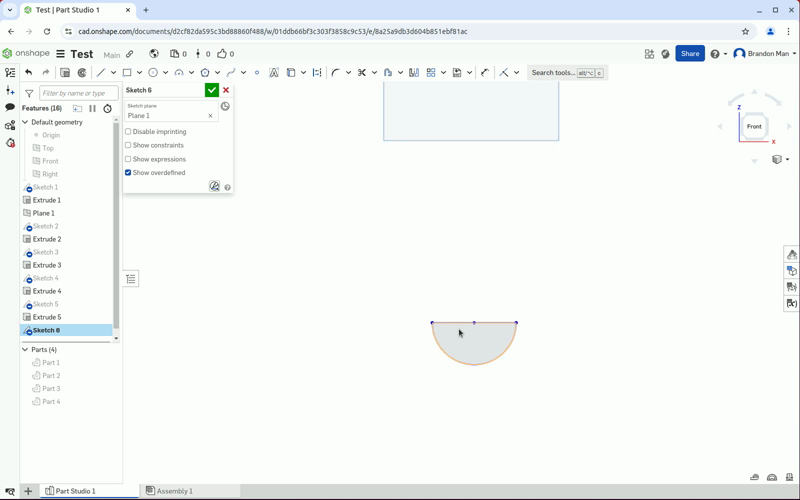
scroll(6)
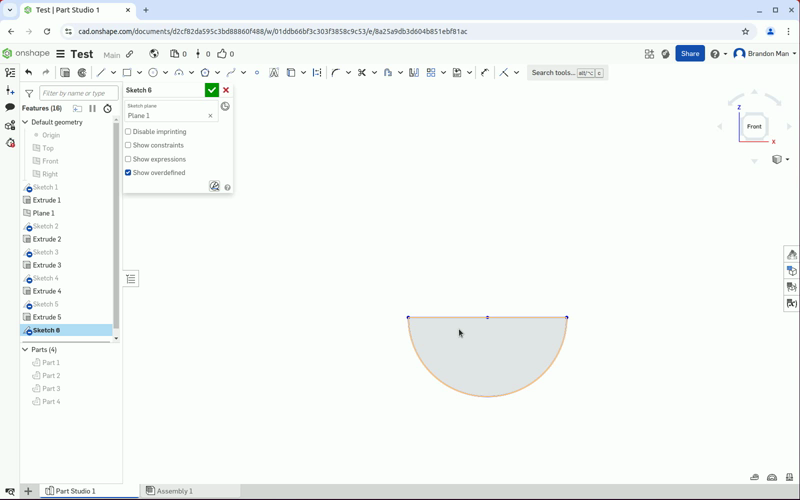
click(459, 328)
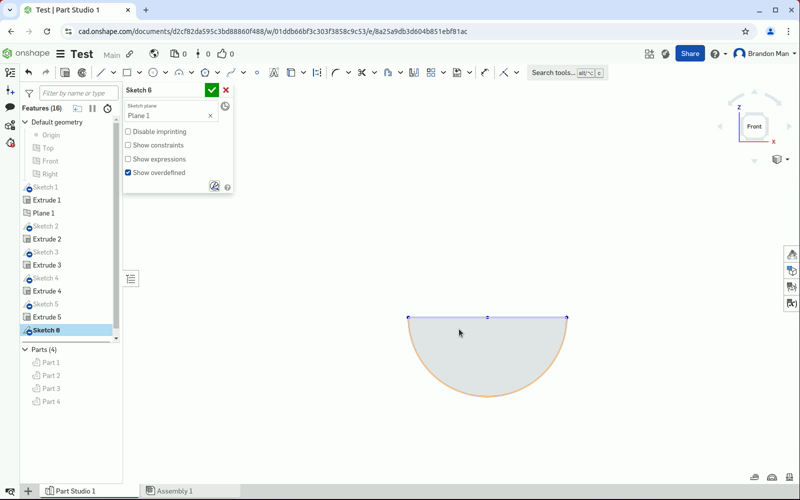
scroll(-6)
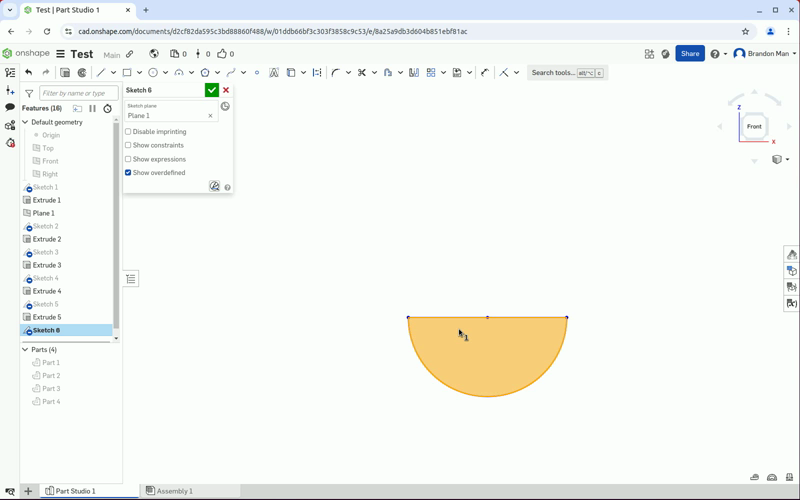
scroll(-6)
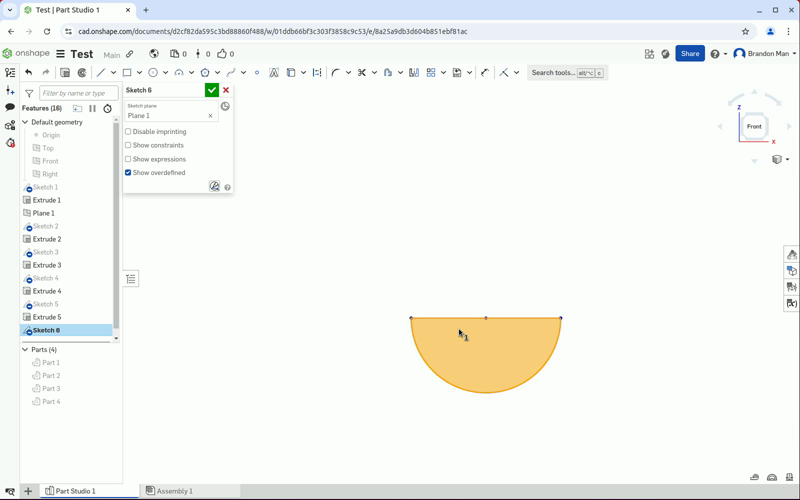
scroll(-6)
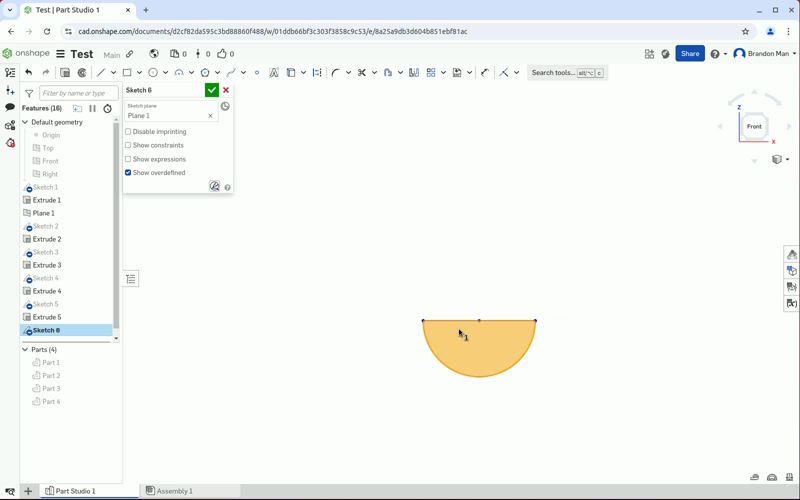
scroll(-6)
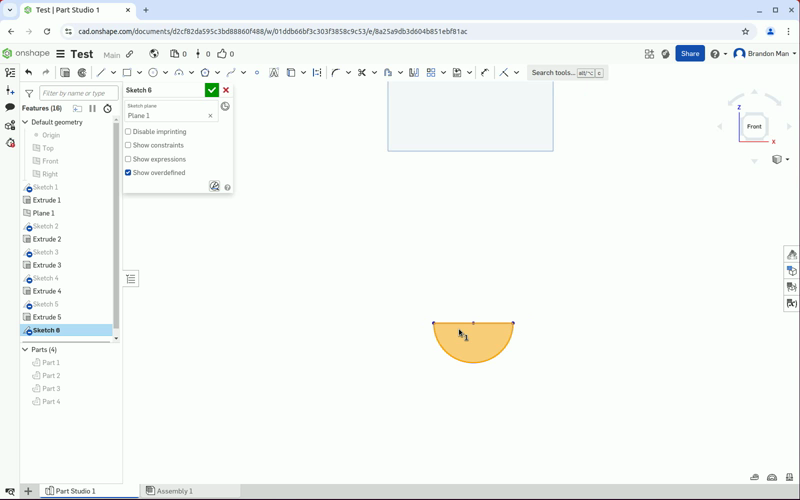
scroll(-6)
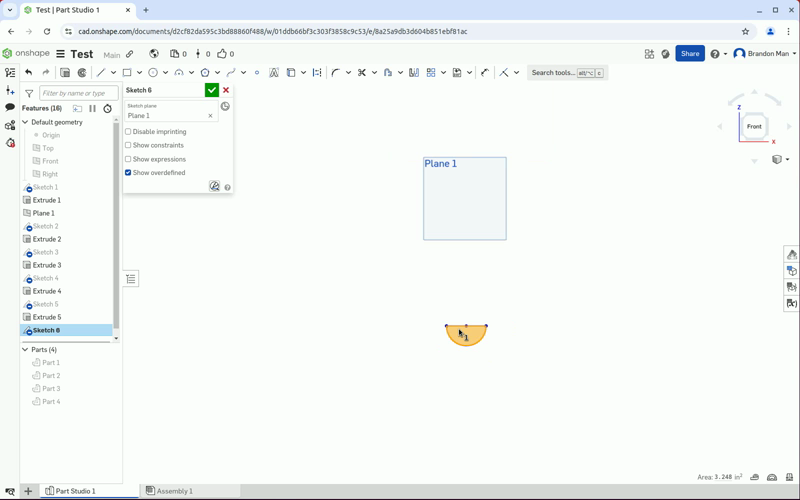
scroll(-6)
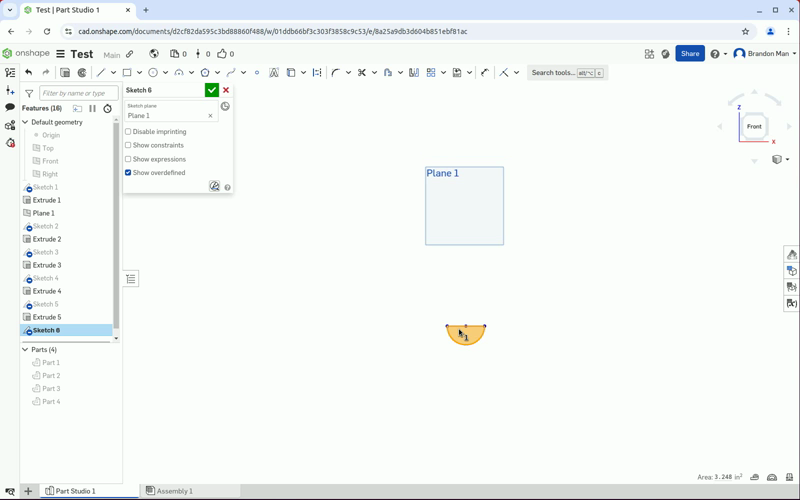
scroll(-6)
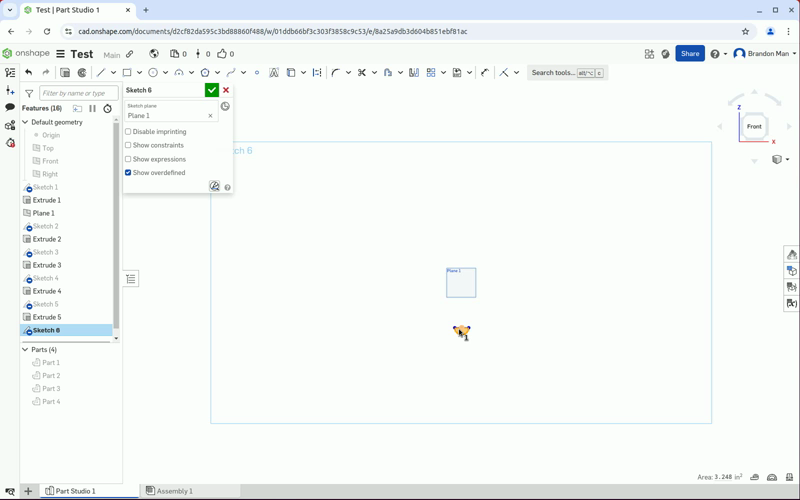
mouse_move(73, 352)
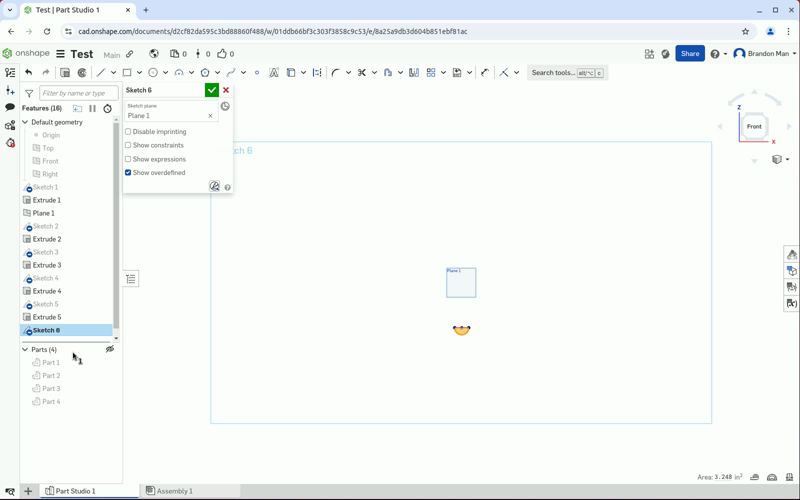
key(shift+y)
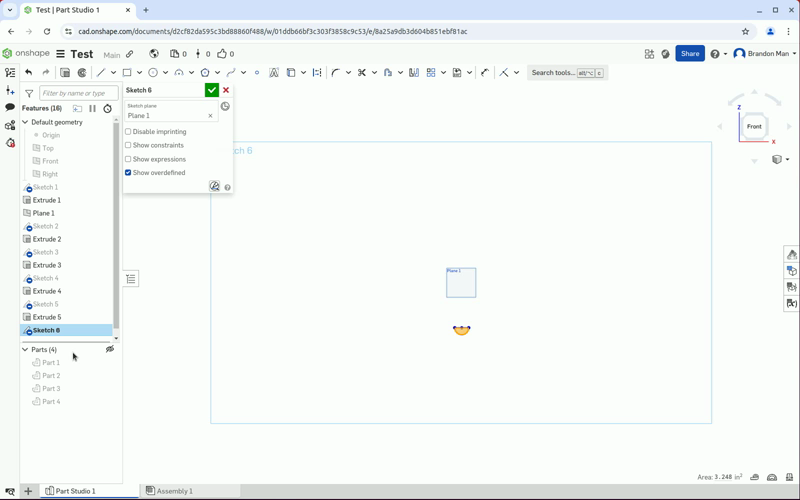
key(shift+e)
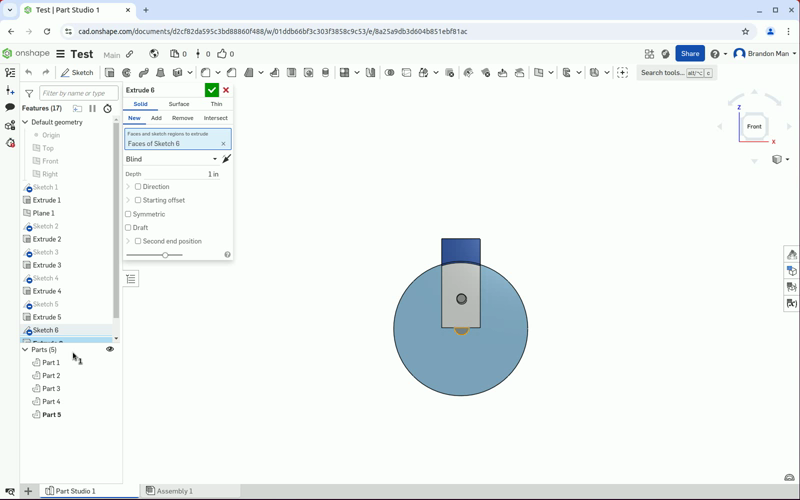
mouse_move(143, 106)
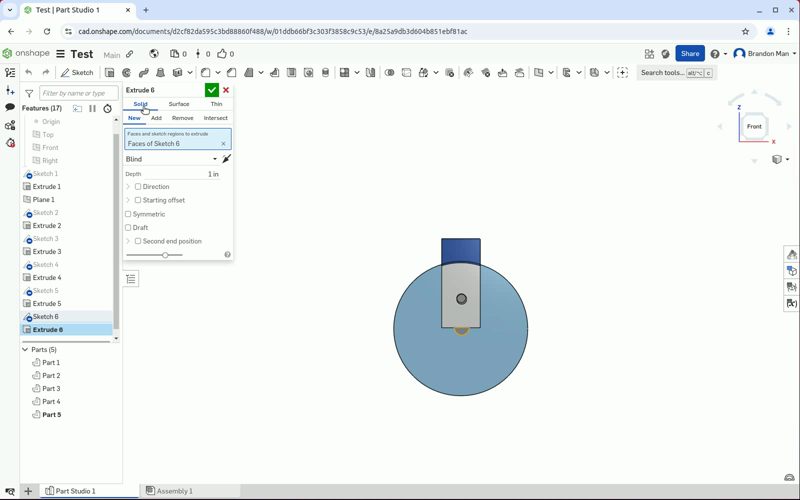
click(143, 106)
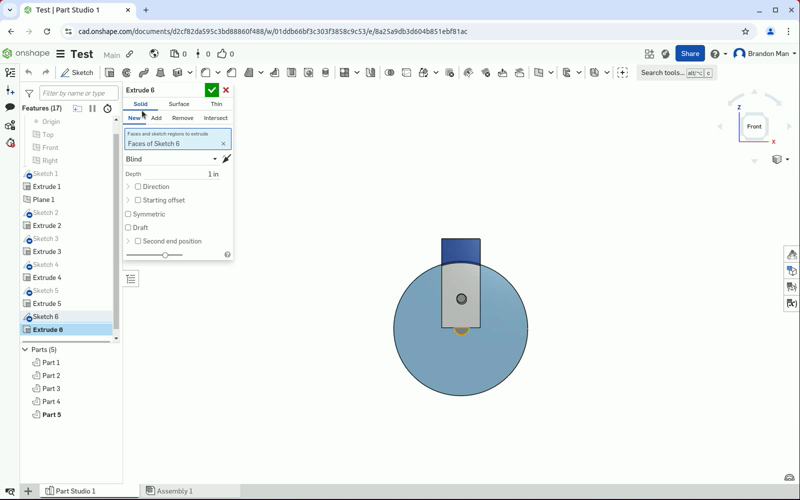
mouse_move(137, 120)
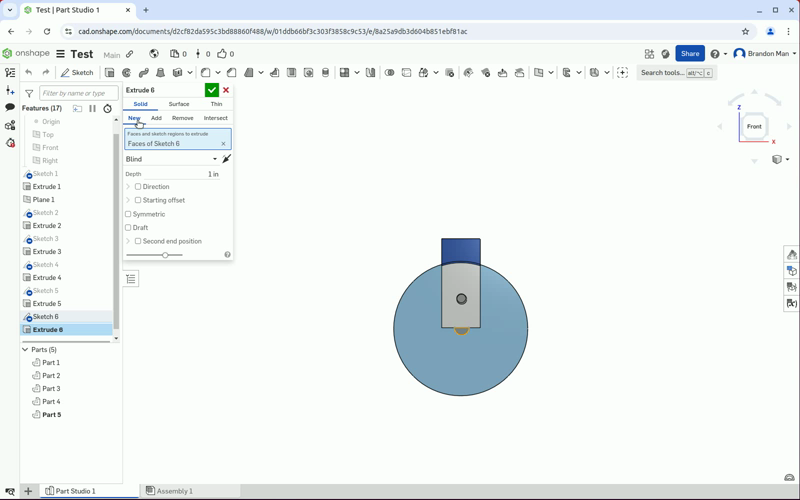
click(137, 120)
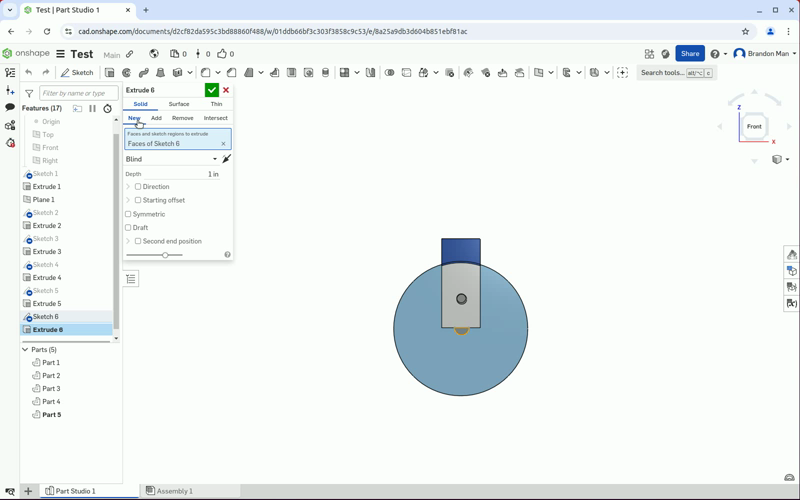
key(tab, 4)
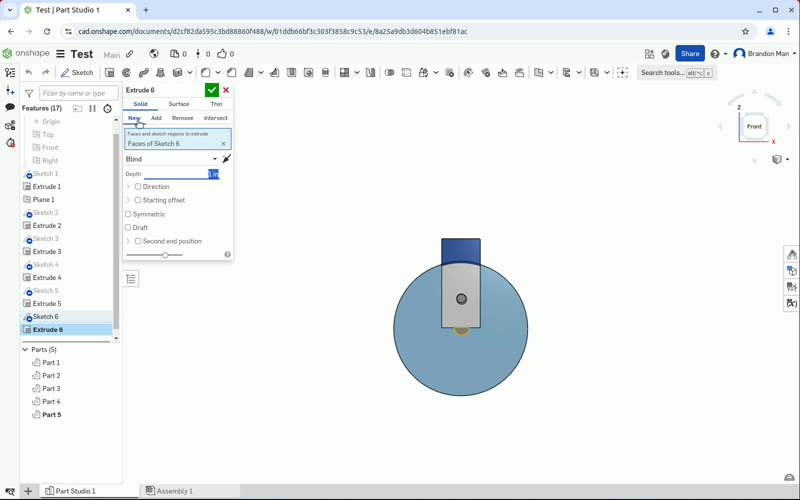
text(10.832)
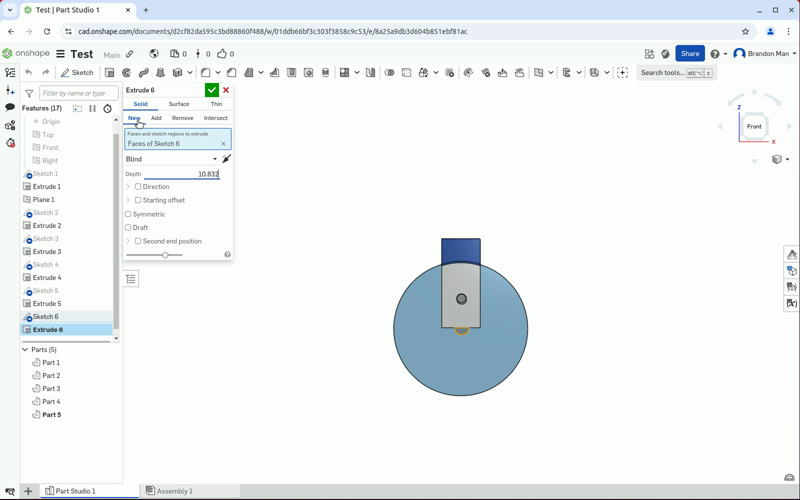
key(enter)
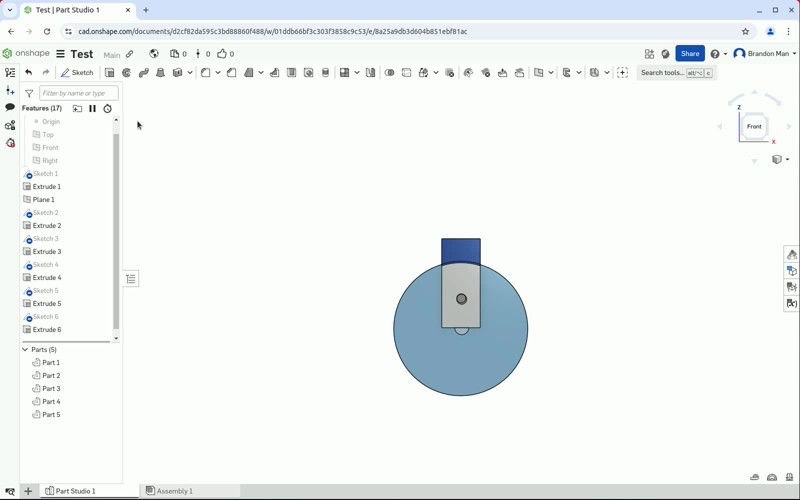
key(shift+h)
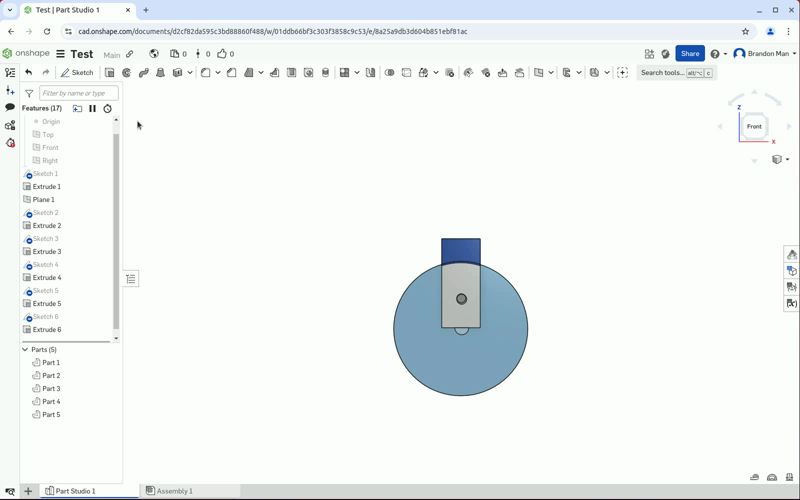
key(shift+h)
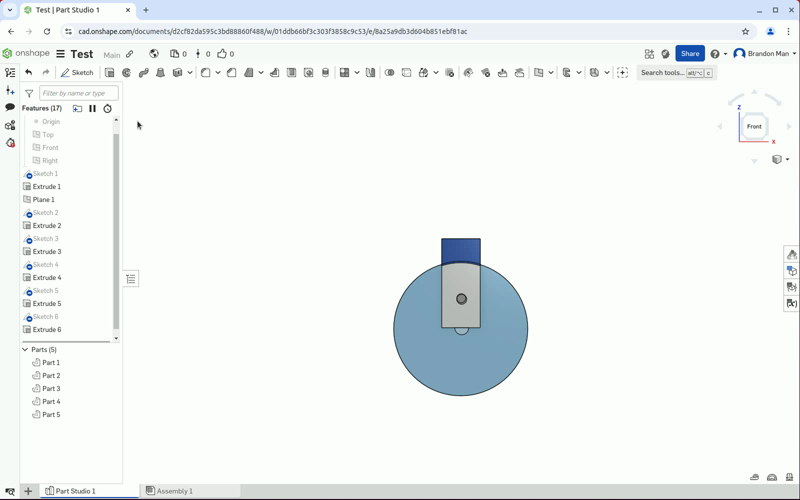
mouse_move(69, 176)
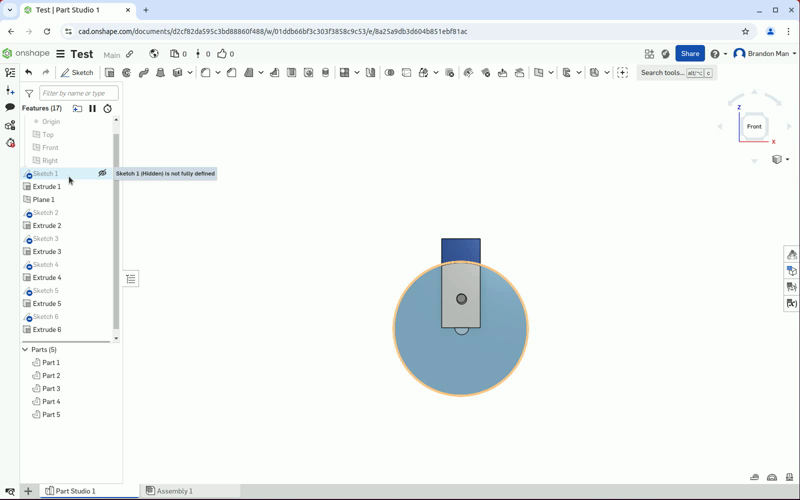
click(69, 176)
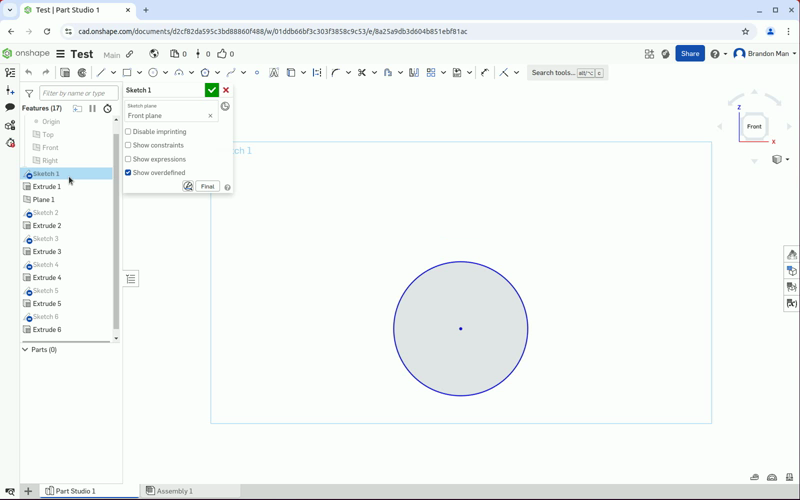
mouse_move(229, 92)
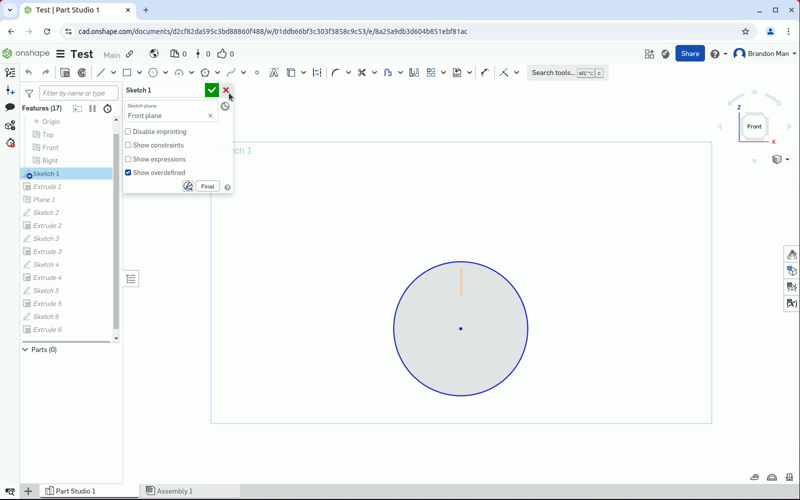
click(229, 92)
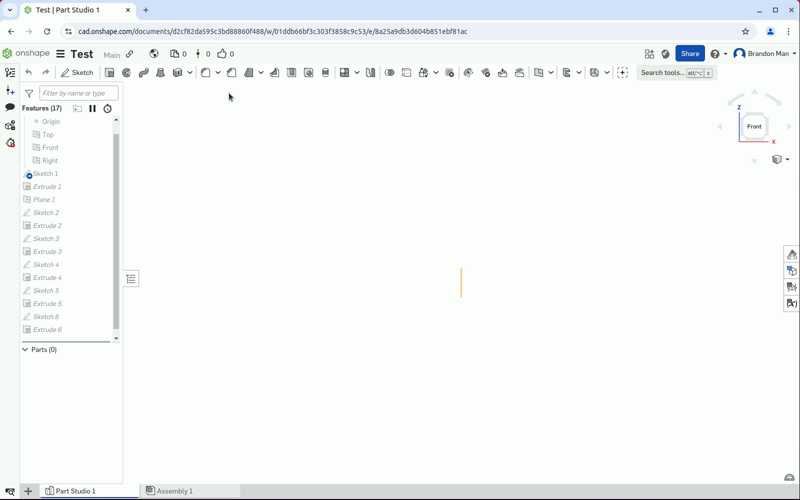
key(shift+s)
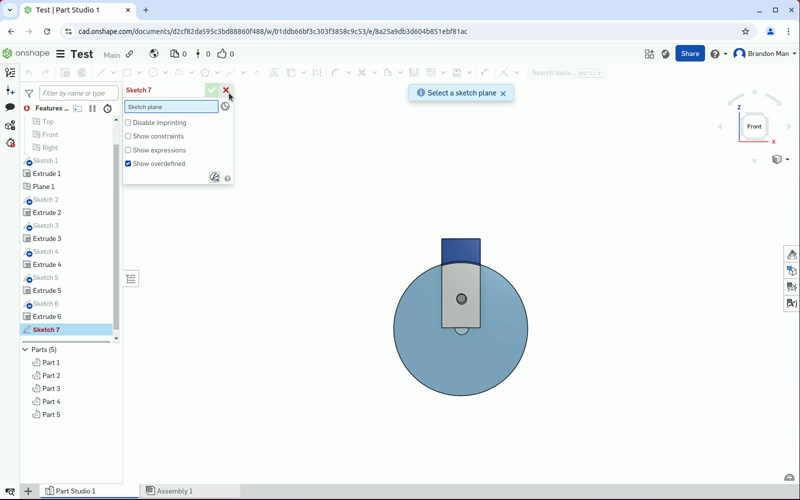
mouse_move(69, 189)
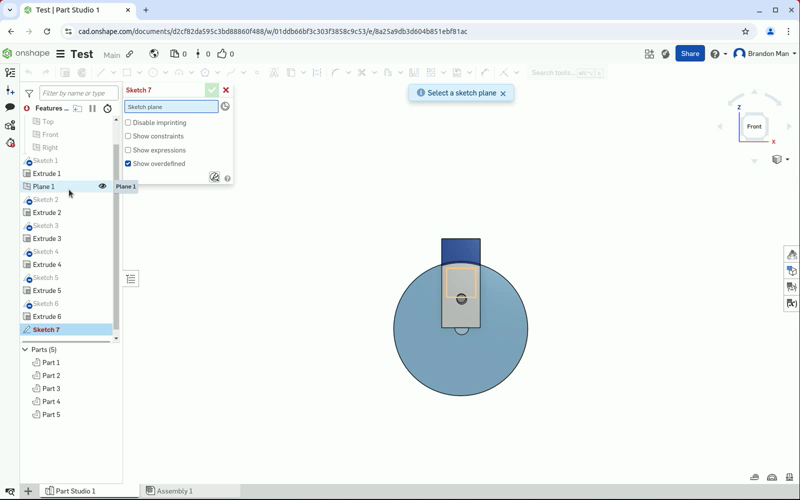
click(69, 189)
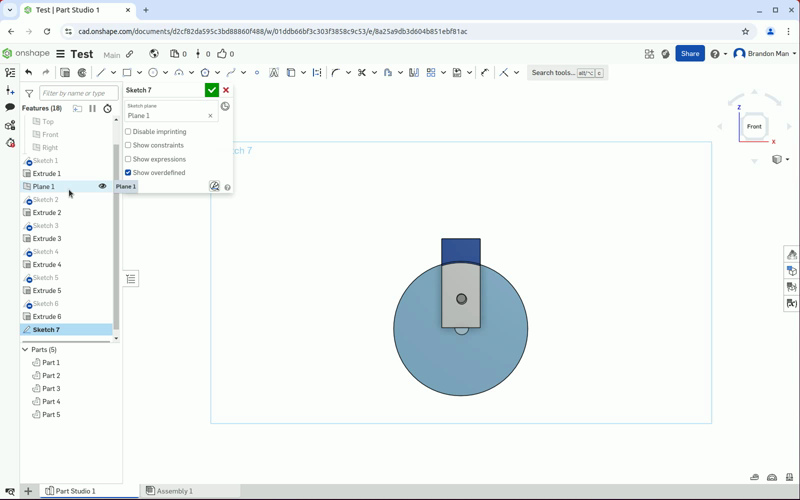
mouse_move(73, 352)
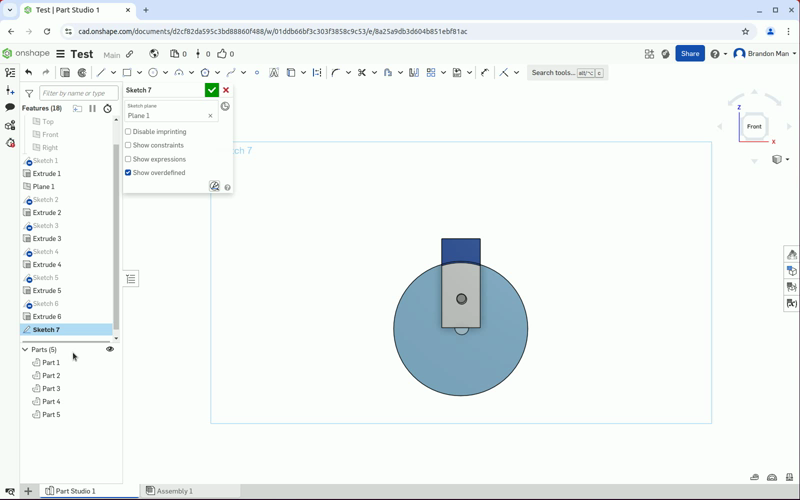
key(y)
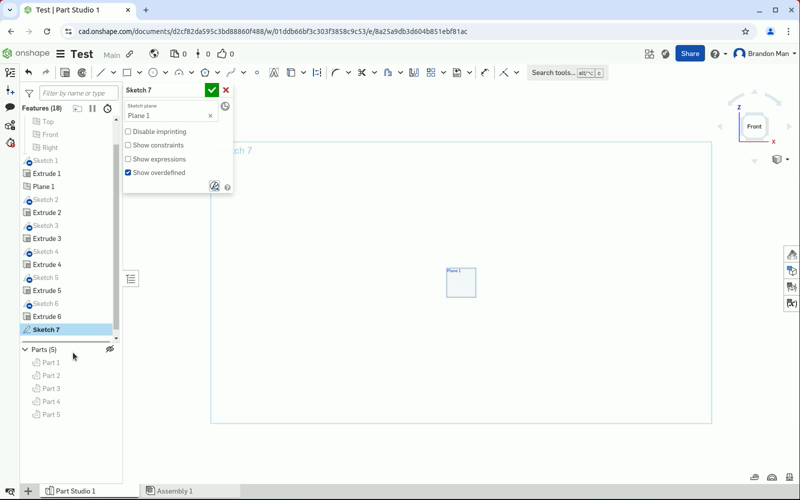
key(a)
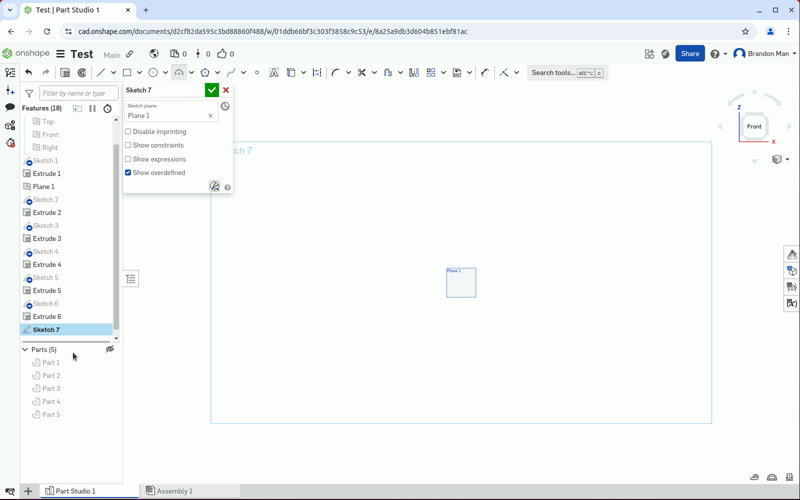
key_down(shift)
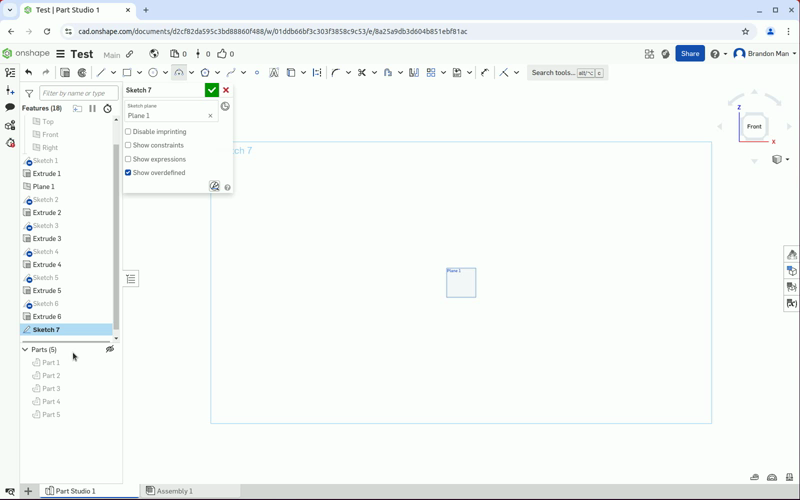
mouse_move(454, 327)
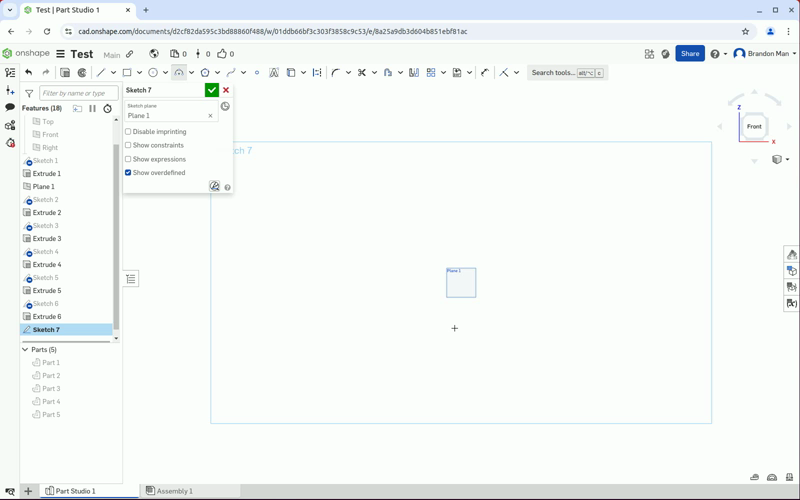
click(454, 327)
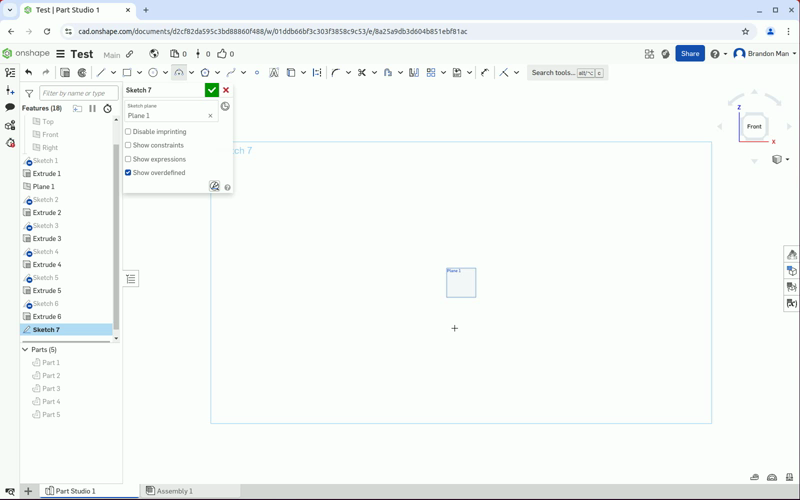
key_up(shift)
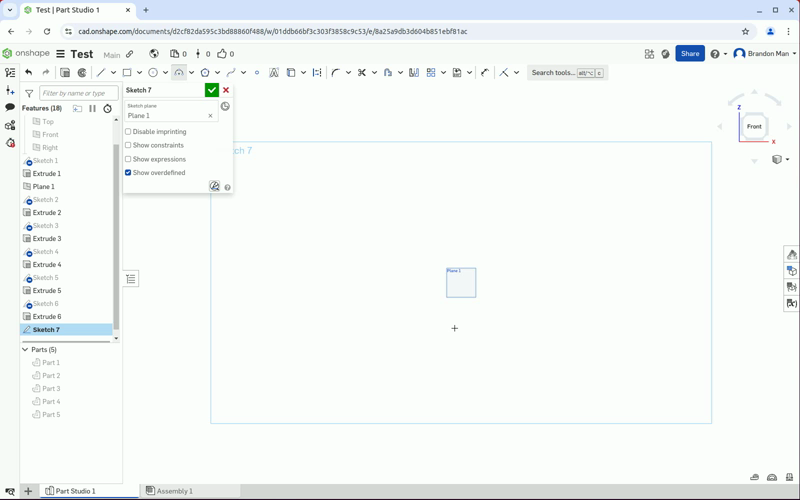
key_down(shift)
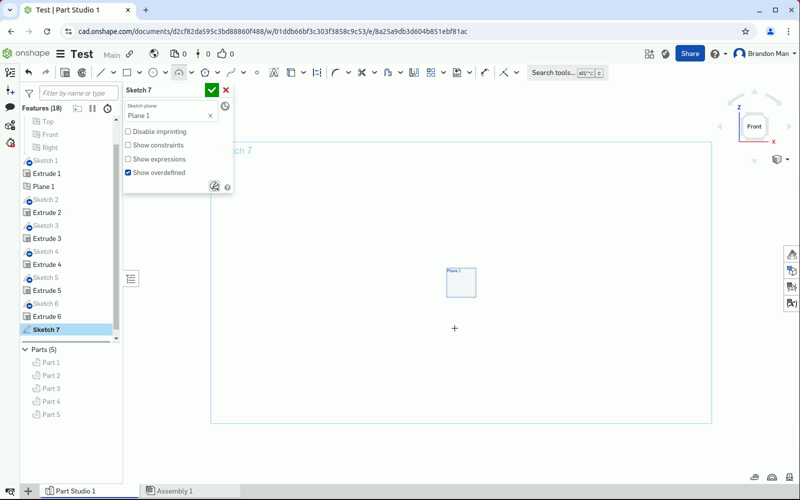
mouse_move(468, 327)
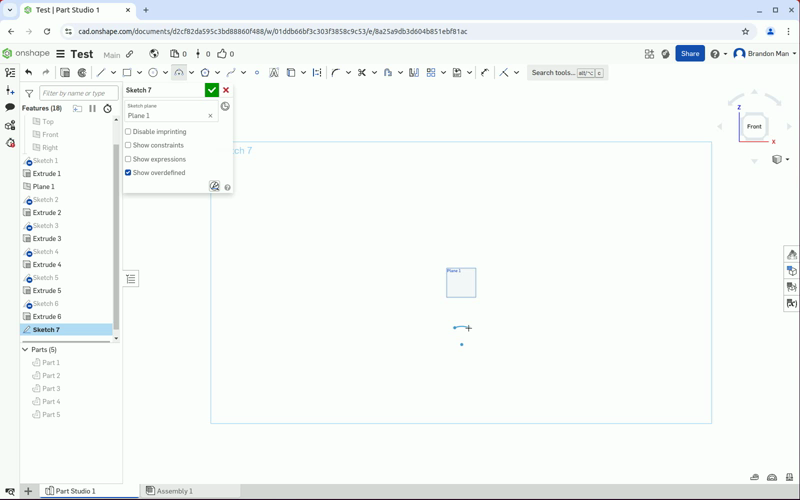
click(468, 327)
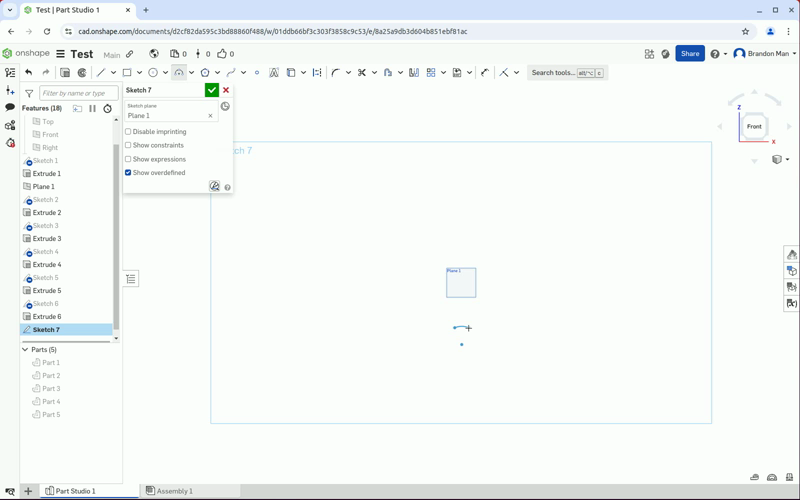
mouse_move(461, 334)
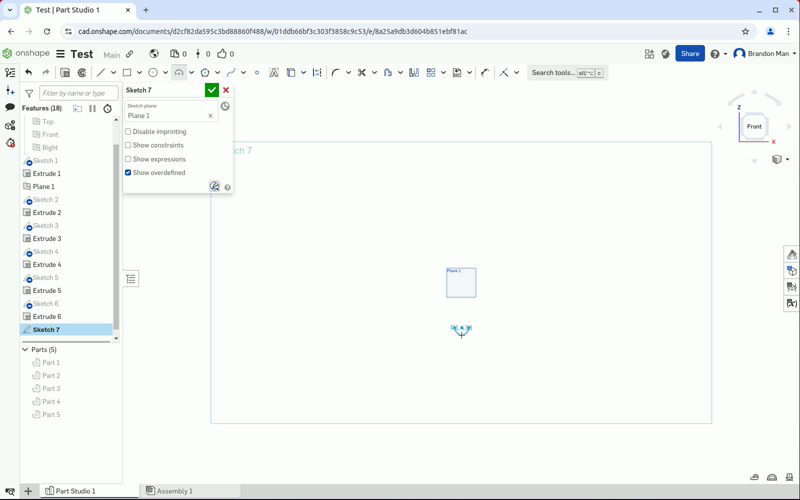
click(461, 334)
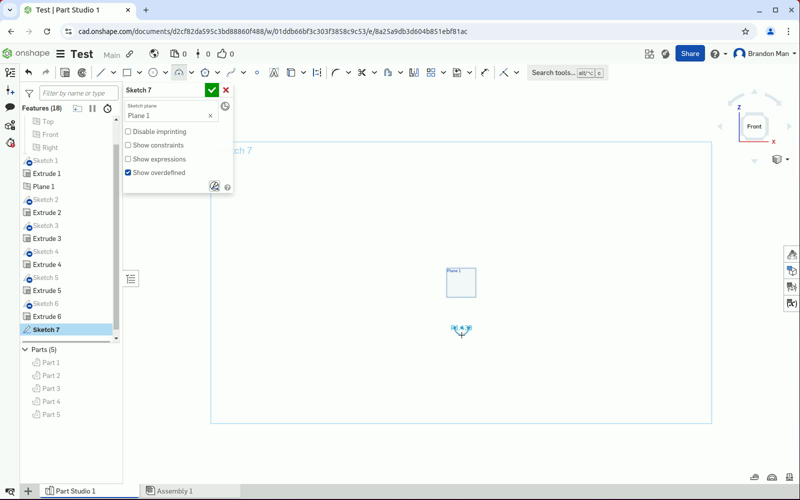
key_up(shift)
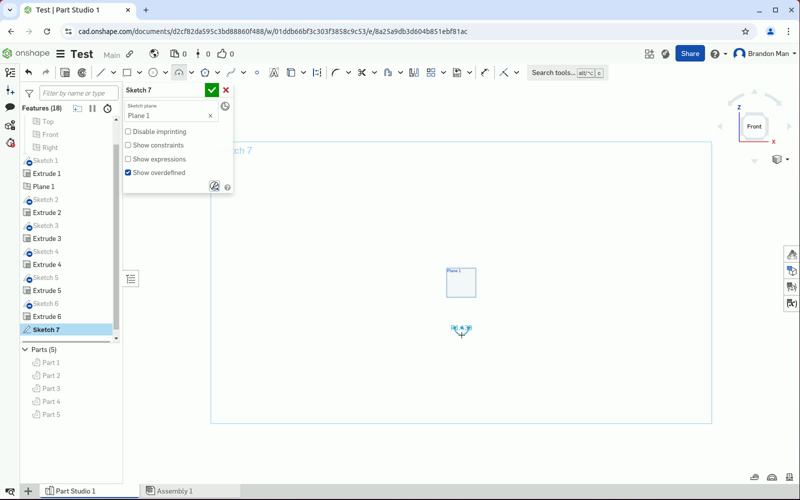
key(esc)
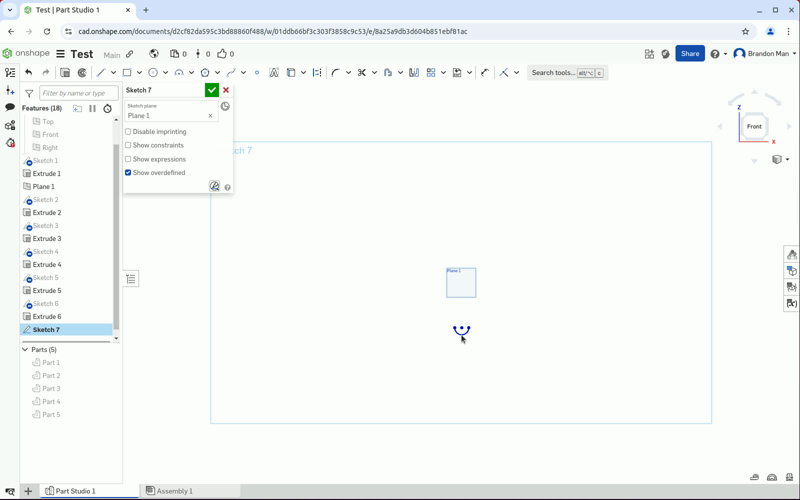
key(l)
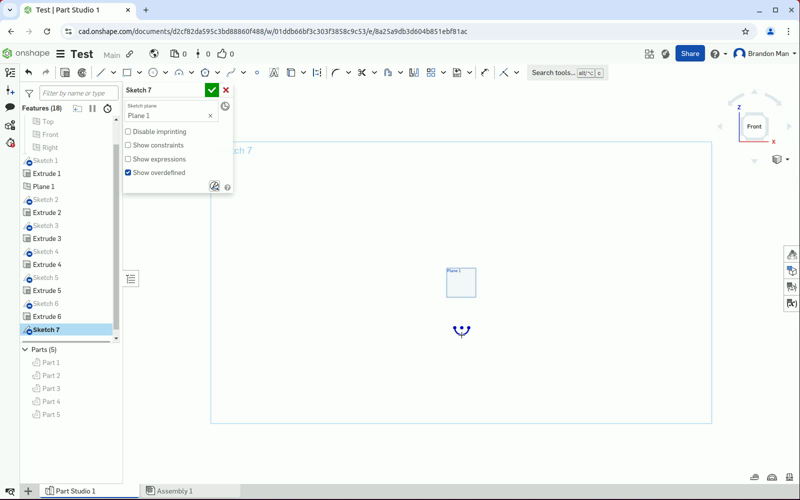
mouse_move(468, 327)
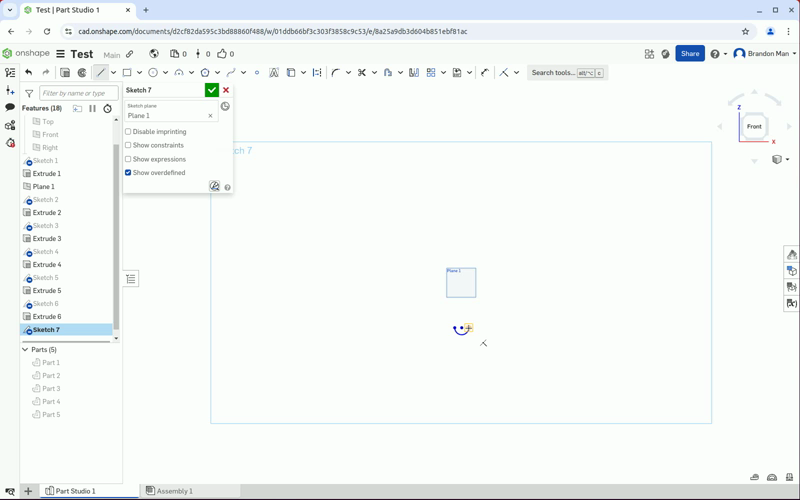
click(468, 327)
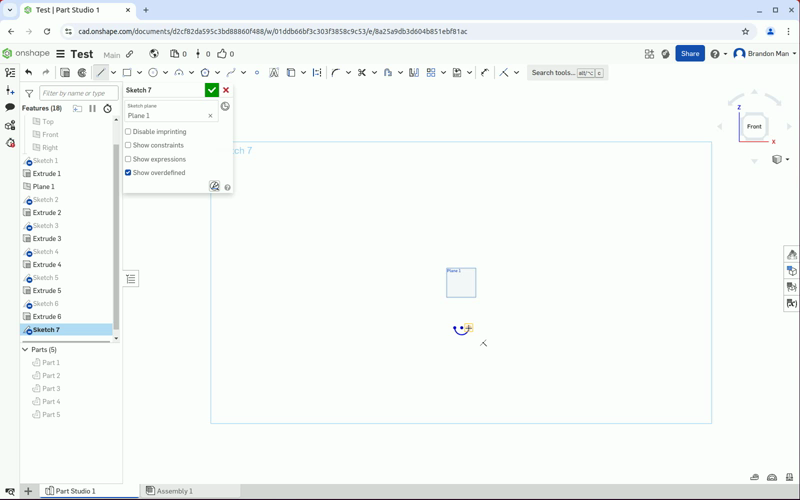
mouse_move(498, 327)
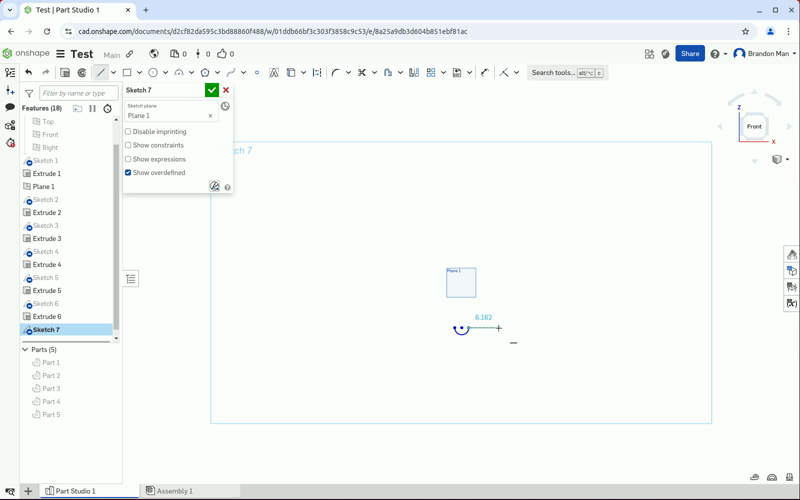
key_down(shift)
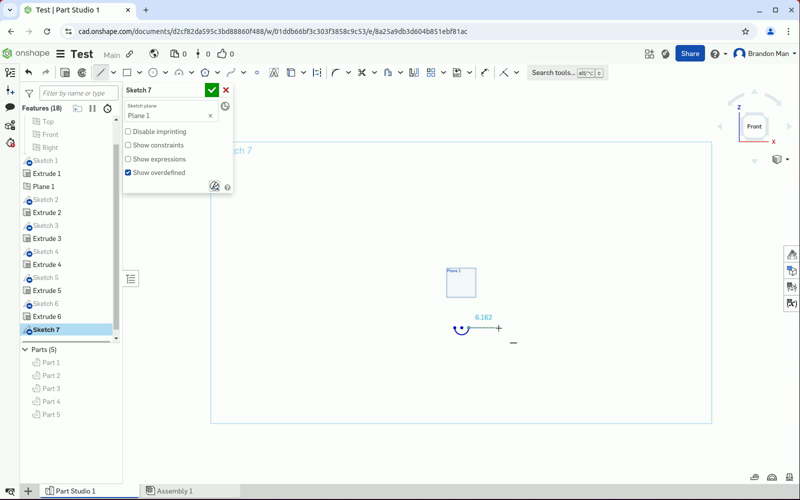
mouse_move(454, 327)
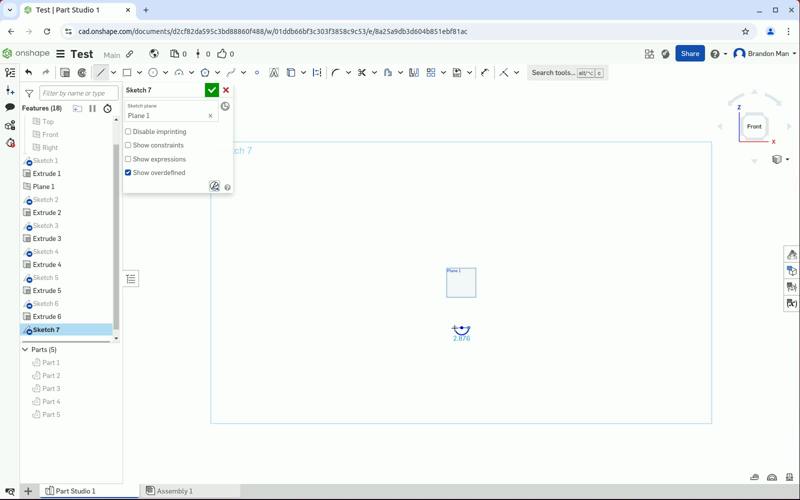
key_up(shift)
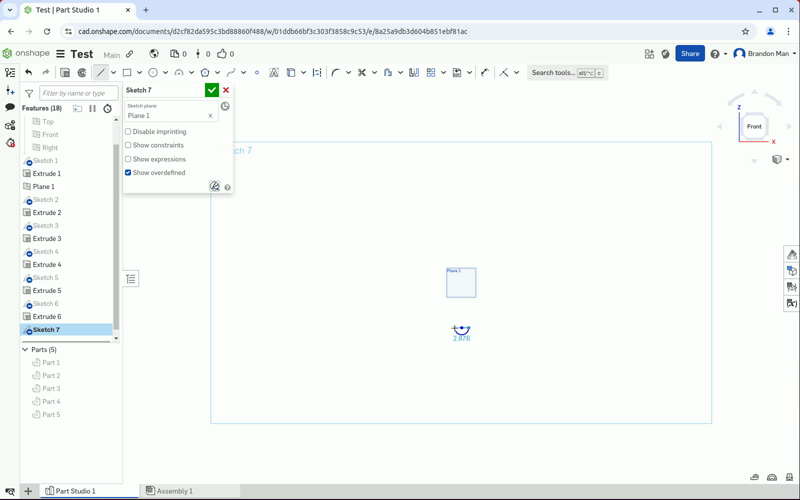
click(454, 327)
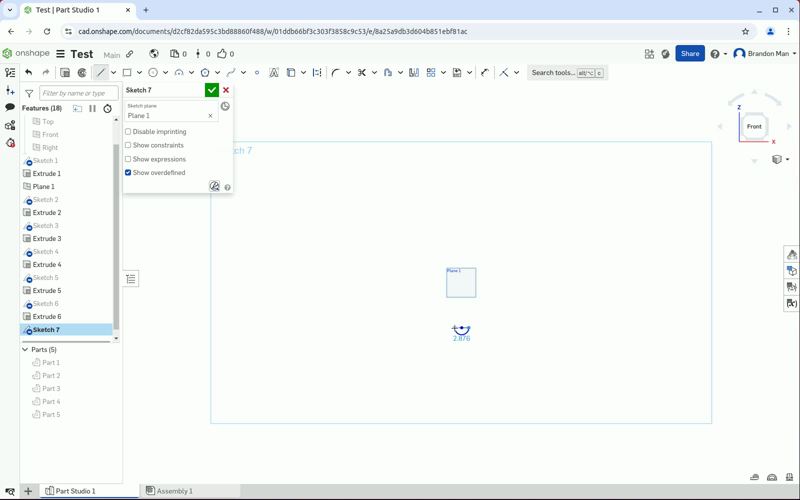
key(esc)
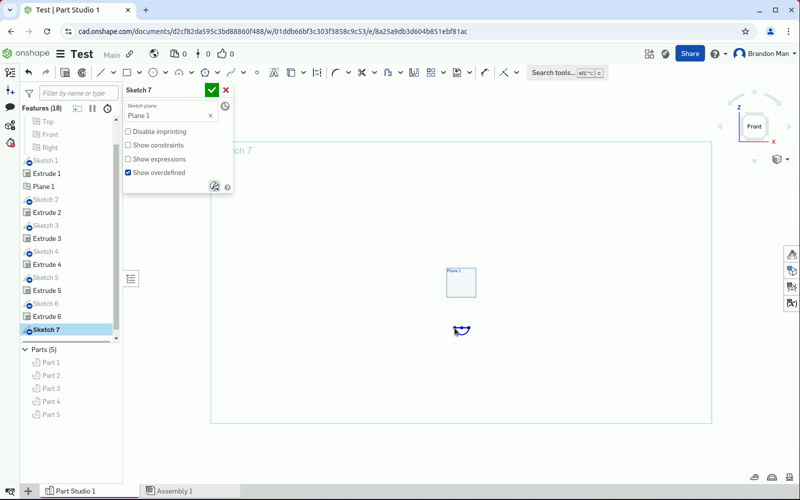
mouse_move(465, 329)
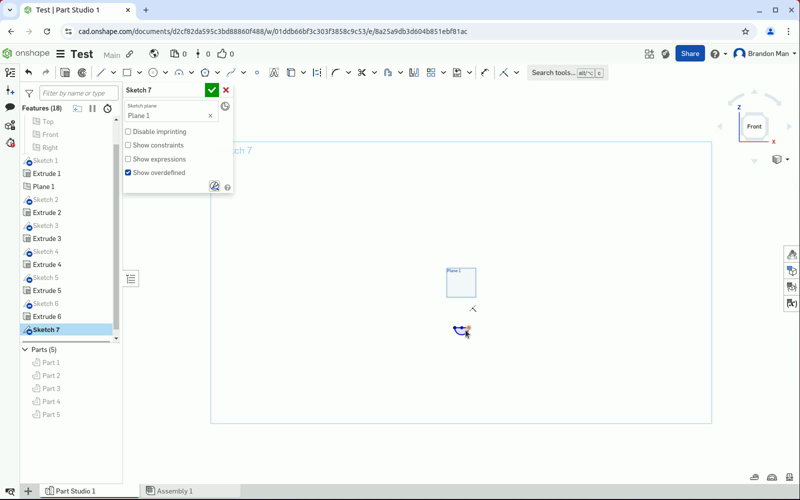
scroll(6)
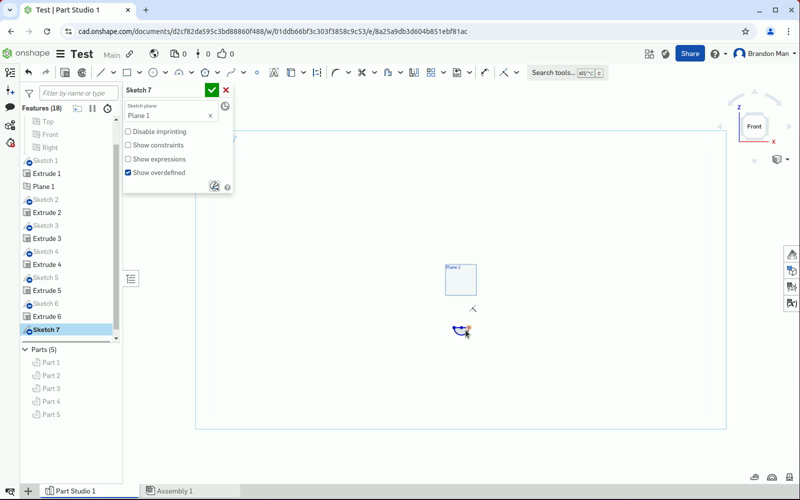
scroll(6)
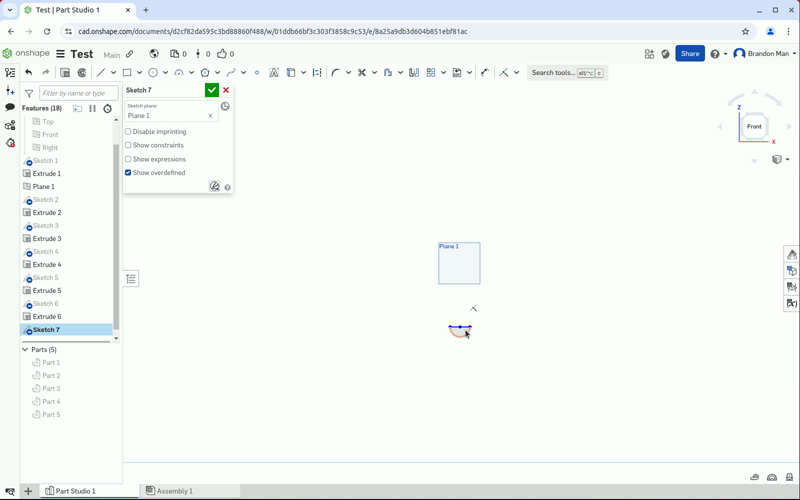
scroll(6)
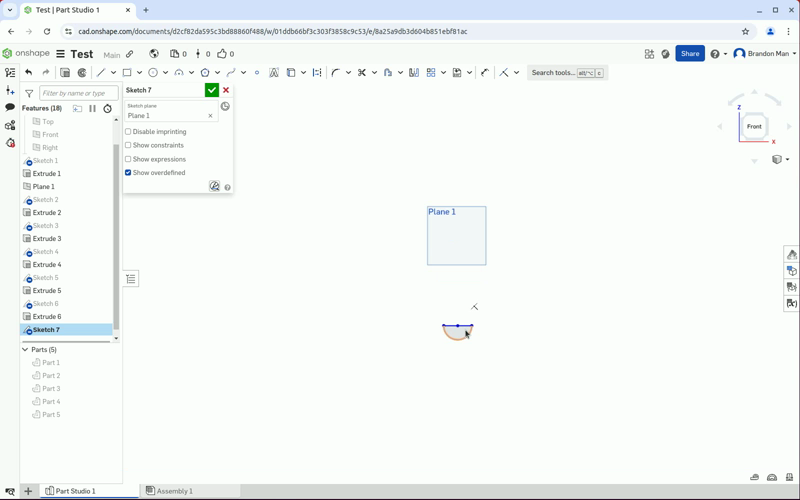
scroll(6)
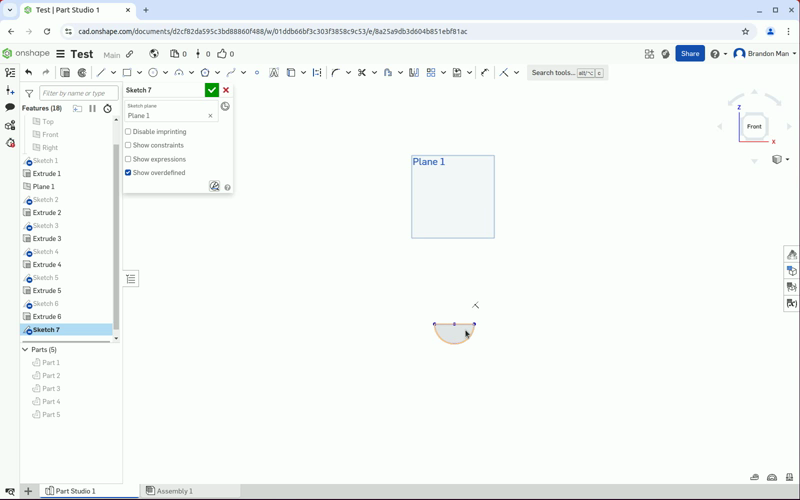
scroll(6)
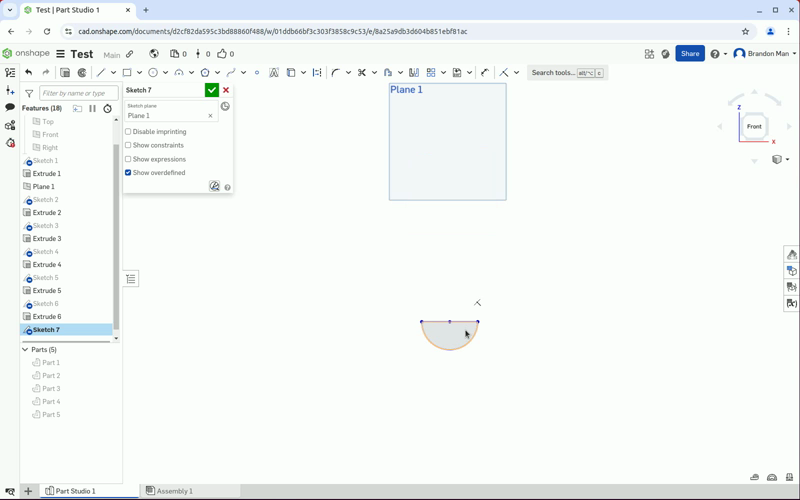
scroll(6)
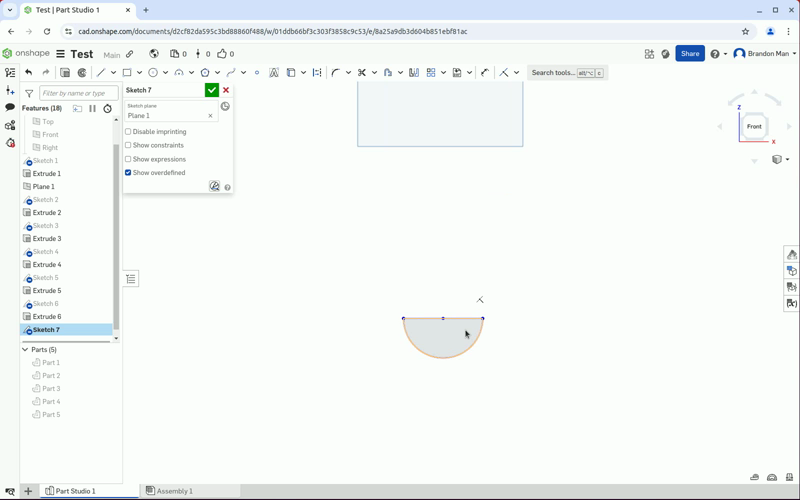
scroll(6)
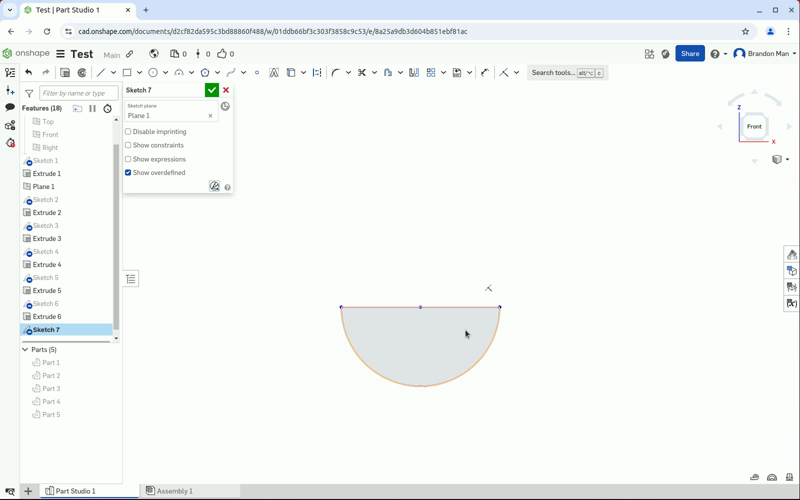
click(465, 329)
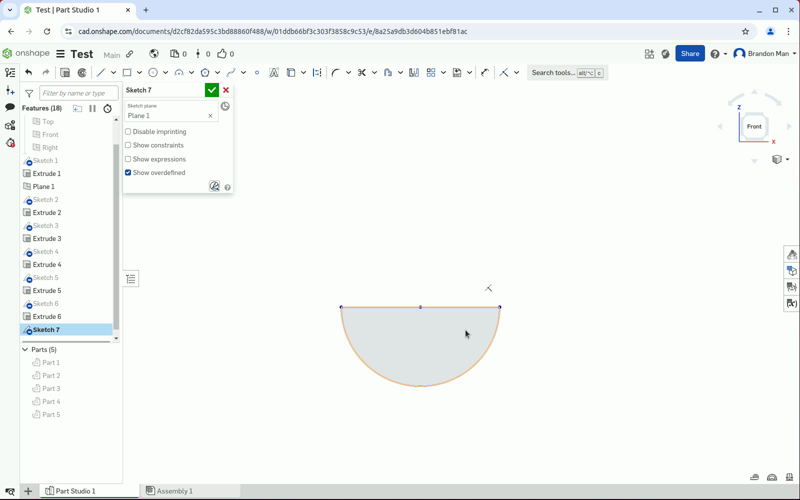
scroll(-6)
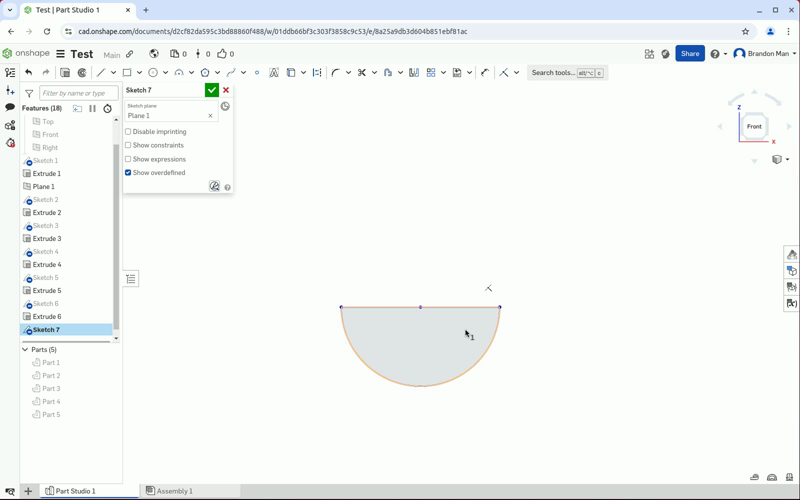
scroll(-6)
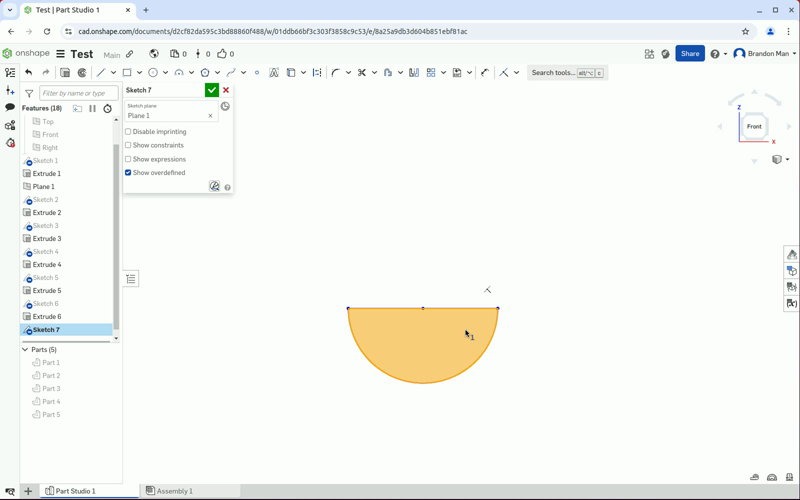
scroll(-6)
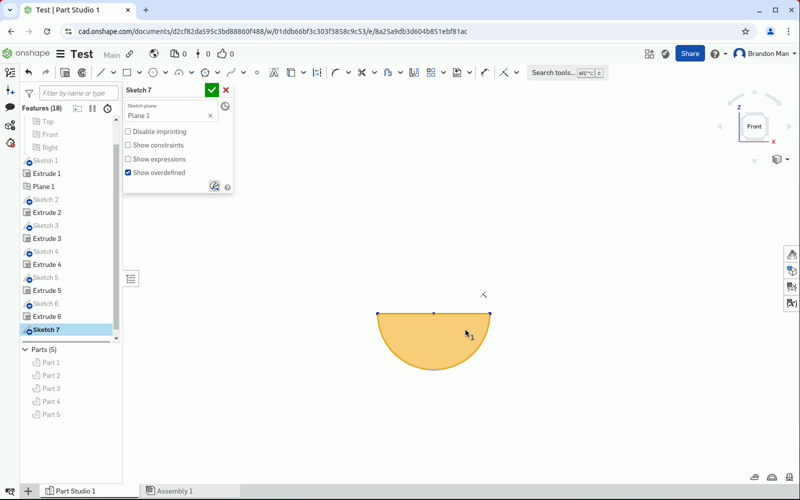
scroll(-6)
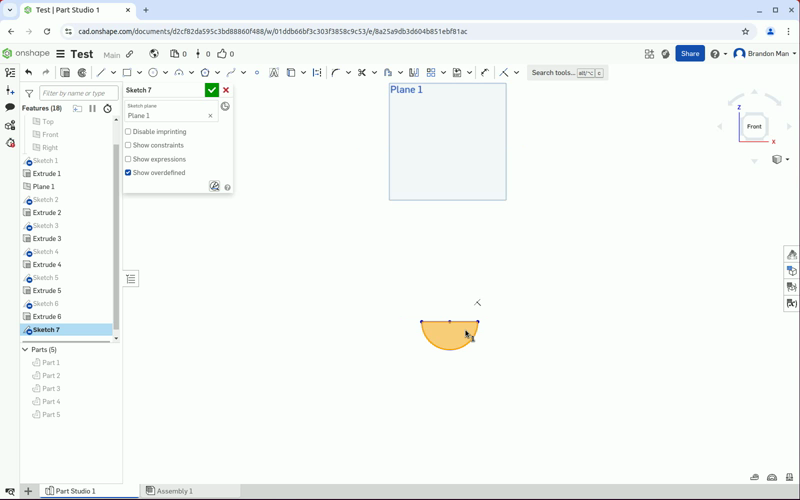
scroll(-6)
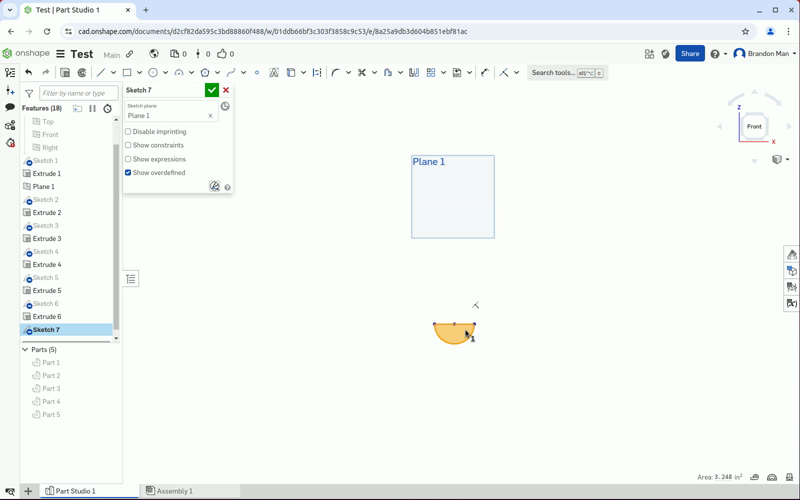
scroll(-6)
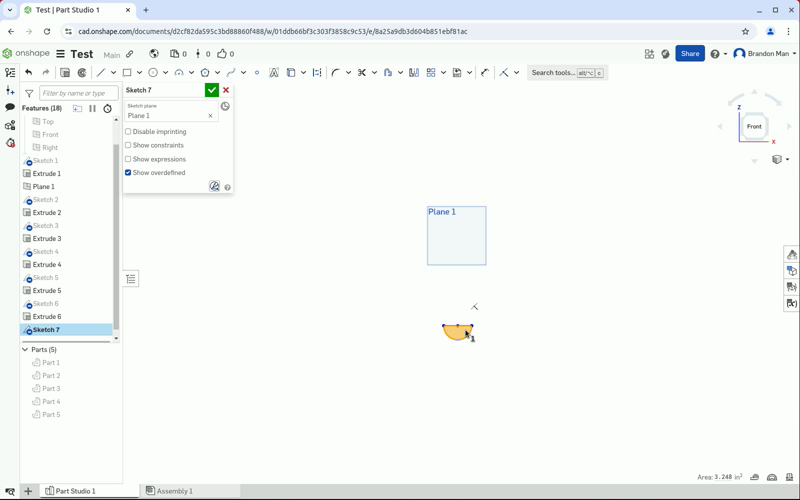
scroll(-6)
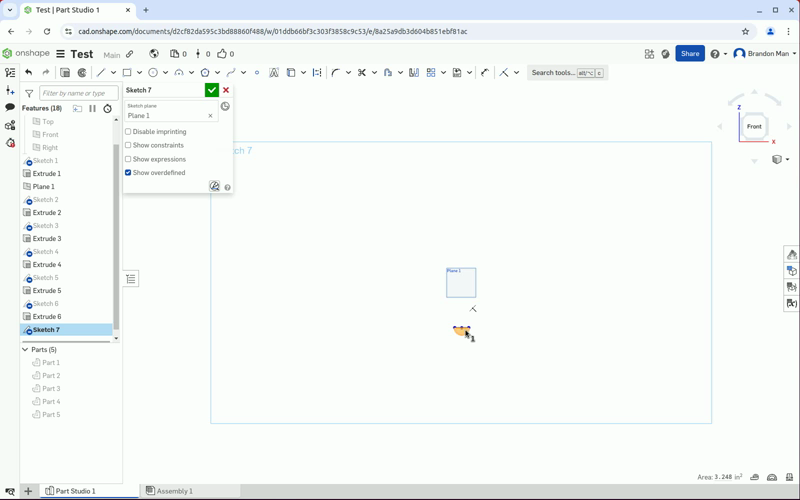
mouse_move(73, 352)
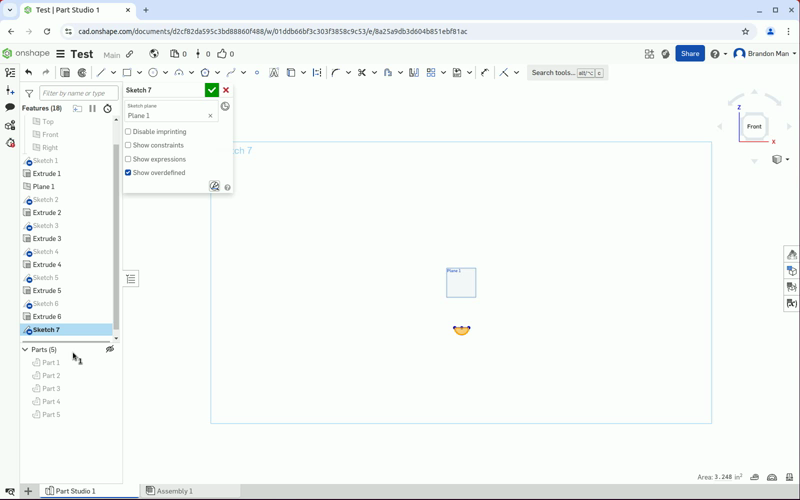
key(shift+y)
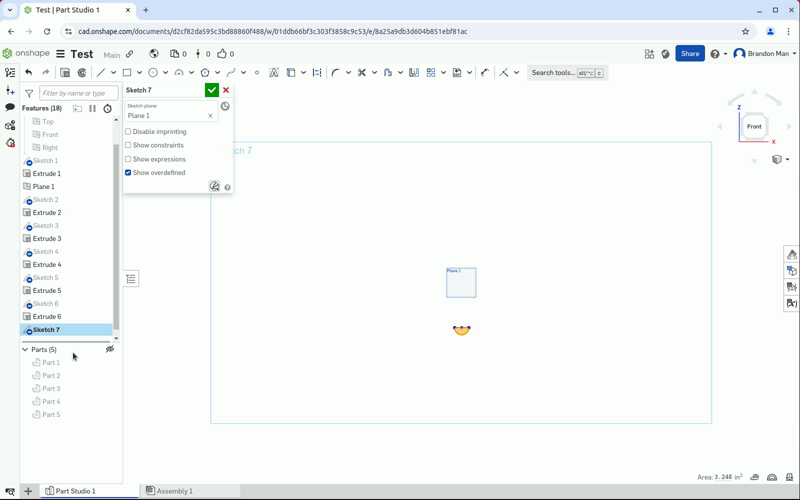
key(shift+e)
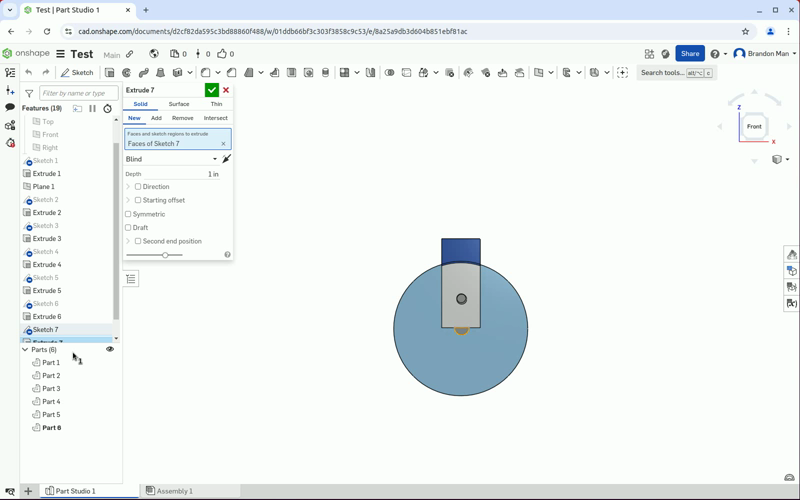
mouse_move(143, 106)
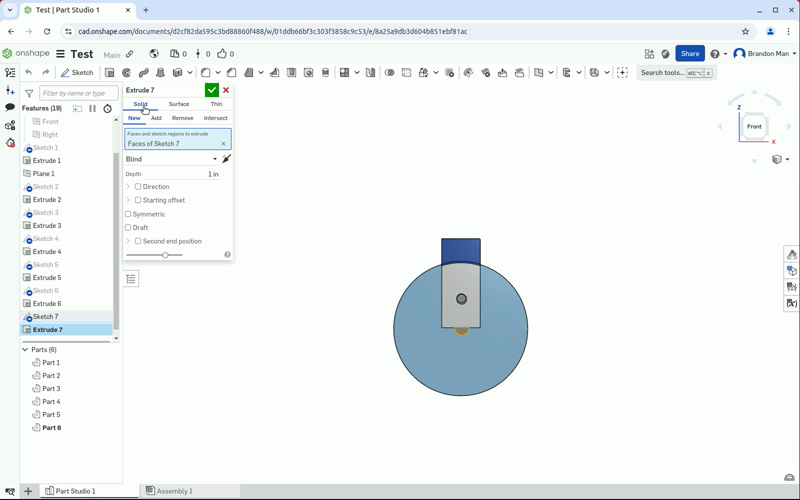
click(143, 106)
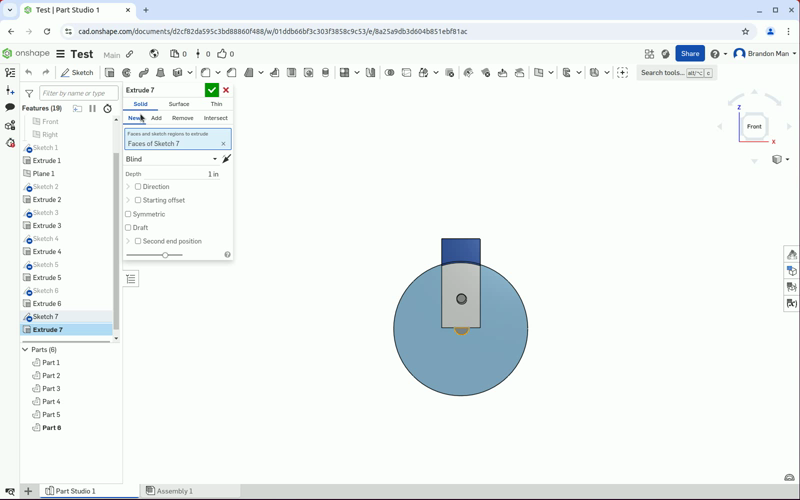
mouse_move(137, 120)
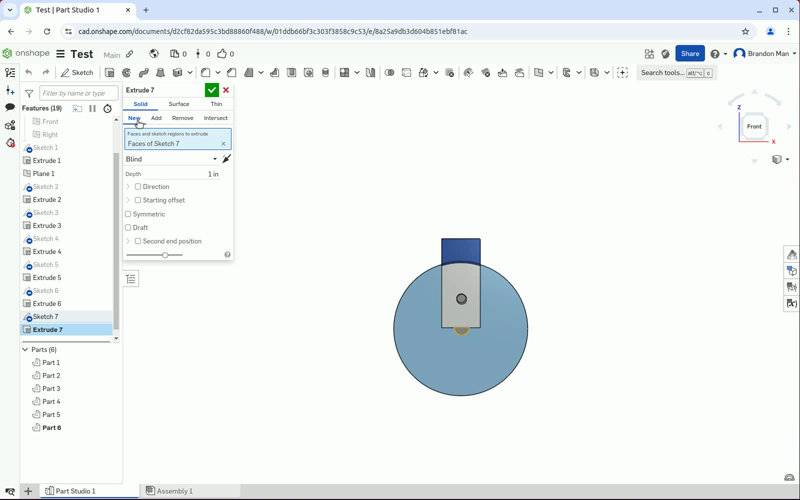
click(137, 120)
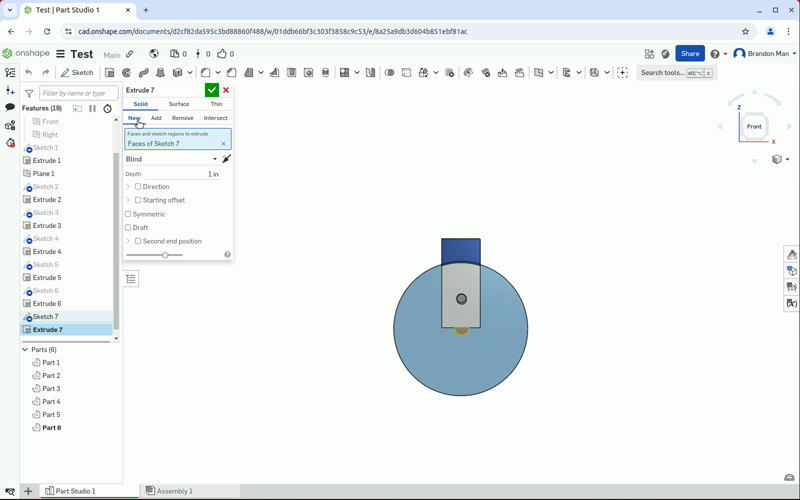
key(tab, 4)
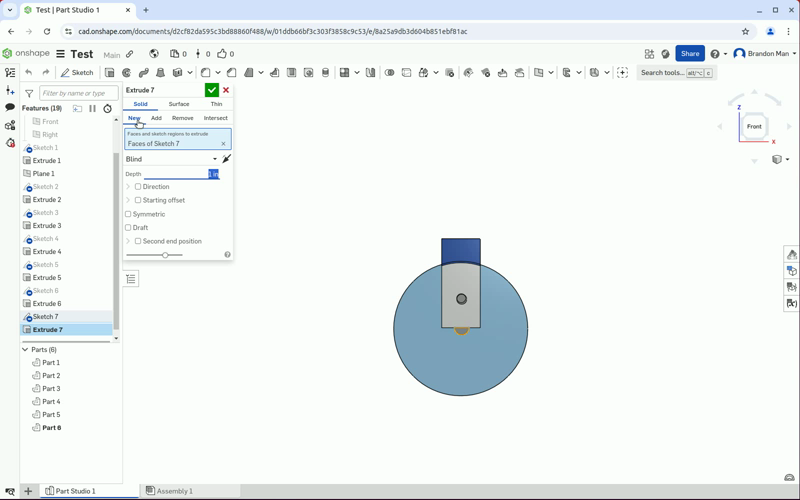
text(10.832)
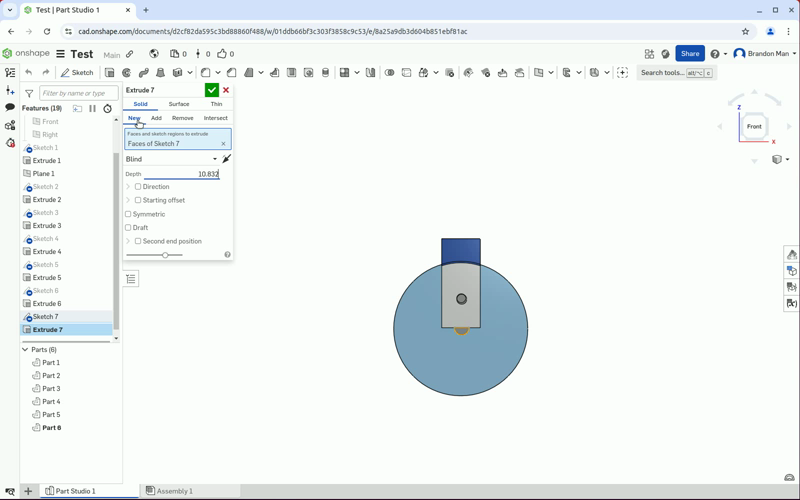
key(enter)
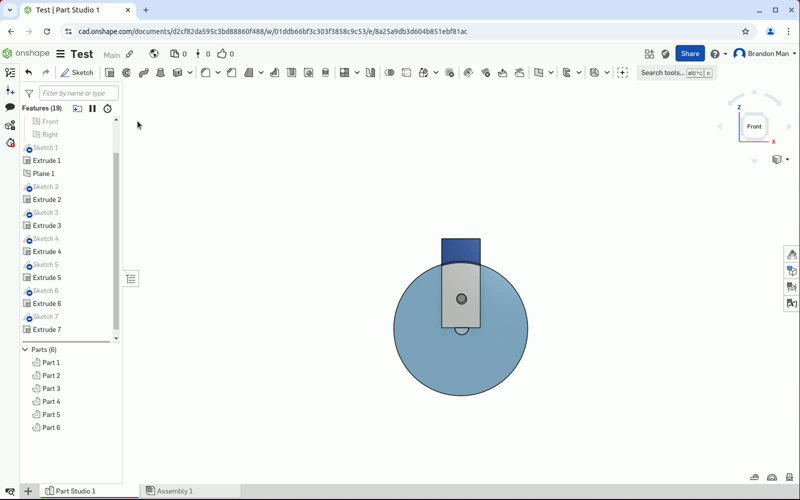
key(shift+h)
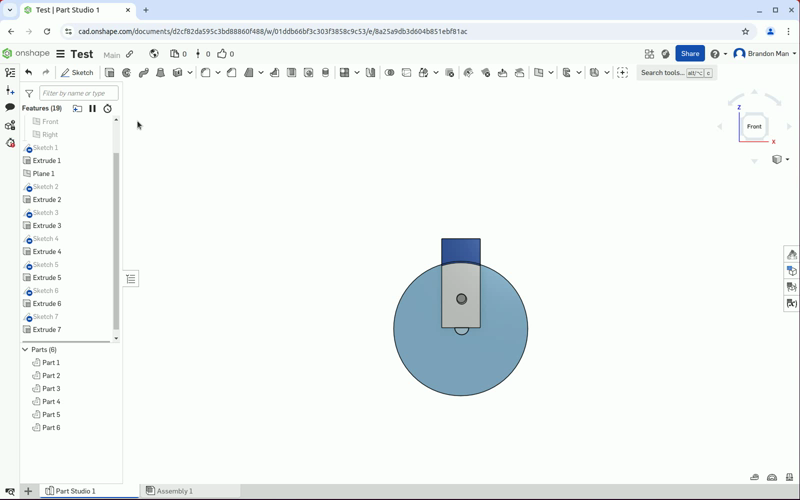
key(shift+h)
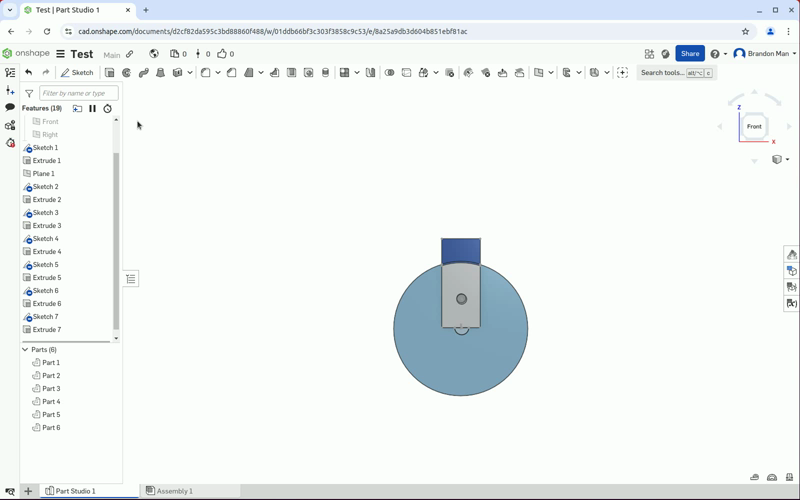
key(shift+7)
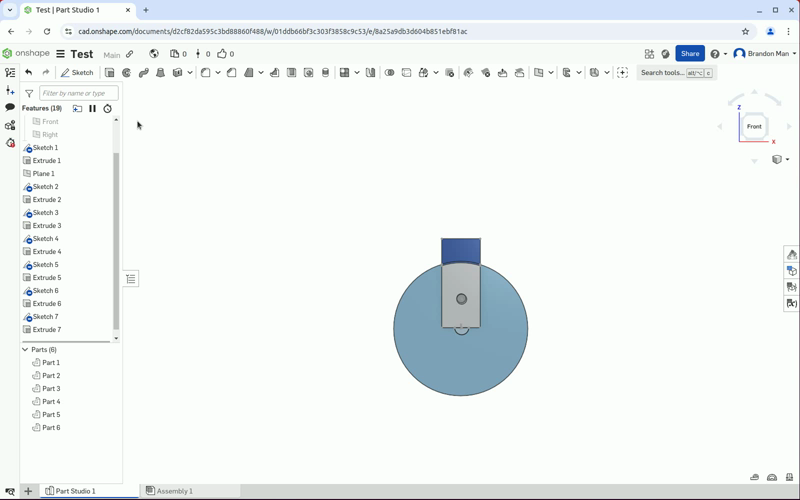
key(left, 2)
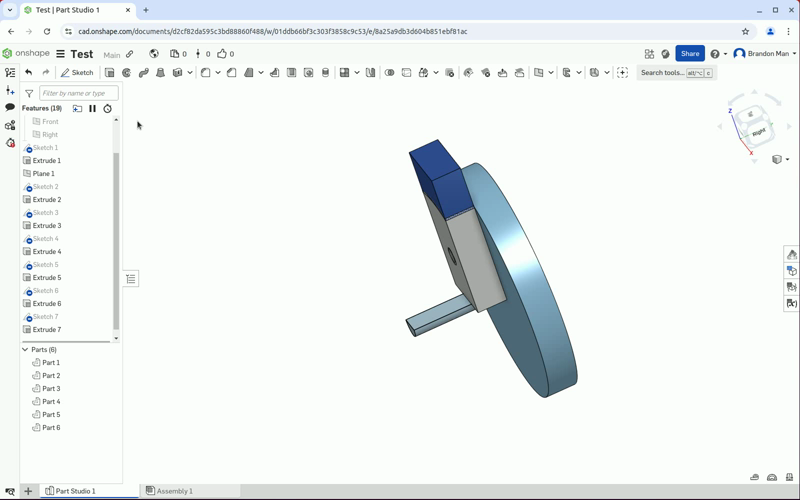
key(down, 2)
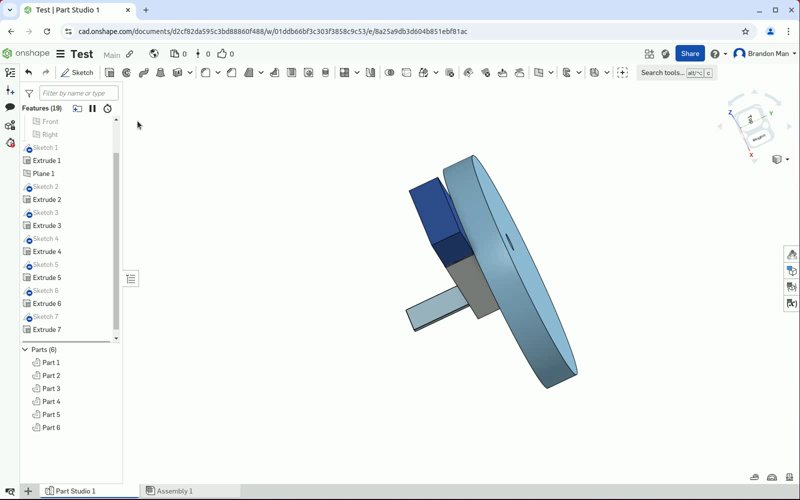
key(up, 2)
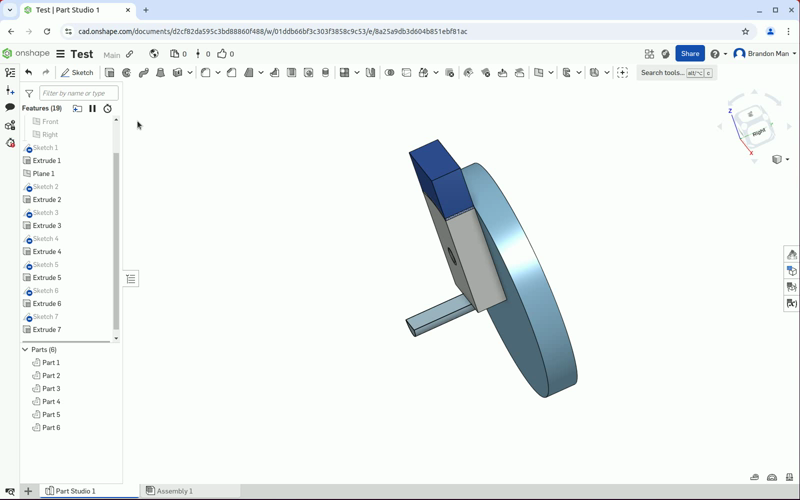
key(right, 2)
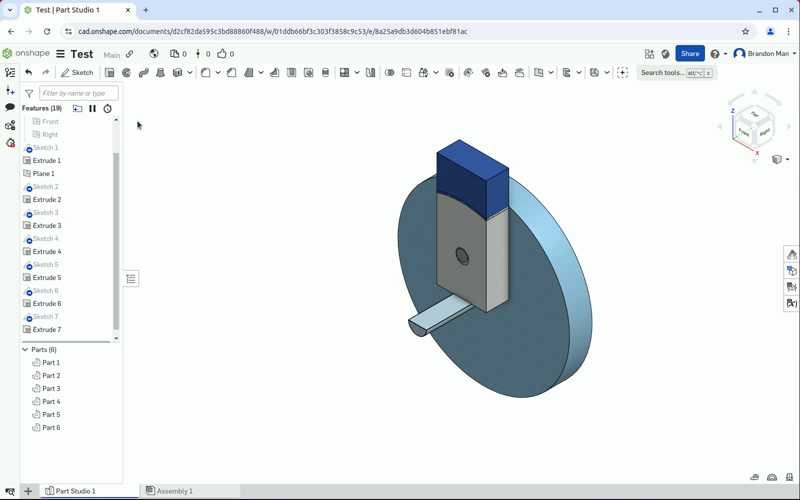
mouse_move(69, 150)
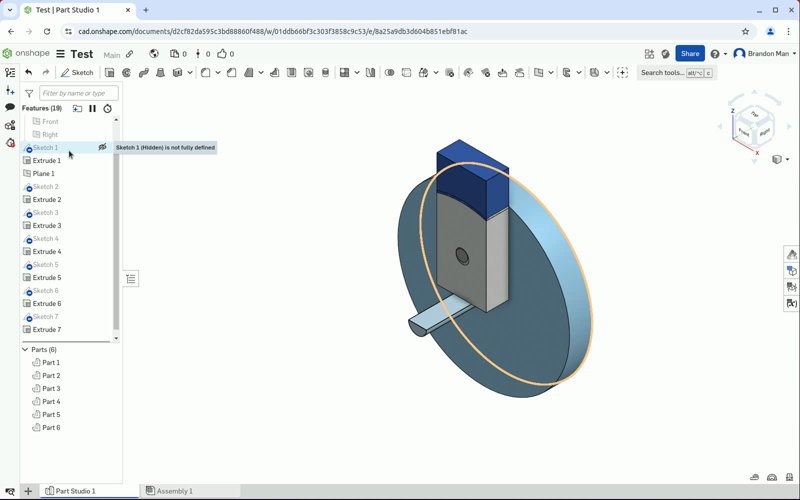
click(69, 150)